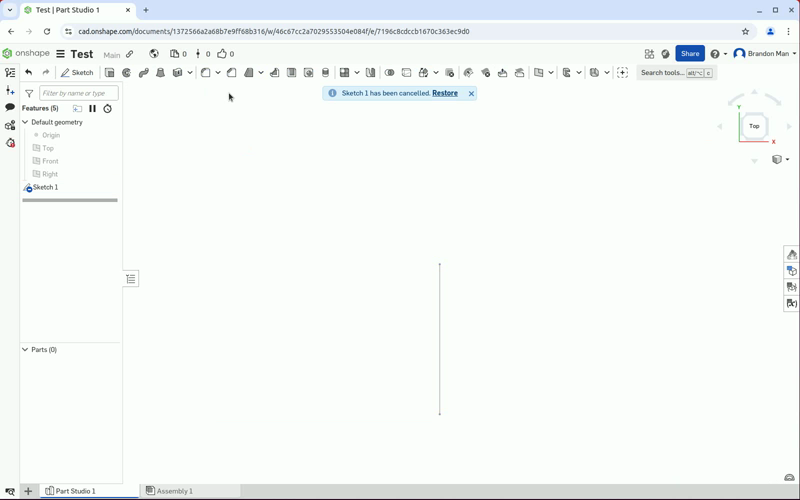
key(shift+h)
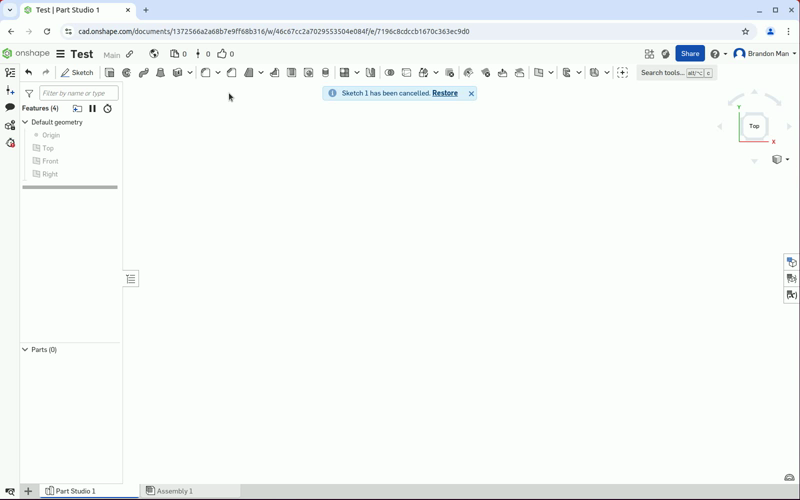
mouse_move(73, 352)
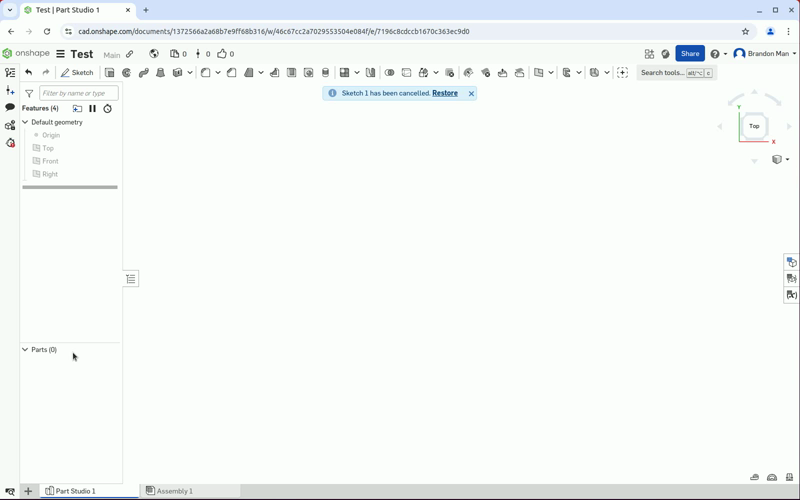
key(y)
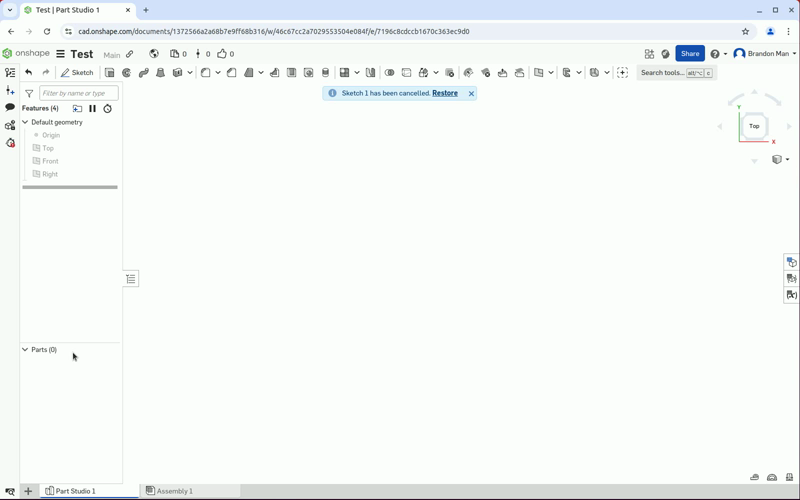
key(shift+p)
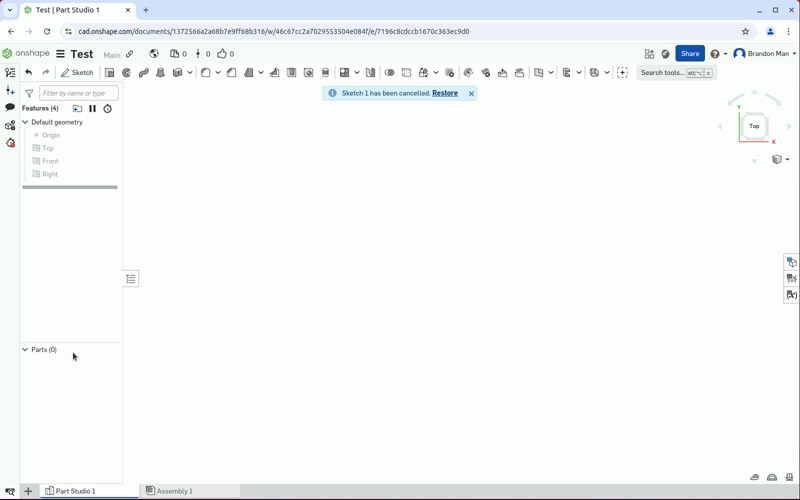
key(space)
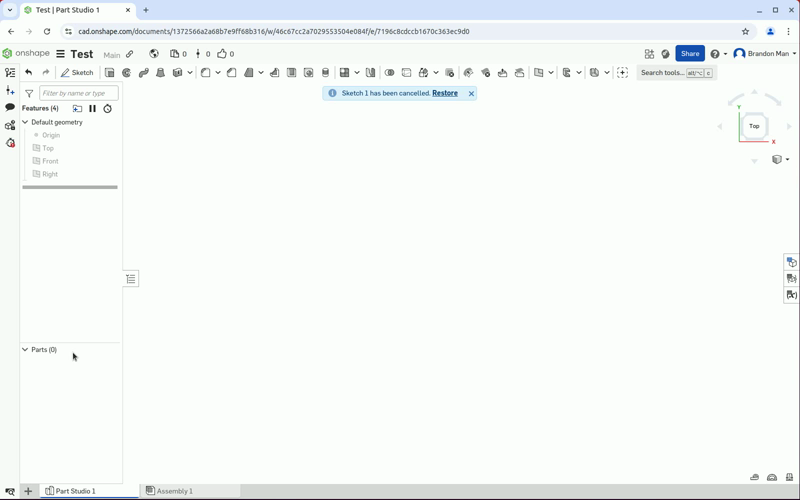
key_down(shift)
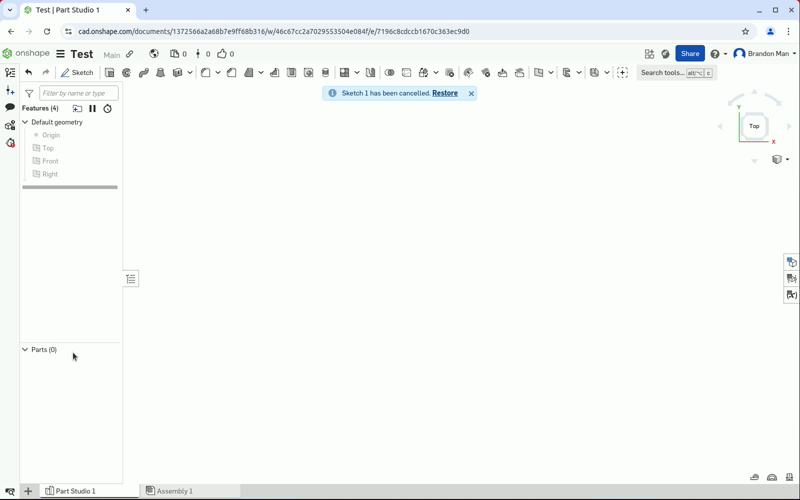
key(up)
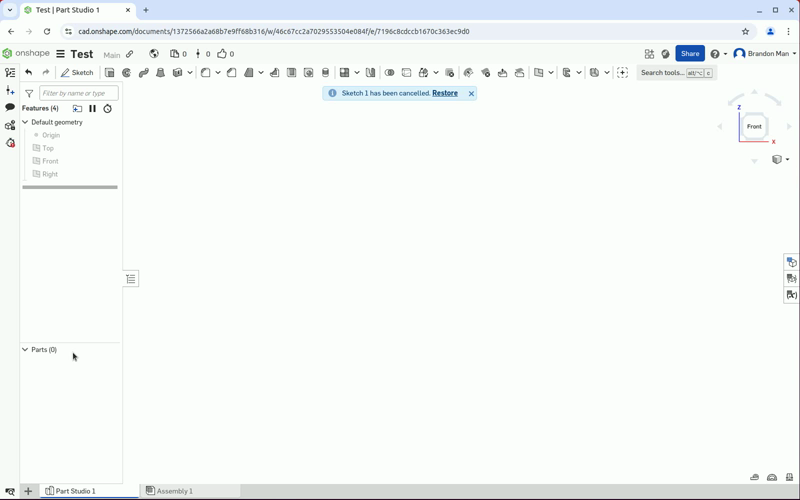
key_up(shift)
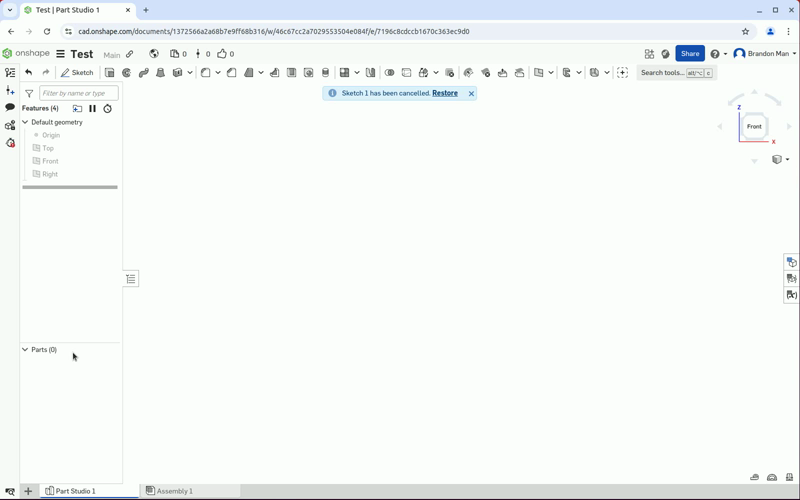
key(space)
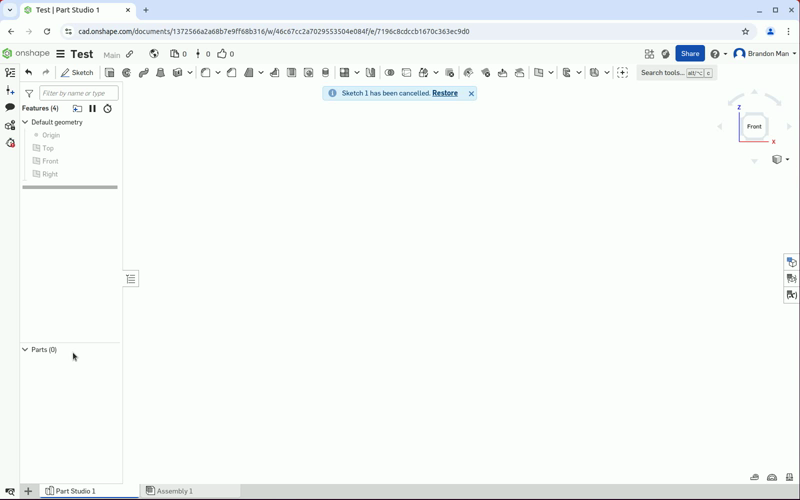
key_down(shift)
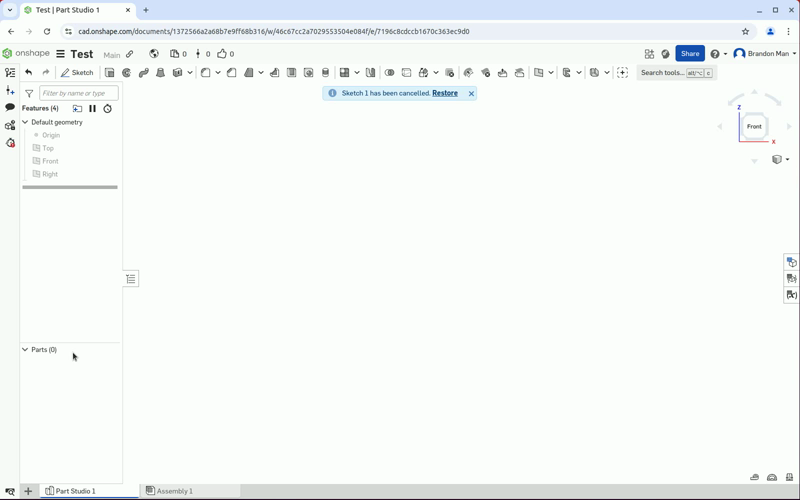
key(left)
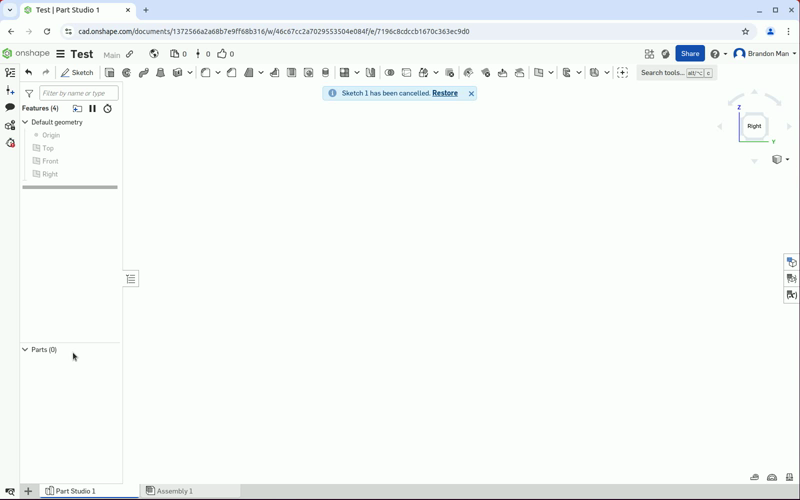
key_up(shift)
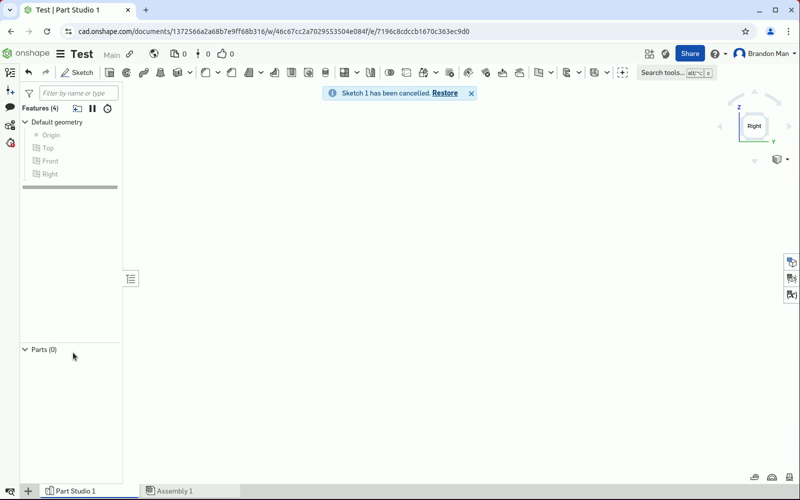
mouse_move(73, 352)
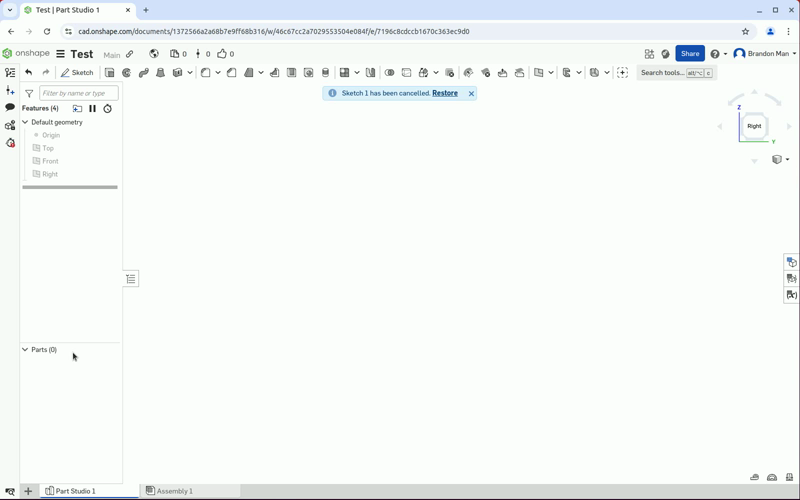
key(shift+y)
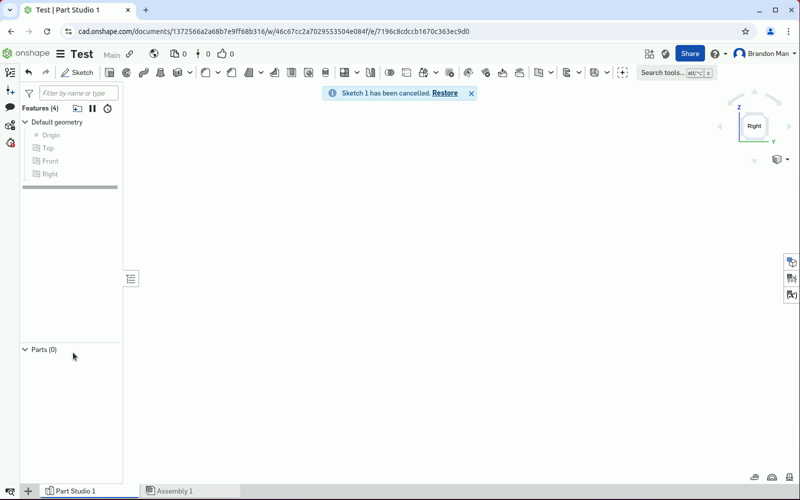
key(shift+s)
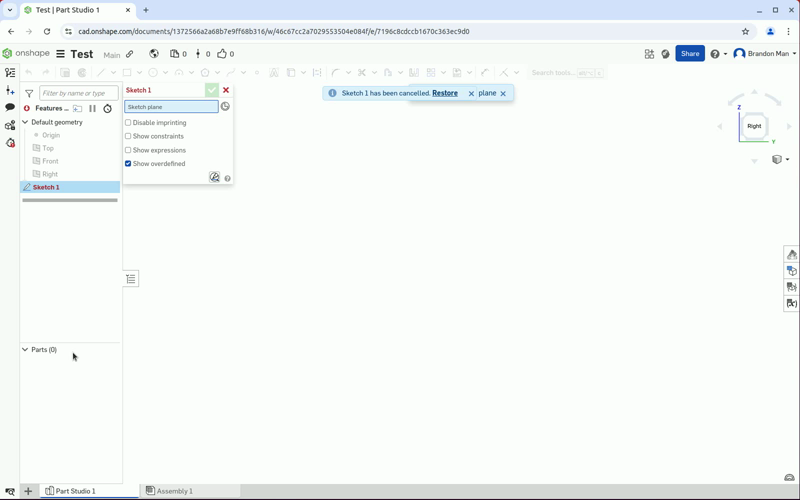
mouse_move(73, 176)
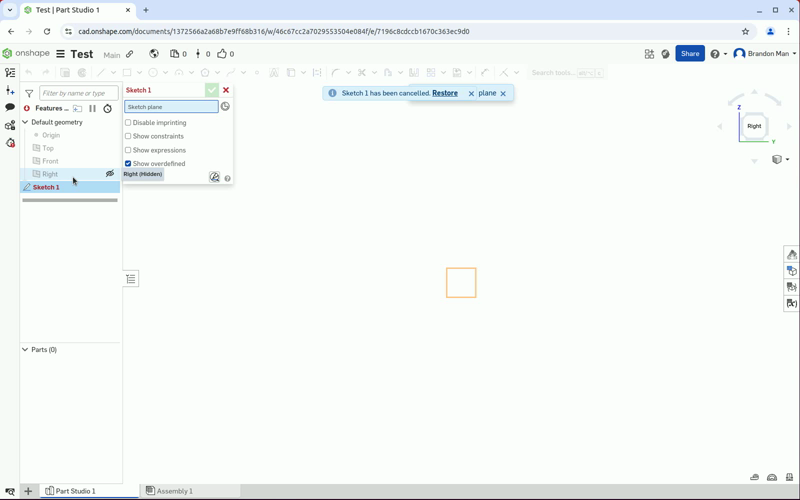
click(73, 176)
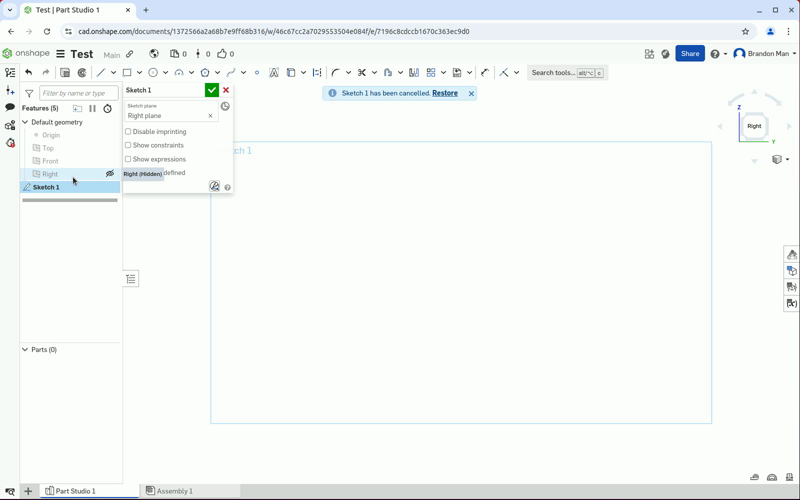
mouse_move(73, 352)
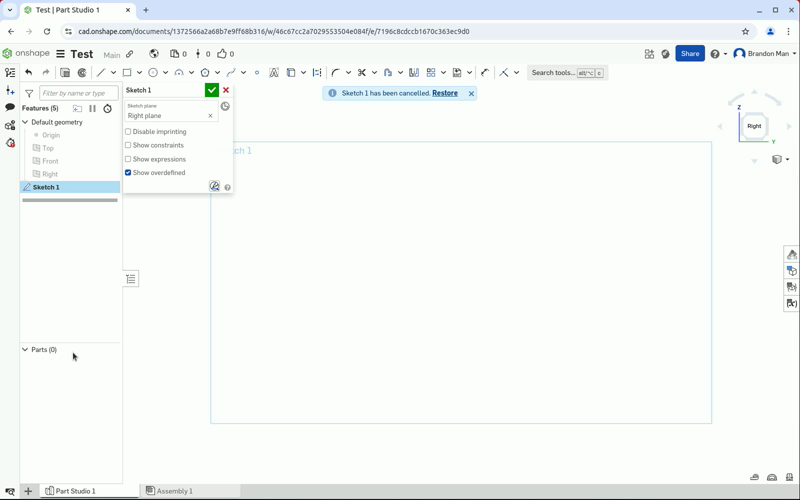
key(y)
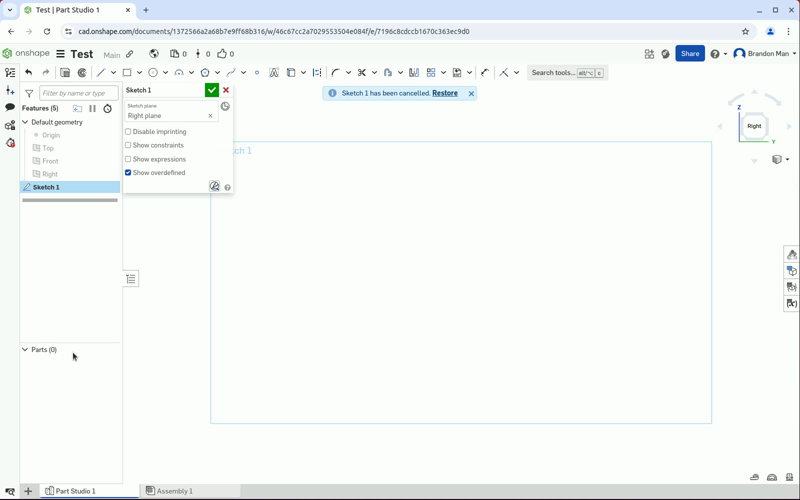
key(l)
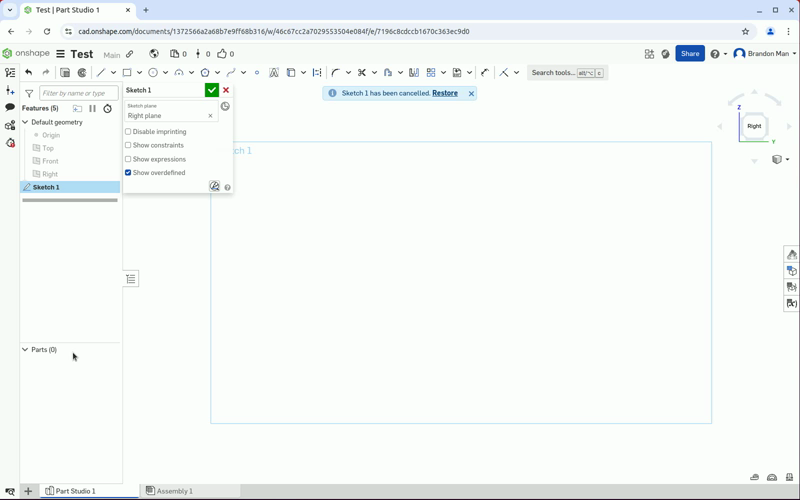
key_down(shift)
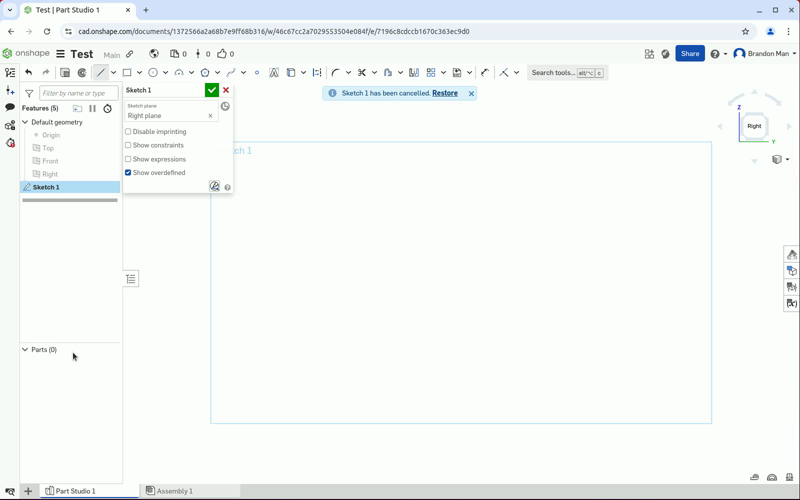
mouse_move(388, 311)
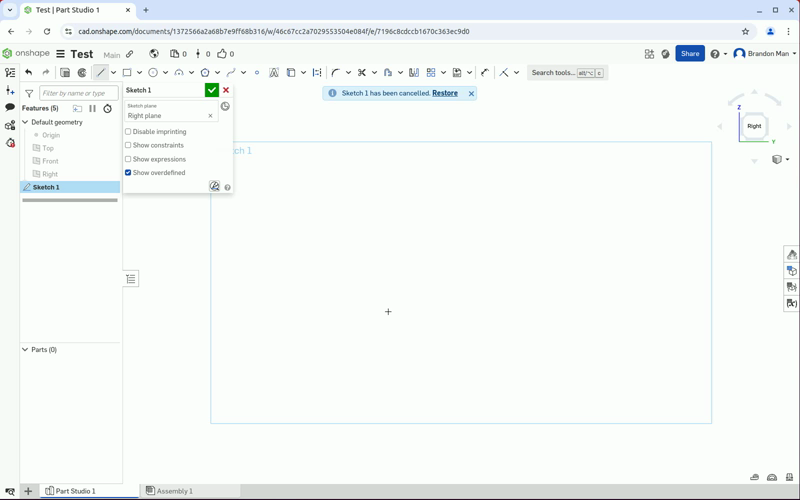
click(388, 311)
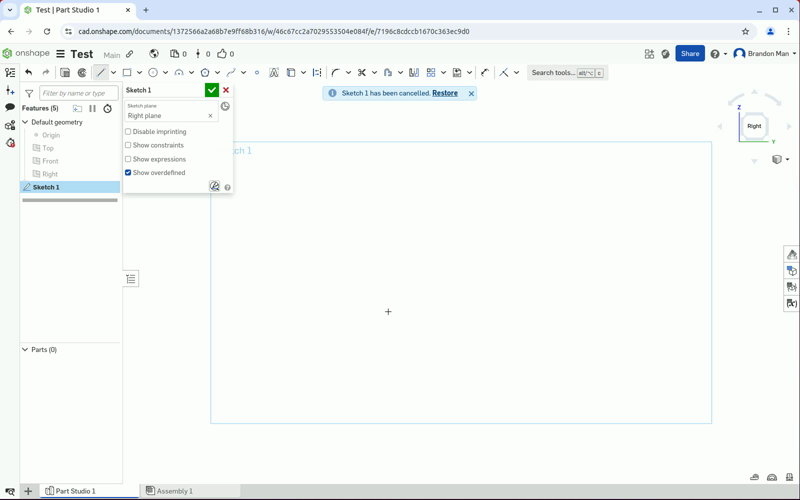
key_up(shift)
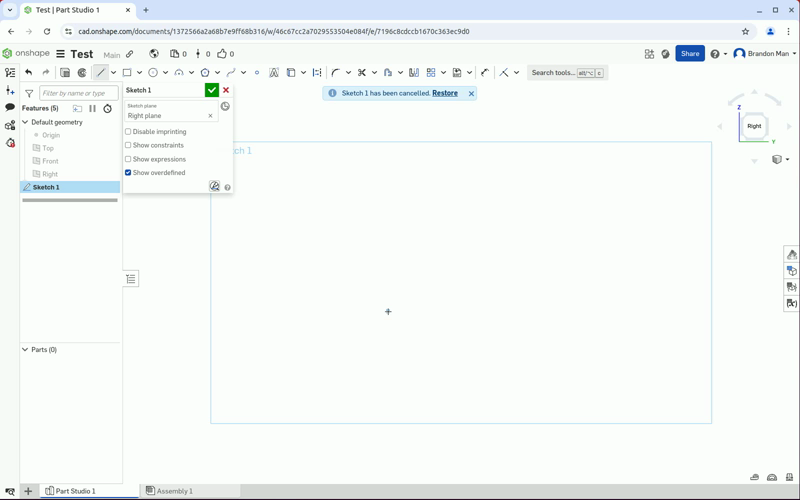
key_down(shift)
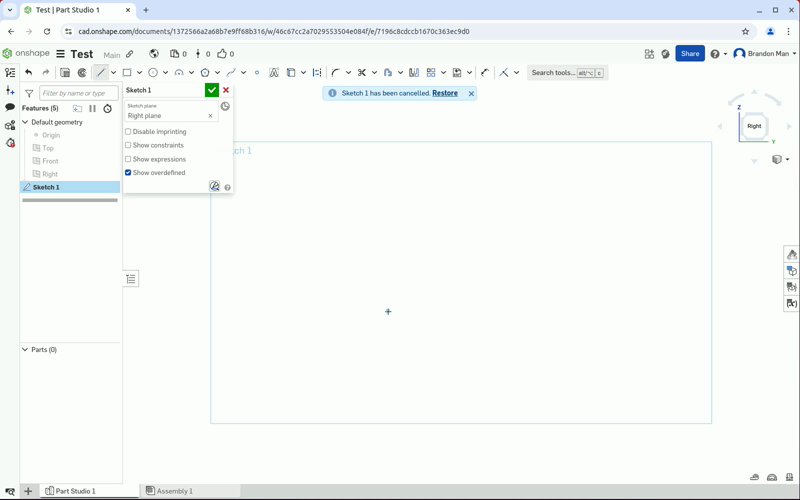
mouse_move(418, 311)
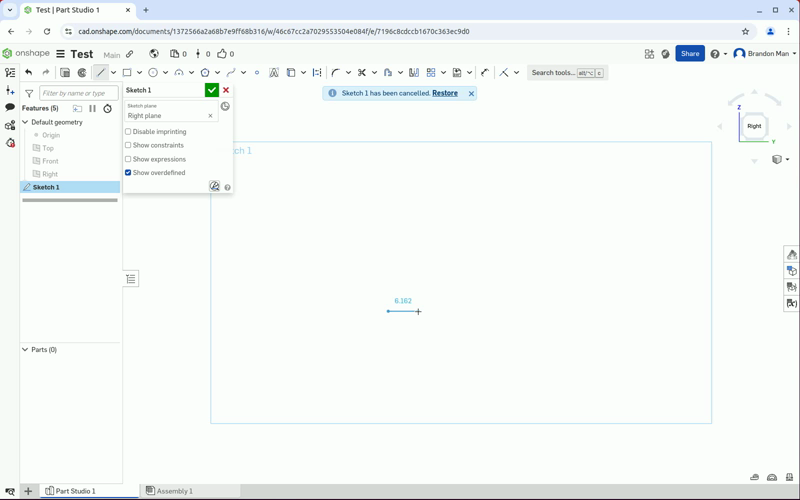
mouse_move(392, 311)
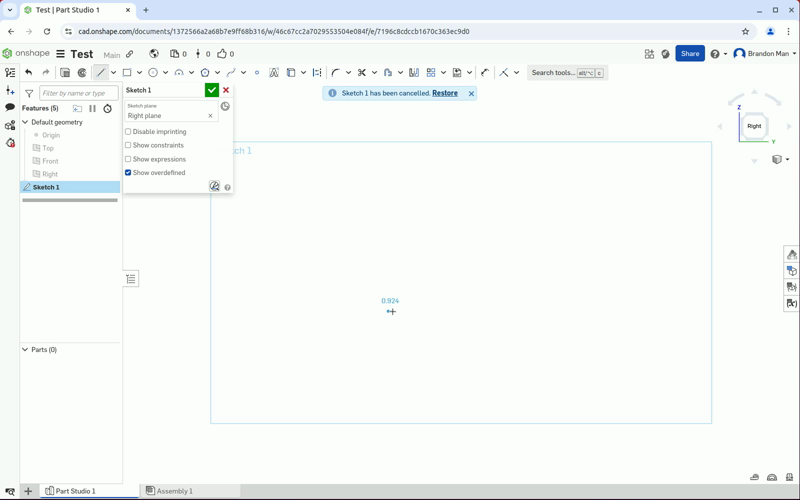
scroll(6)
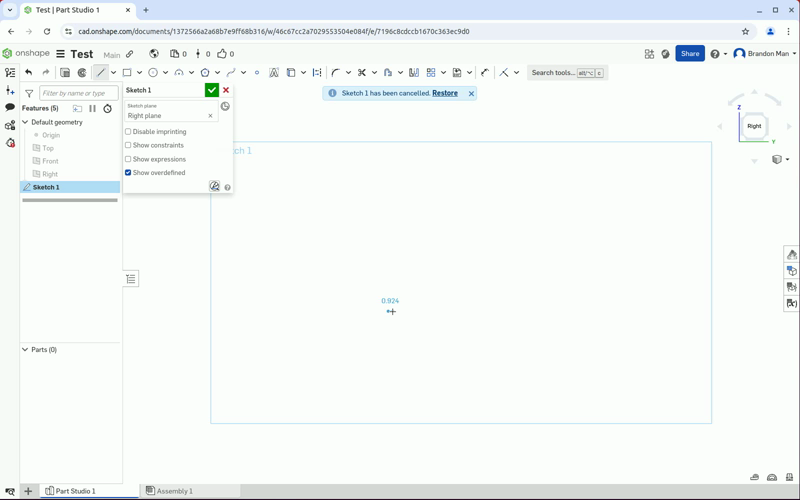
scroll(6)
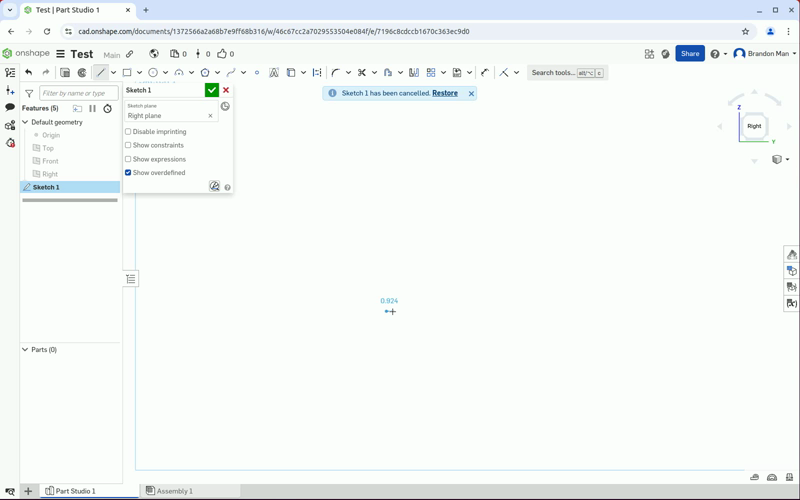
scroll(6)
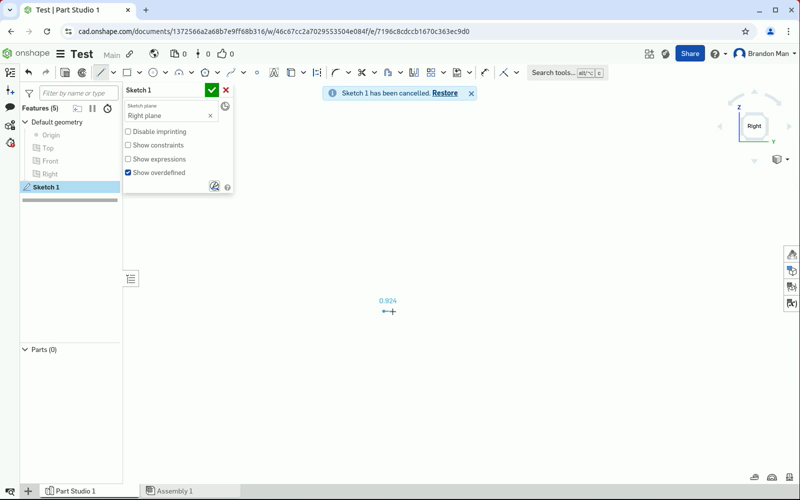
scroll(6)
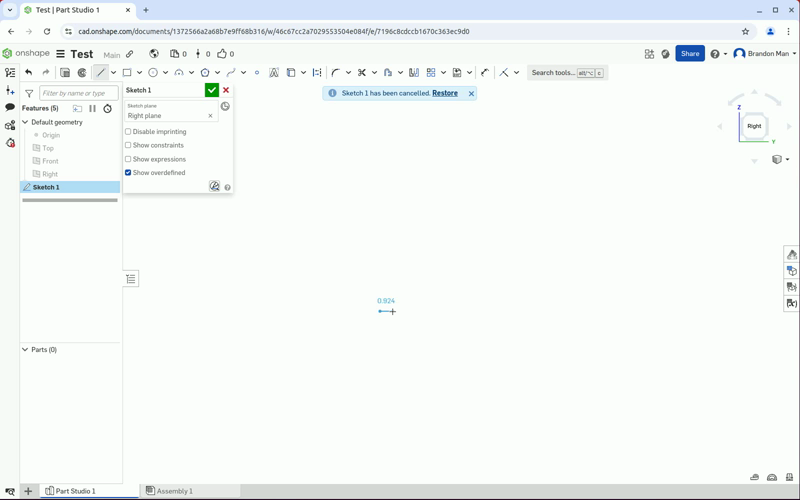
scroll(6)
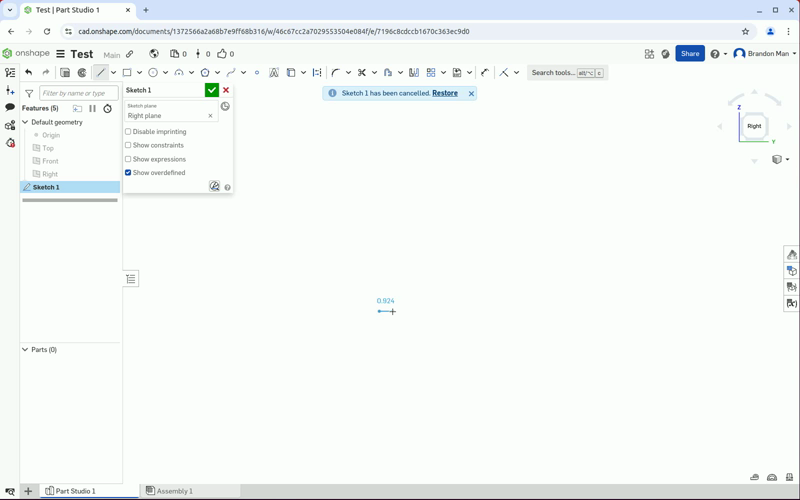
scroll(6)
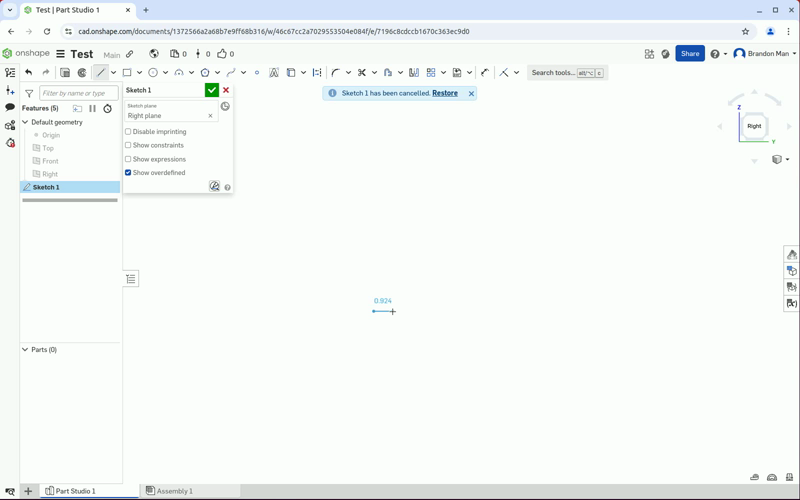
scroll(6)
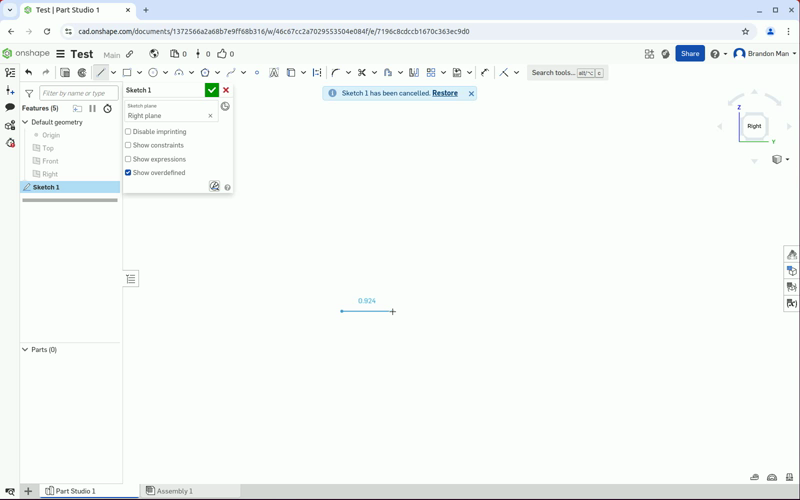
click(392, 311)
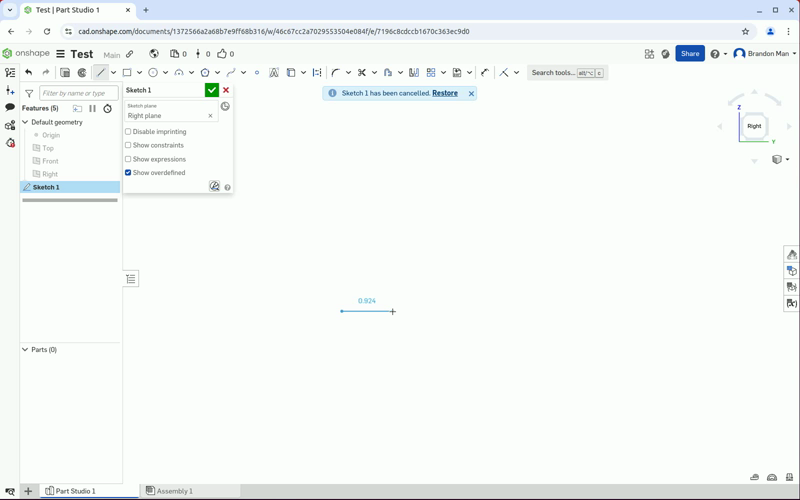
scroll(-6)
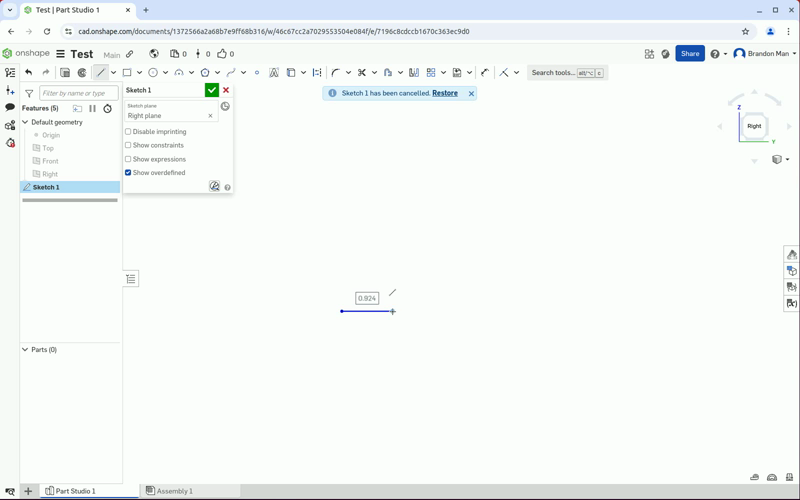
scroll(-6)
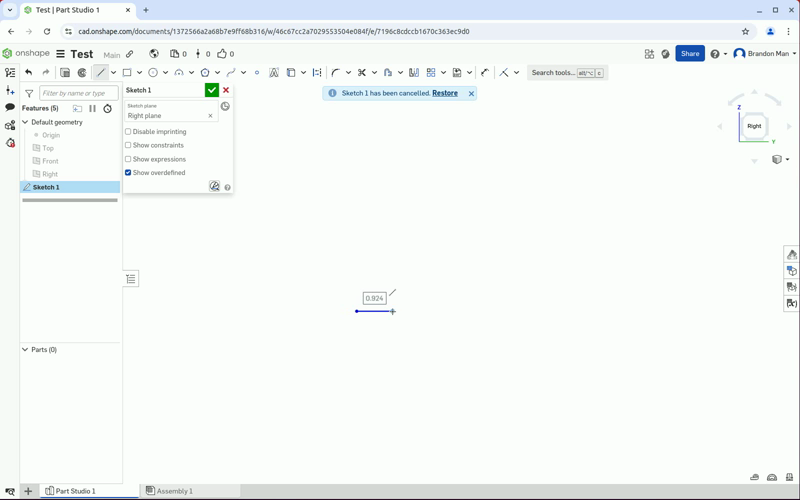
scroll(-6)
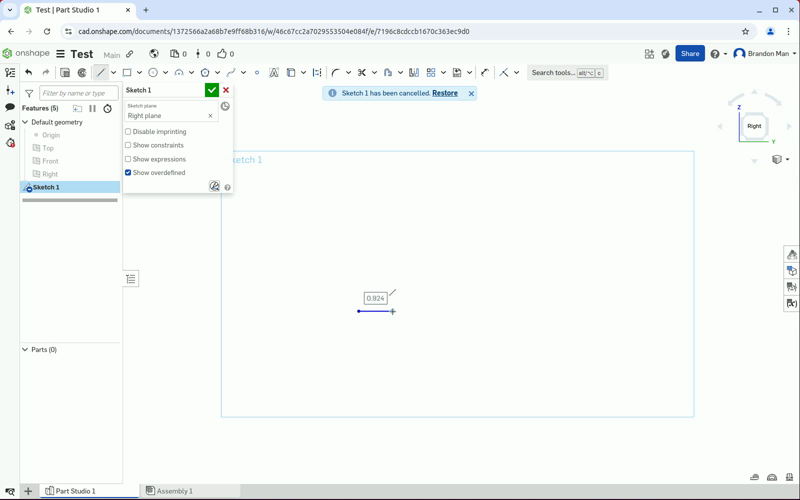
scroll(-6)
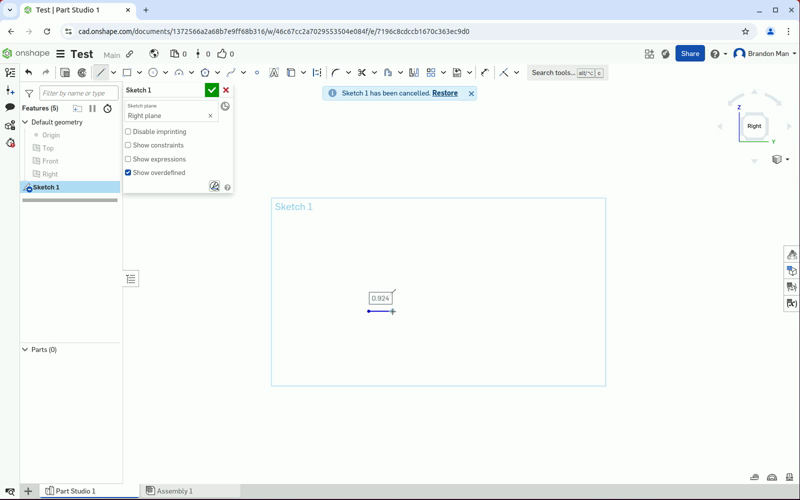
scroll(-6)
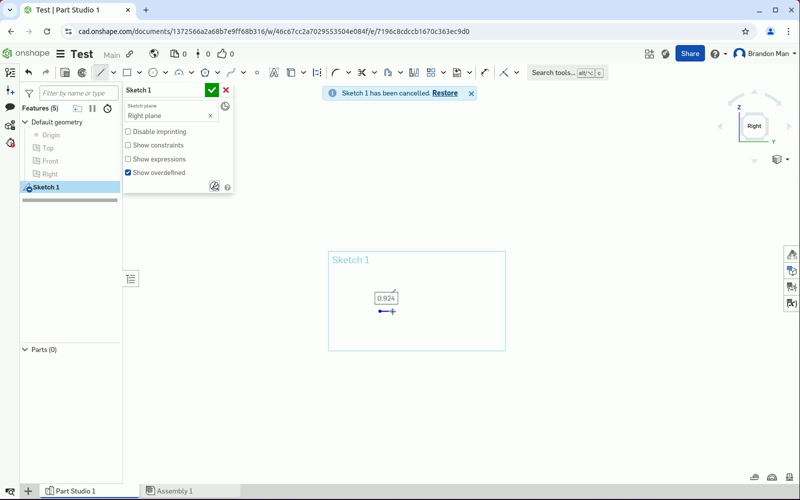
scroll(-6)
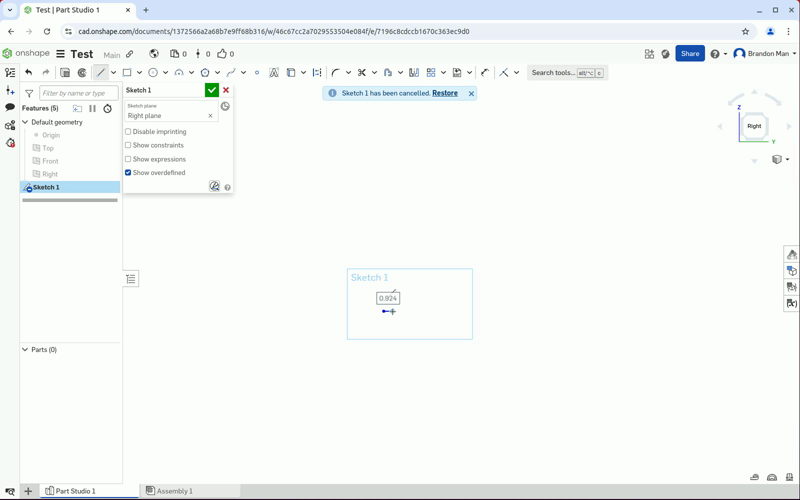
scroll(-6)
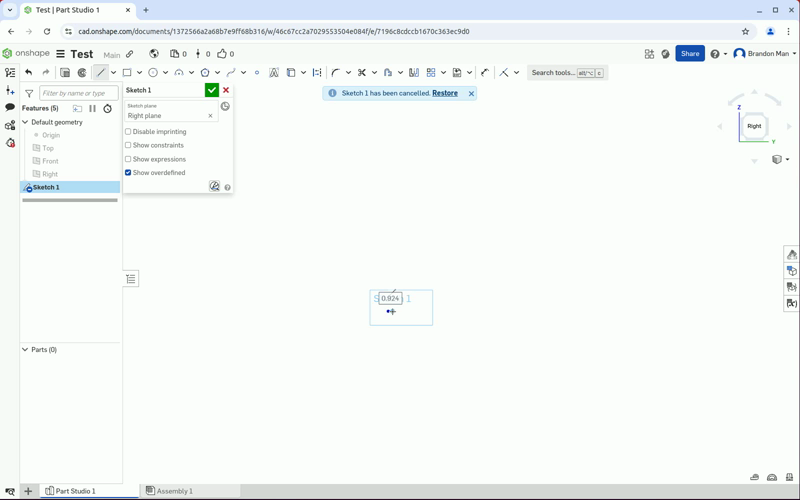
key_up(shift)
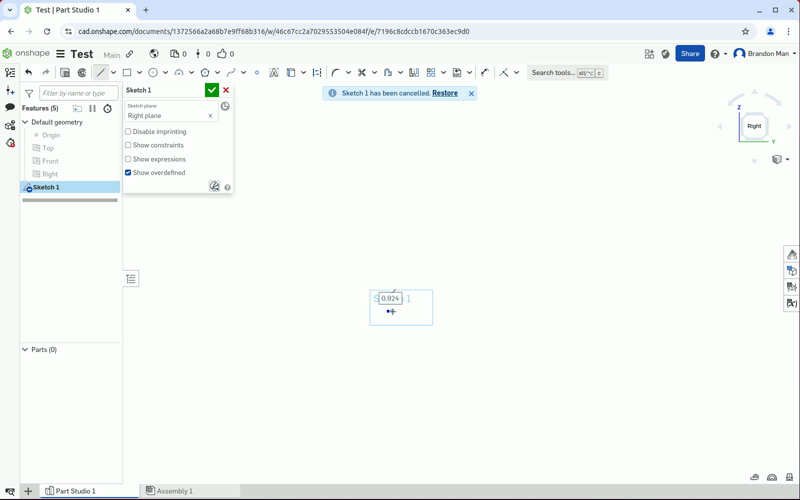
key_down(shift)
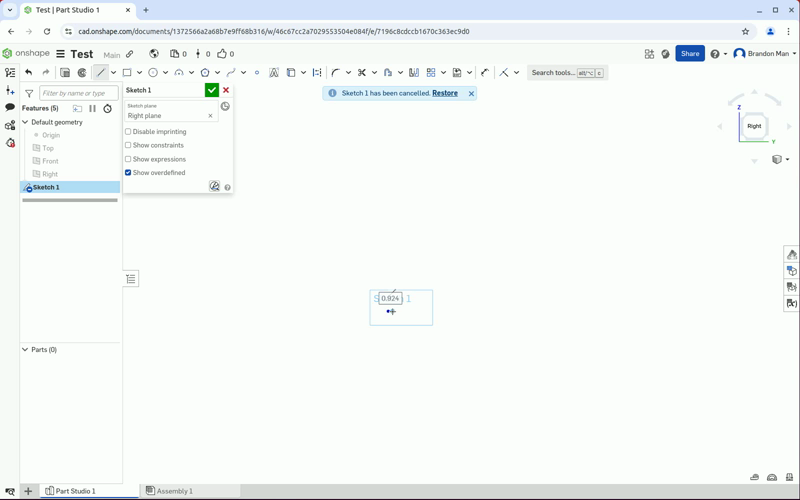
mouse_move(422, 311)
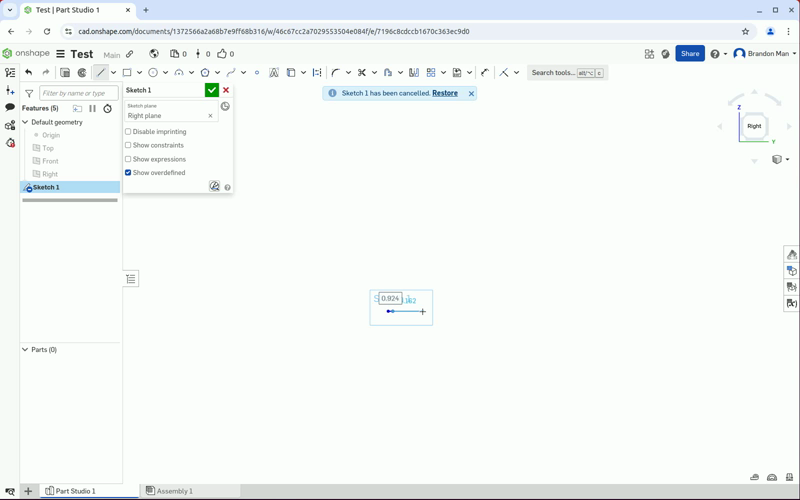
mouse_move(392, 282)
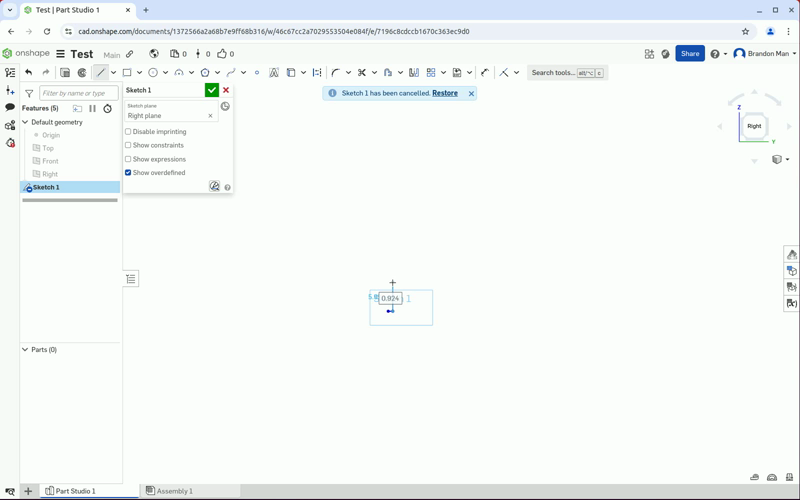
click(392, 282)
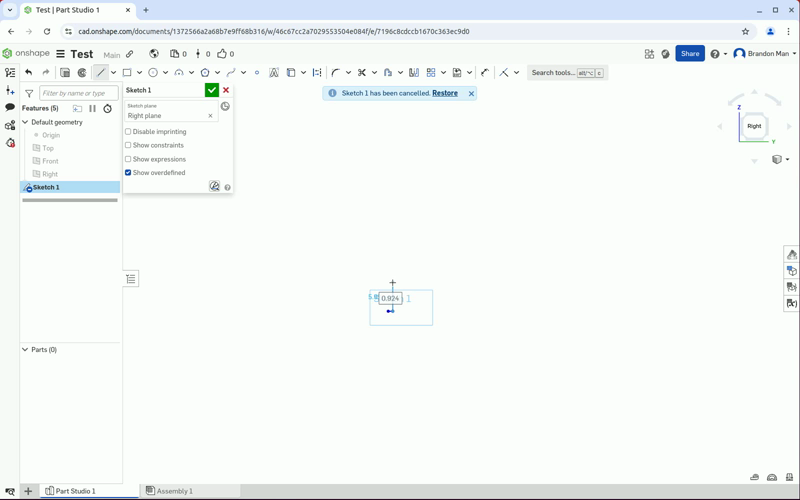
key_up(shift)
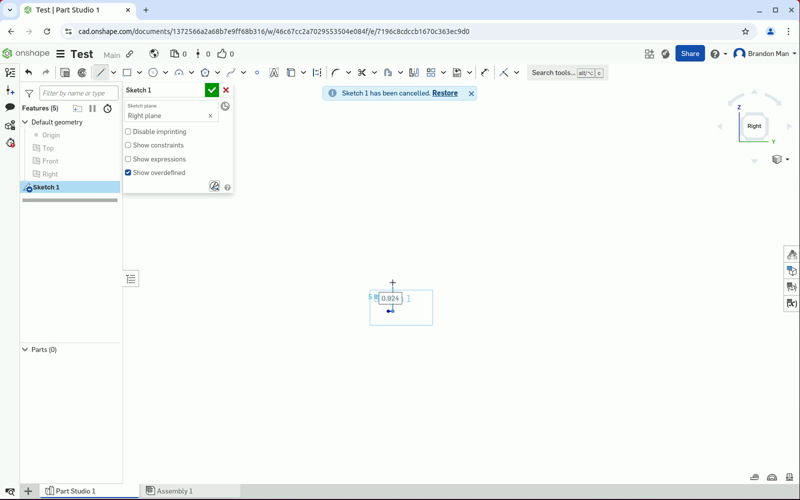
key_down(shift)
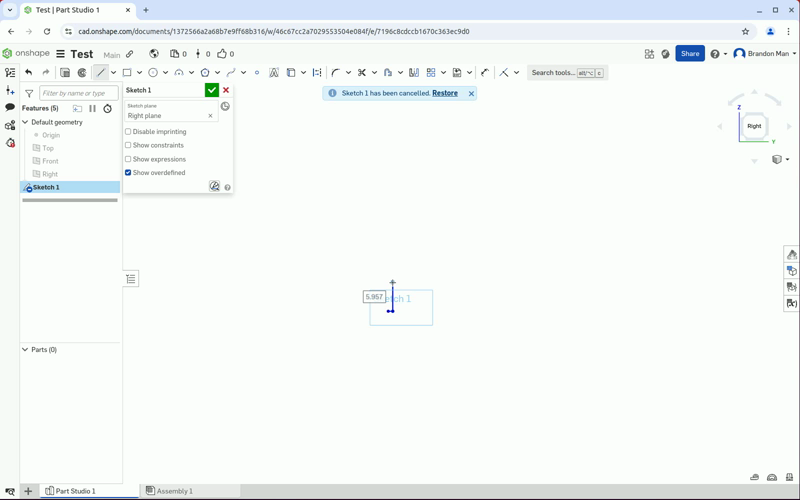
mouse_move(422, 282)
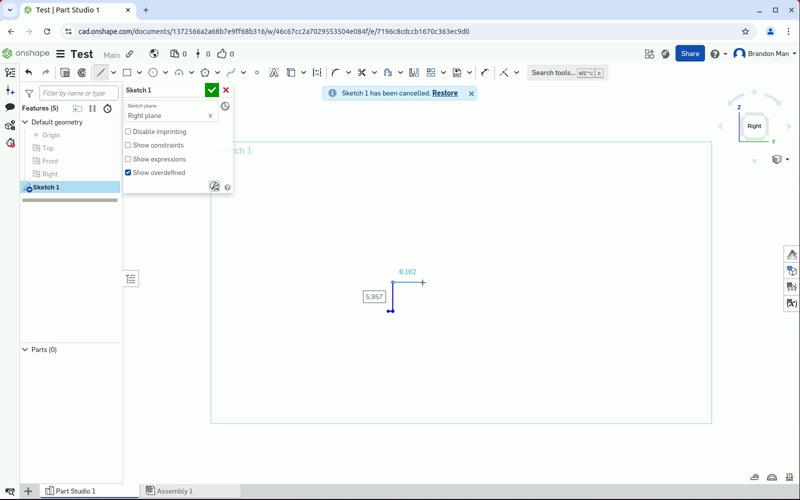
mouse_move(388, 282)
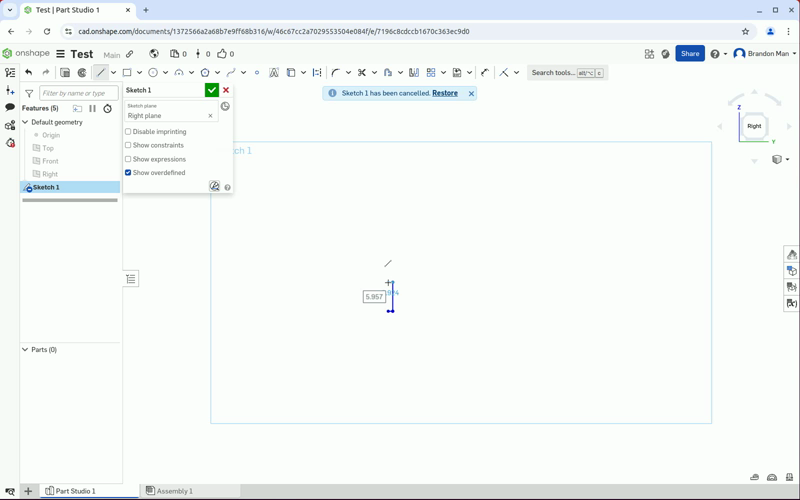
scroll(6)
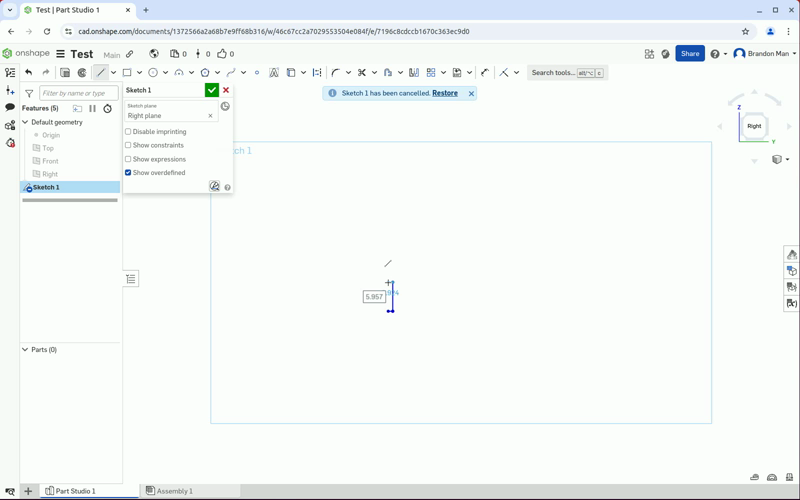
scroll(6)
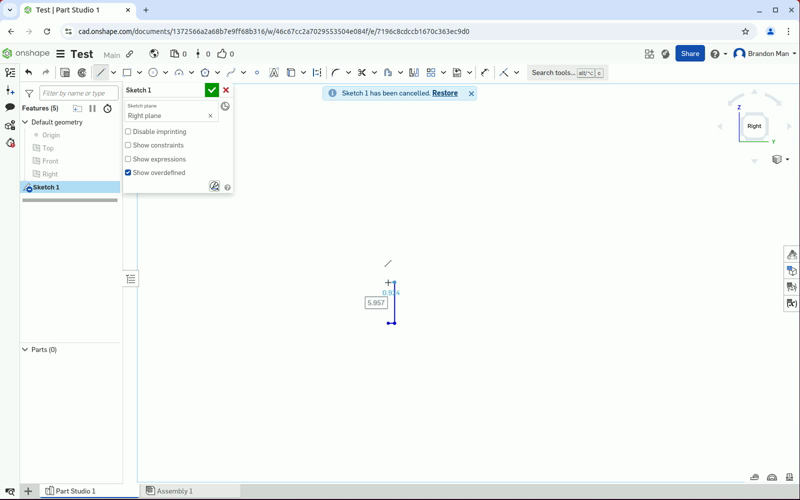
scroll(6)
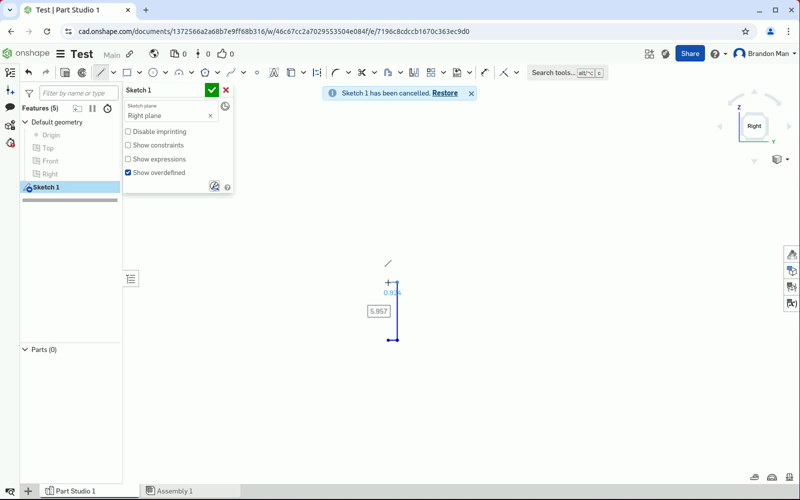
scroll(6)
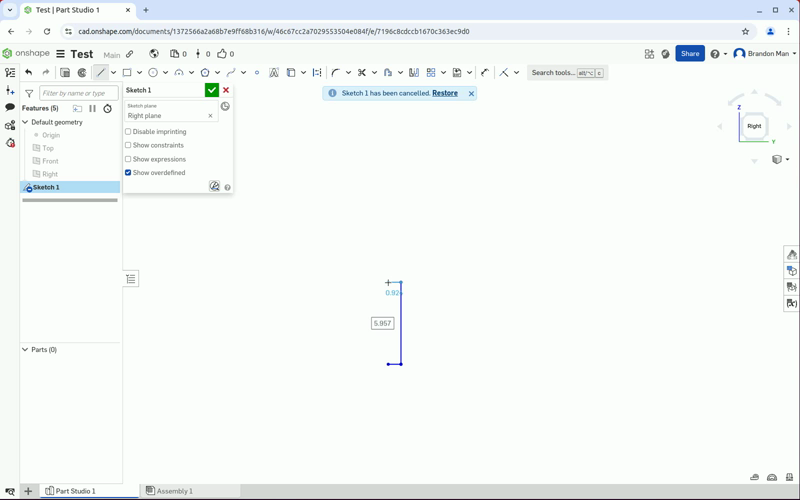
scroll(6)
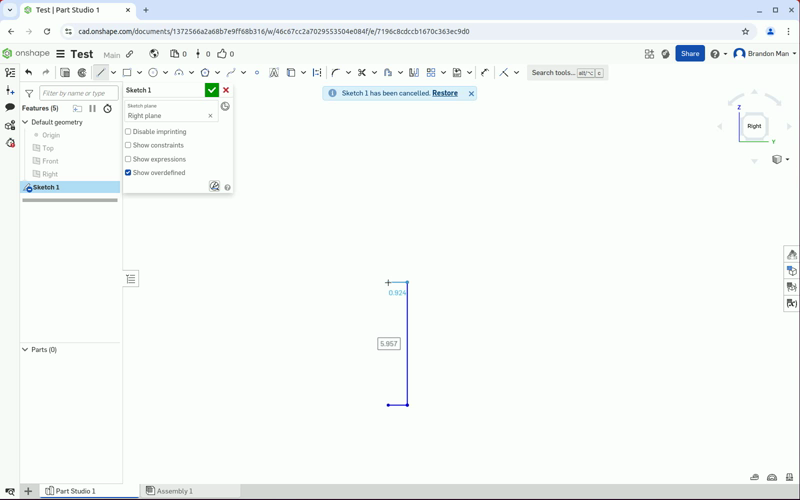
scroll(6)
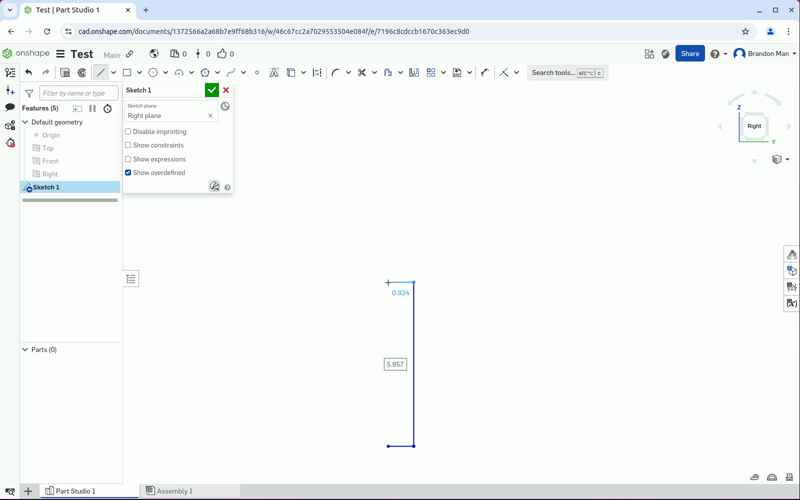
scroll(6)
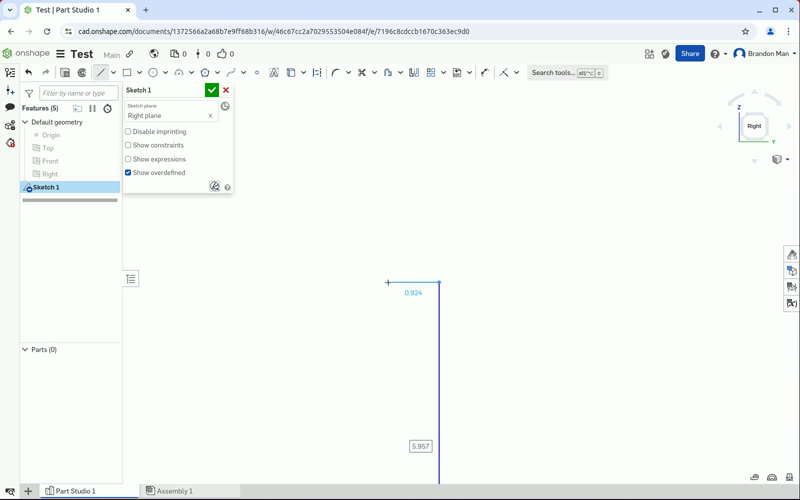
click(388, 282)
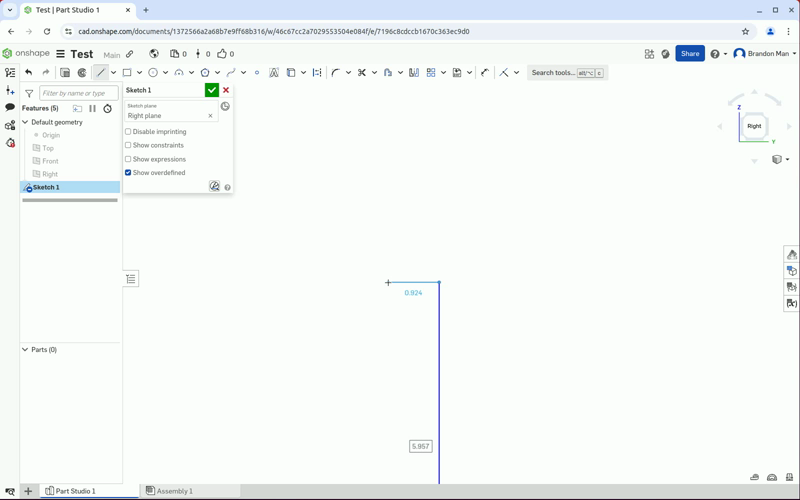
scroll(-6)
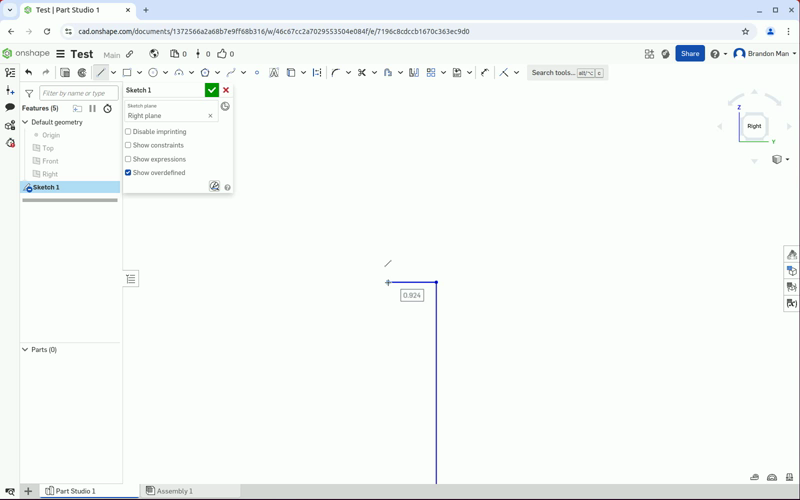
scroll(-6)
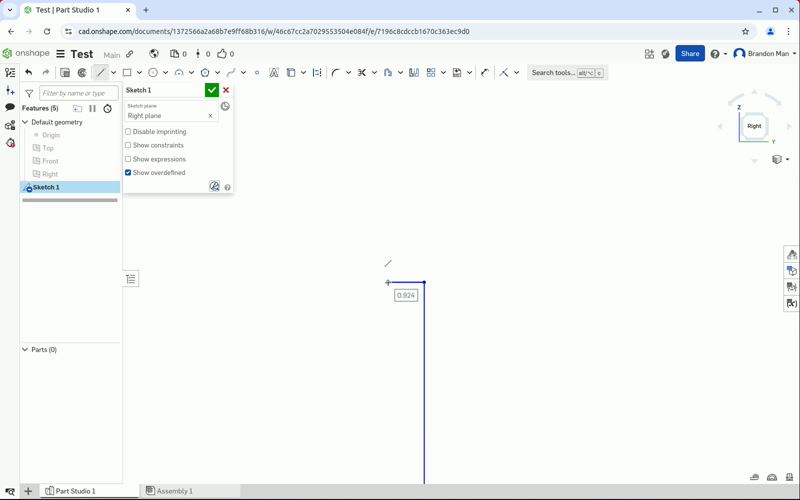
scroll(-6)
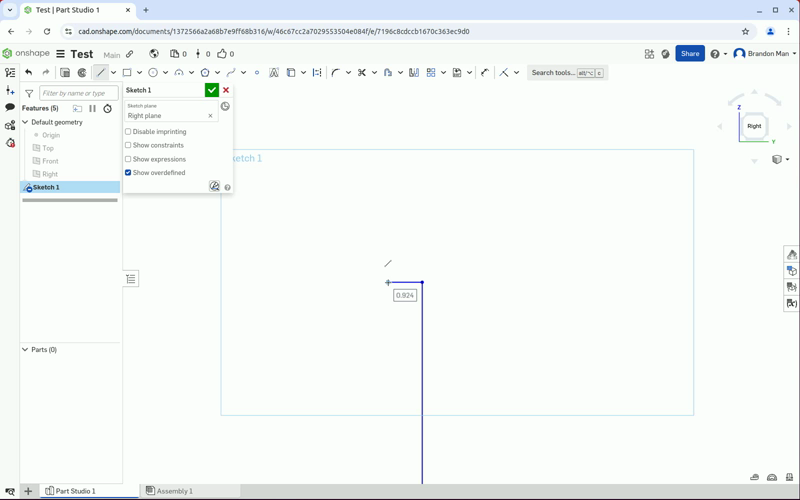
scroll(-6)
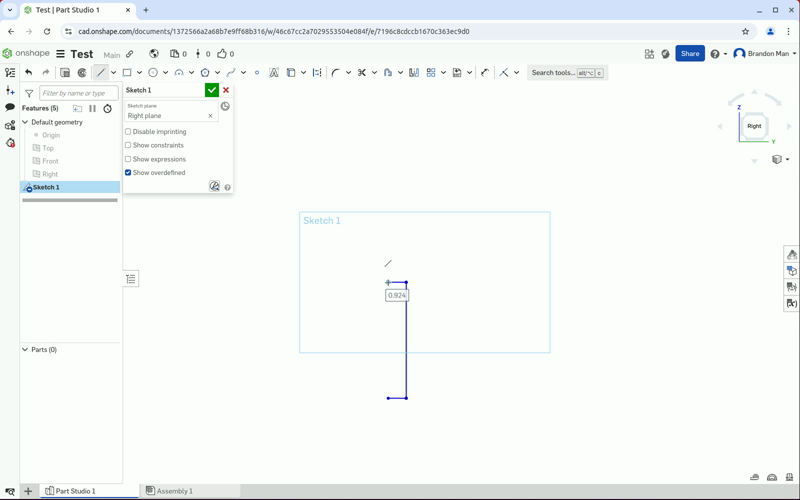
scroll(-6)
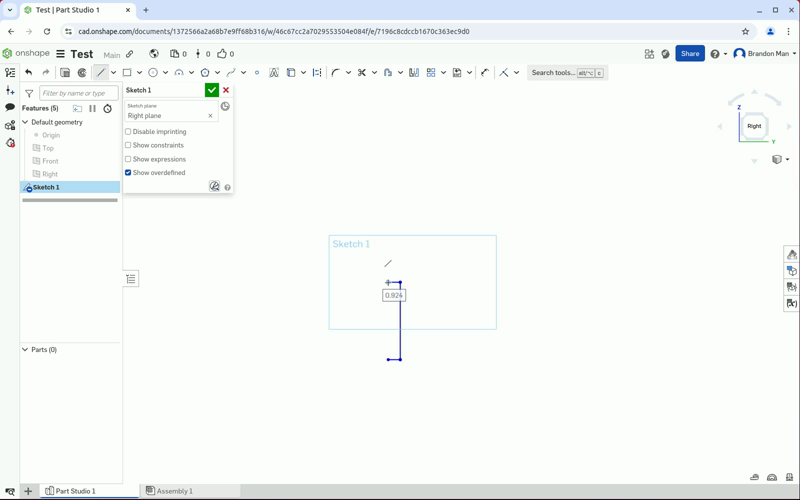
scroll(-6)
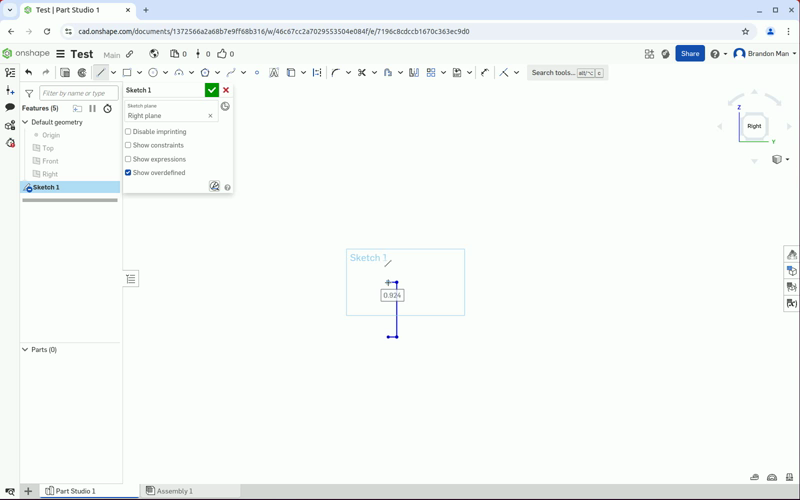
scroll(-6)
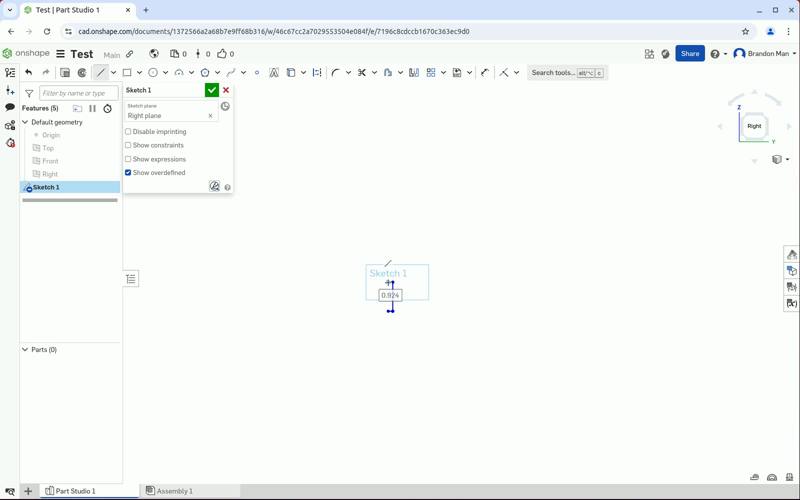
key_up(shift)
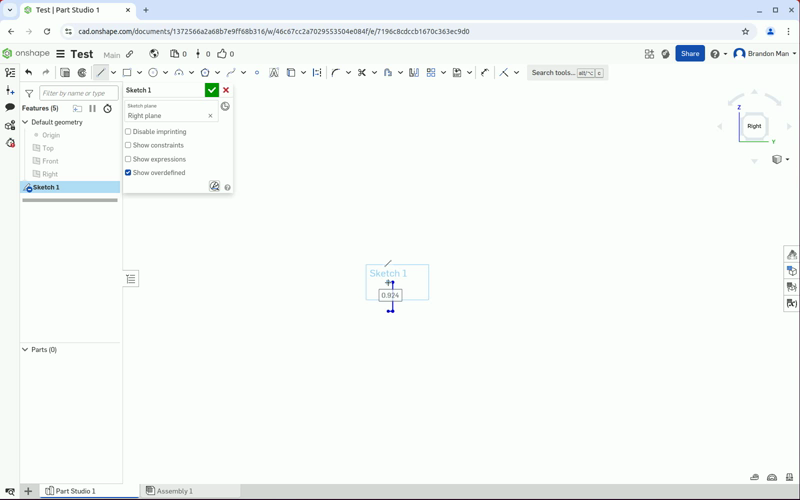
mouse_move(418, 282)
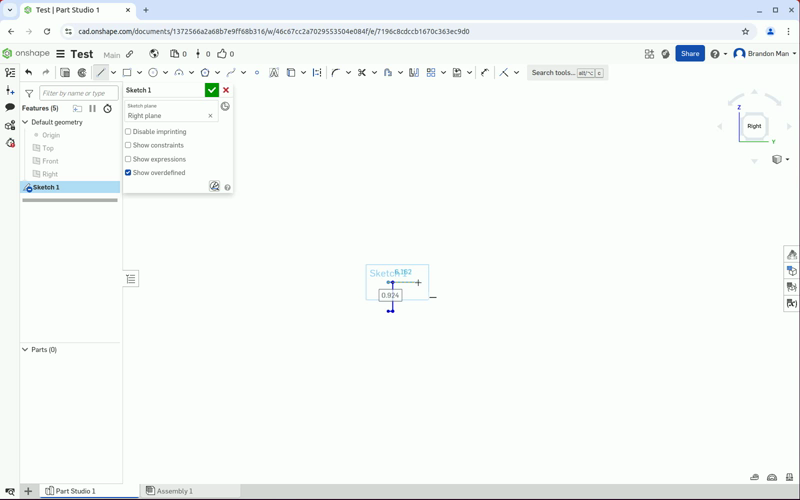
key_down(shift)
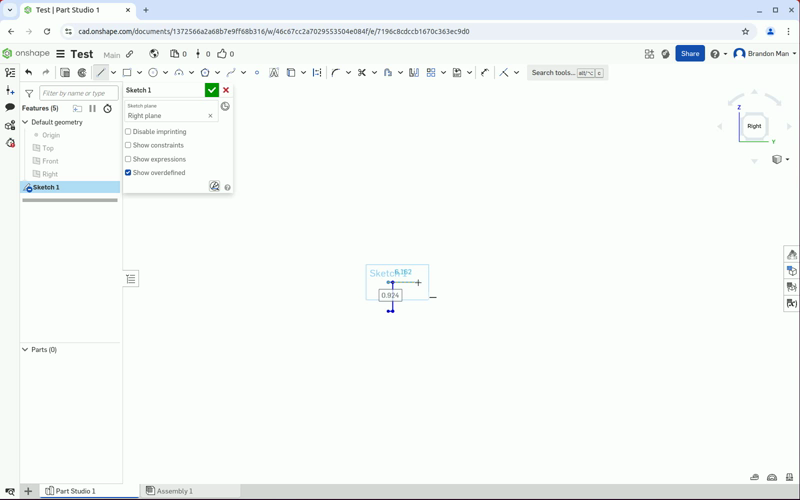
mouse_move(388, 311)
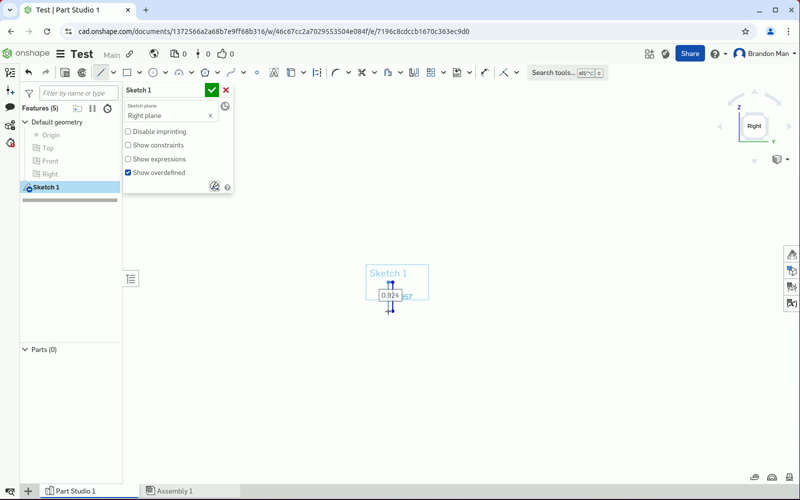
key_up(shift)
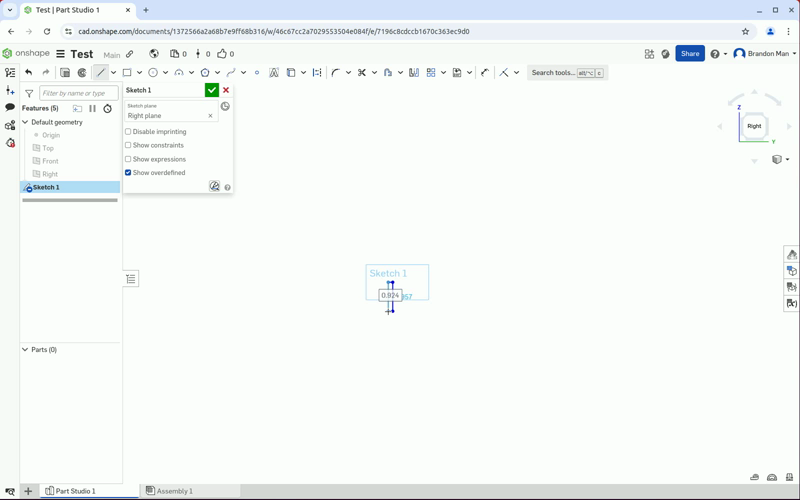
click(388, 311)
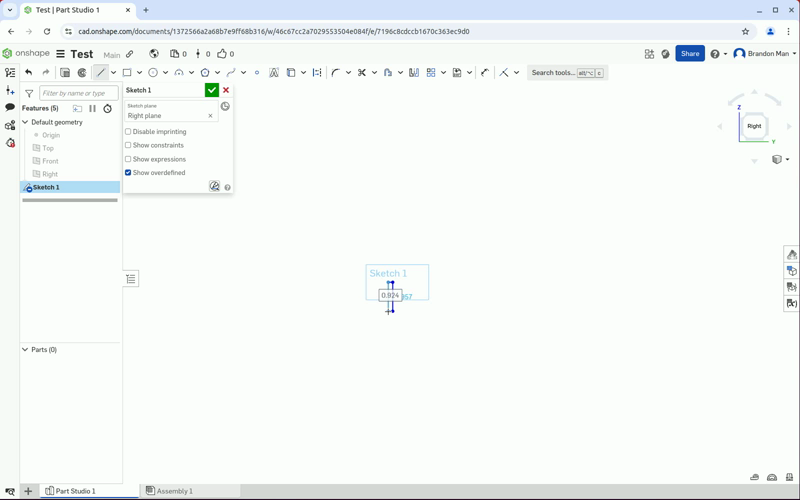
key(esc)
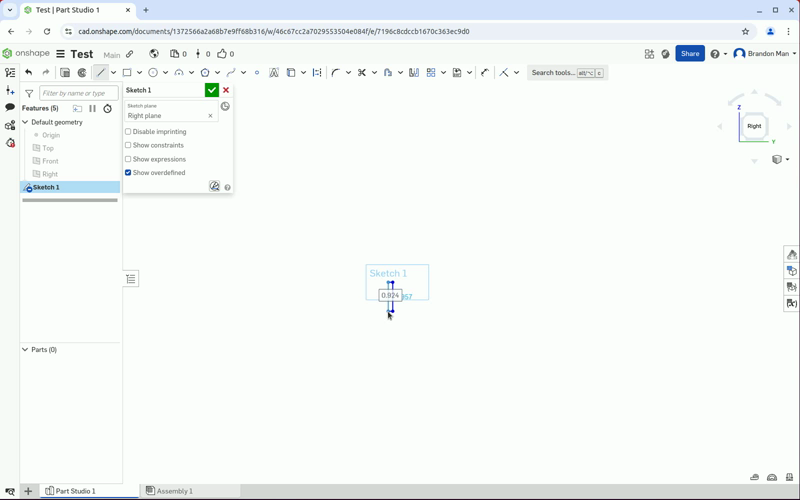
mouse_move(391, 297)
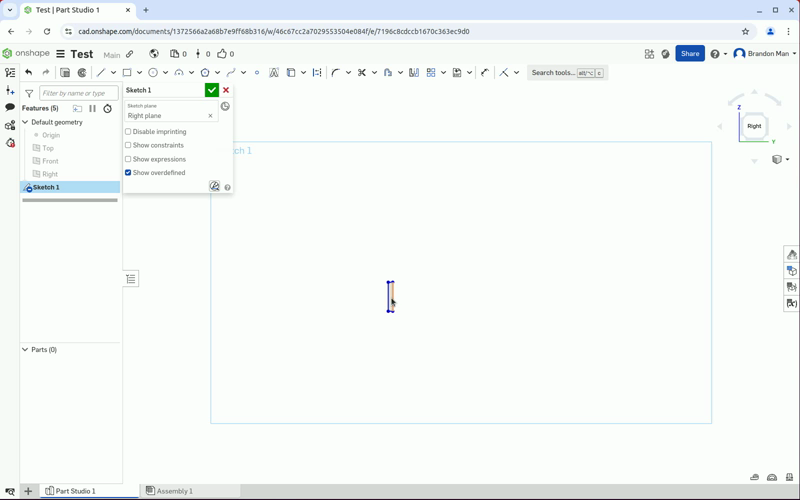
scroll(6)
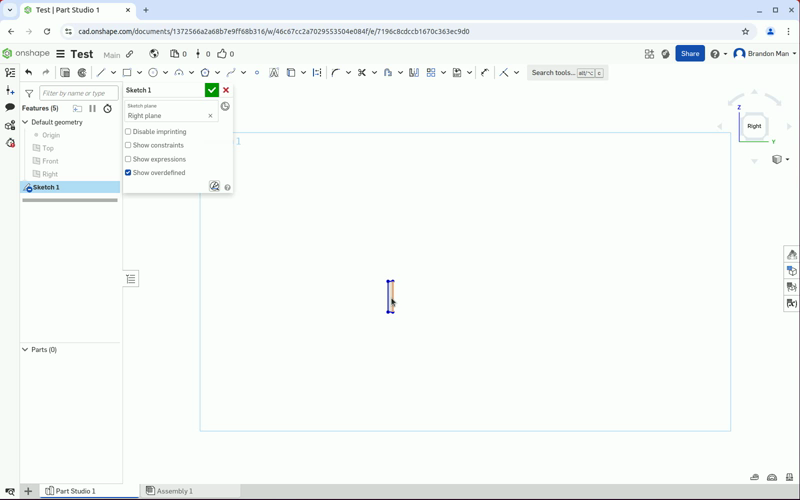
scroll(6)
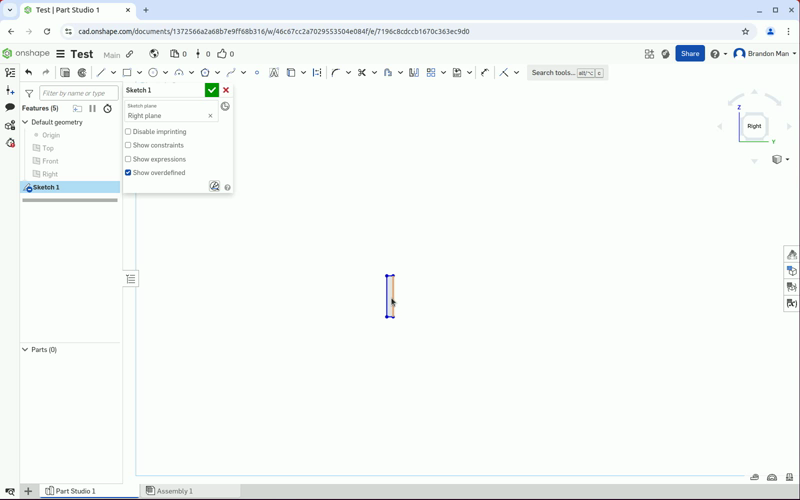
scroll(6)
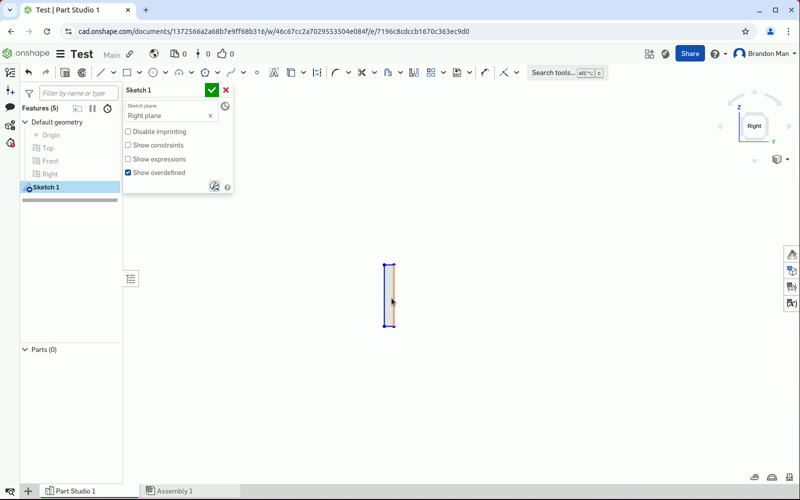
scroll(6)
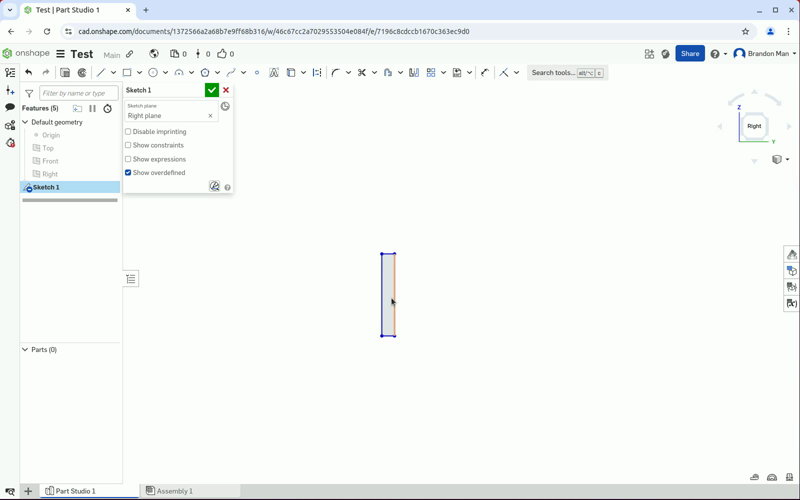
scroll(6)
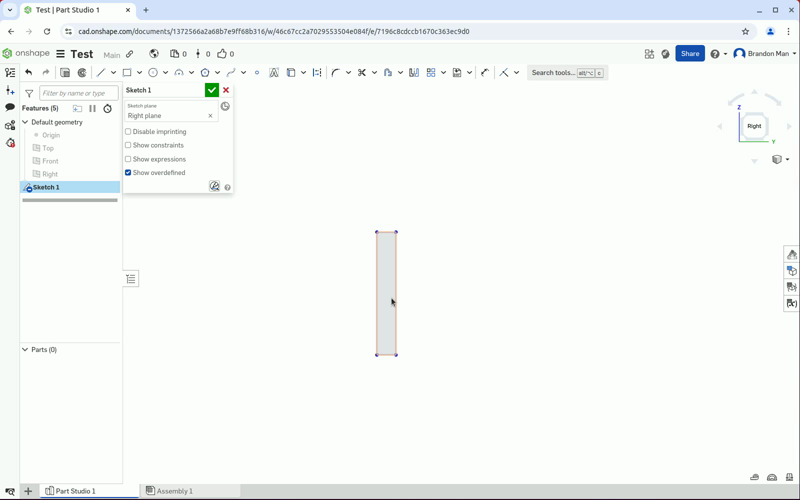
scroll(6)
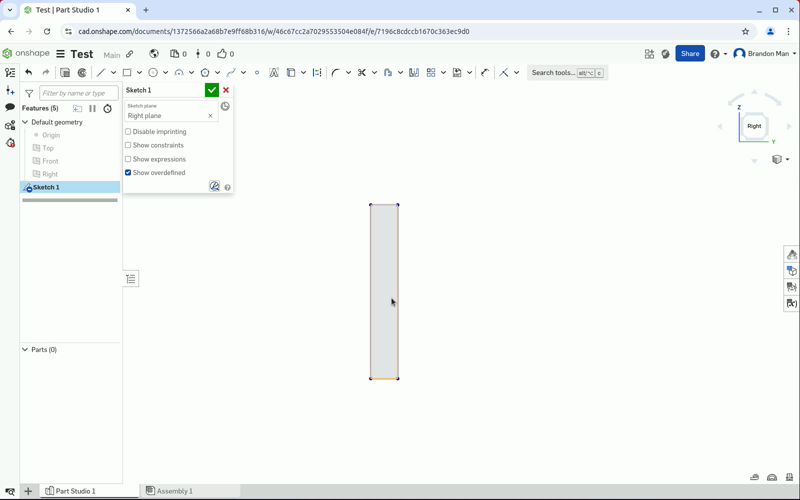
scroll(6)
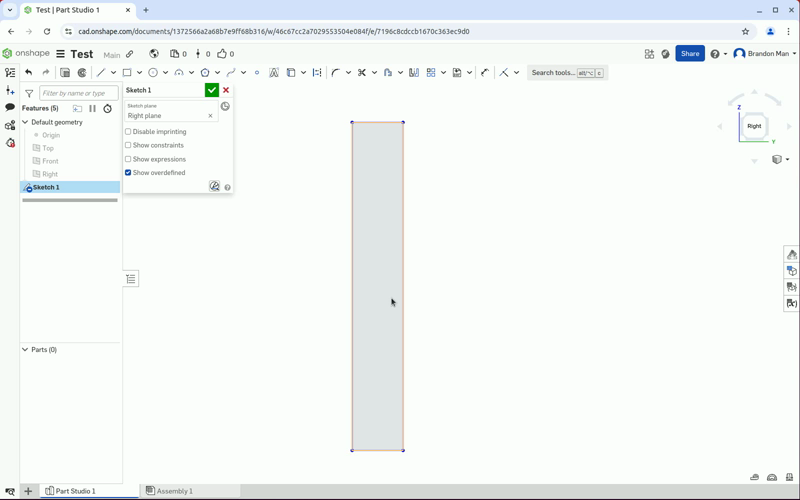
click(391, 297)
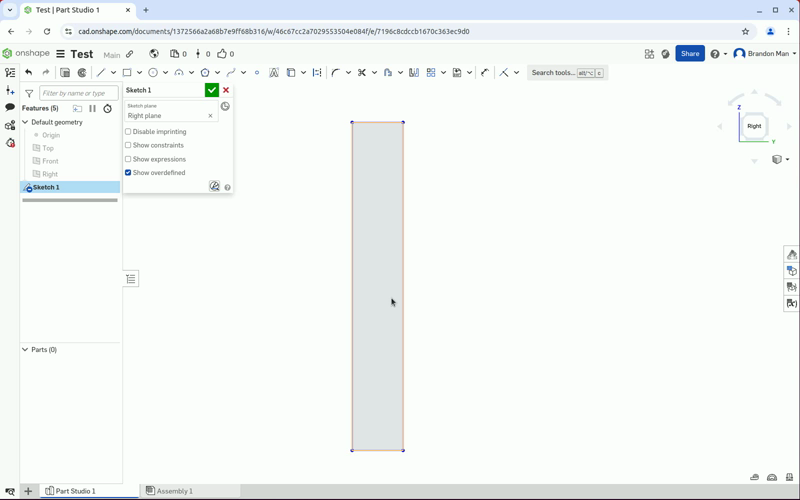
scroll(-6)
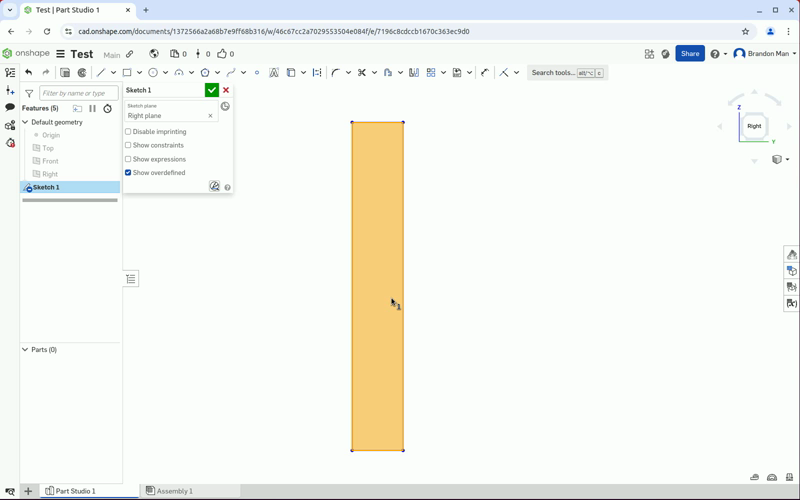
scroll(-6)
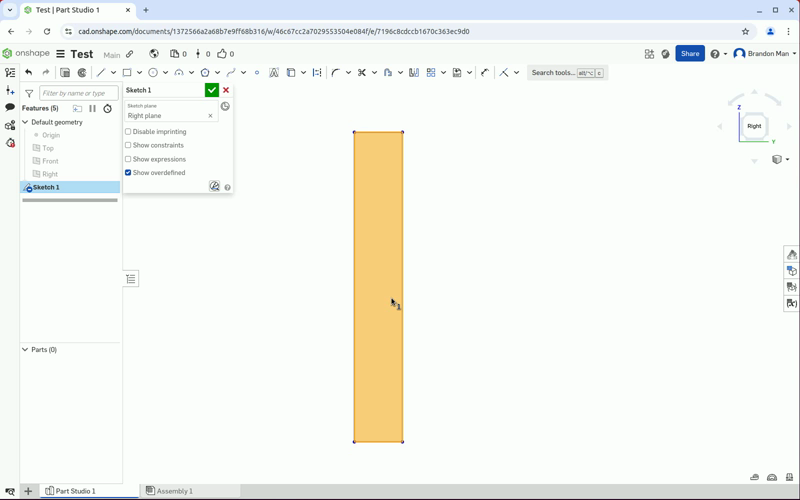
scroll(-6)
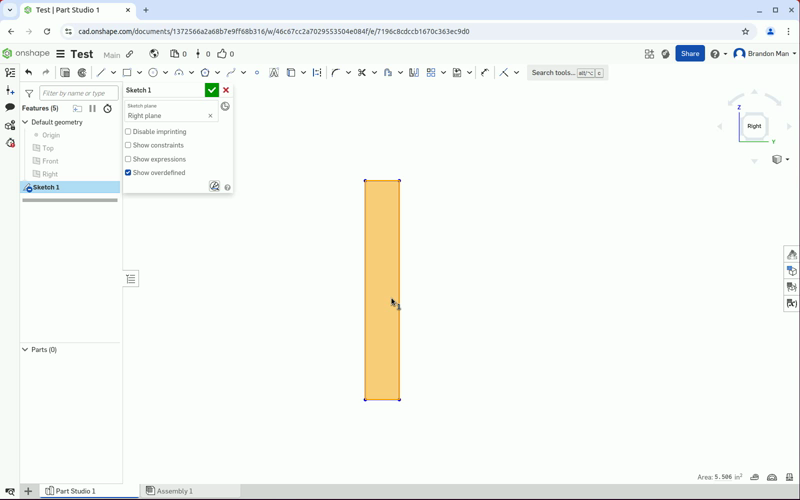
scroll(-6)
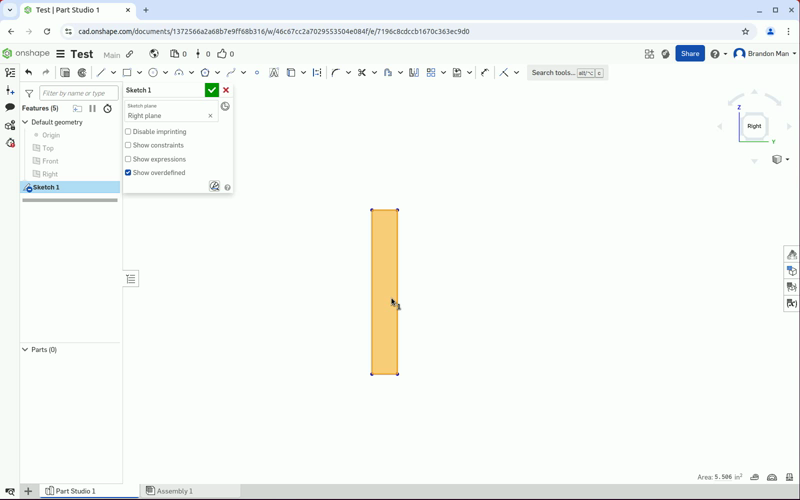
scroll(-6)
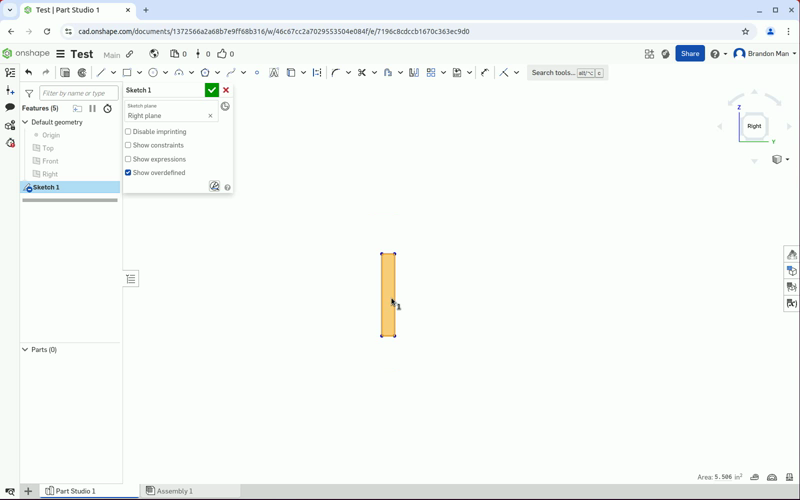
scroll(-6)
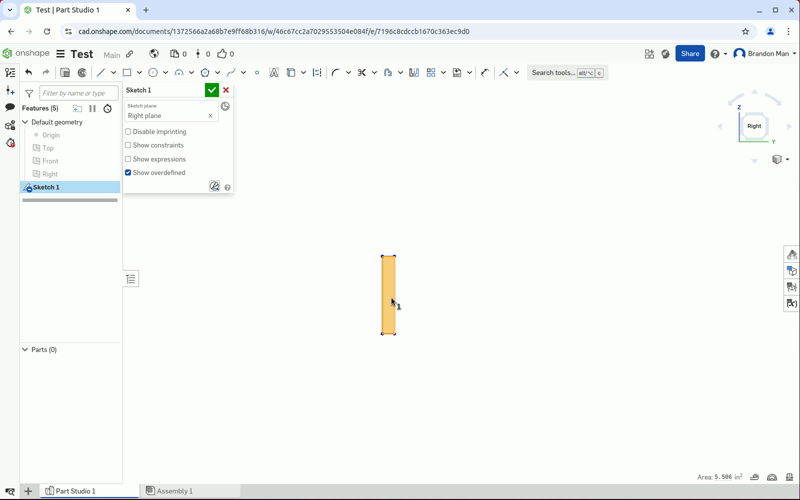
scroll(-6)
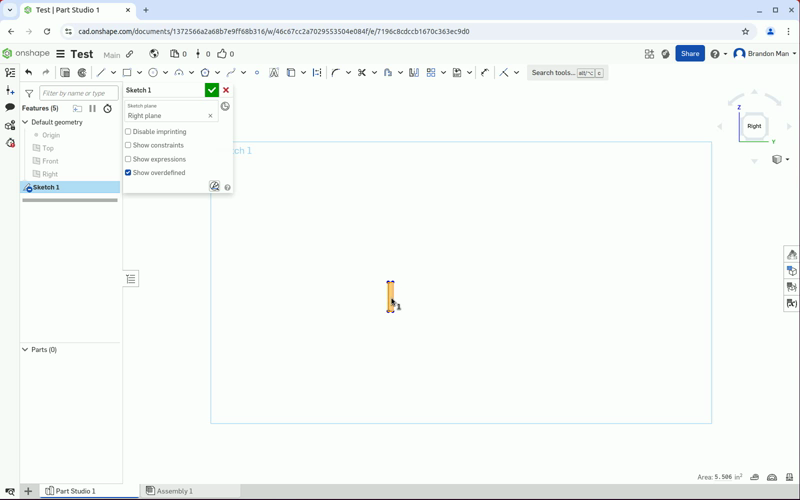
mouse_move(73, 352)
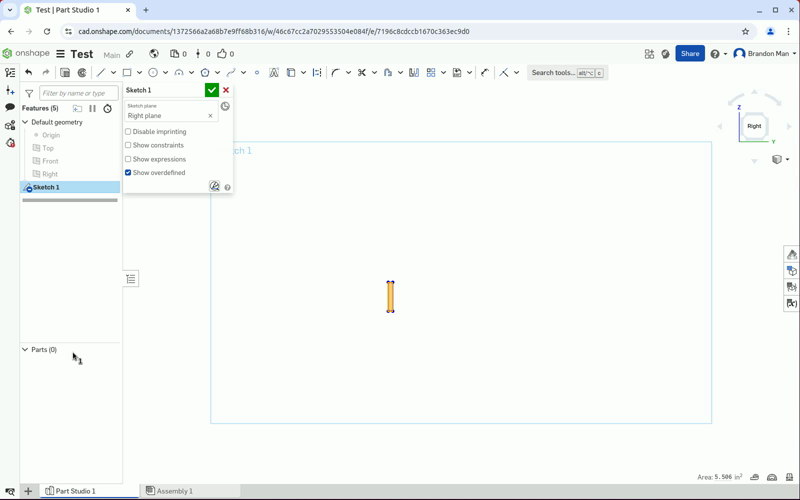
key(shift+y)
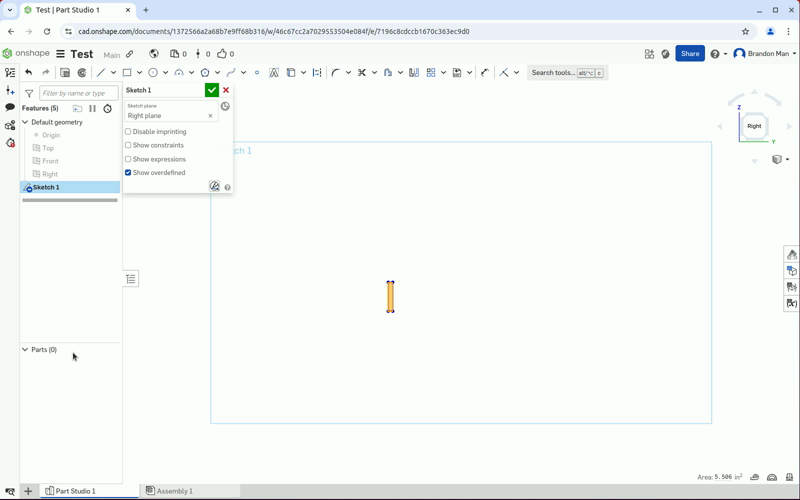
key(shift+e)
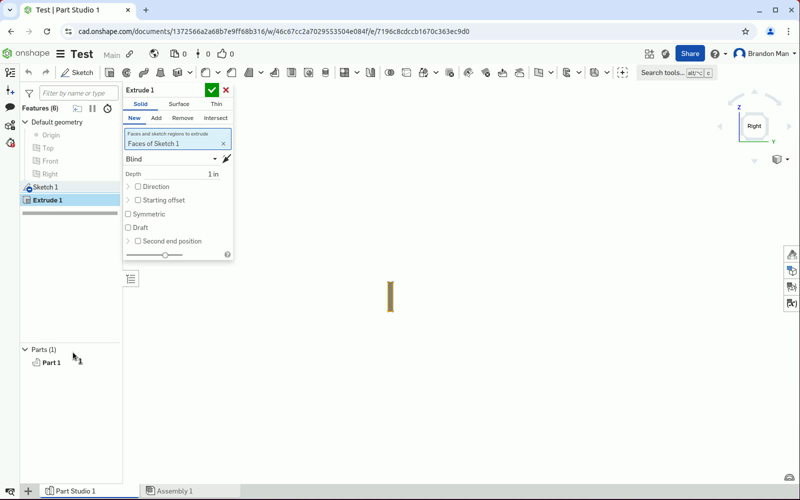
mouse_move(143, 106)
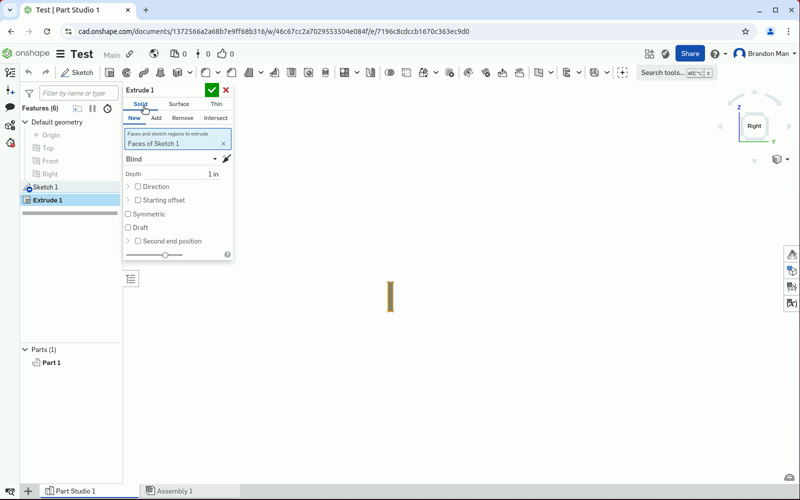
click(143, 106)
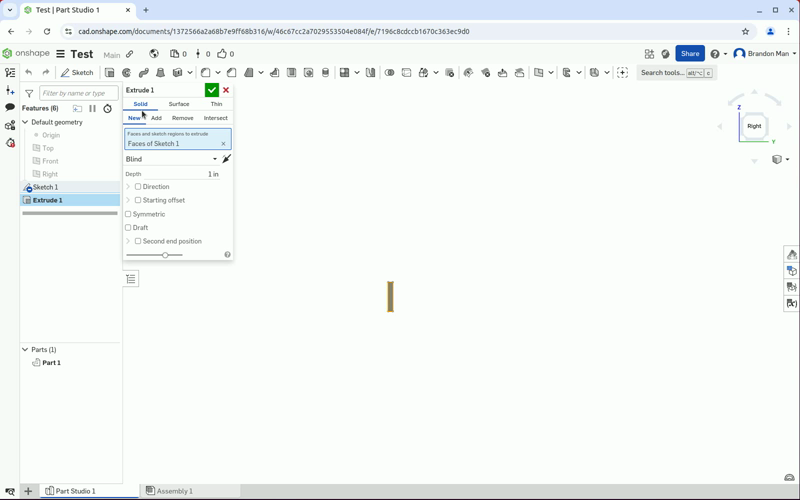
mouse_move(137, 120)
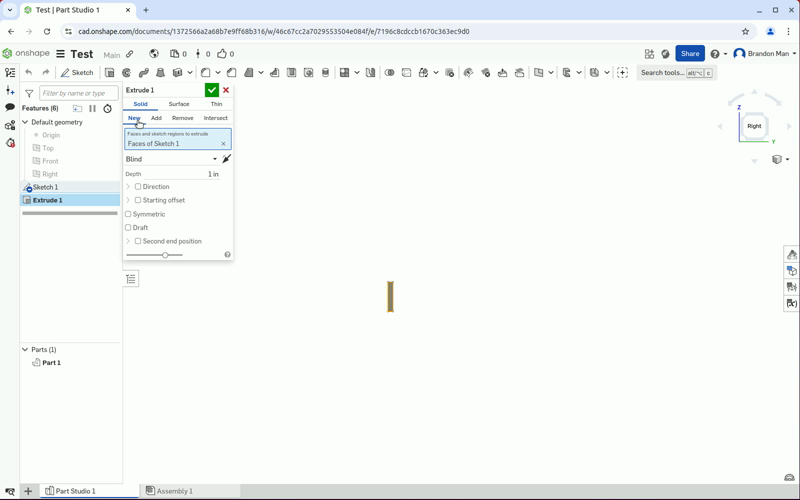
click(137, 120)
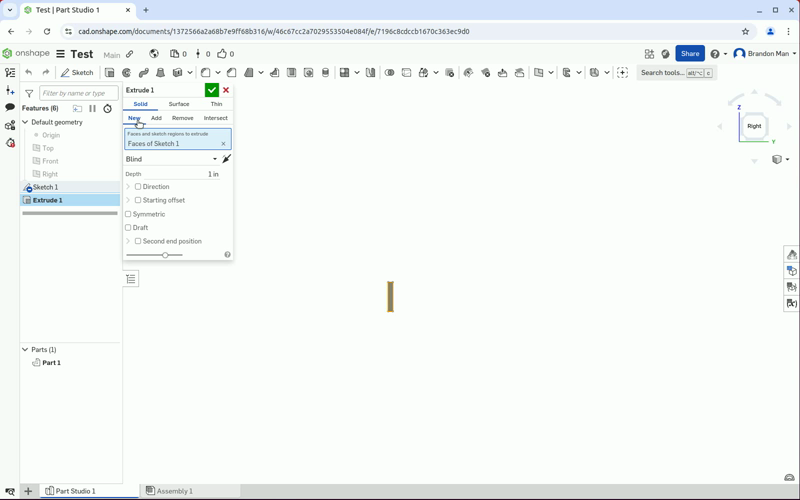
key(tab, 4)
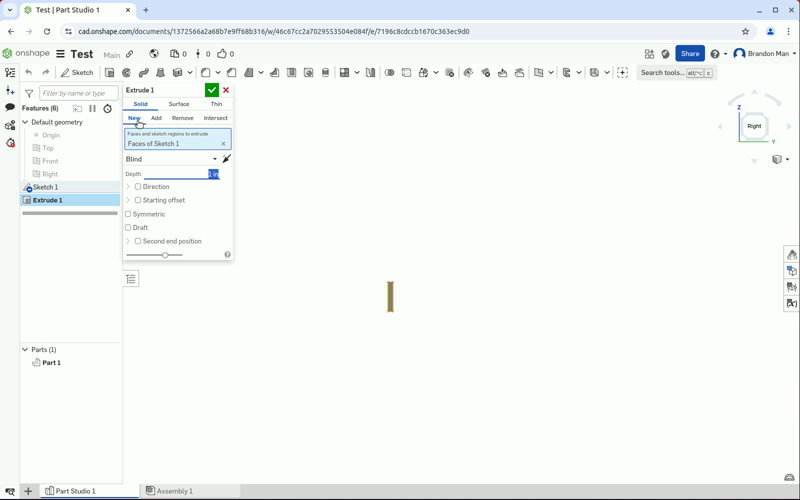
text(0.963)
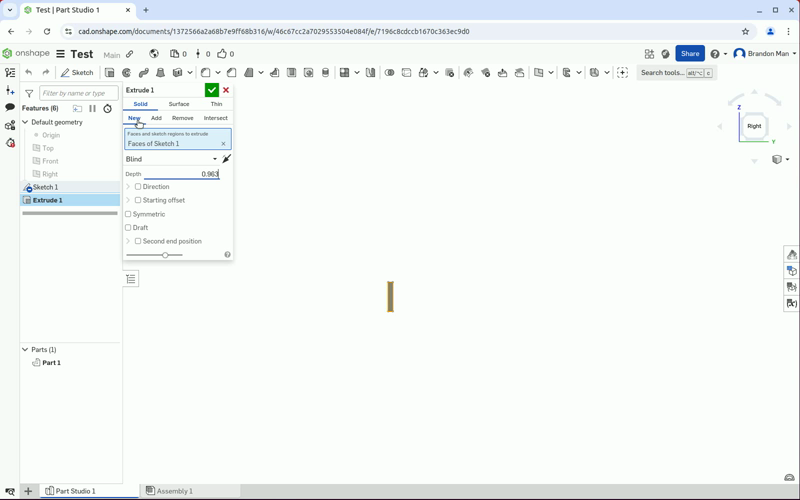
key(enter)
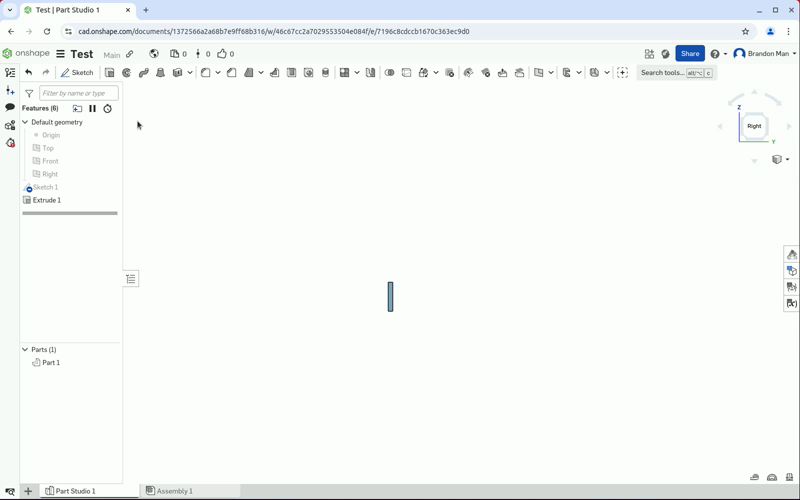
key(shift+h)
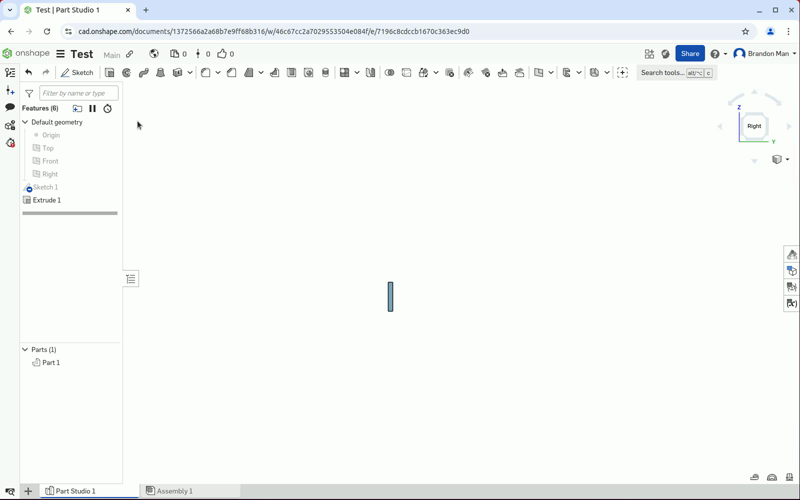
key(shift+h)
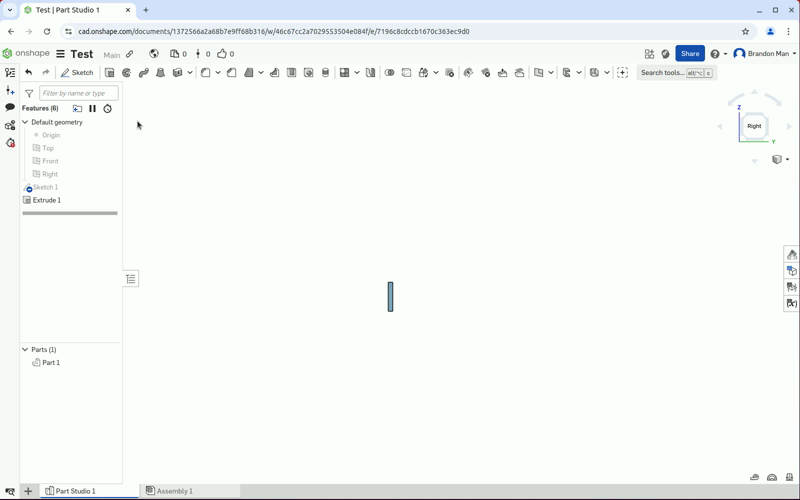
mouse_move(73, 189)
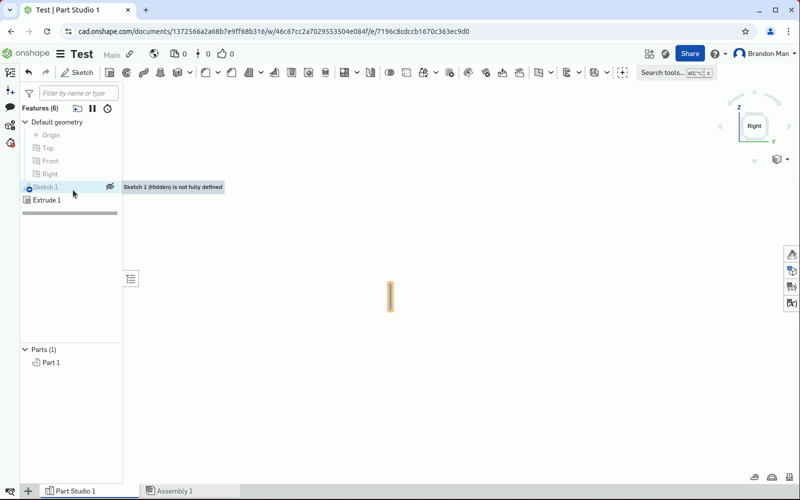
click(73, 189)
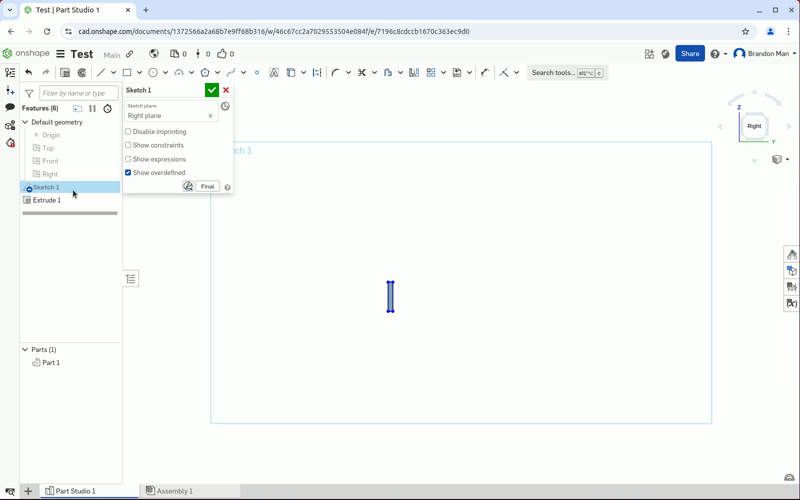
mouse_move(229, 92)
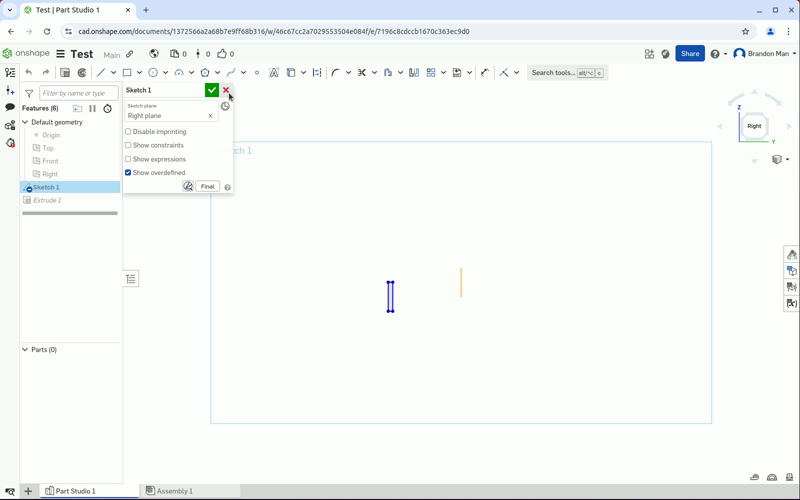
click(229, 92)
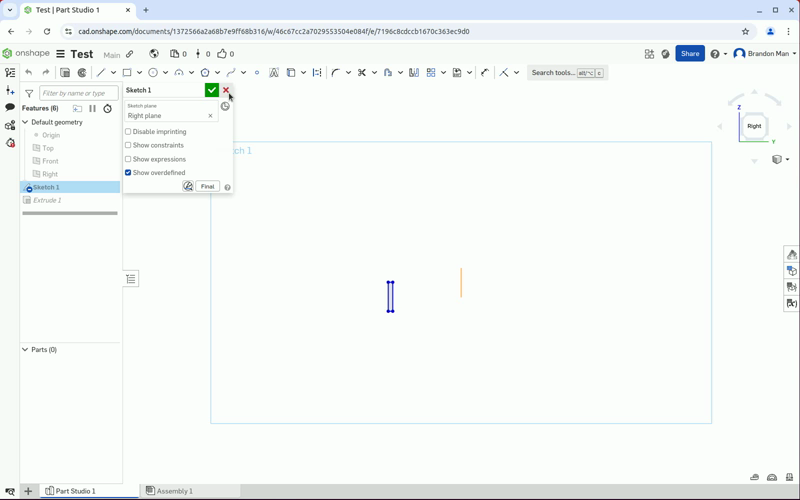
key(shift+s)
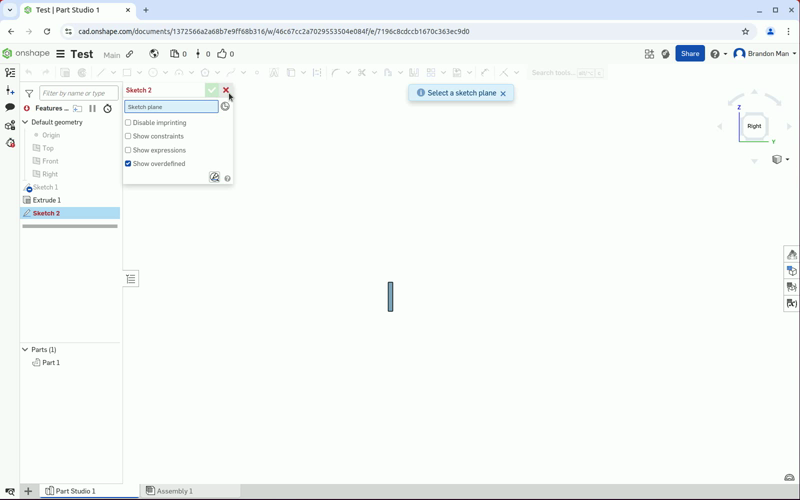
mouse_move(73, 176)
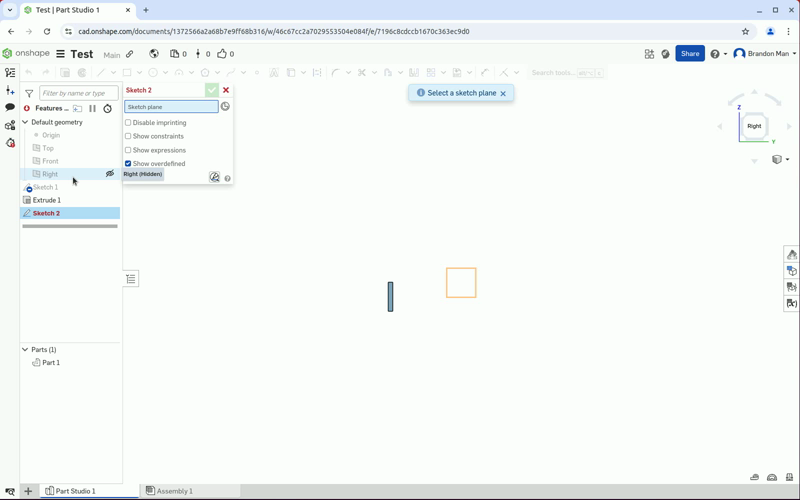
click(73, 176)
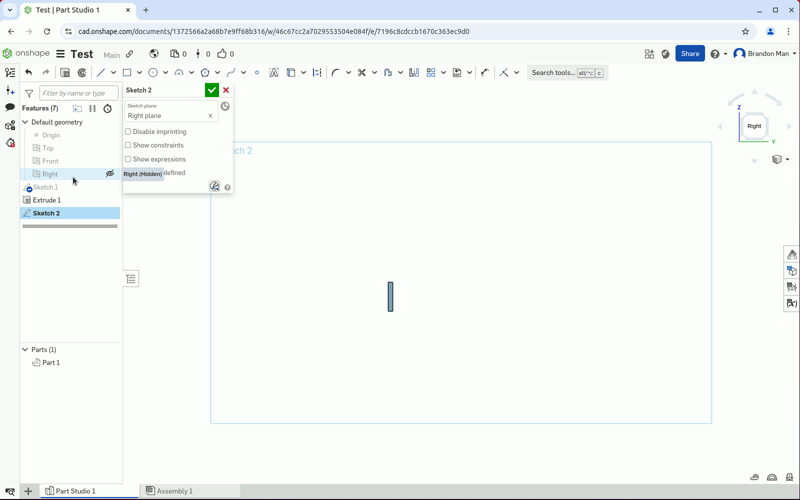
mouse_move(73, 352)
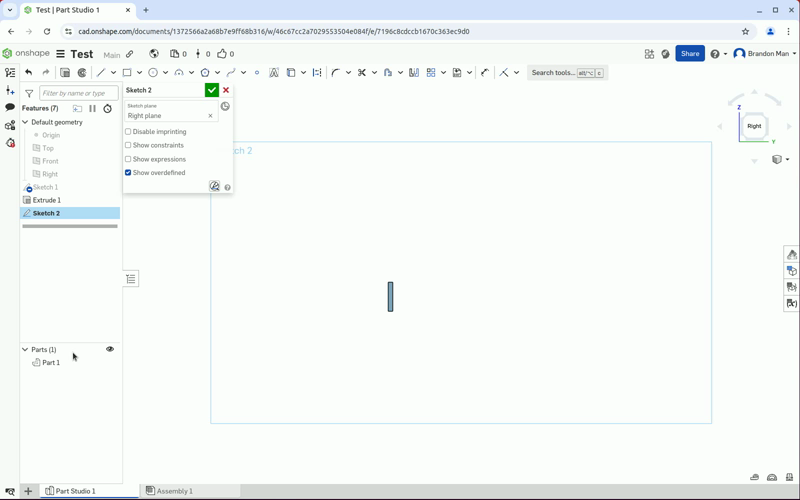
key(y)
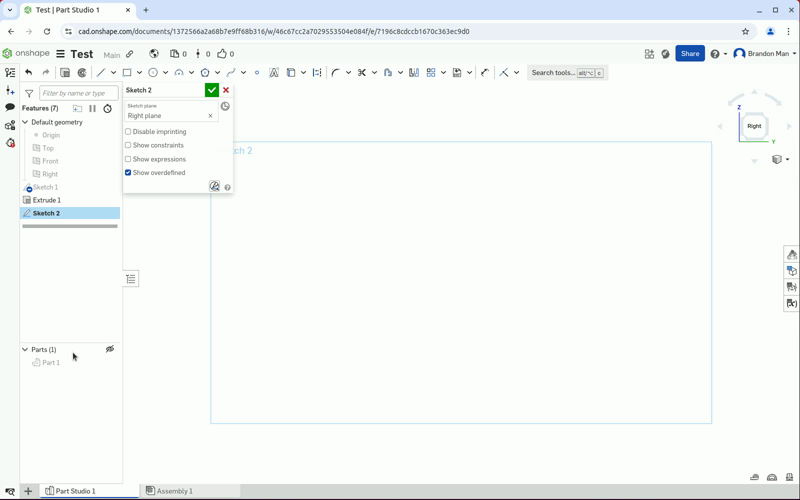
key(l)
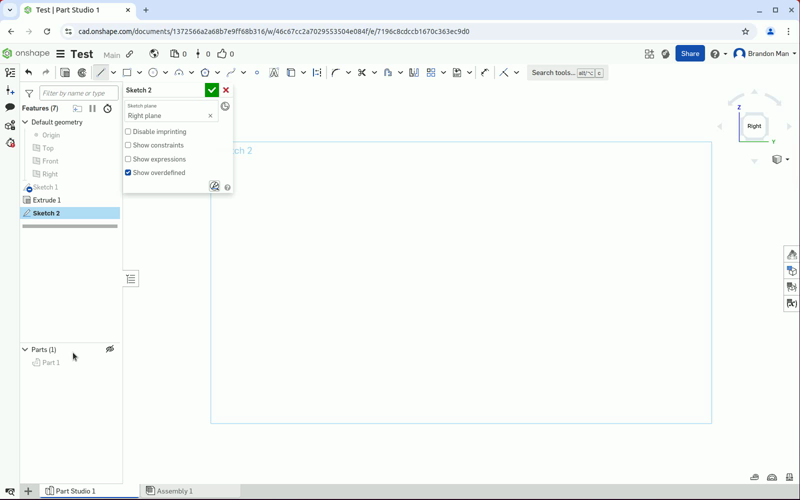
key_down(shift)
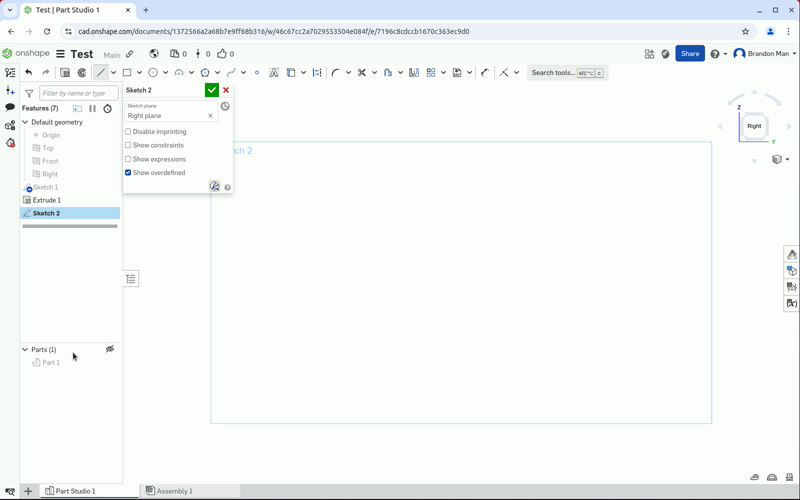
mouse_move(542, 311)
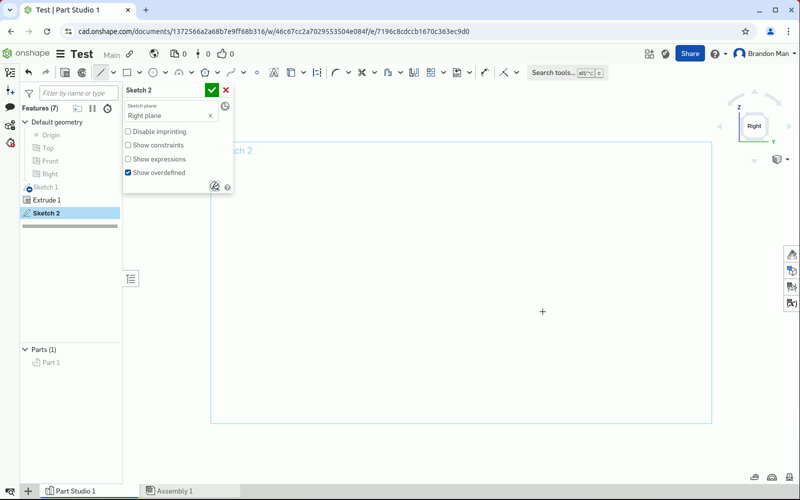
click(542, 311)
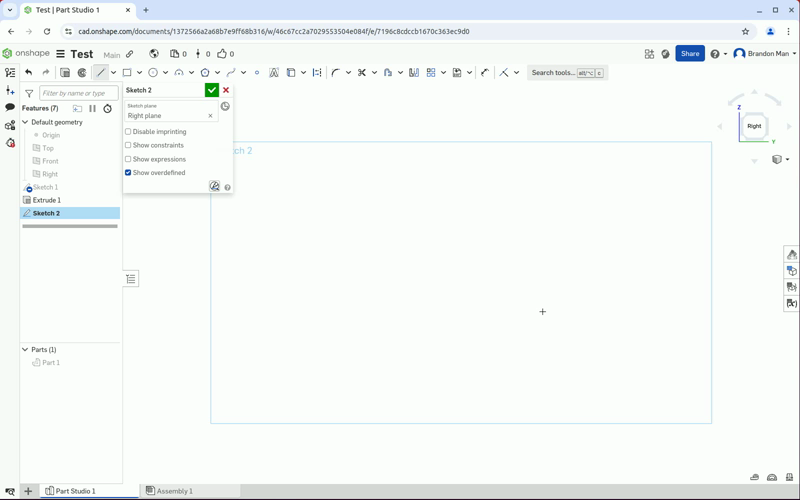
key_up(shift)
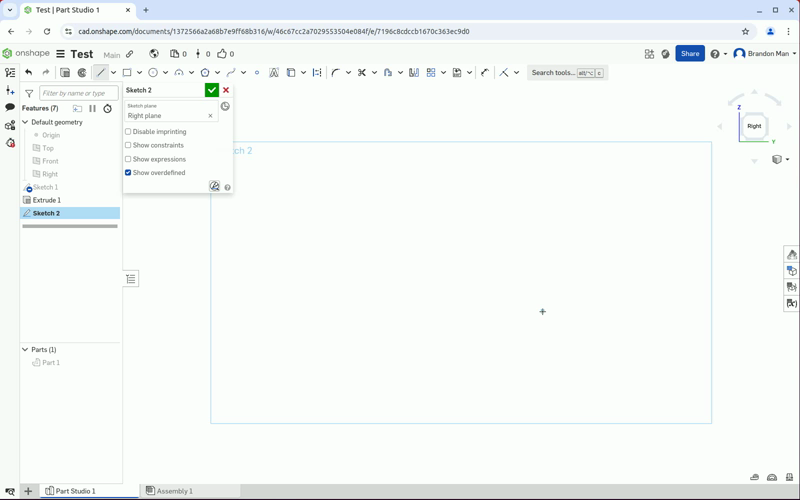
key_down(shift)
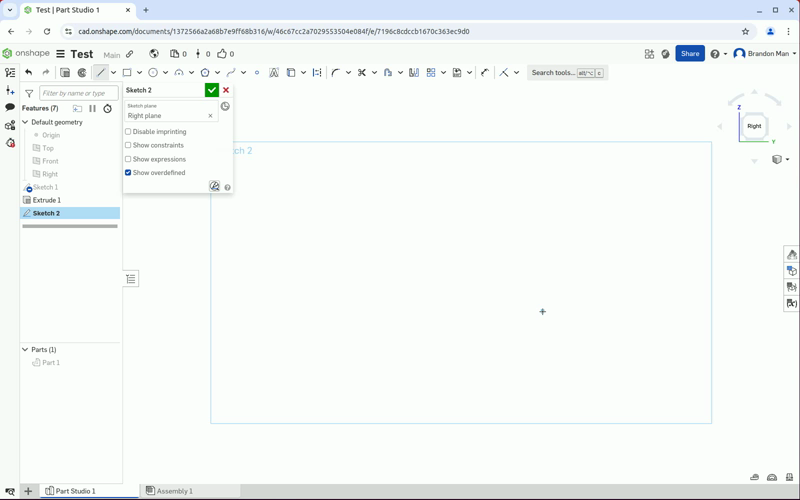
mouse_move(572, 311)
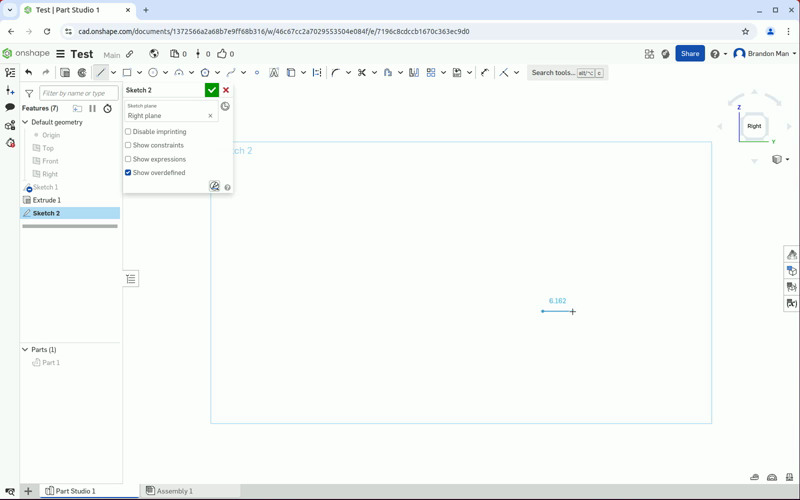
mouse_move(547, 311)
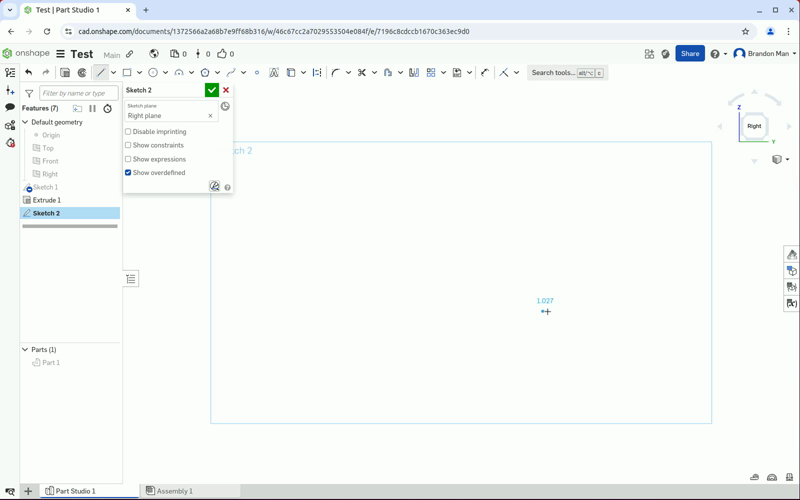
scroll(6)
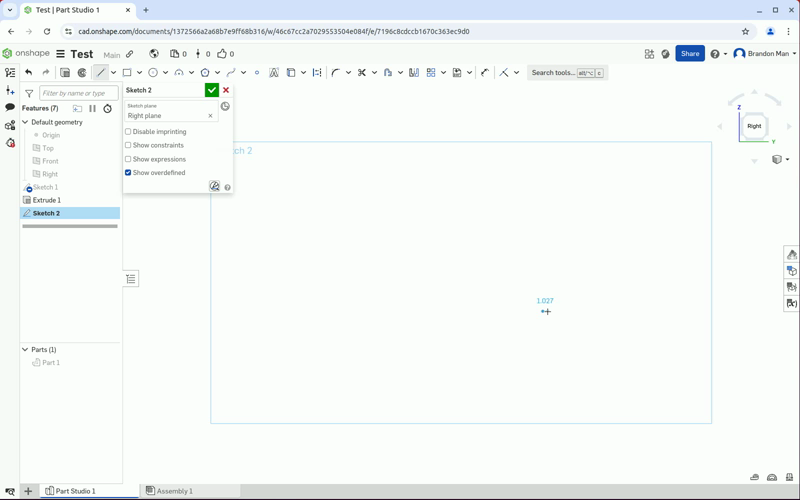
scroll(6)
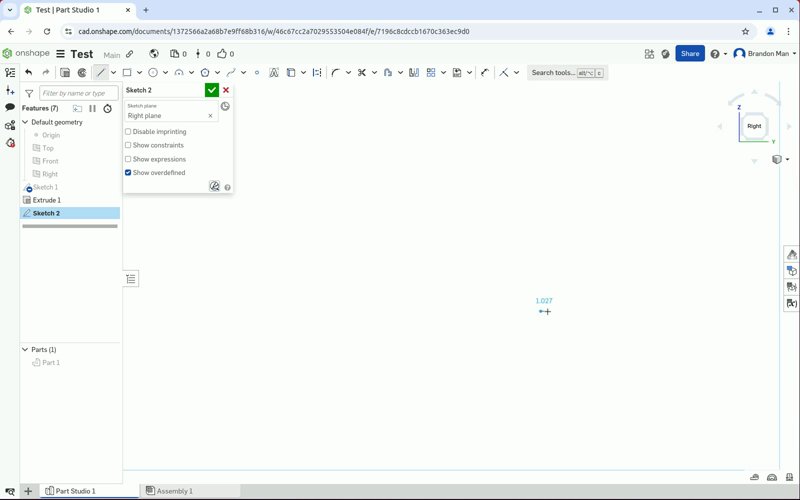
scroll(6)
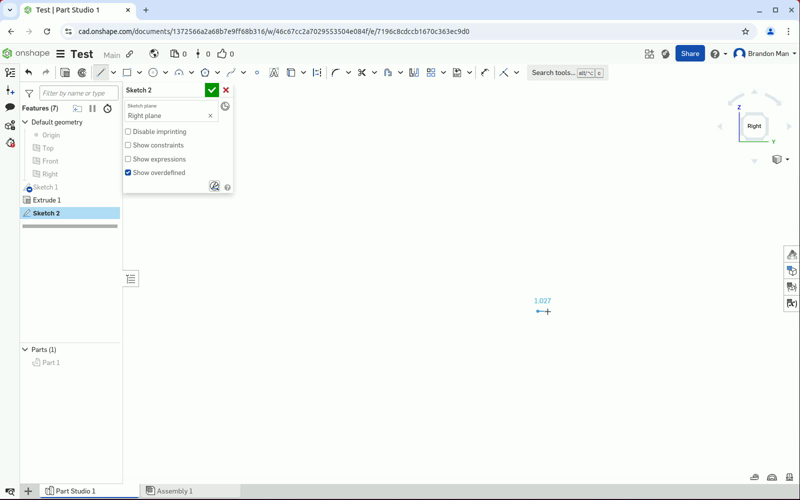
scroll(6)
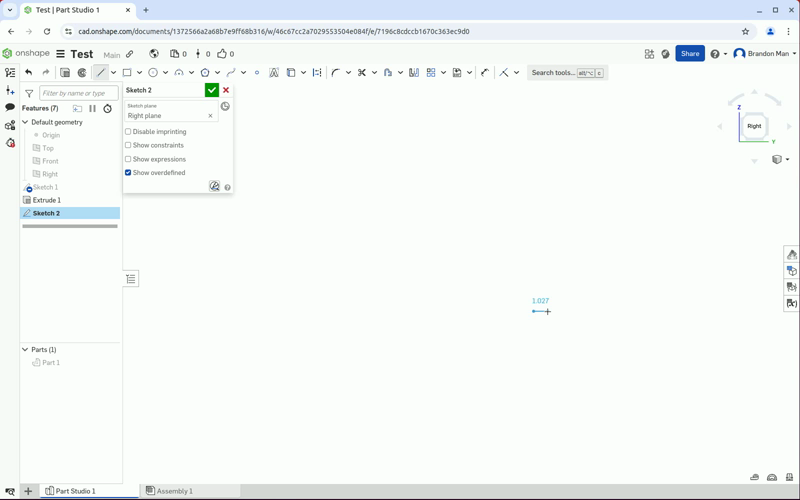
scroll(6)
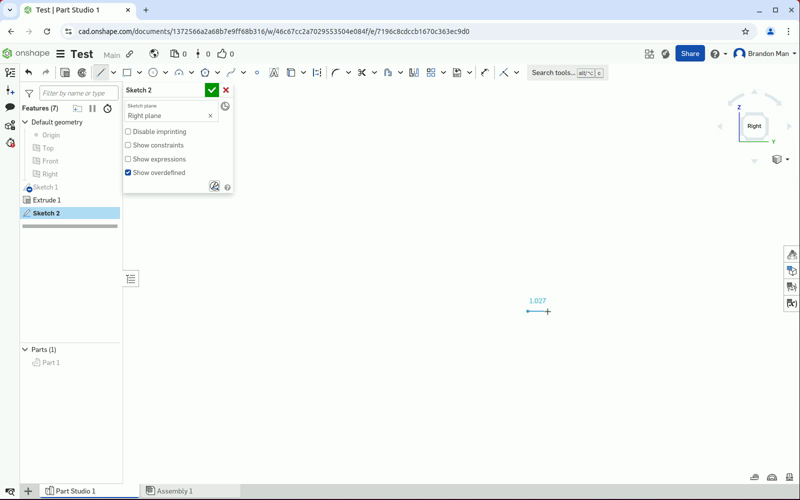
scroll(6)
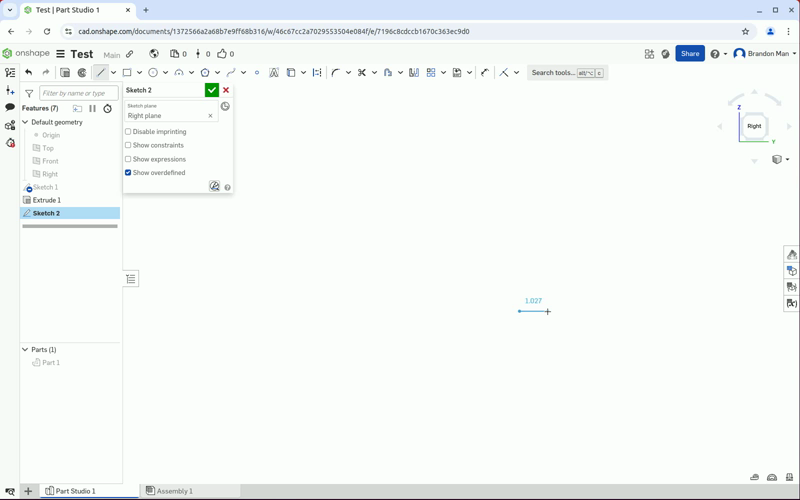
scroll(6)
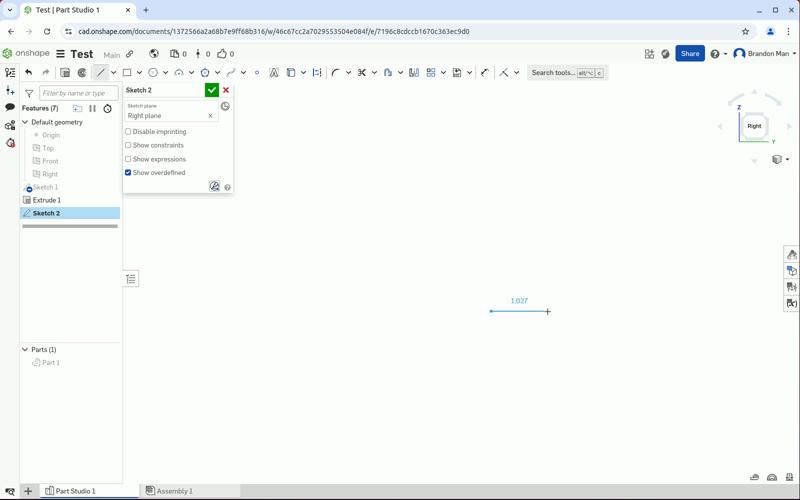
click(547, 311)
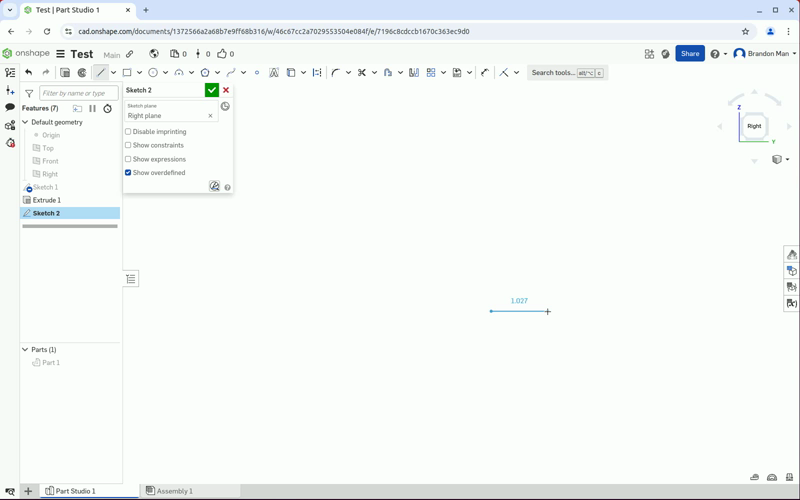
scroll(-6)
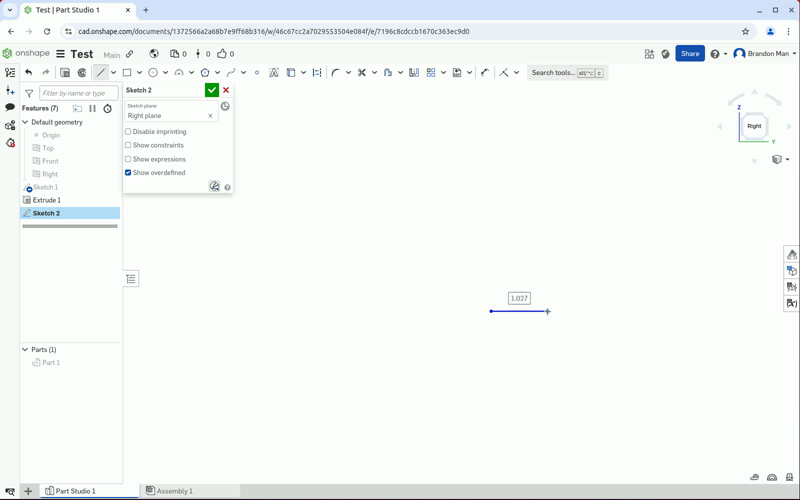
scroll(-6)
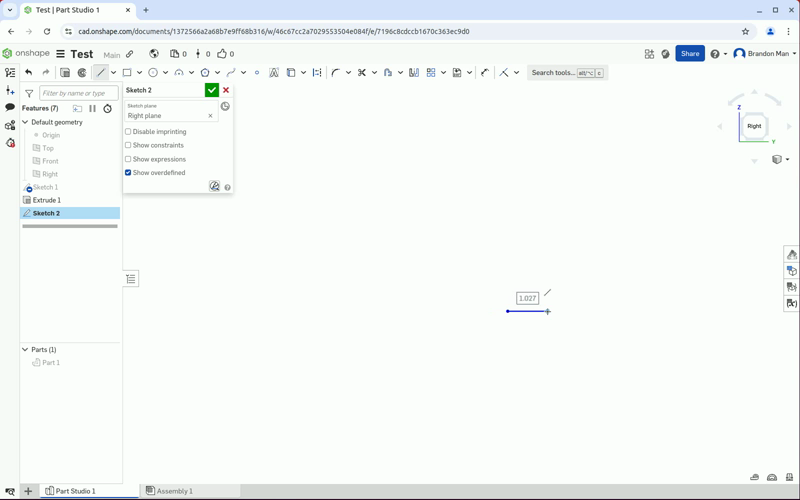
scroll(-6)
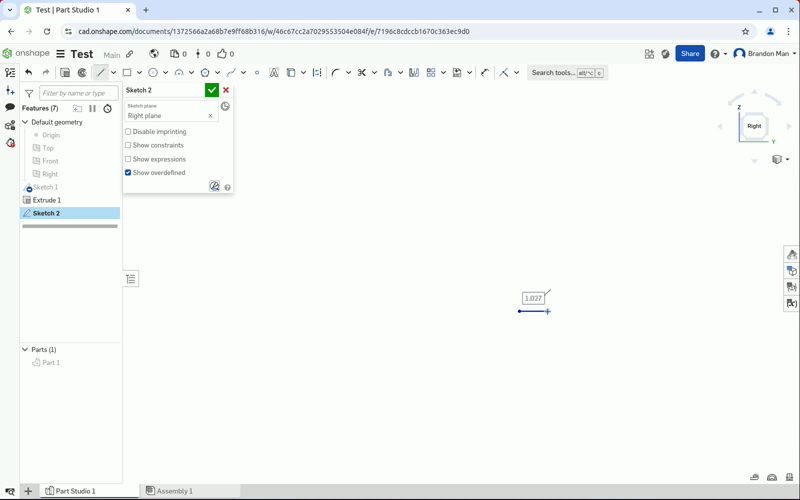
scroll(-6)
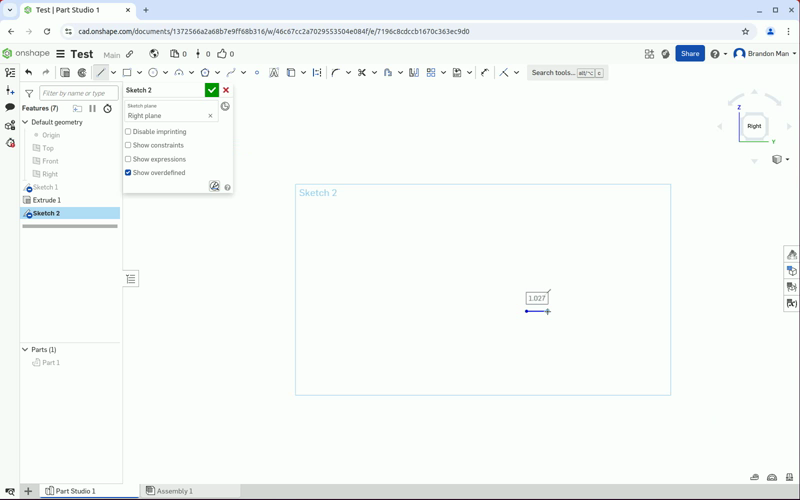
scroll(-6)
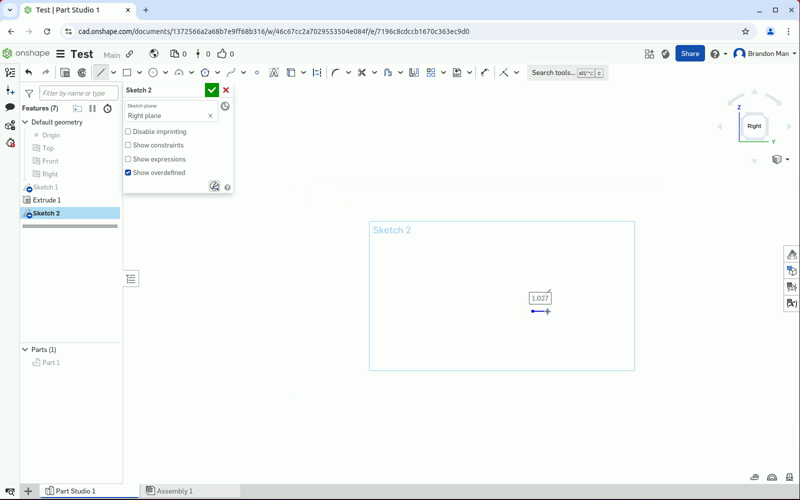
scroll(-6)
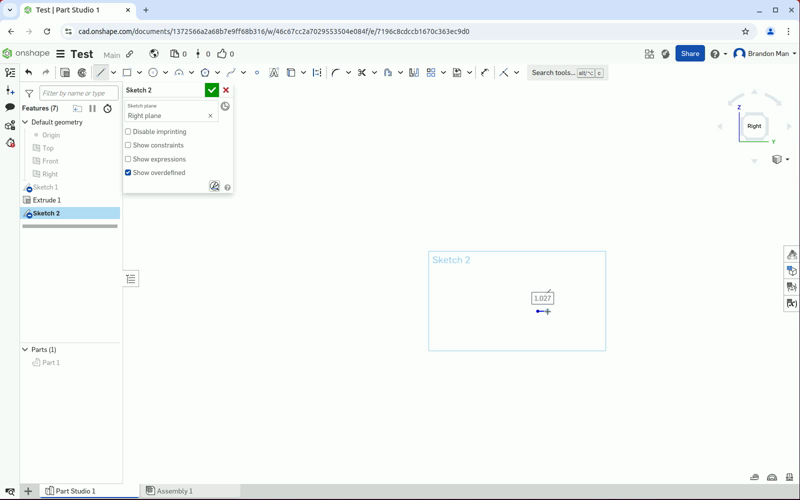
scroll(-6)
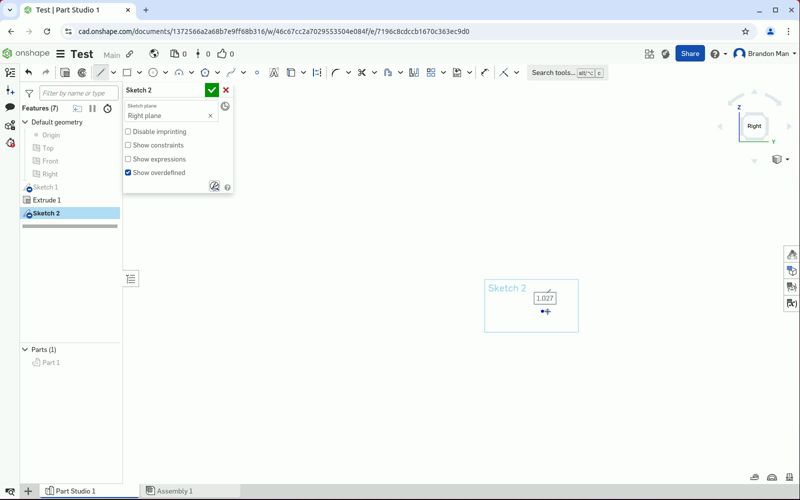
key_up(shift)
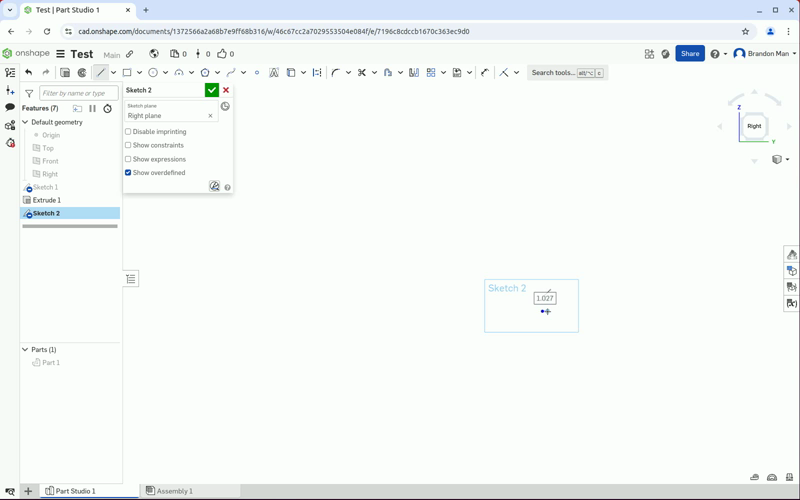
key_down(shift)
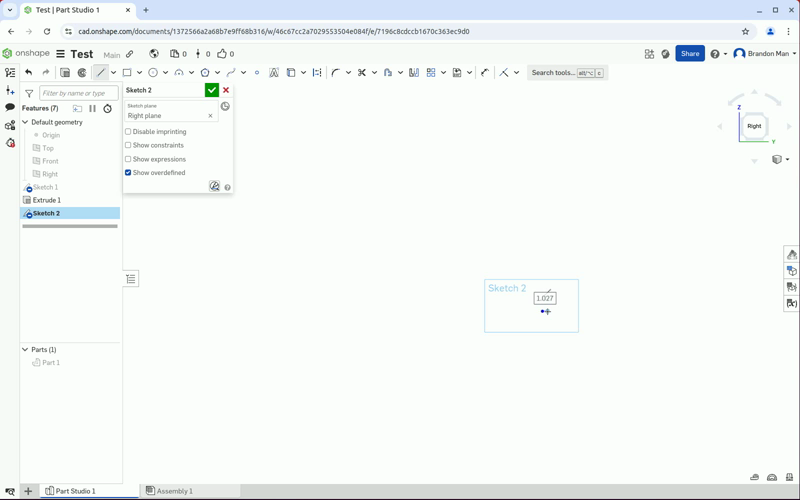
mouse_move(577, 311)
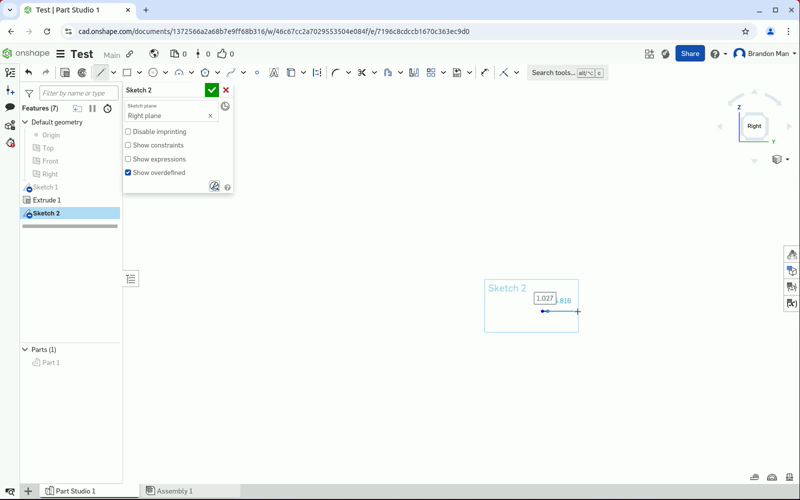
mouse_move(547, 282)
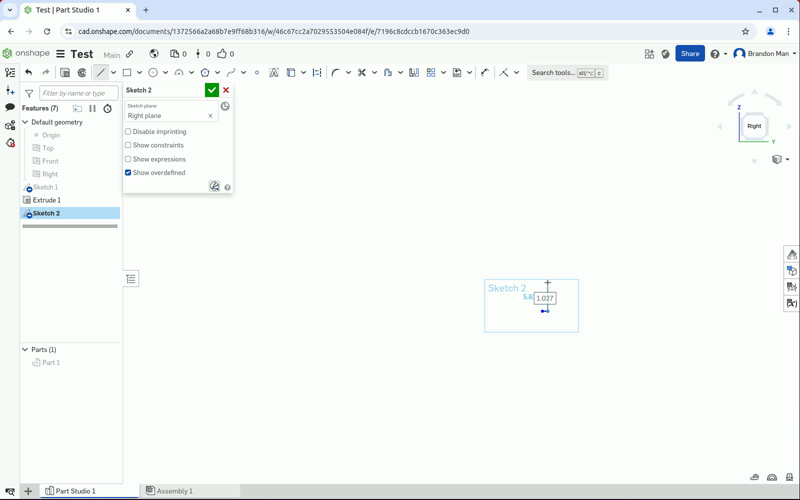
click(547, 282)
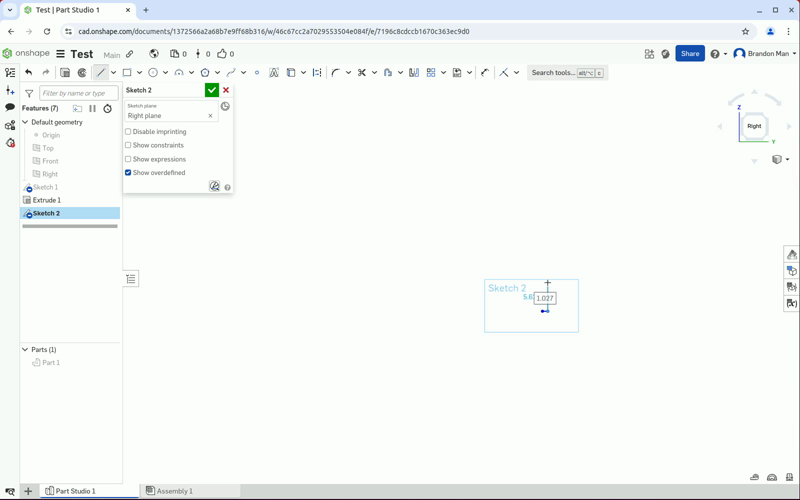
key_up(shift)
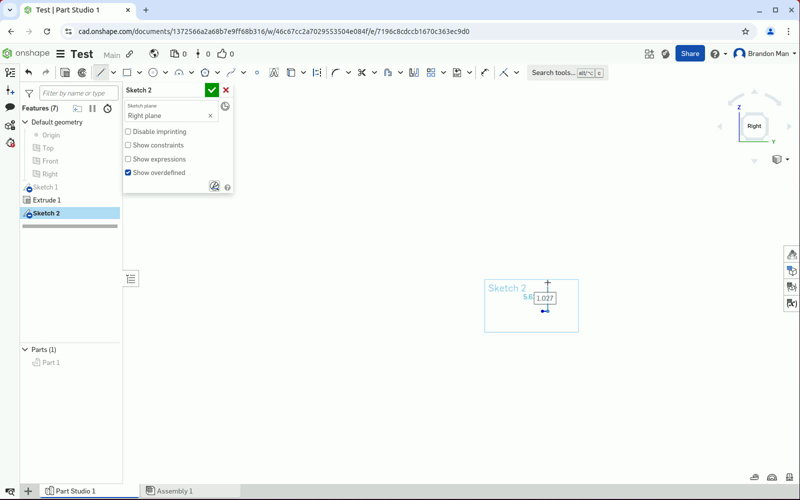
key_down(shift)
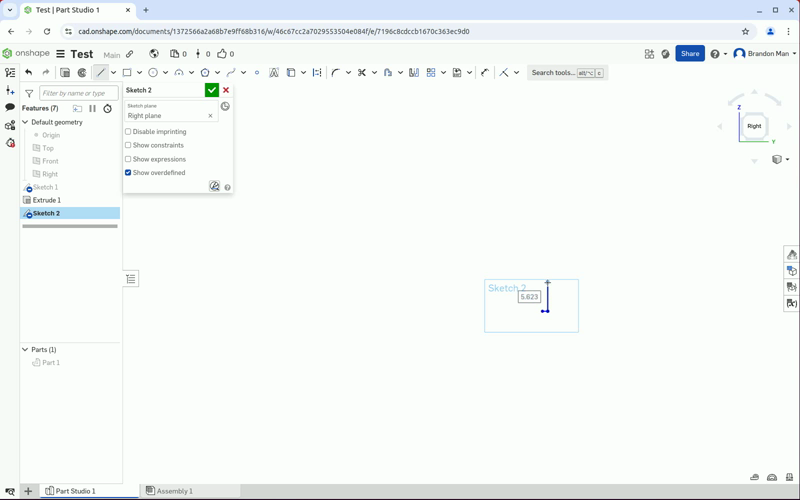
mouse_move(577, 282)
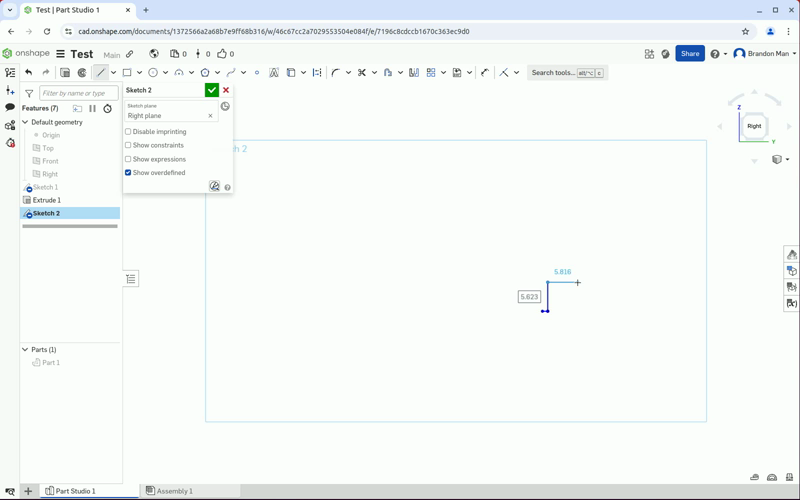
mouse_move(542, 282)
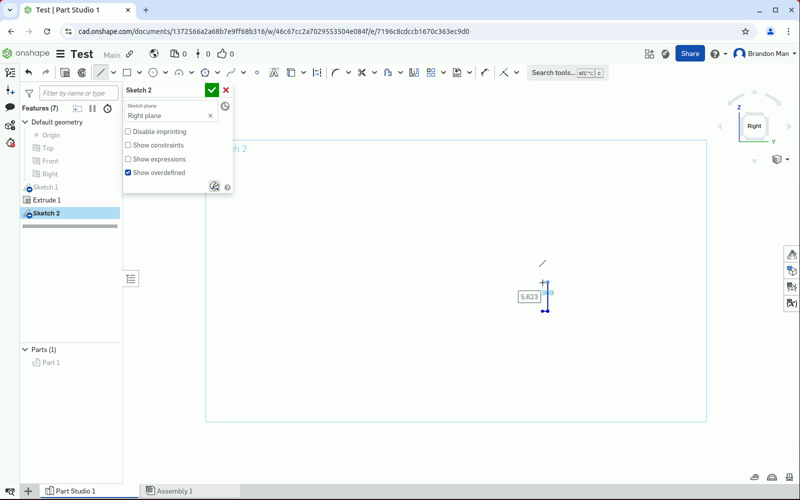
scroll(6)
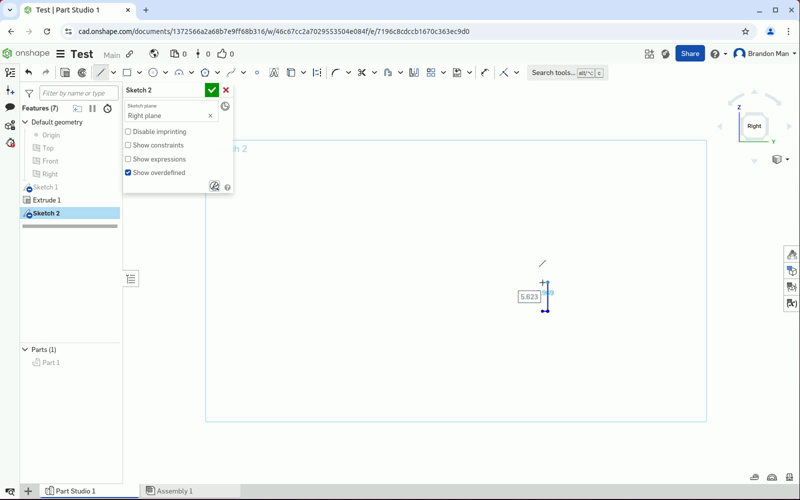
scroll(6)
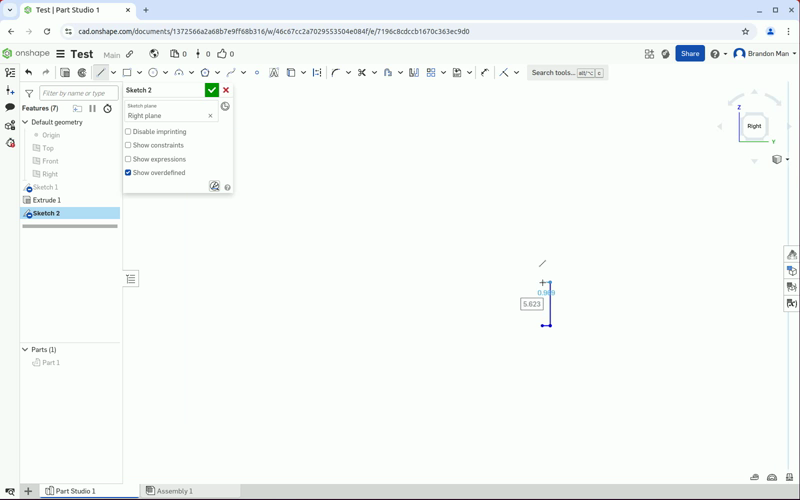
scroll(6)
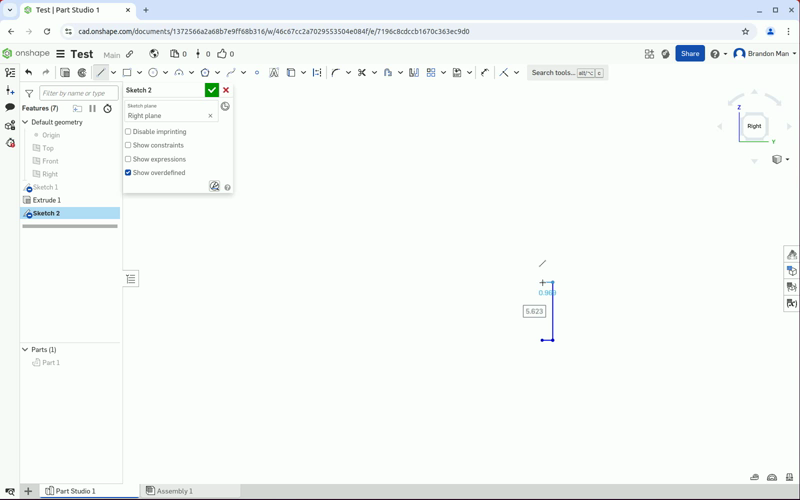
scroll(6)
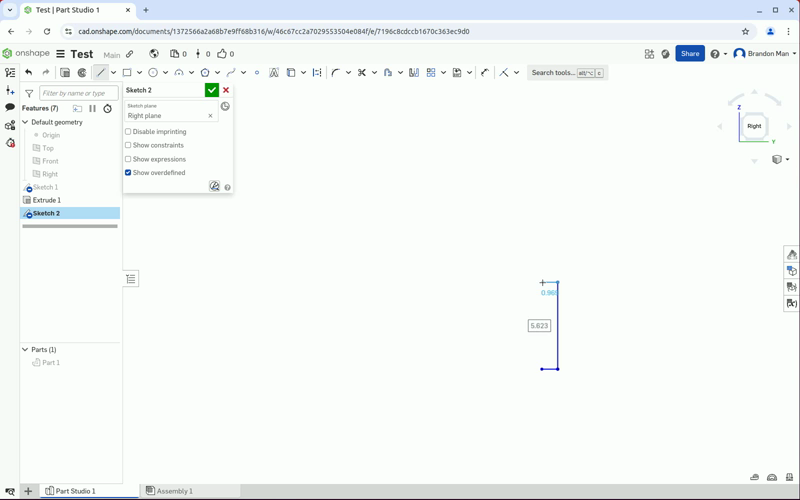
scroll(6)
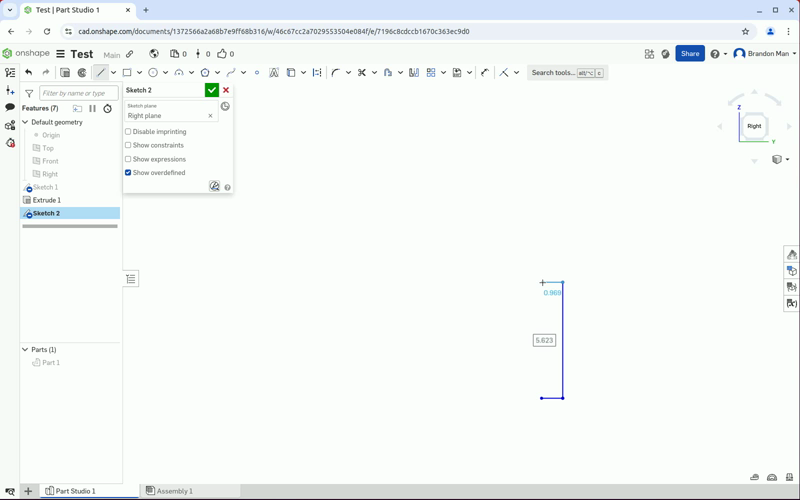
scroll(6)
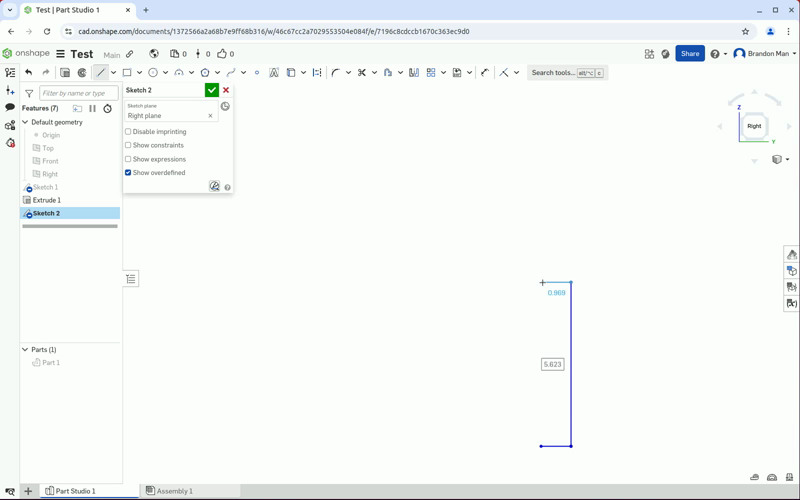
scroll(6)
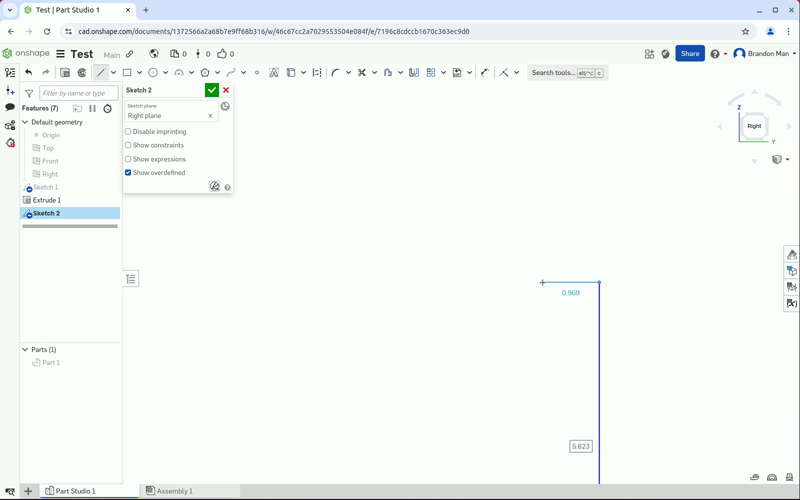
click(542, 282)
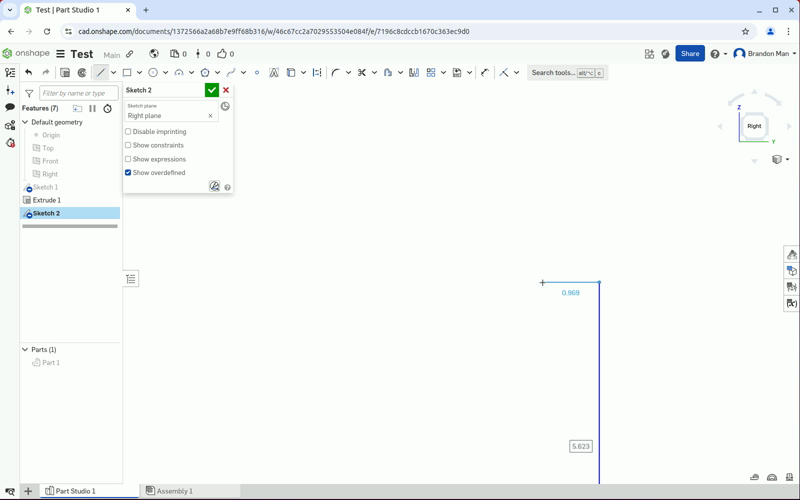
scroll(-6)
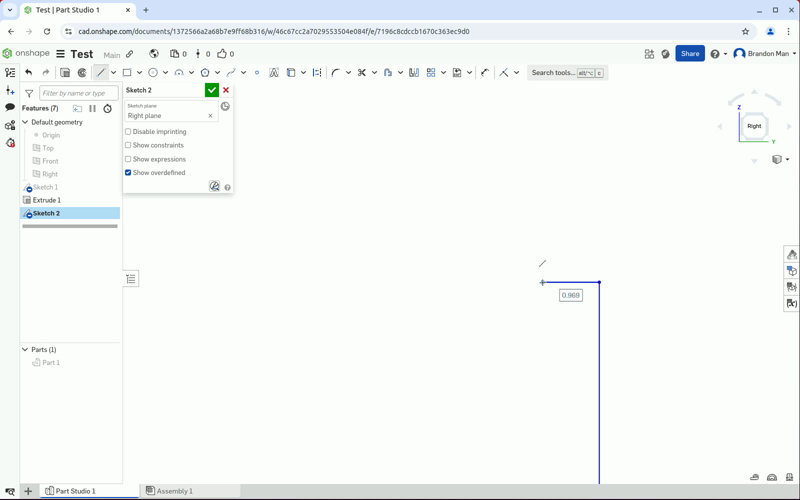
scroll(-6)
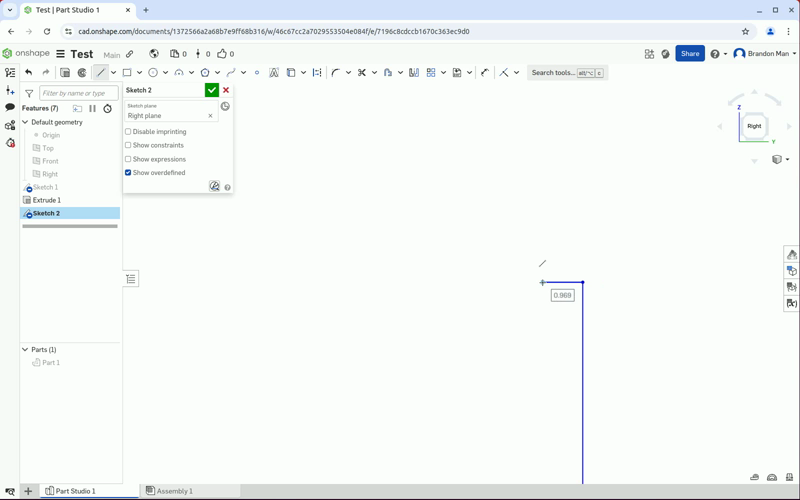
scroll(-6)
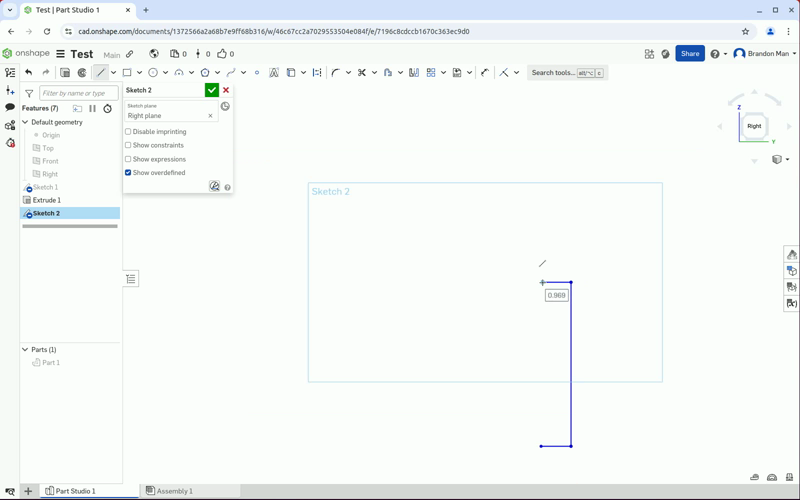
scroll(-6)
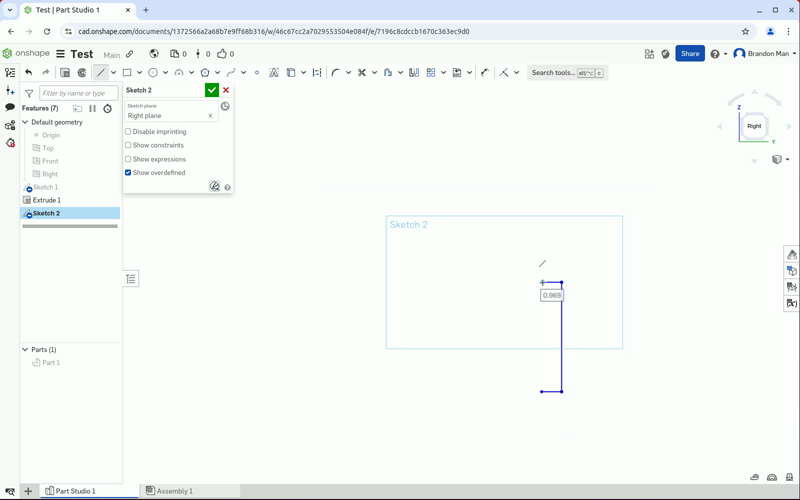
scroll(-6)
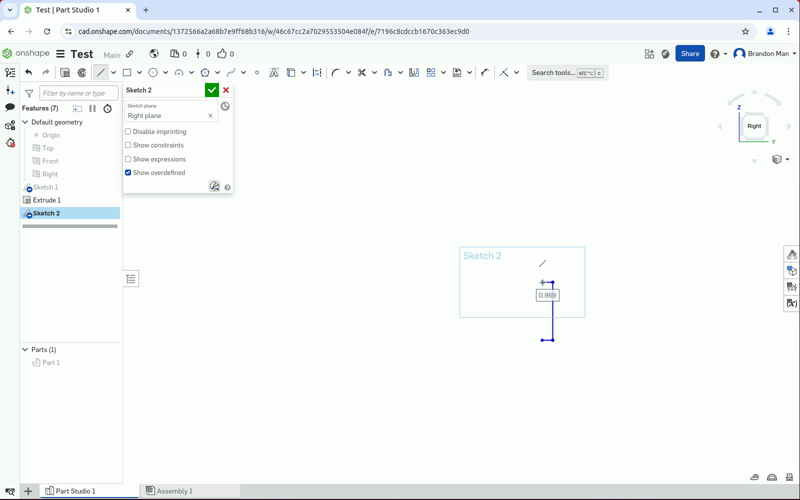
scroll(-6)
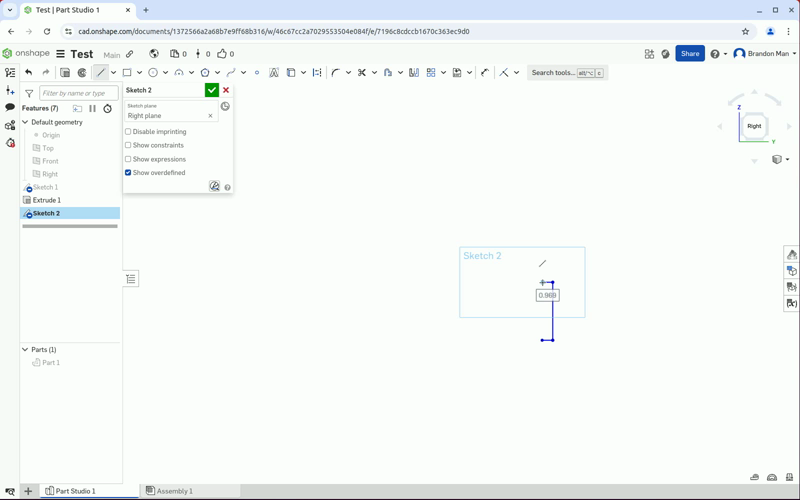
scroll(-6)
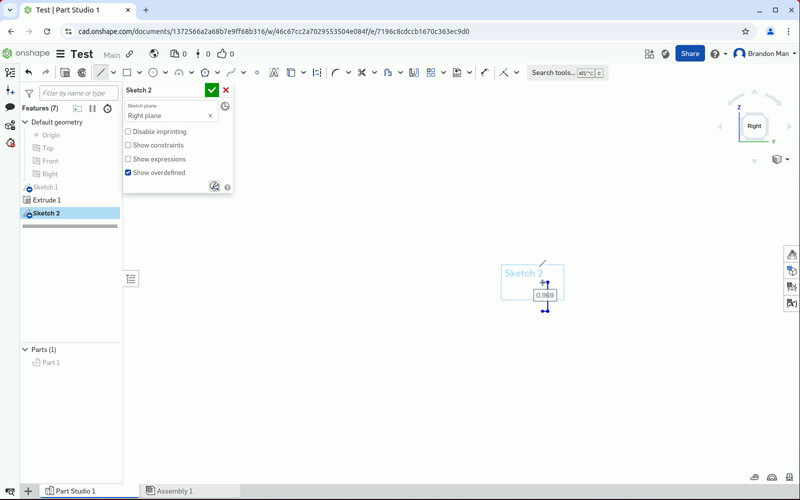
key_up(shift)
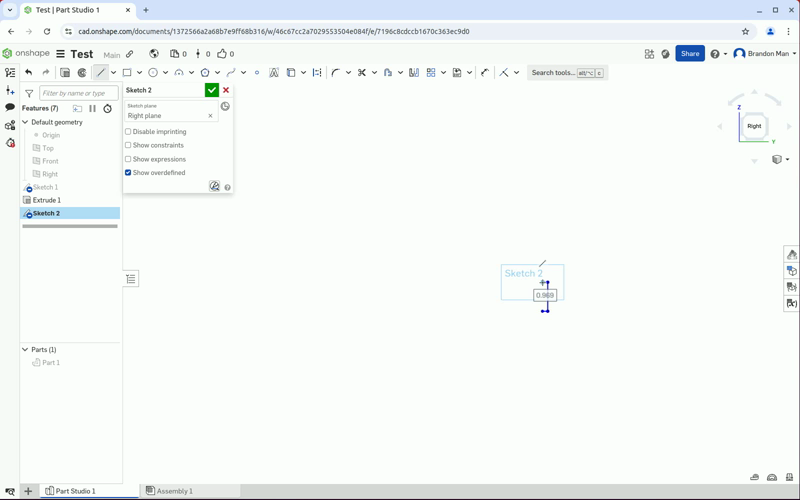
mouse_move(572, 282)
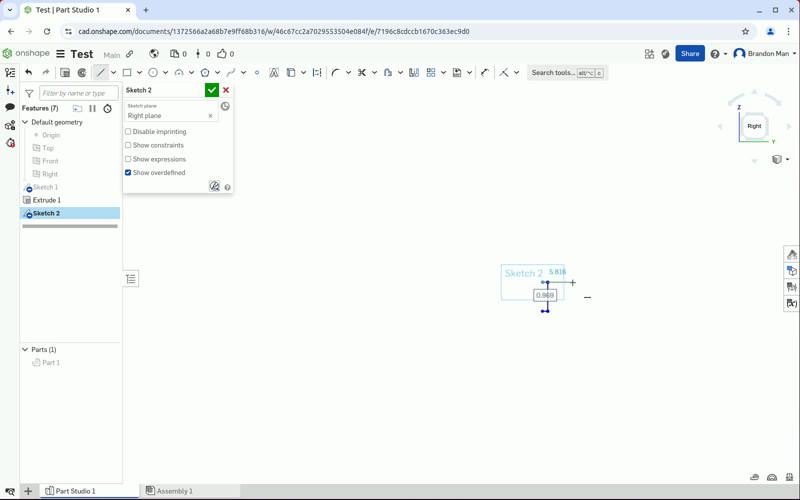
key_down(shift)
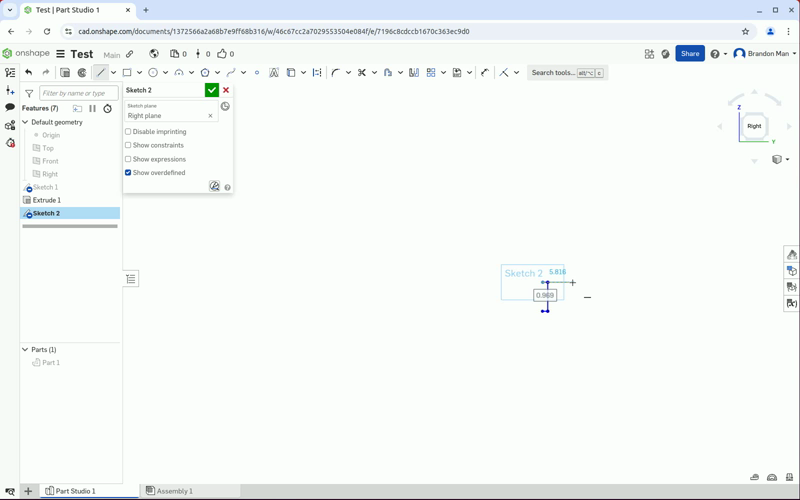
mouse_move(542, 311)
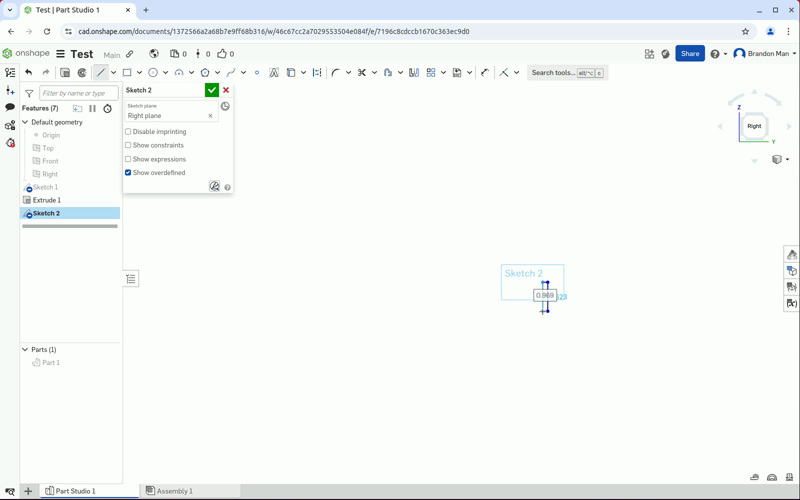
key_up(shift)
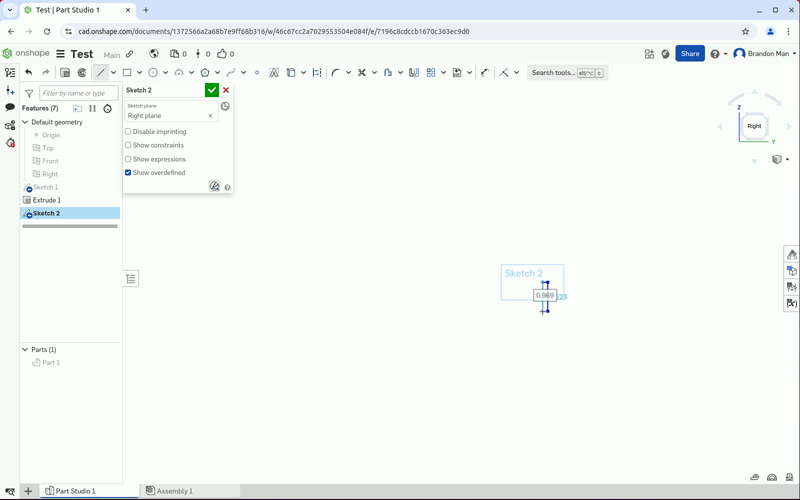
click(542, 311)
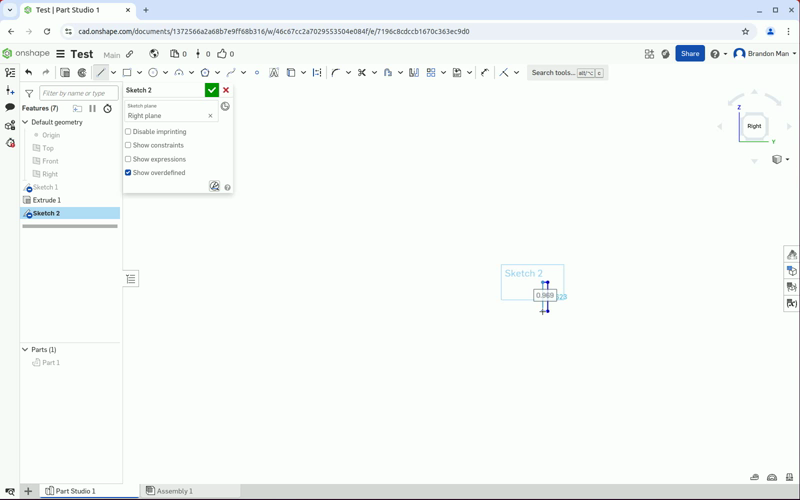
key(esc)
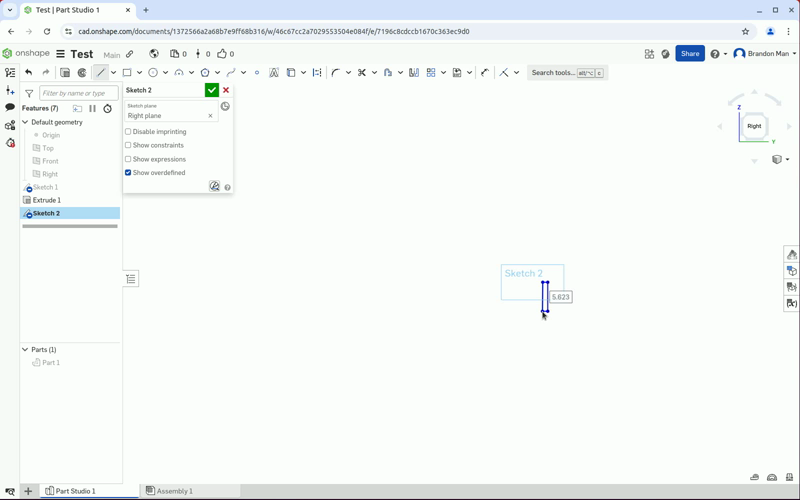
mouse_move(542, 288)
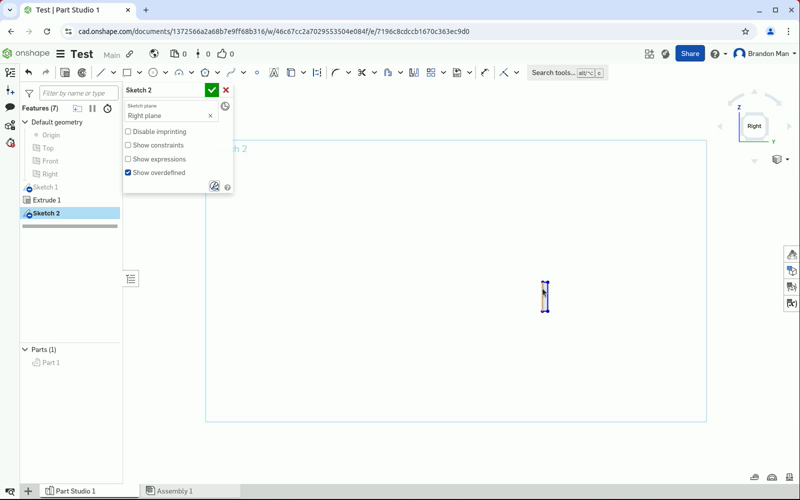
scroll(6)
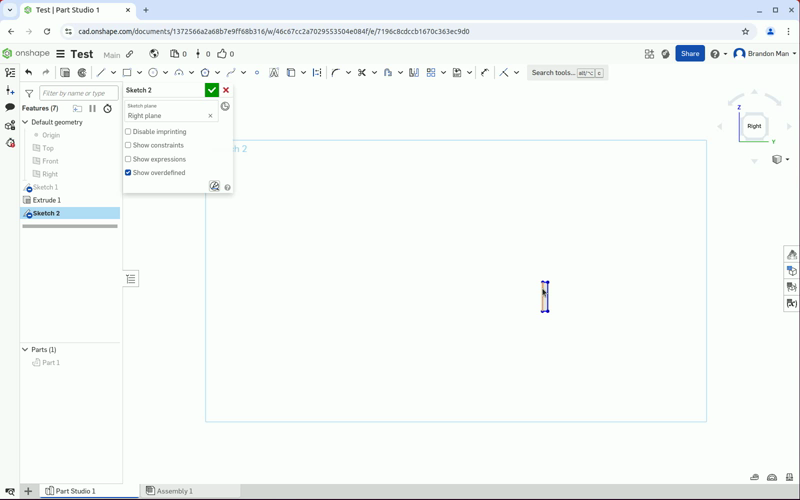
scroll(6)
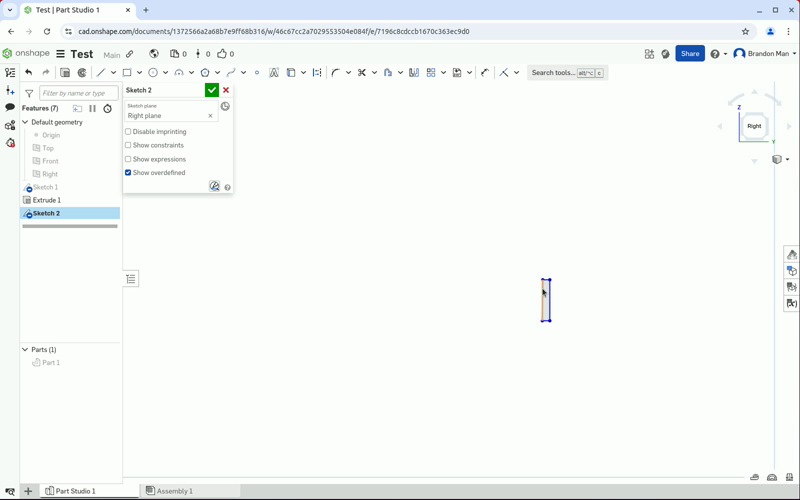
scroll(6)
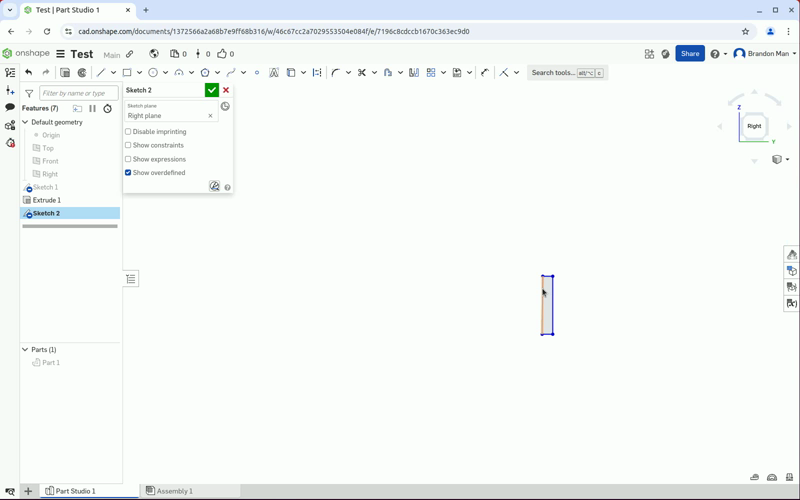
scroll(6)
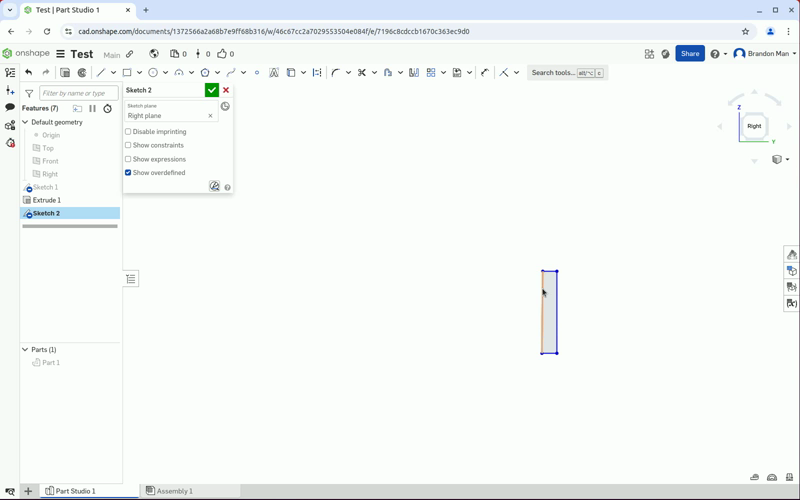
scroll(6)
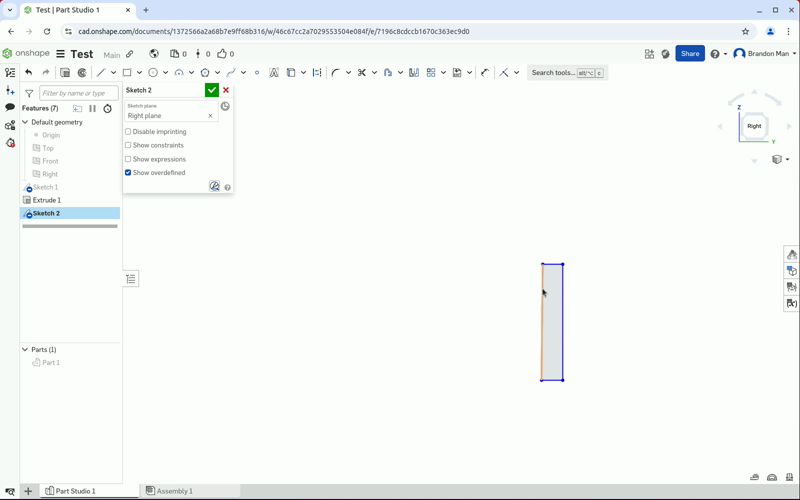
scroll(6)
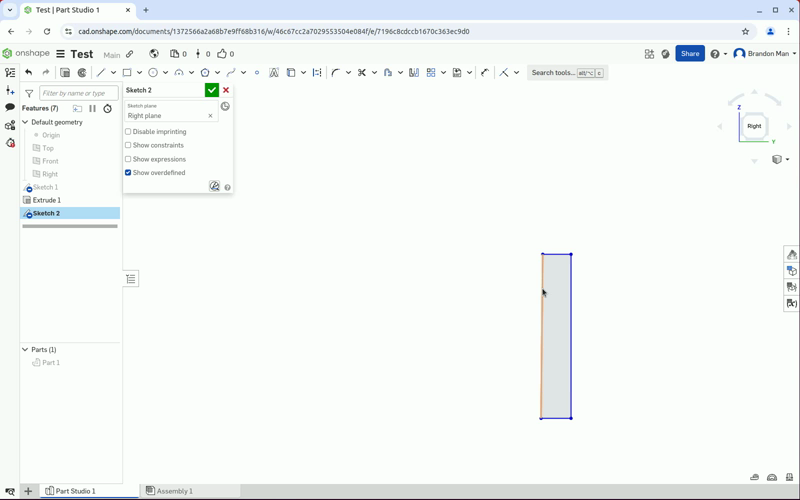
scroll(6)
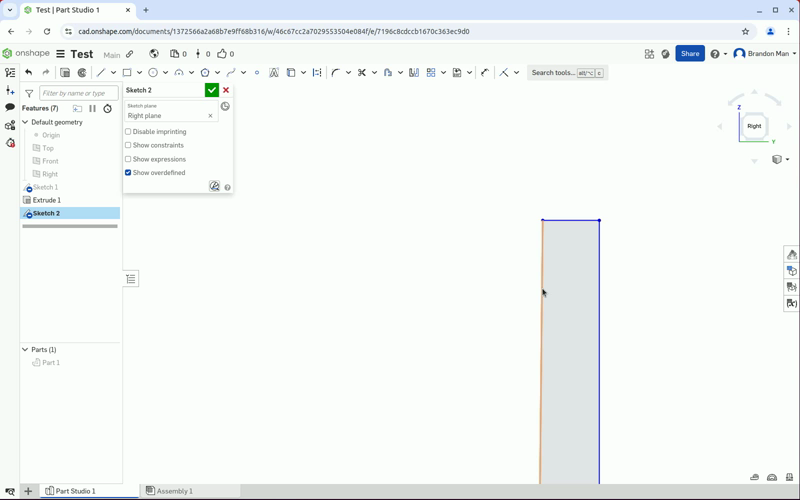
click(542, 288)
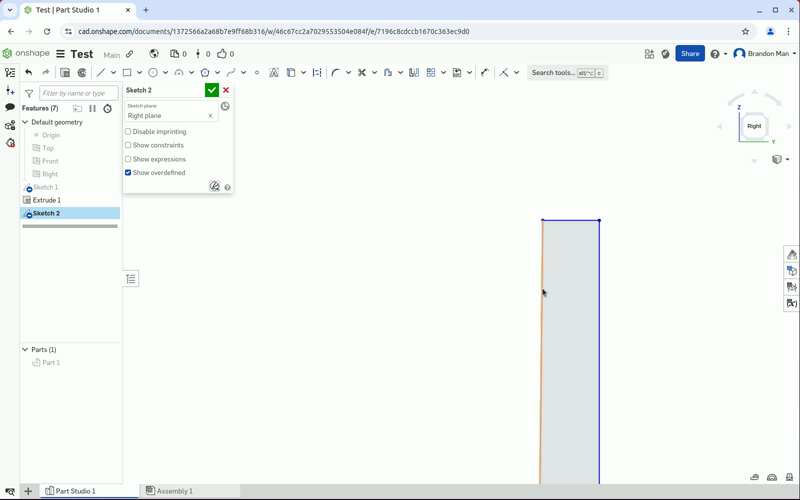
scroll(-6)
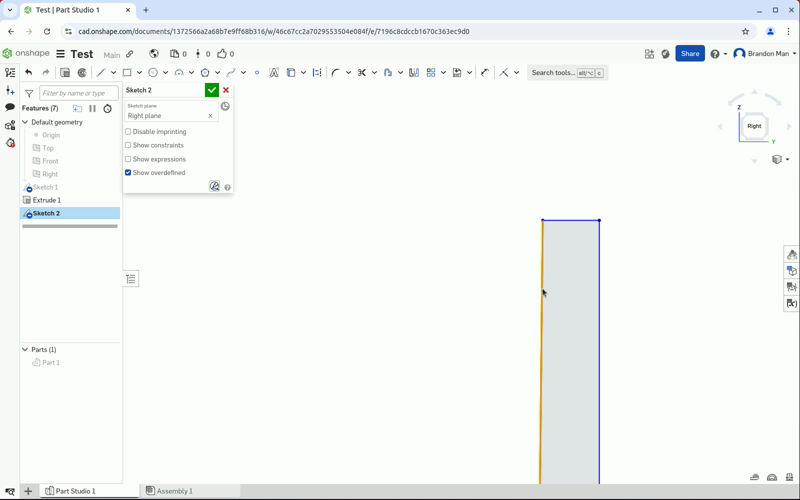
scroll(-6)
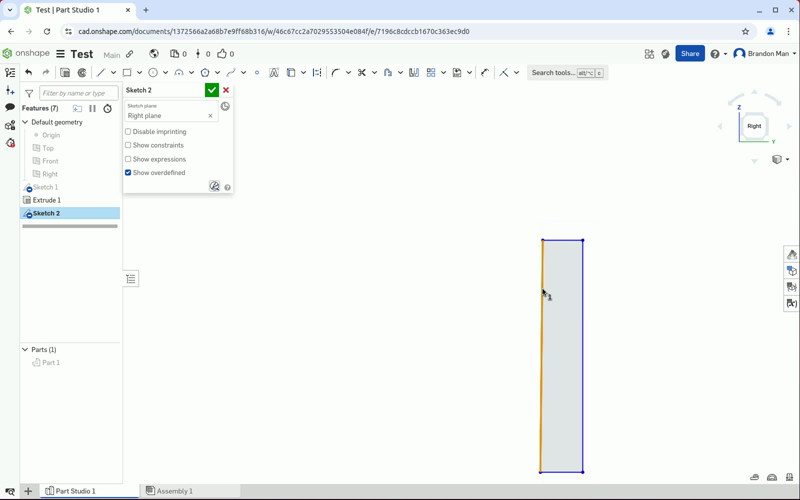
scroll(-6)
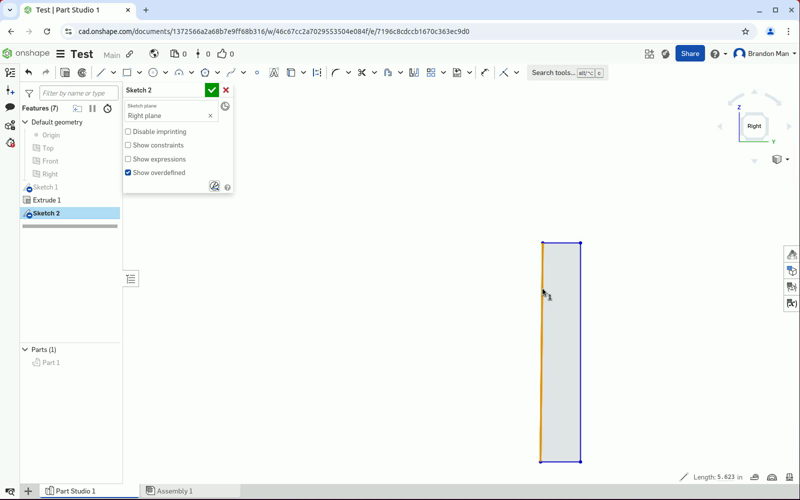
scroll(-6)
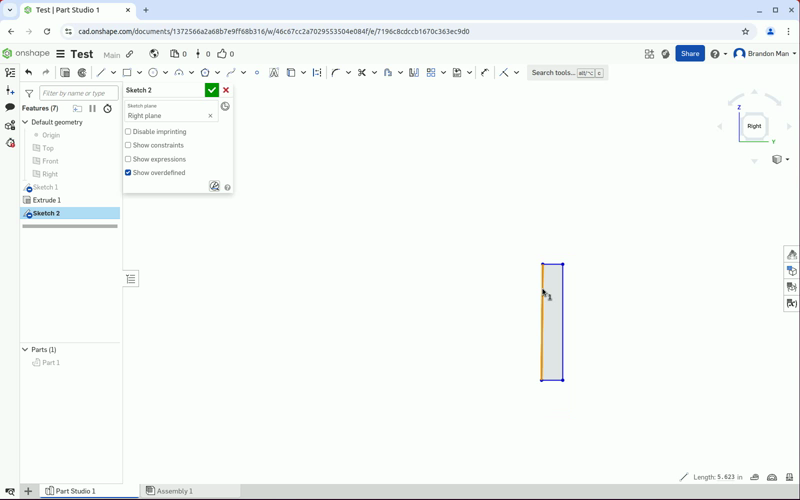
scroll(-6)
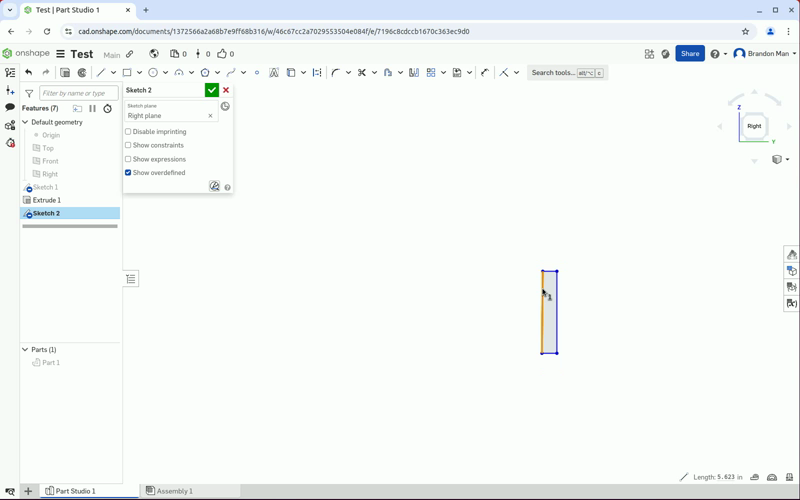
scroll(-6)
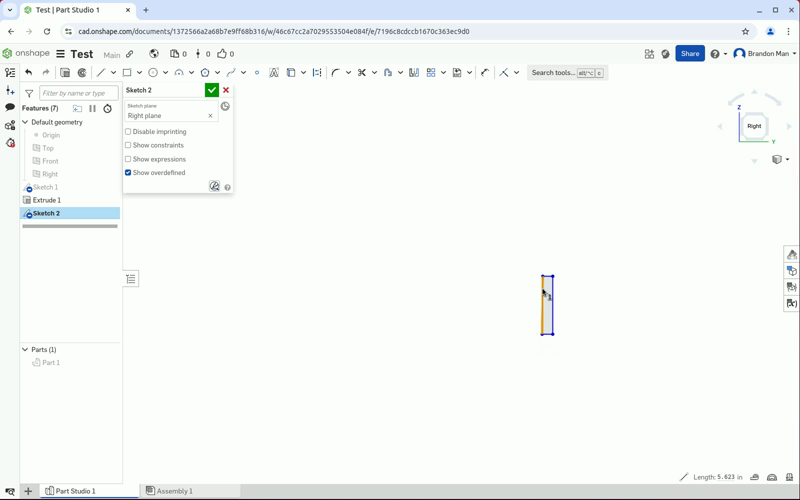
scroll(-6)
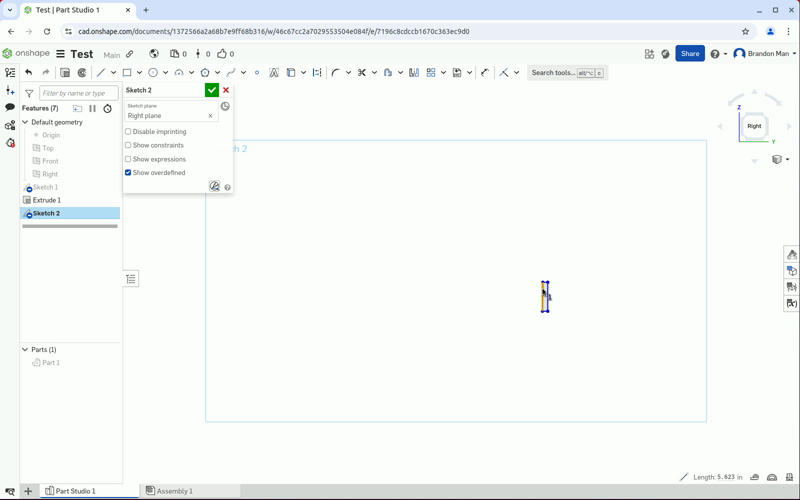
mouse_move(73, 352)
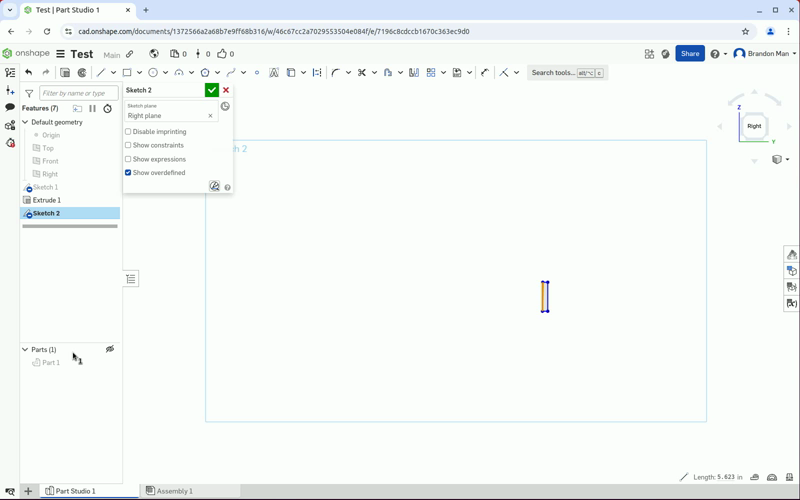
key(shift+y)
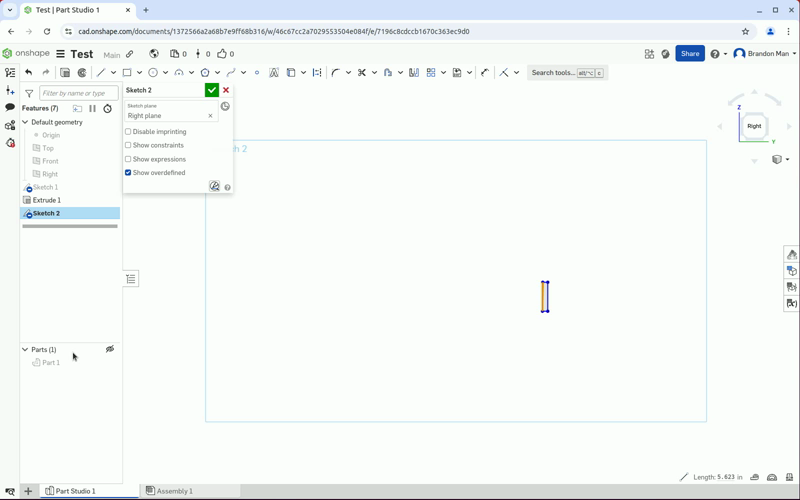
key(shift+e)
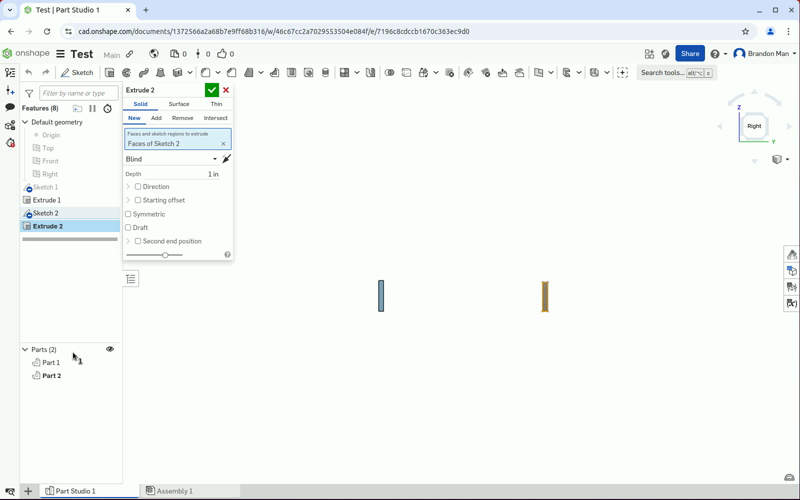
mouse_move(143, 106)
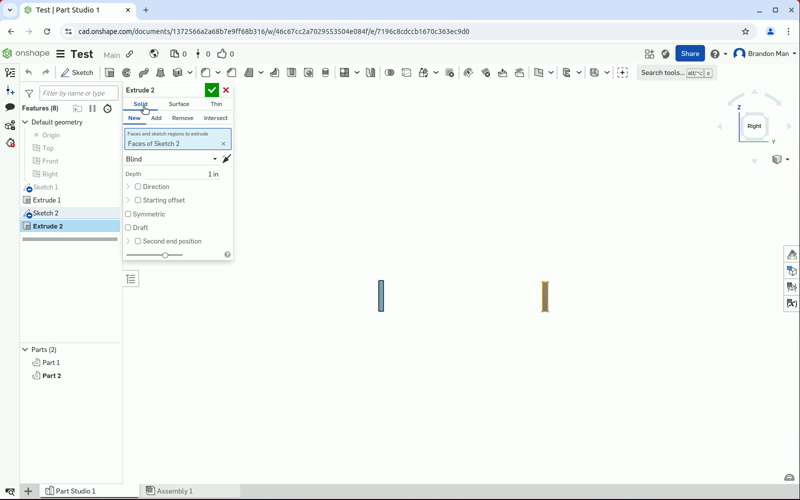
click(143, 106)
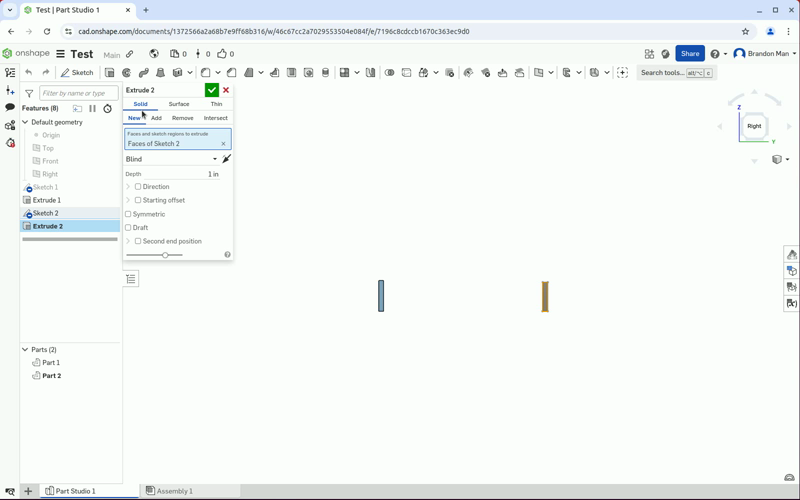
mouse_move(137, 120)
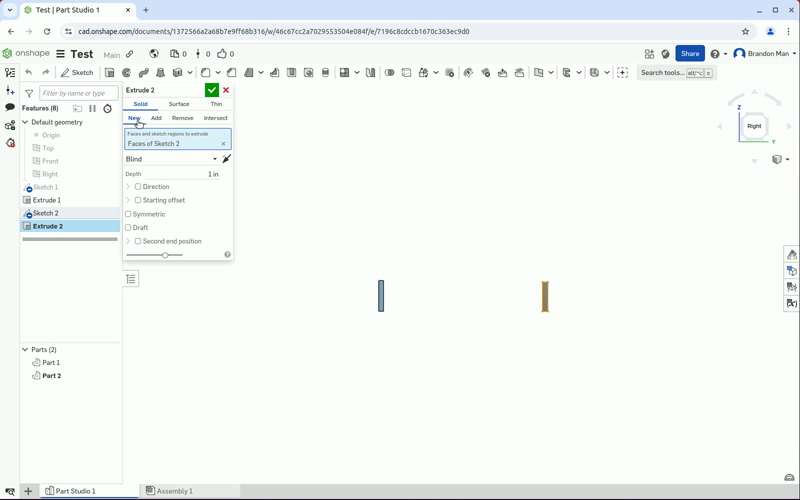
click(137, 120)
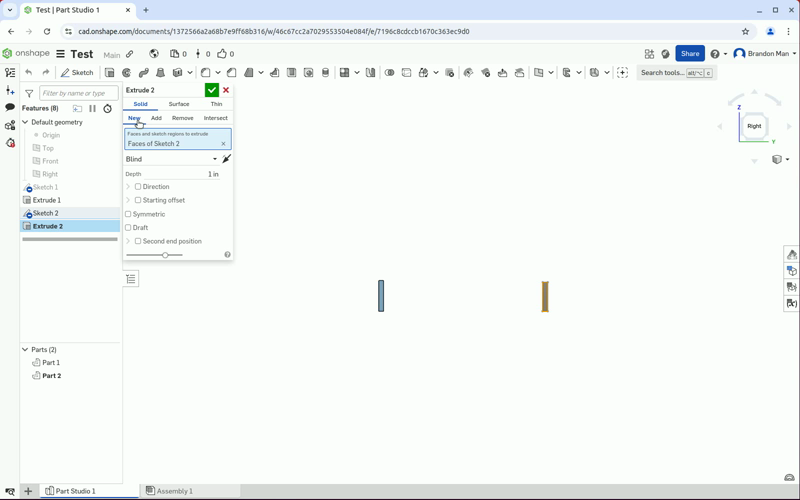
key(tab, 4)
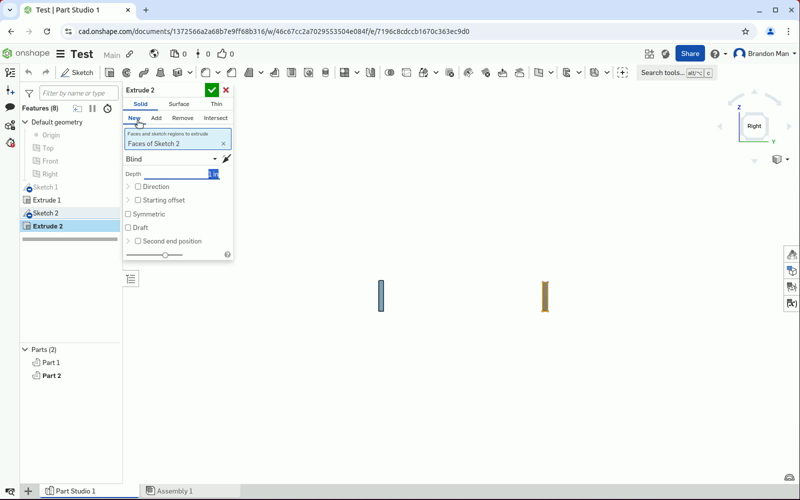
text(0.963)
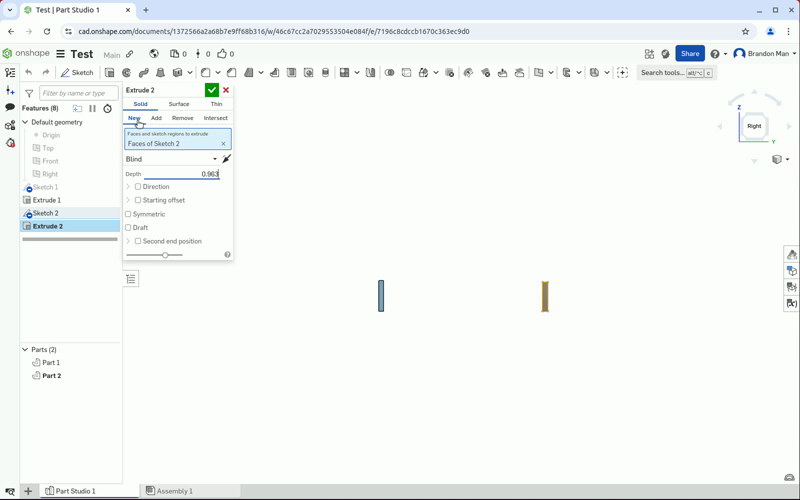
key(enter)
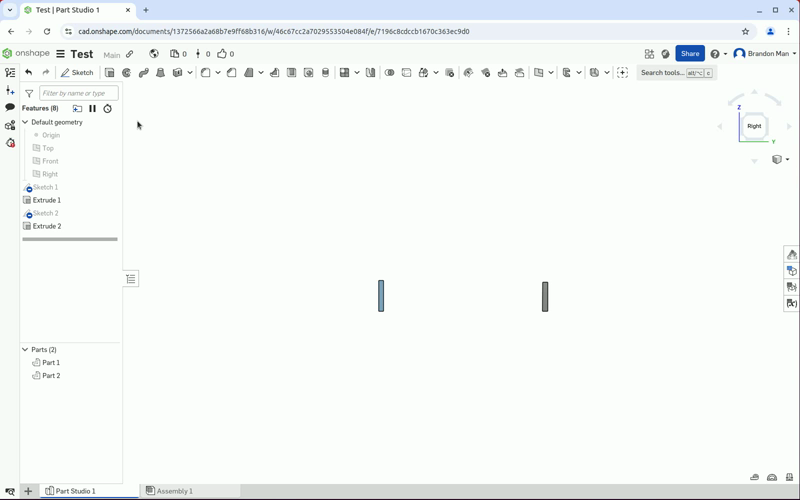
key(shift+h)
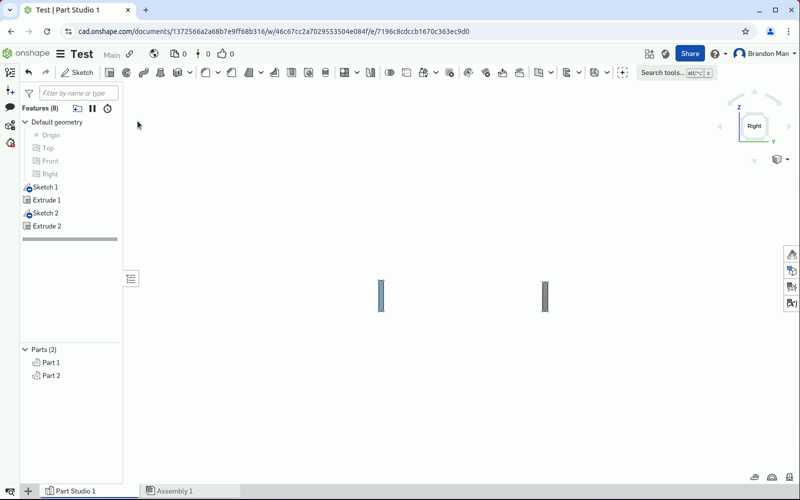
key(shift+h)
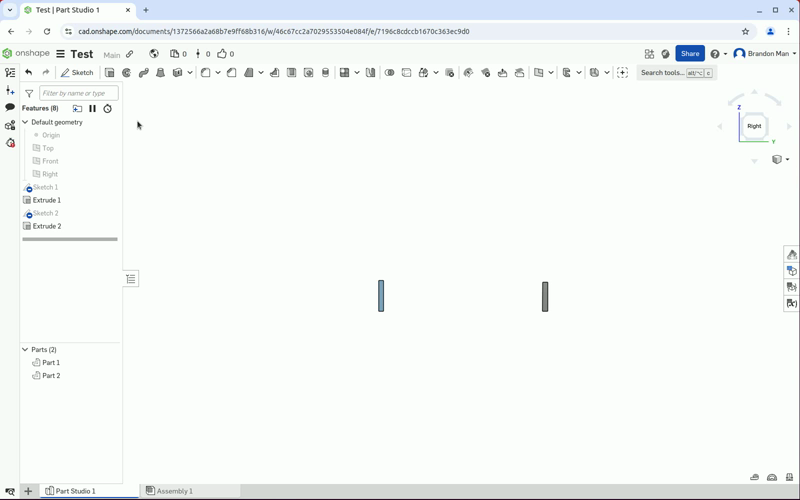
mouse_move(73, 189)
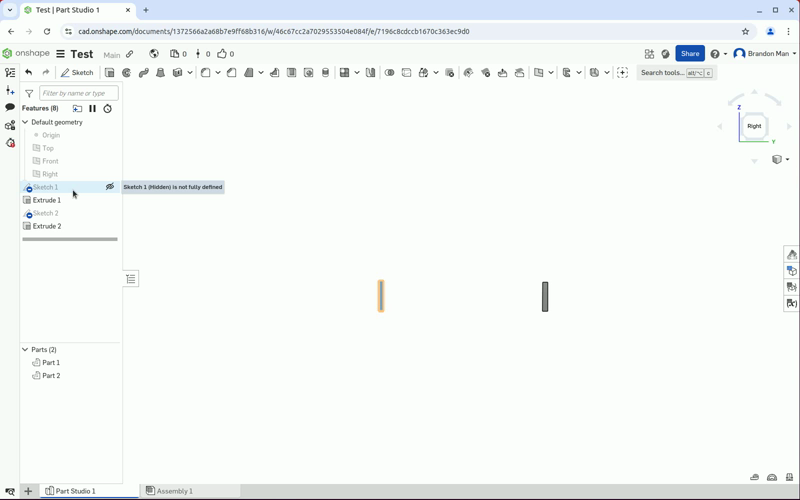
click(73, 189)
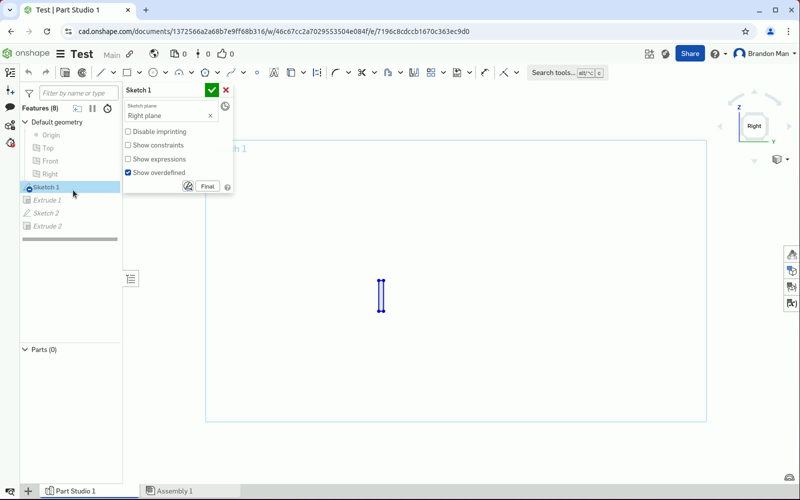
mouse_move(229, 92)
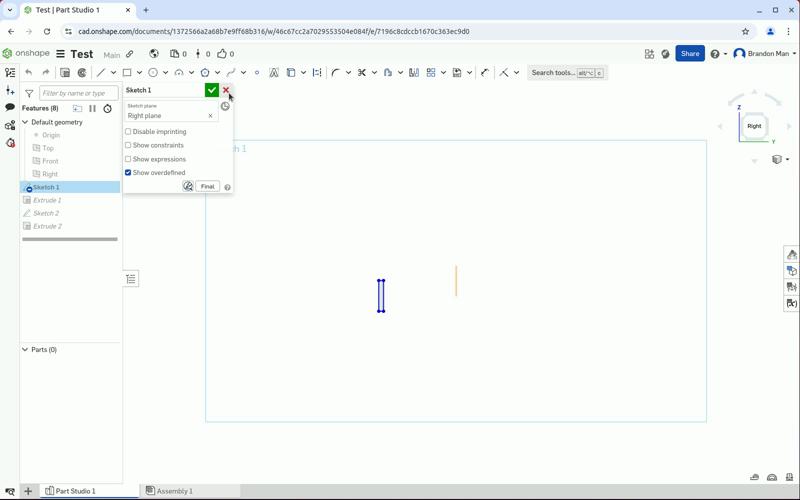
click(229, 92)
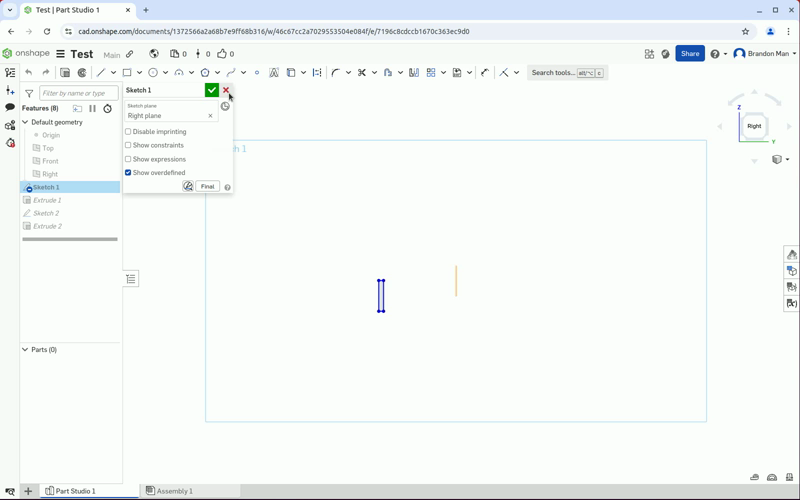
key(shift+s)
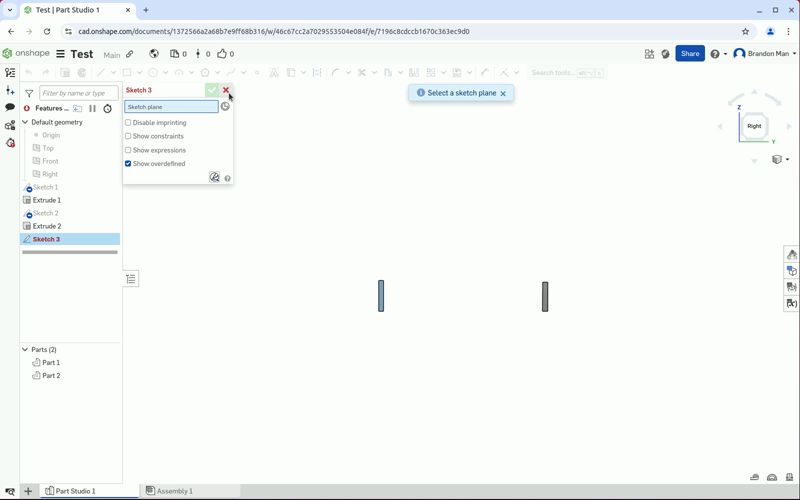
mouse_move(73, 176)
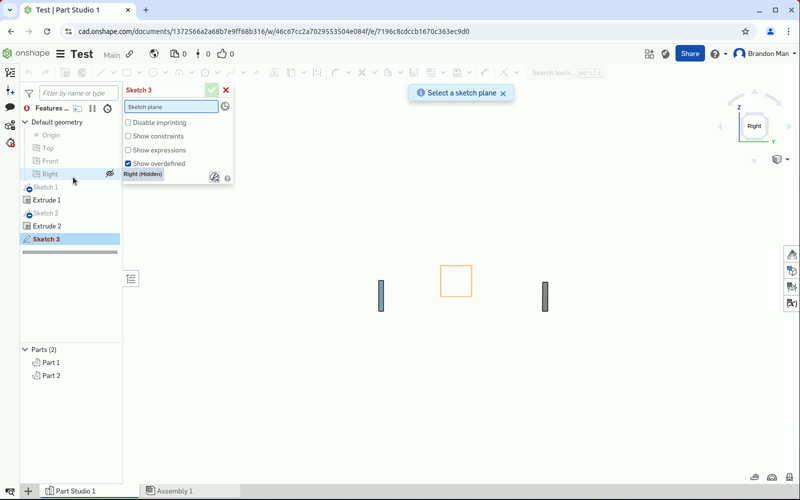
click(73, 176)
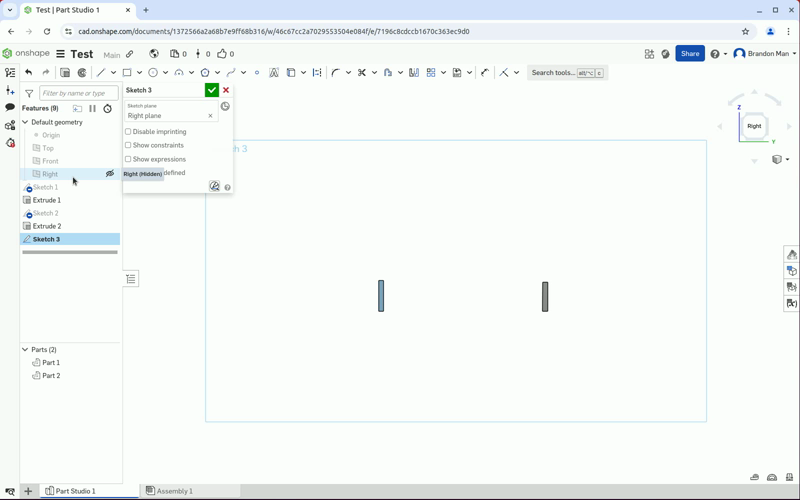
mouse_move(73, 352)
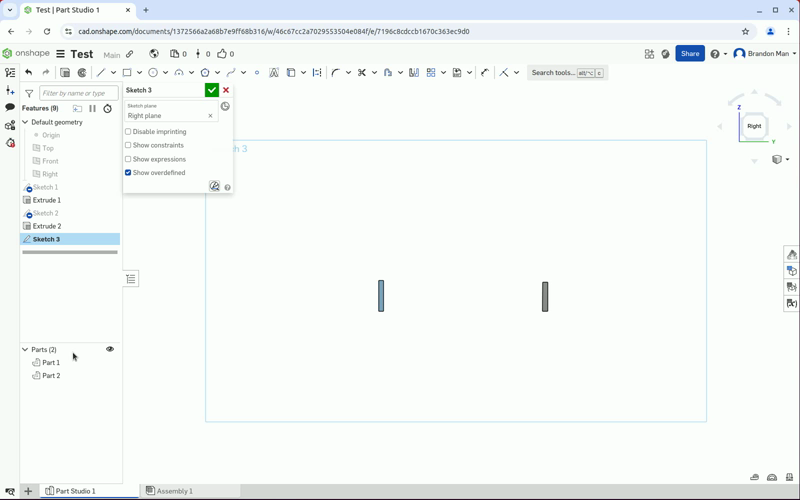
key(y)
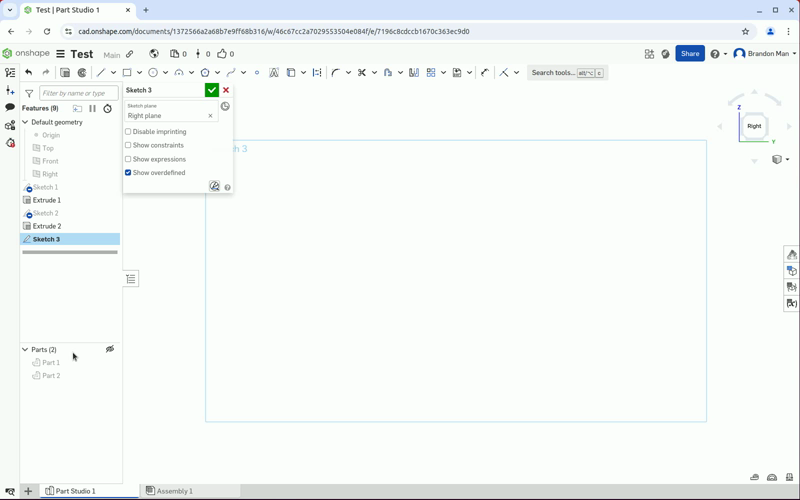
key(l)
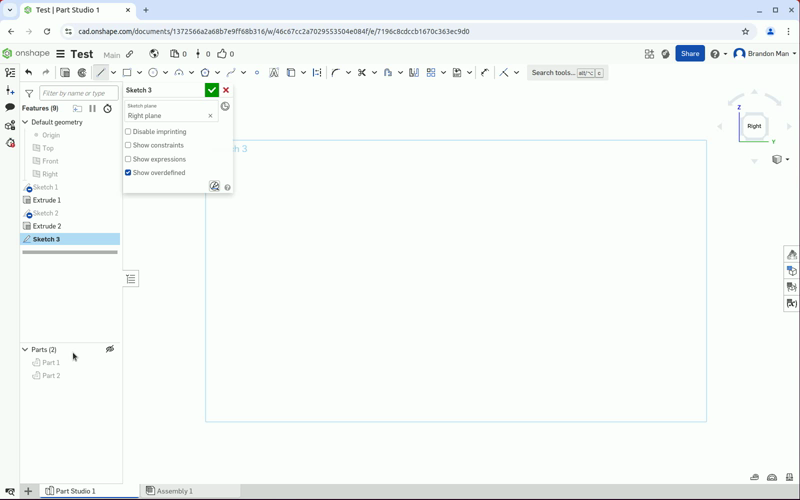
key_down(shift)
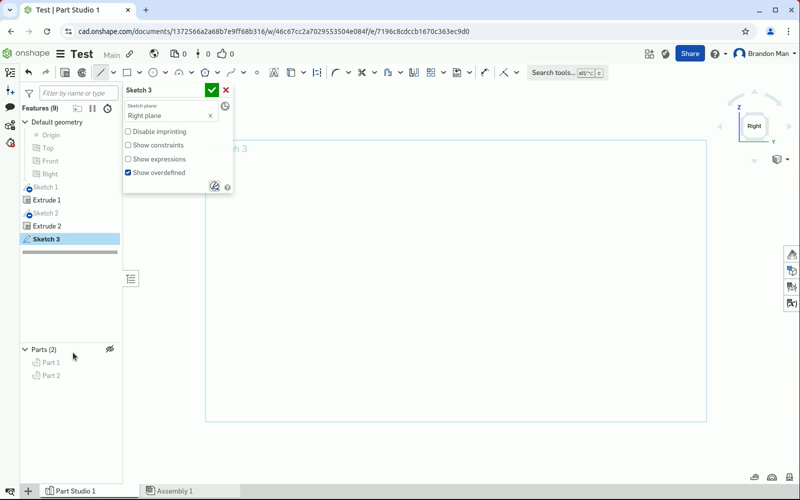
mouse_move(348, 311)
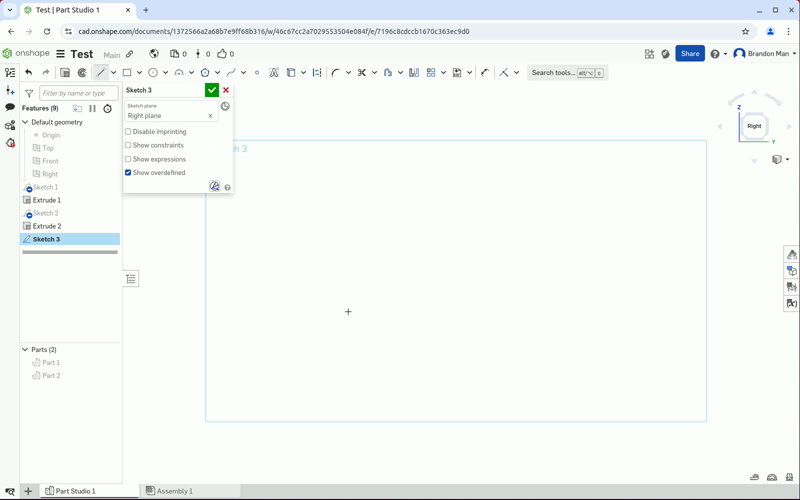
click(348, 311)
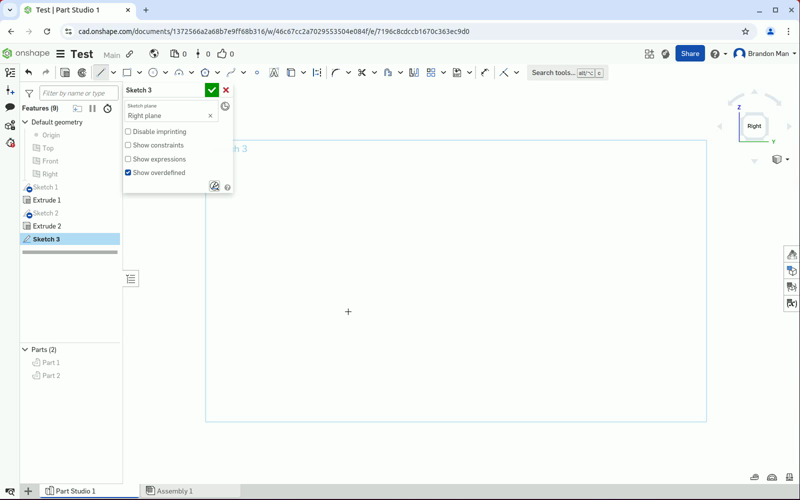
key_up(shift)
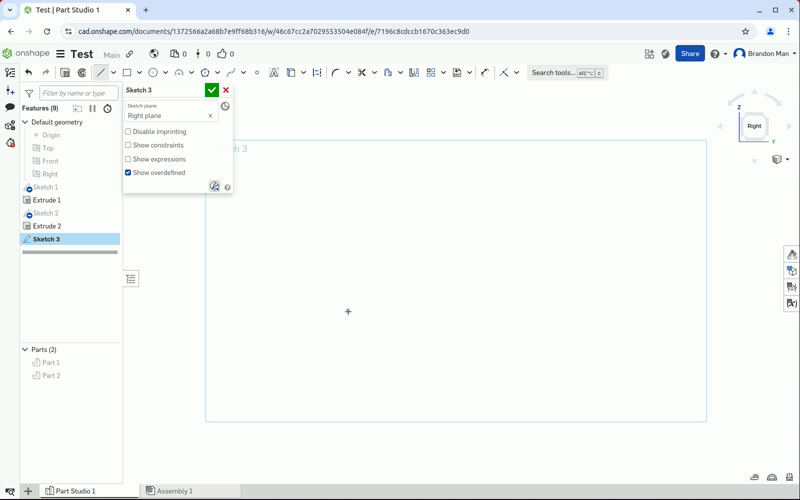
key_down(shift)
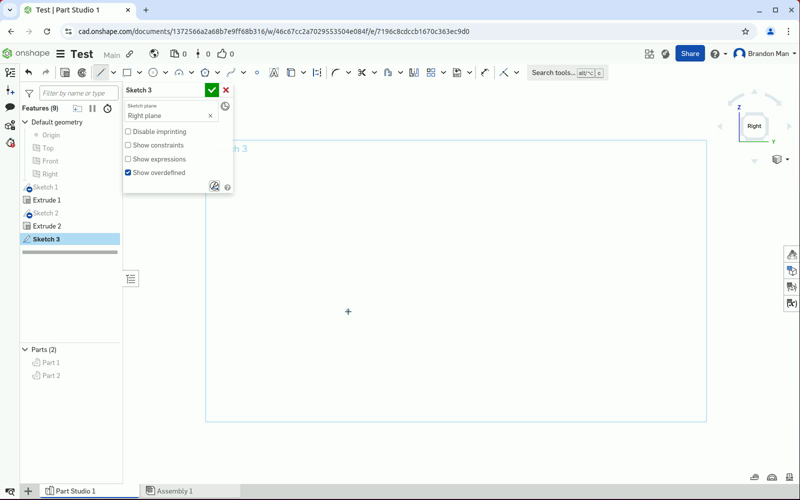
mouse_move(378, 311)
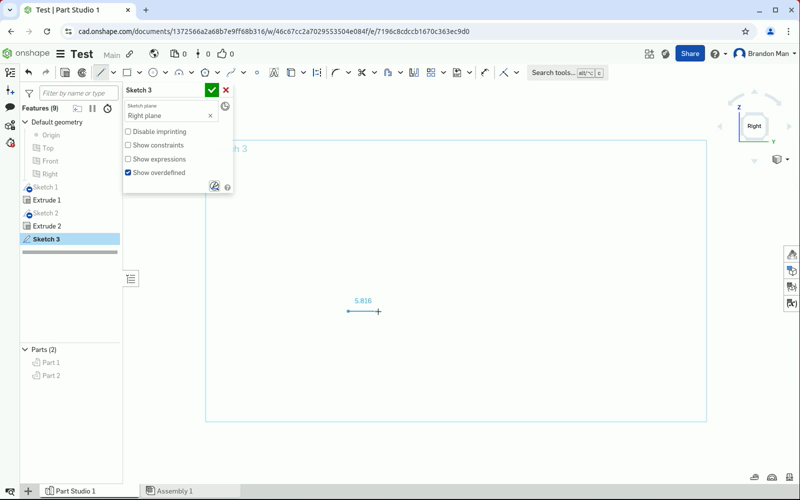
mouse_move(388, 311)
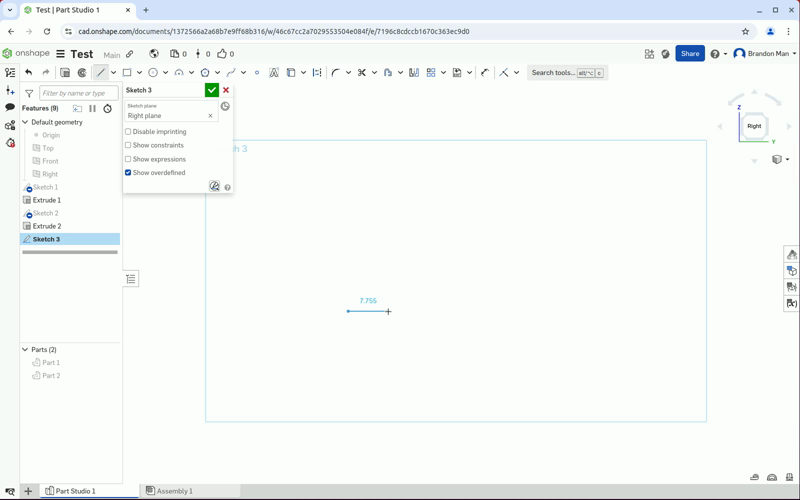
click(388, 311)
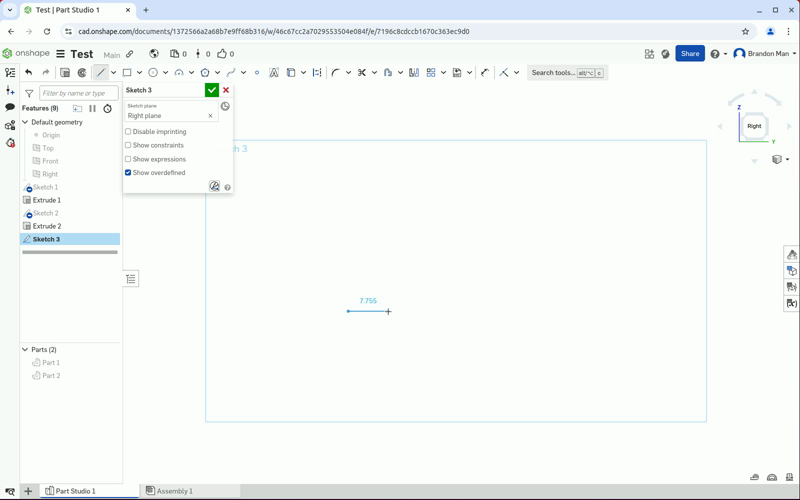
key_up(shift)
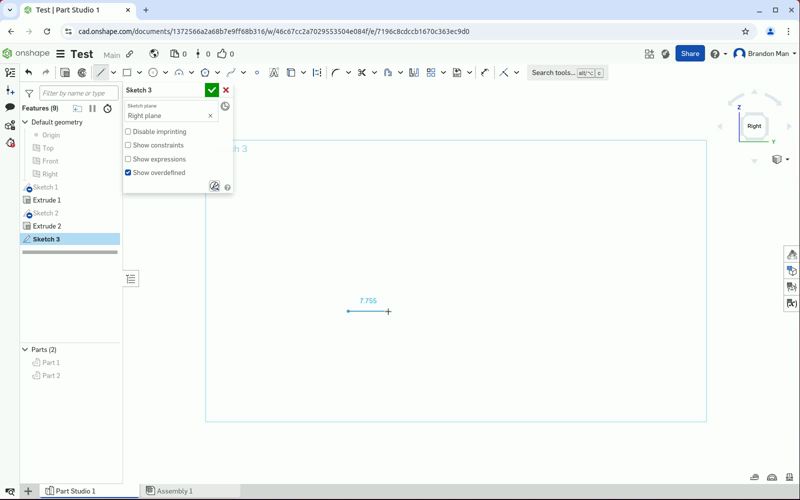
key_down(shift)
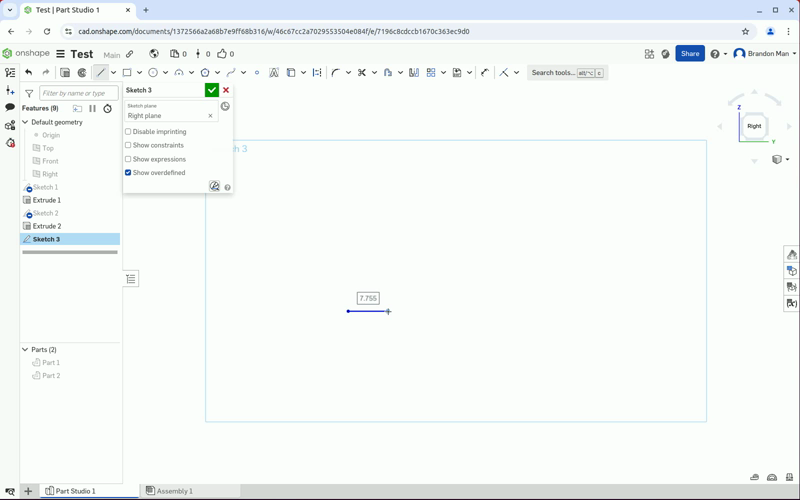
mouse_move(418, 311)
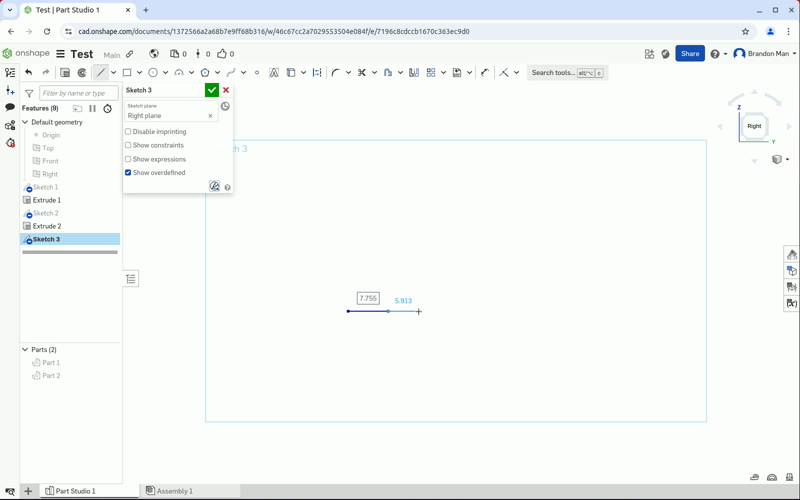
mouse_move(388, 282)
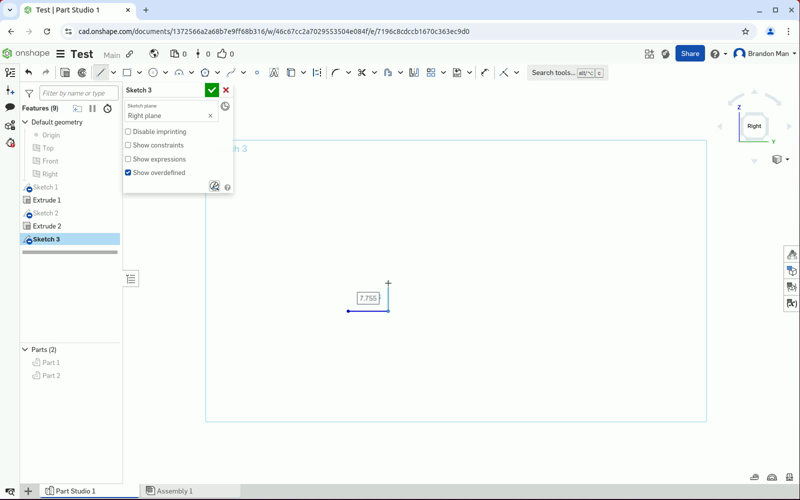
click(388, 282)
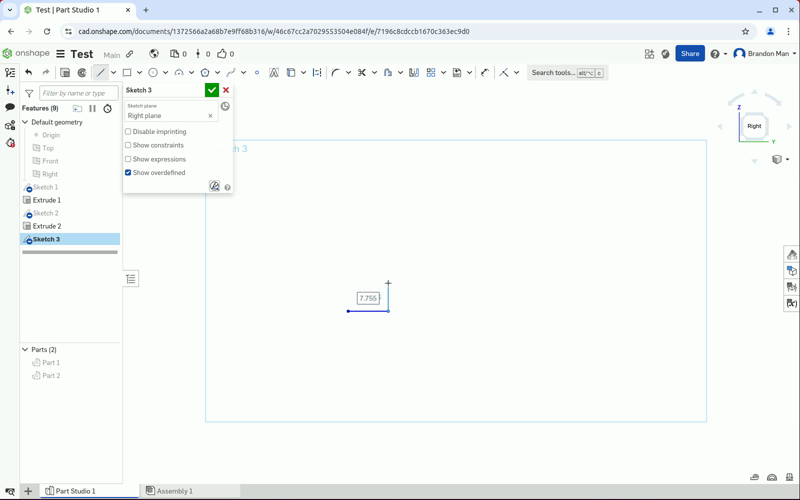
key_up(shift)
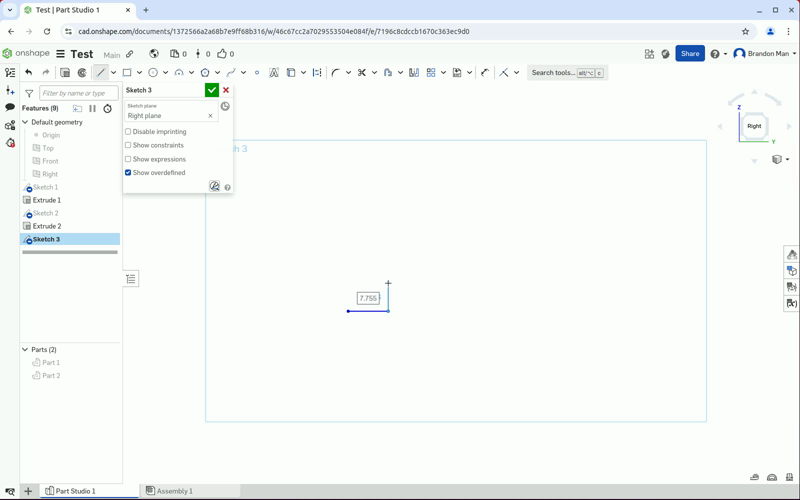
key_down(shift)
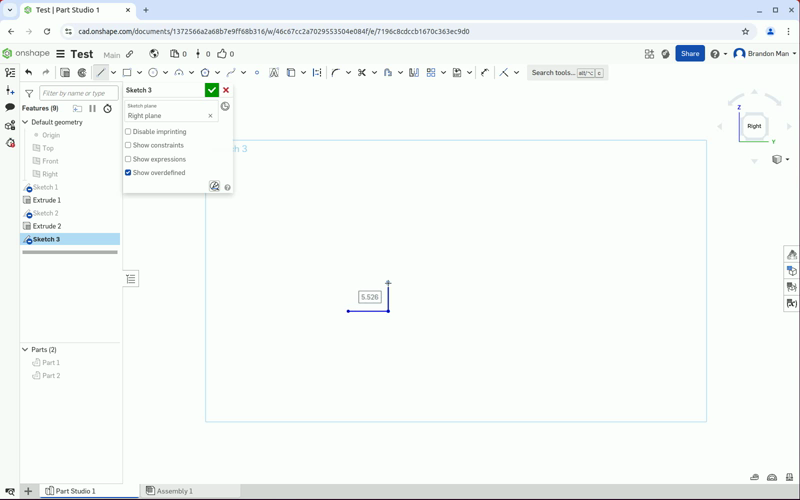
mouse_move(418, 282)
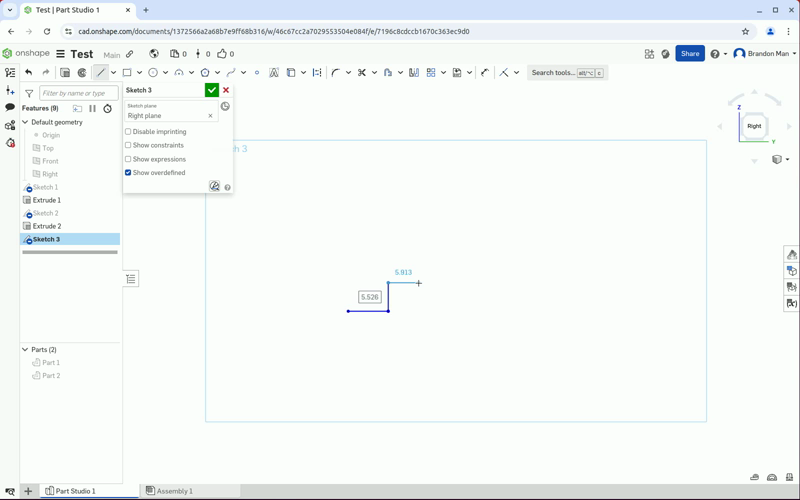
mouse_move(392, 282)
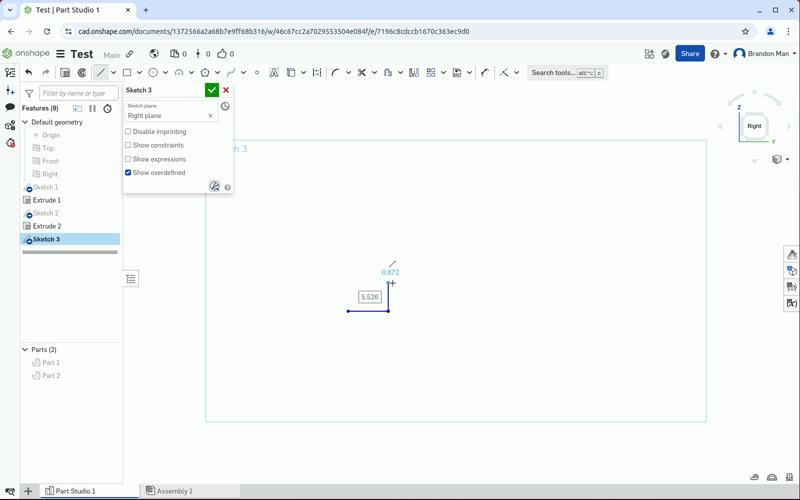
scroll(6)
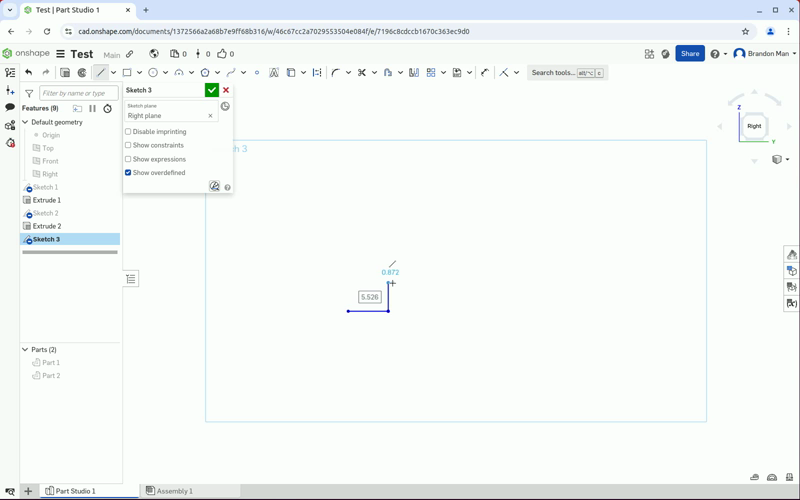
scroll(6)
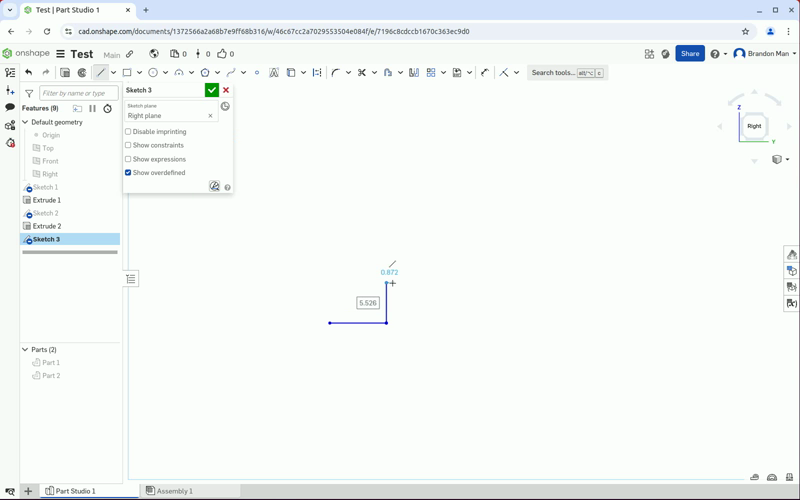
scroll(6)
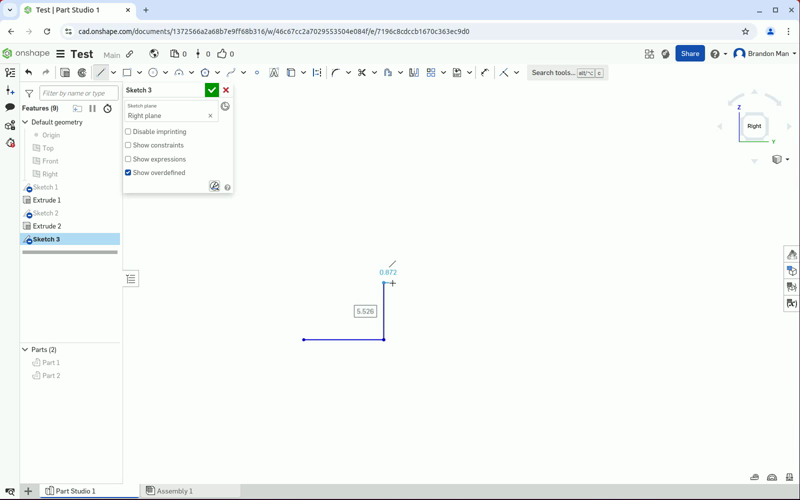
scroll(6)
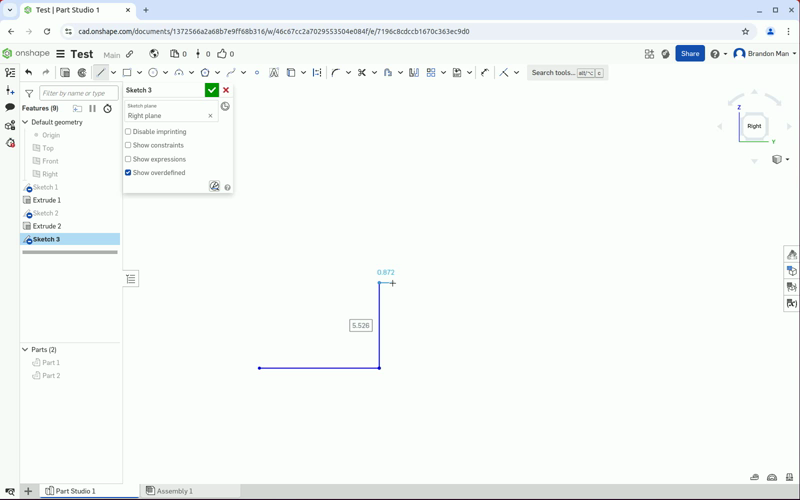
scroll(6)
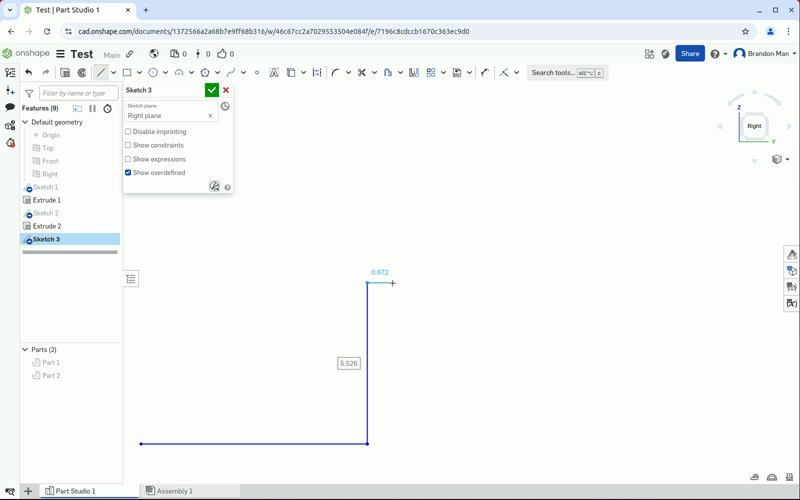
scroll(6)
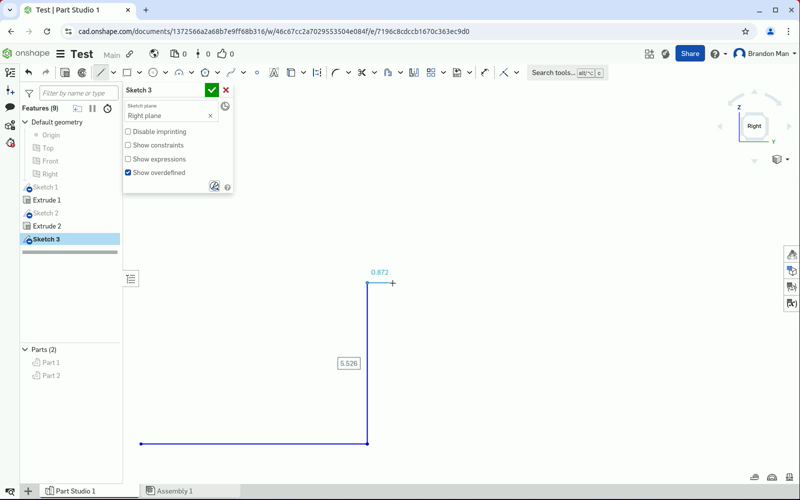
scroll(6)
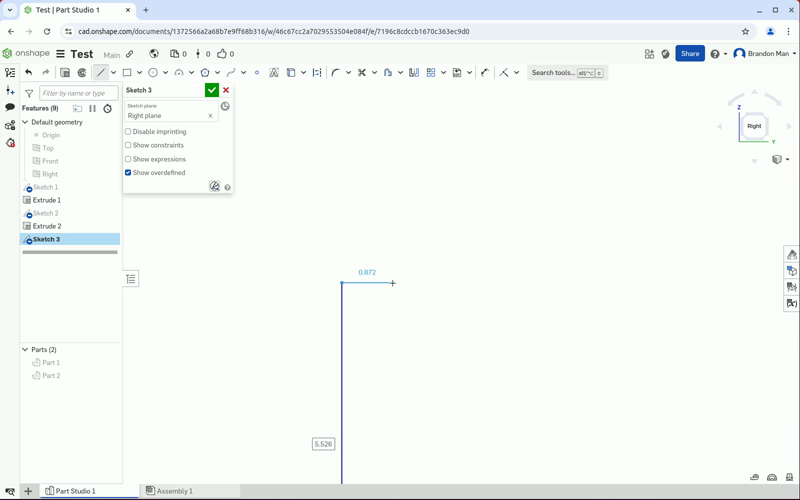
click(392, 282)
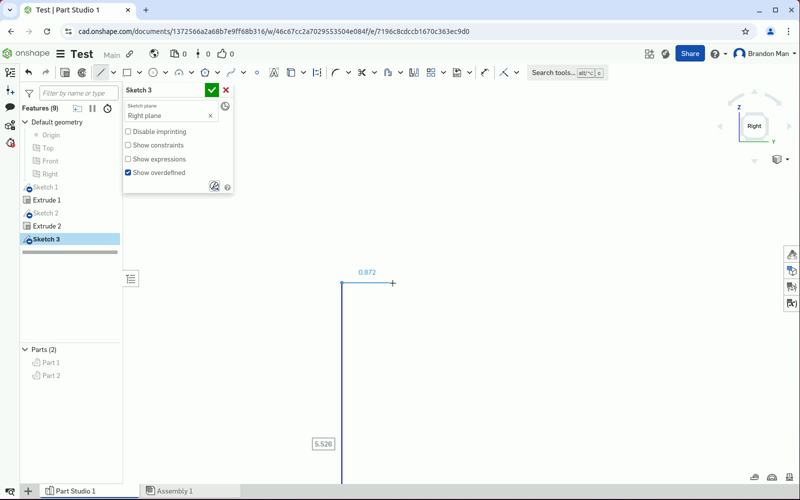
scroll(-6)
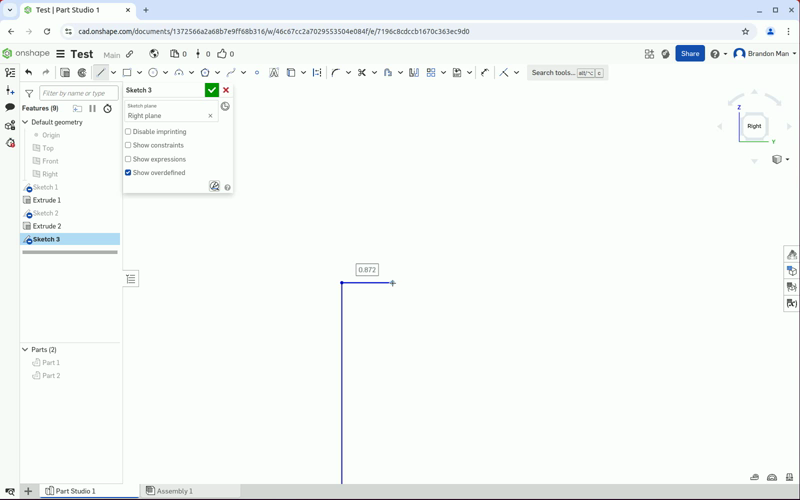
scroll(-6)
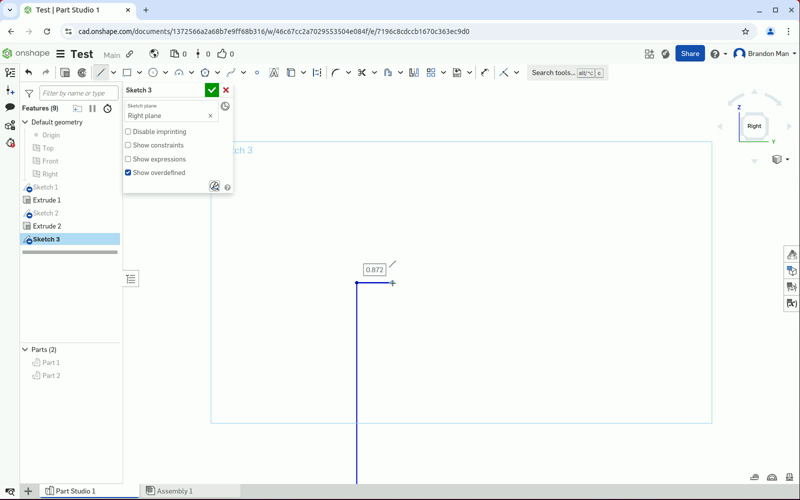
scroll(-6)
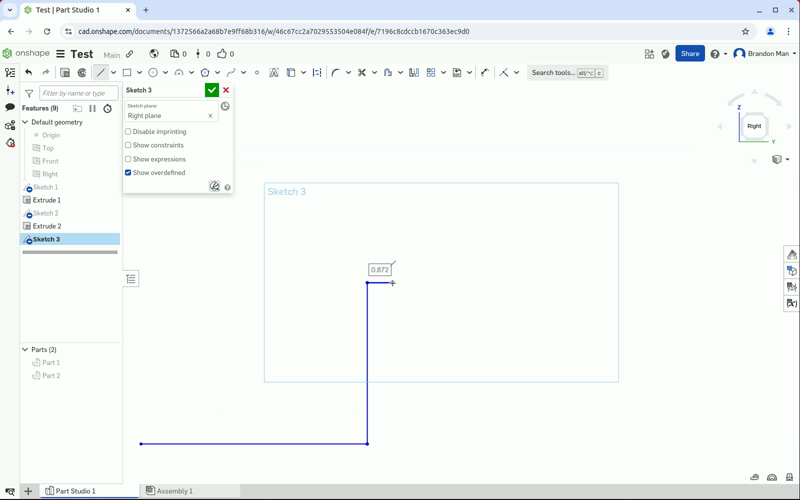
scroll(-6)
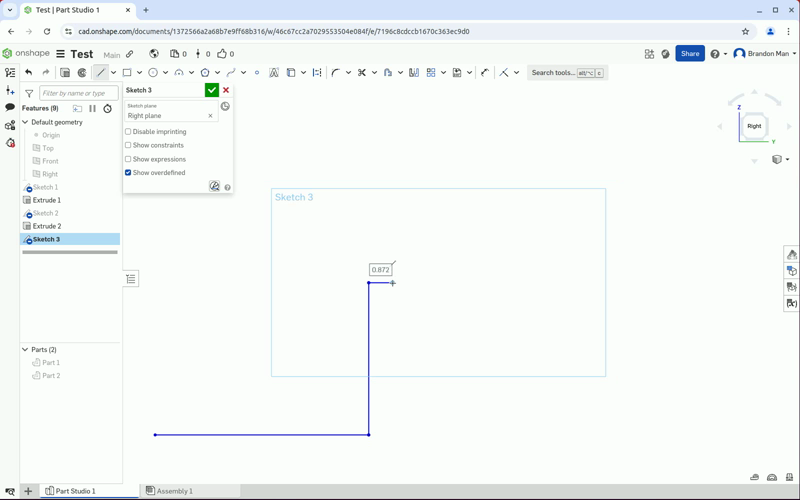
scroll(-6)
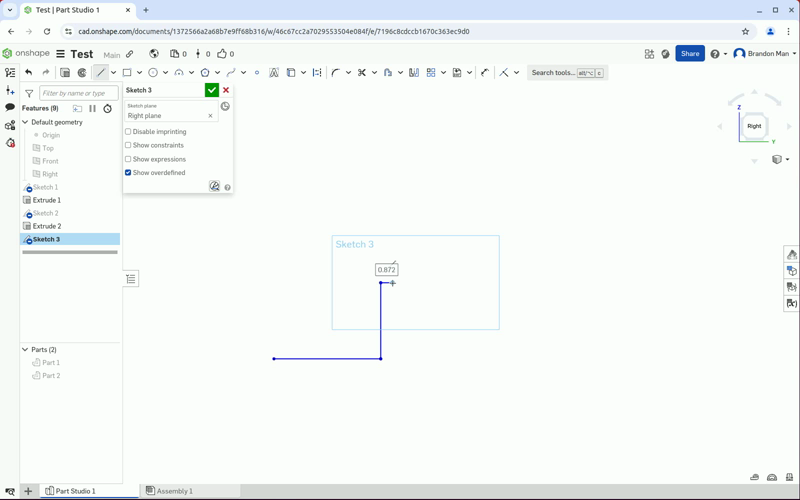
scroll(-6)
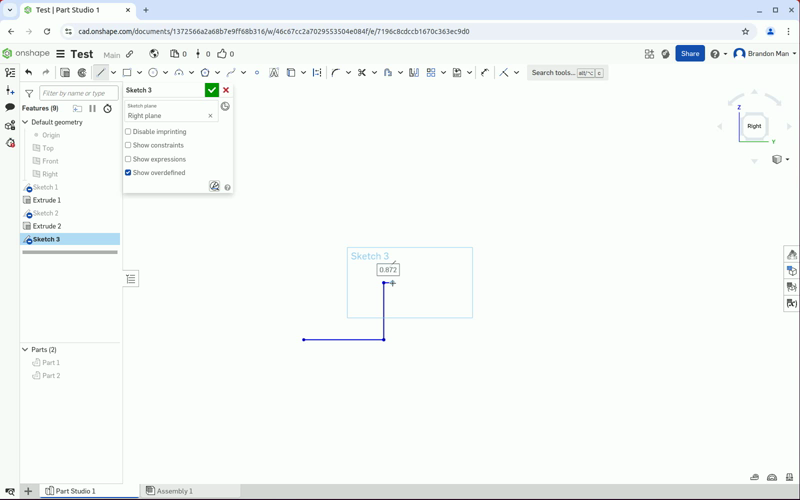
scroll(-6)
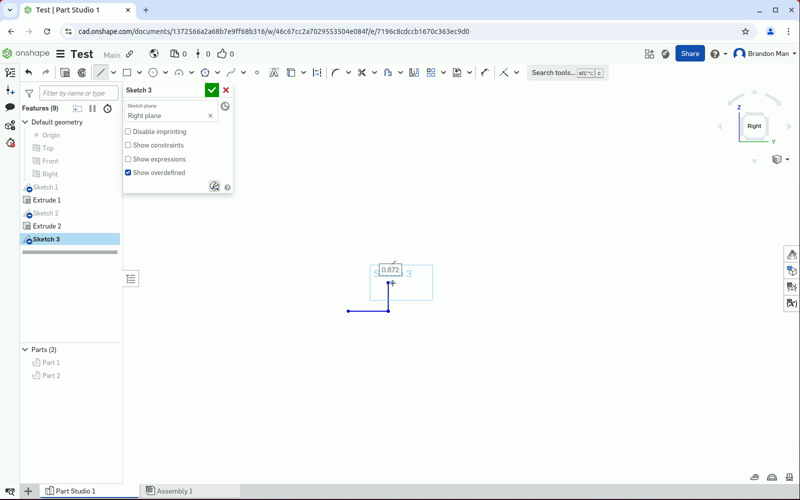
key_up(shift)
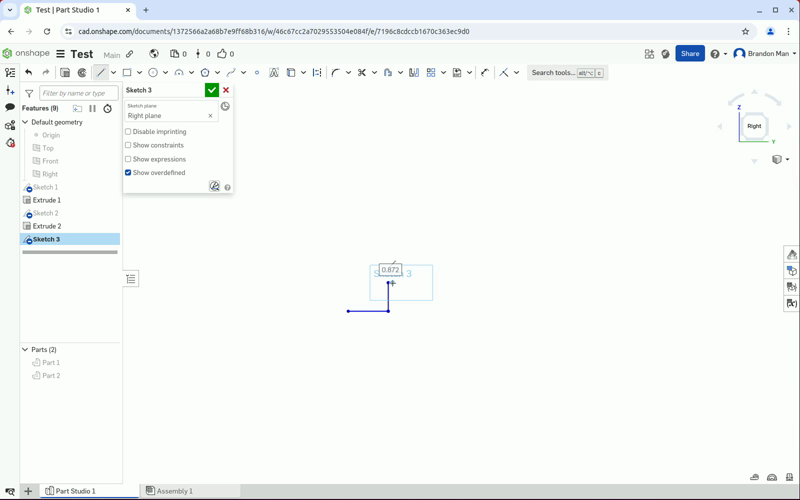
key_down(shift)
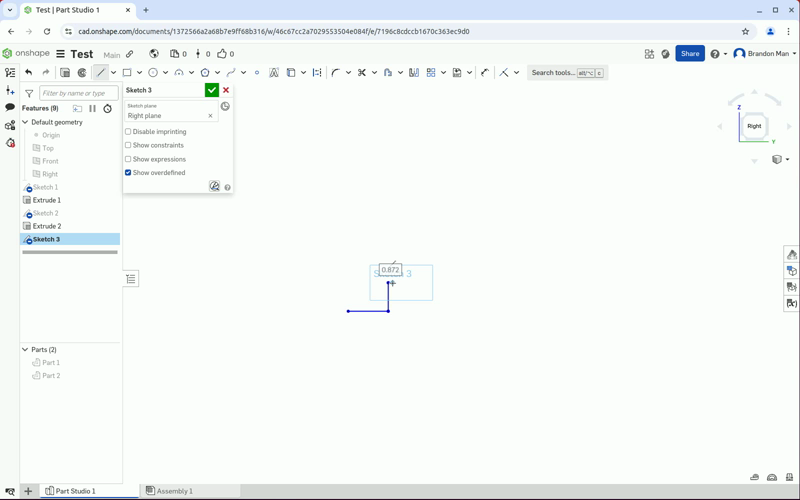
mouse_move(422, 282)
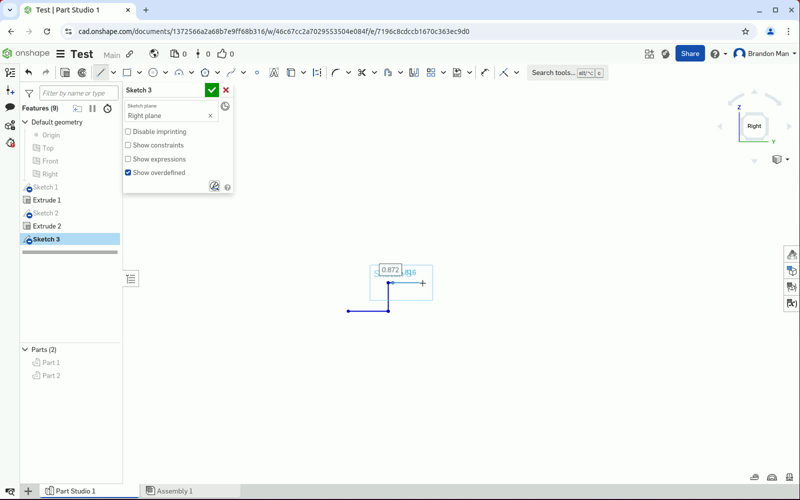
mouse_move(392, 311)
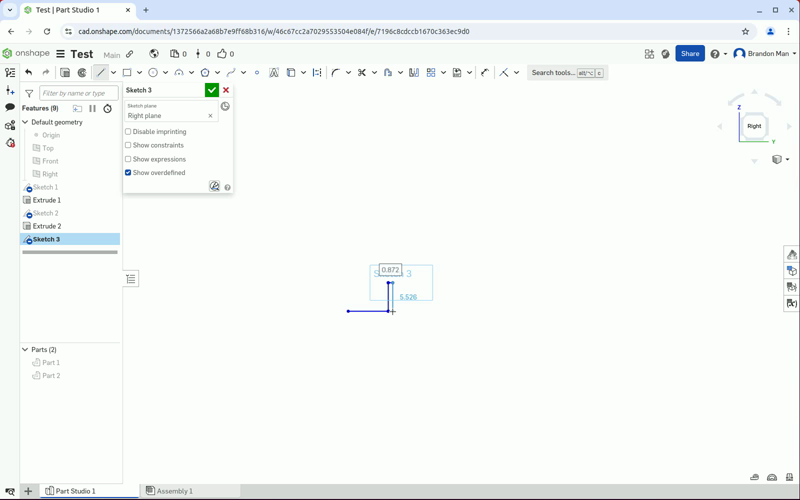
scroll(6)
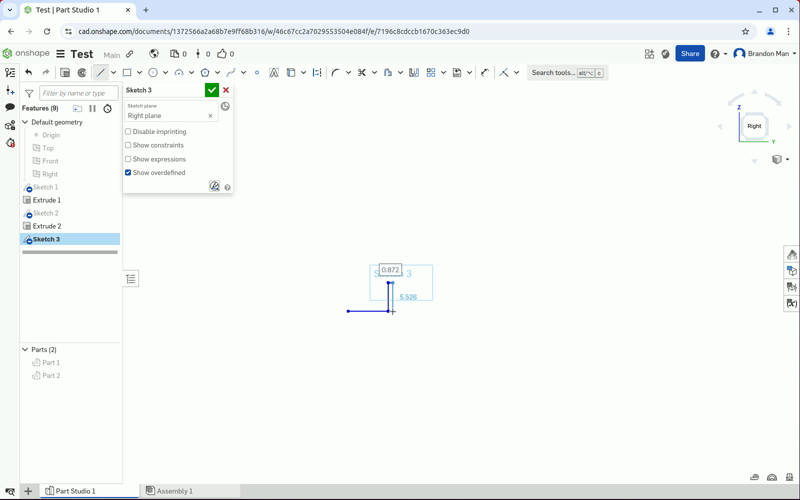
scroll(6)
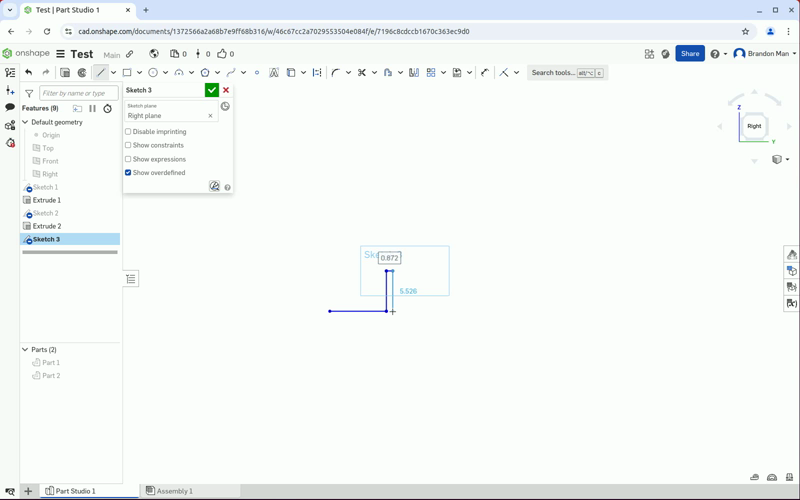
scroll(6)
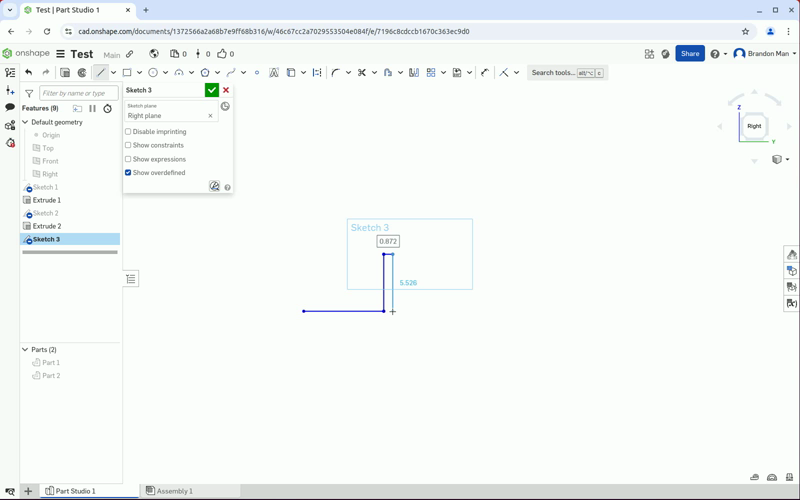
scroll(6)
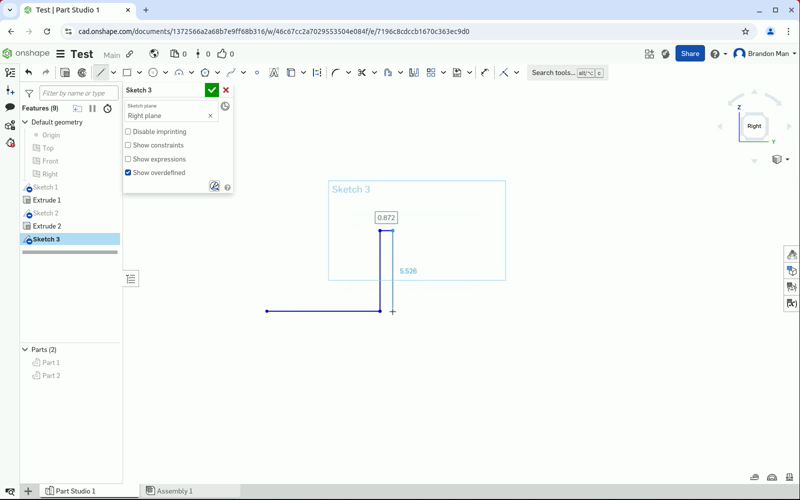
scroll(6)
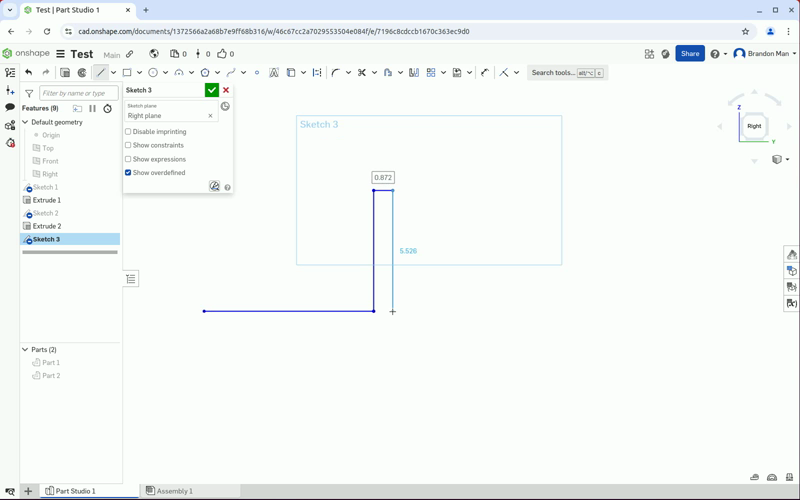
scroll(6)
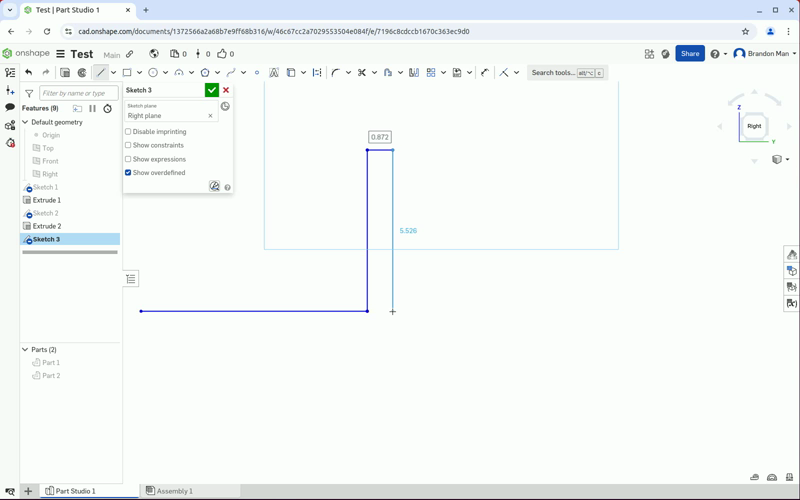
scroll(6)
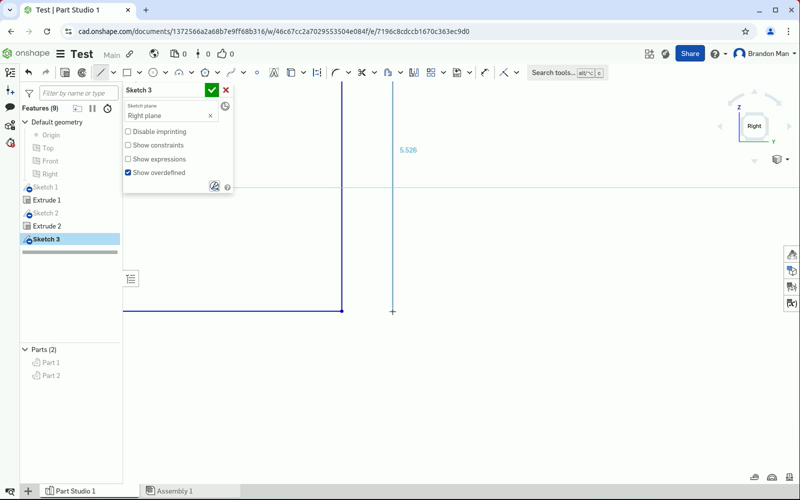
click(392, 311)
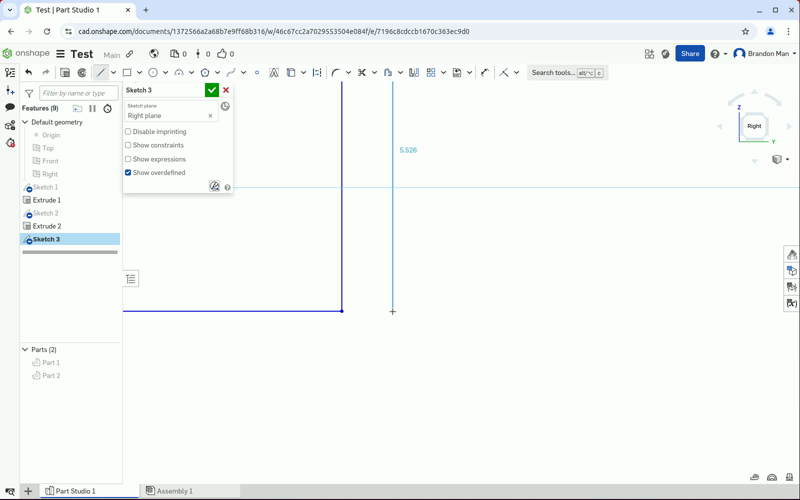
scroll(-6)
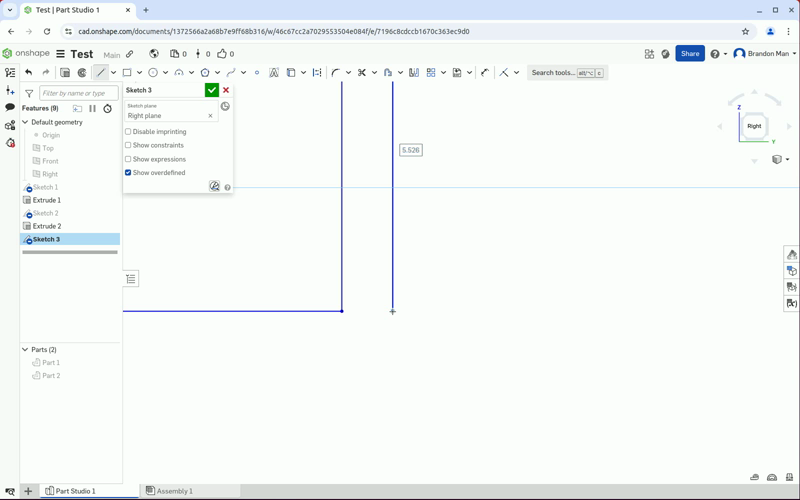
scroll(-6)
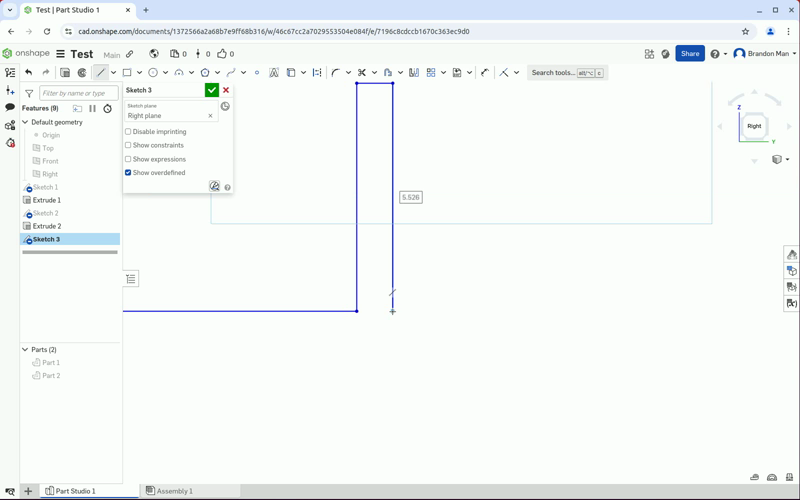
scroll(-6)
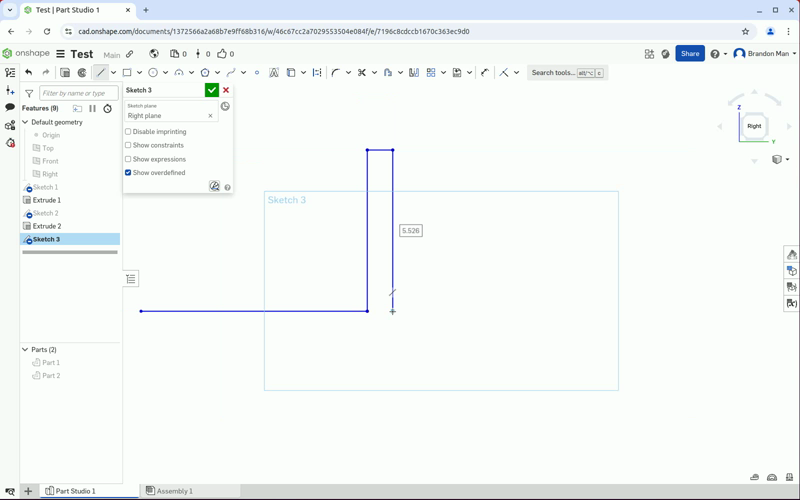
scroll(-6)
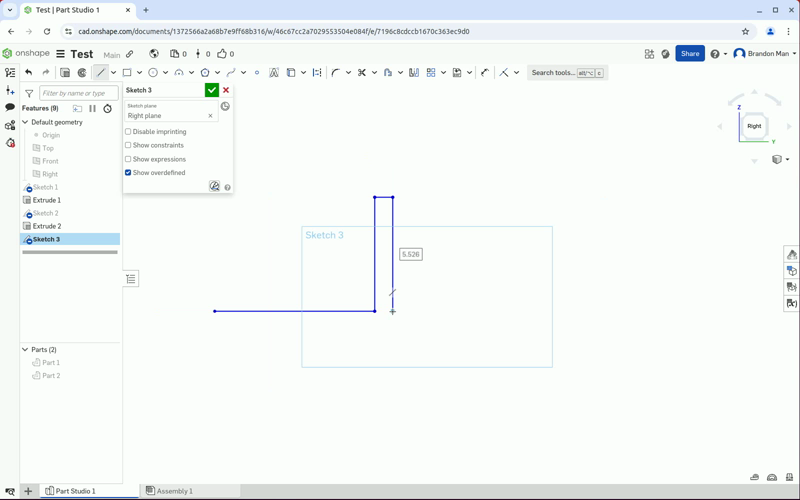
scroll(-6)
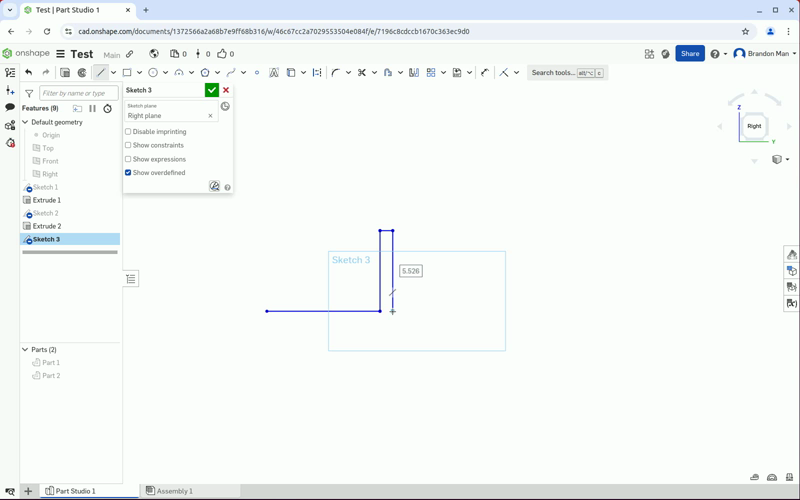
scroll(-6)
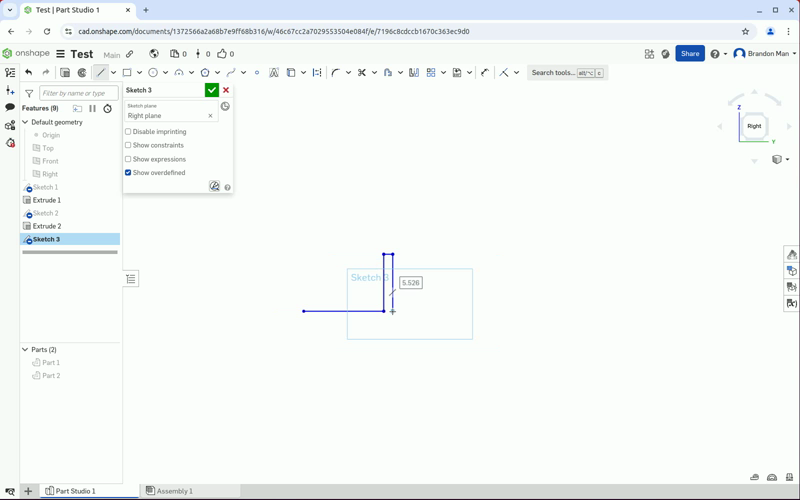
scroll(-6)
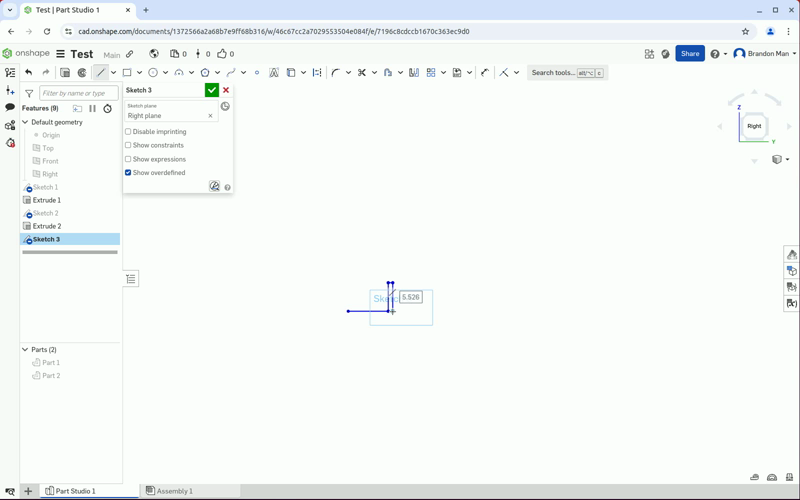
key_up(shift)
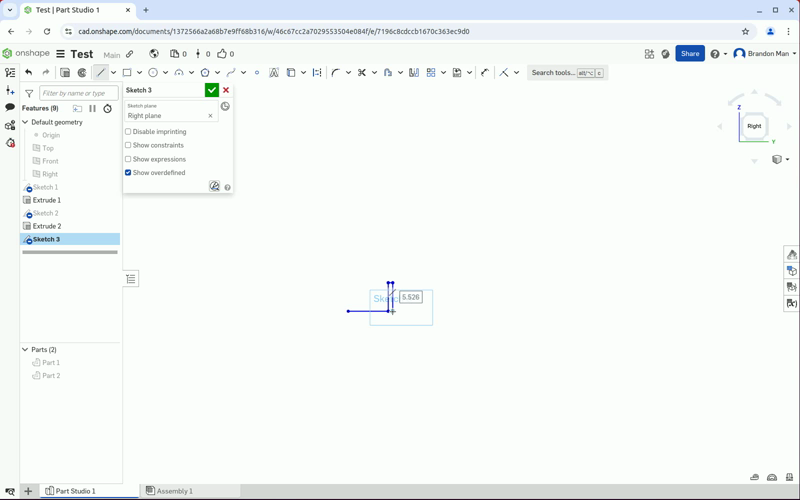
key_down(shift)
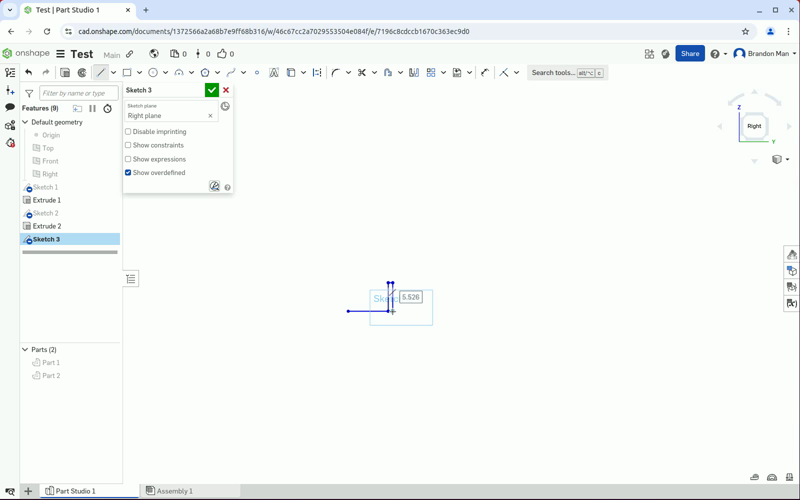
mouse_move(541, 311)
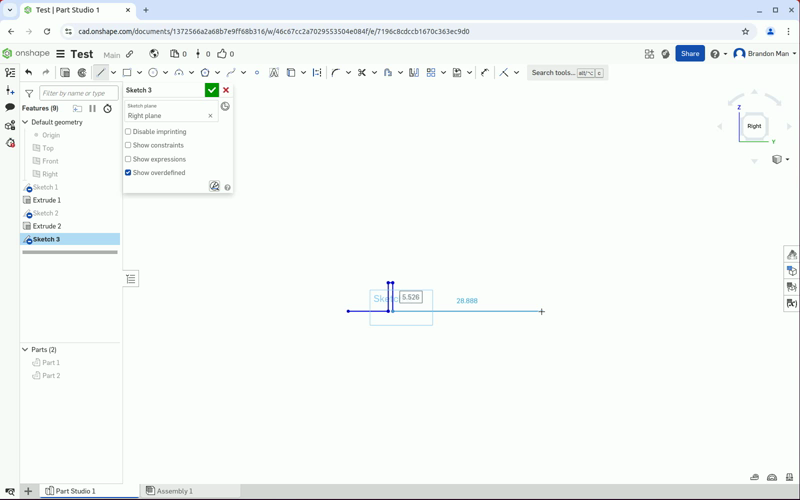
click(541, 311)
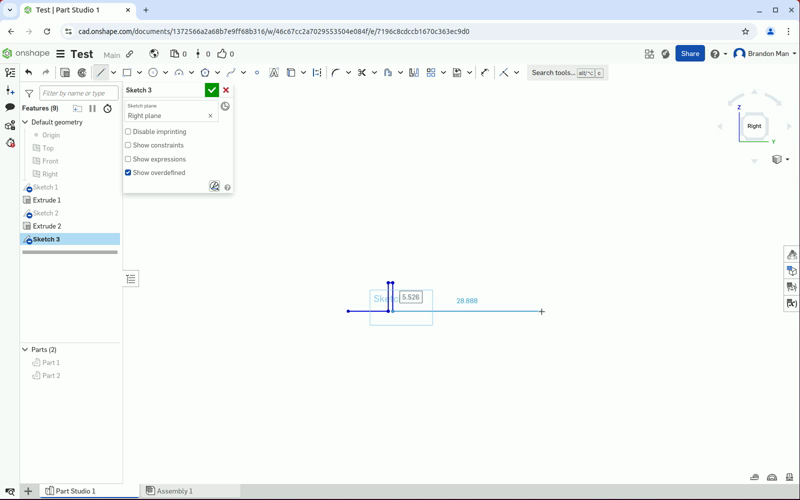
key_up(shift)
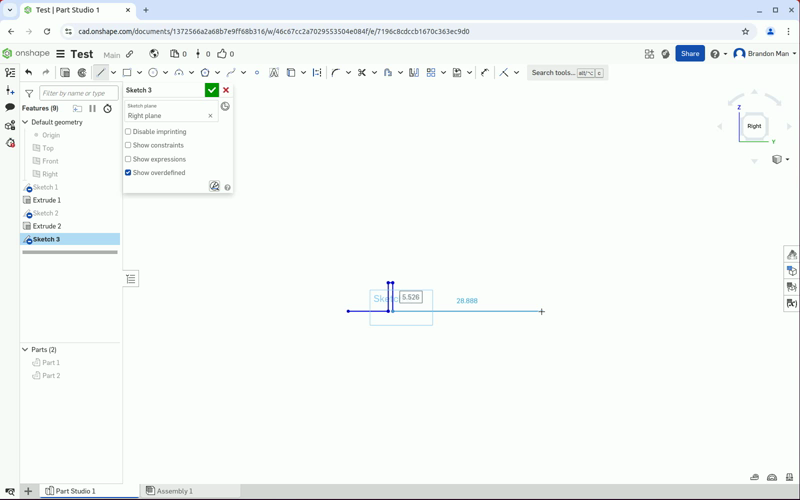
key_down(shift)
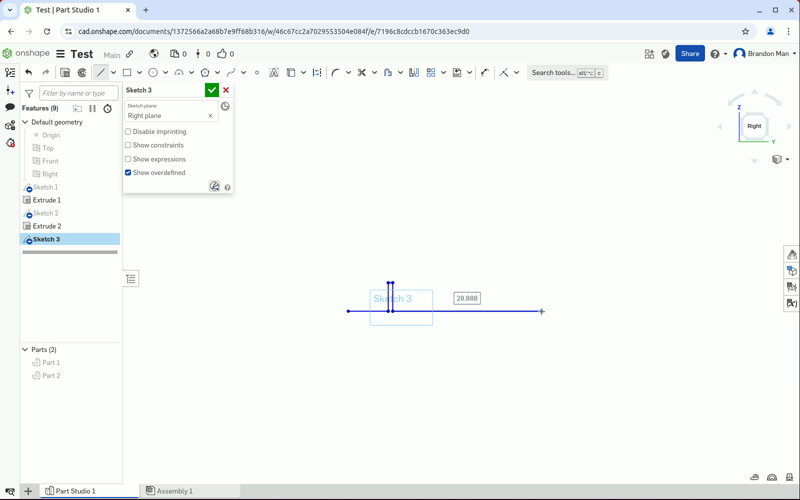
mouse_move(571, 311)
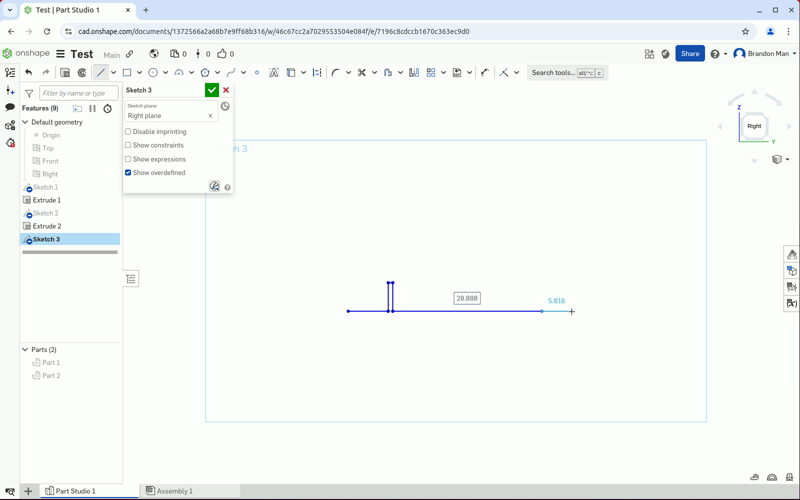
mouse_move(541, 282)
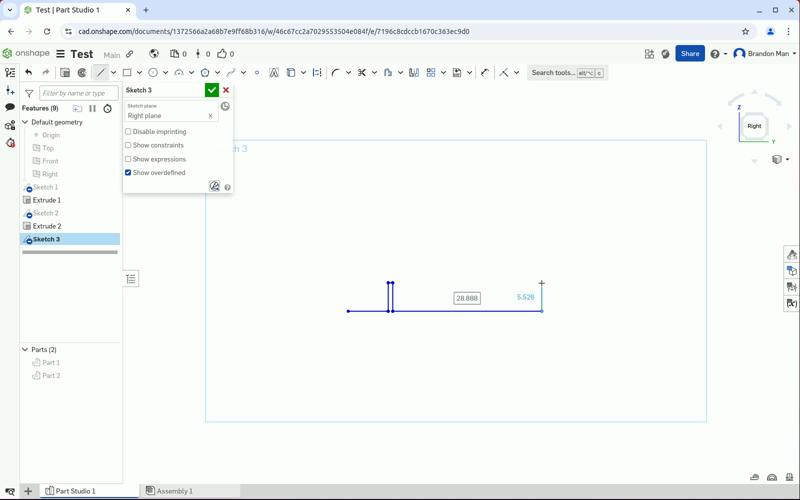
click(541, 282)
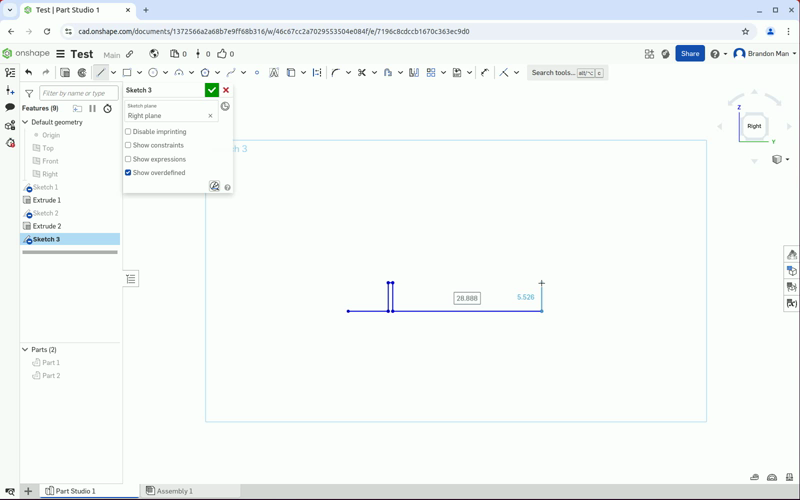
key_up(shift)
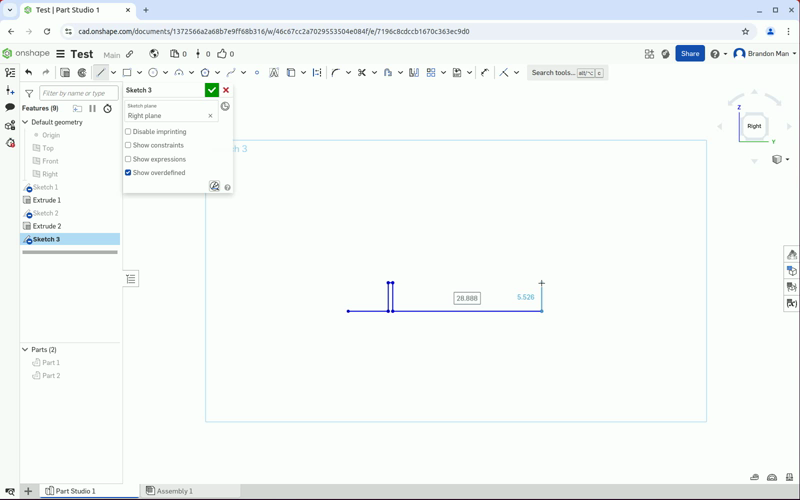
key_down(shift)
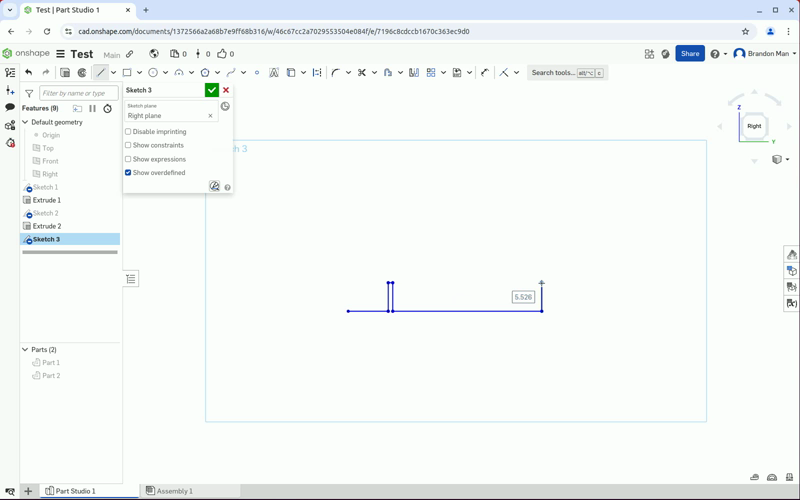
mouse_move(571, 282)
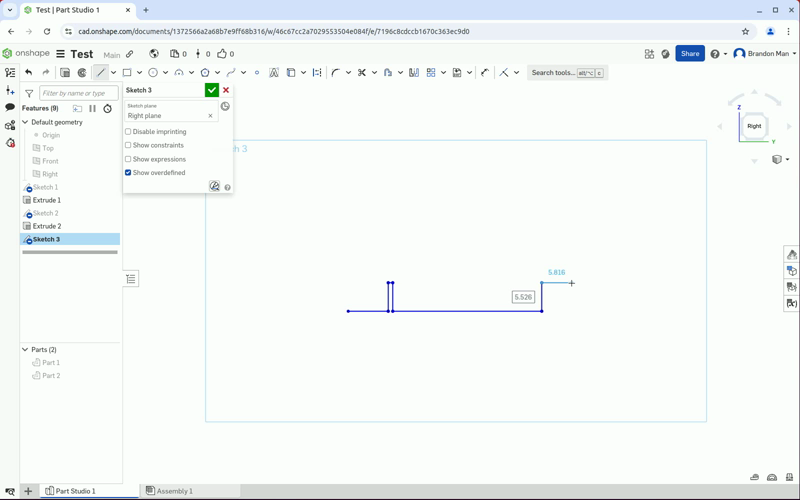
mouse_move(546, 282)
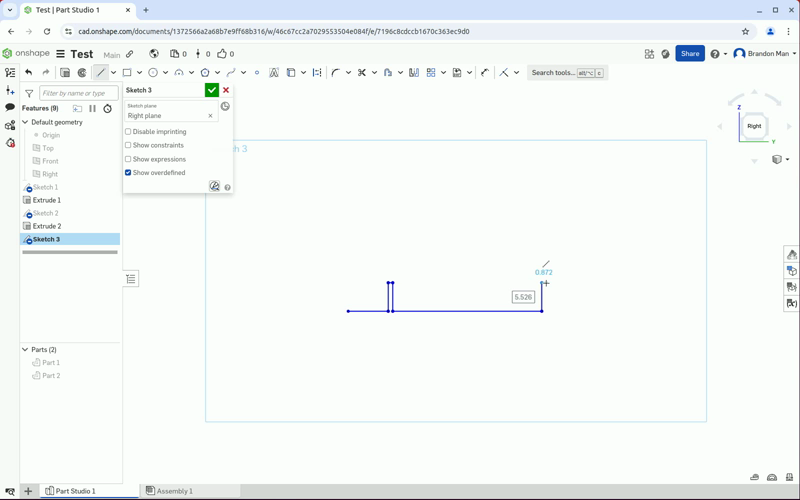
scroll(6)
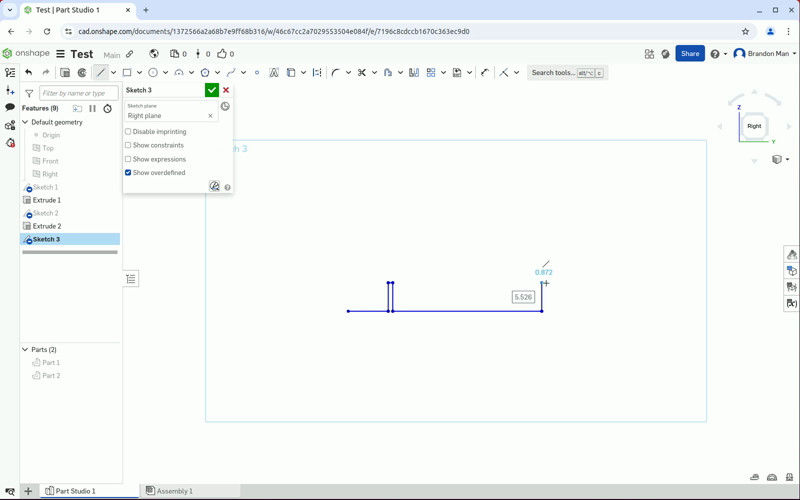
scroll(6)
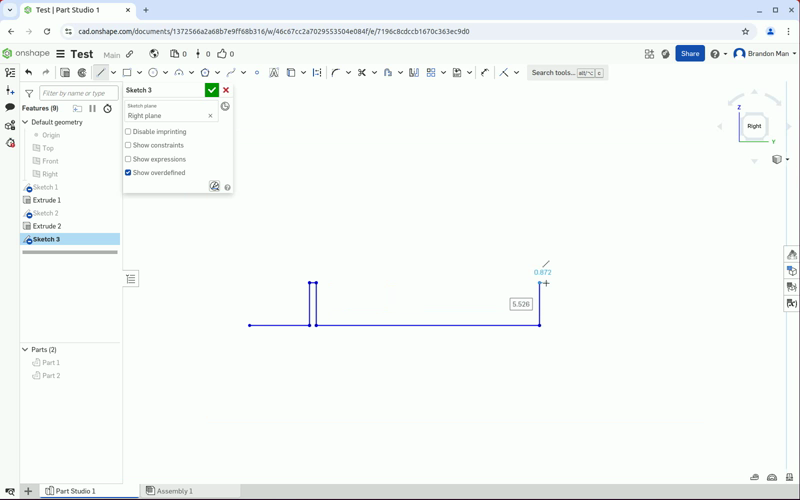
scroll(6)
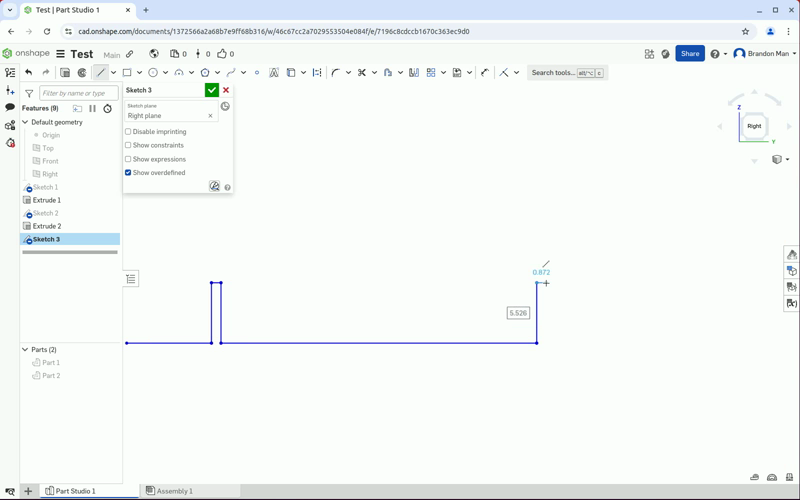
scroll(6)
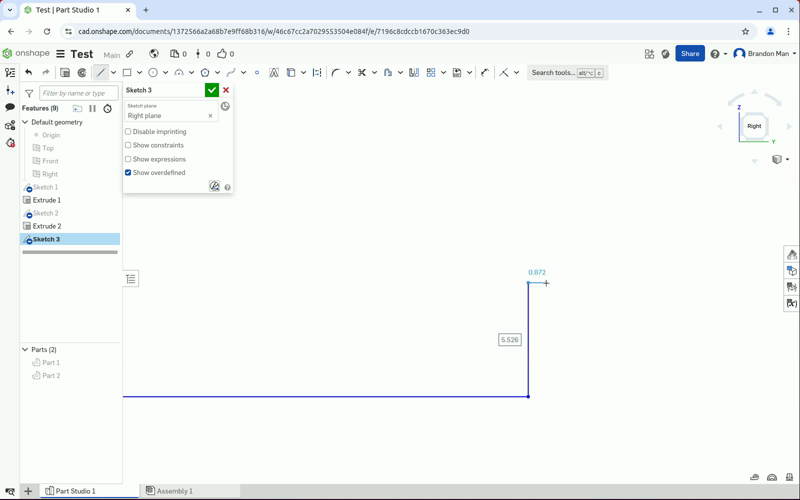
scroll(6)
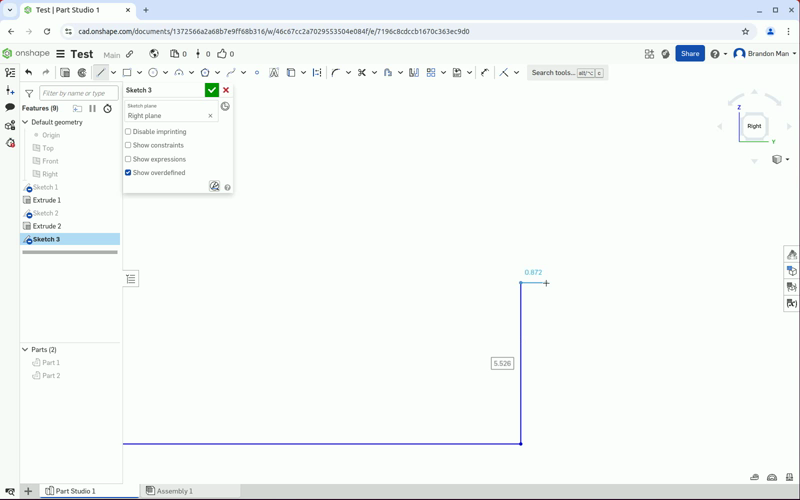
scroll(6)
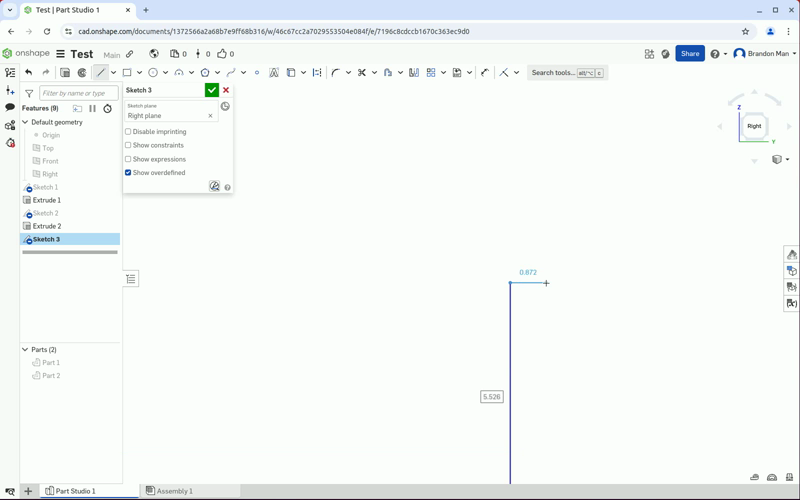
scroll(6)
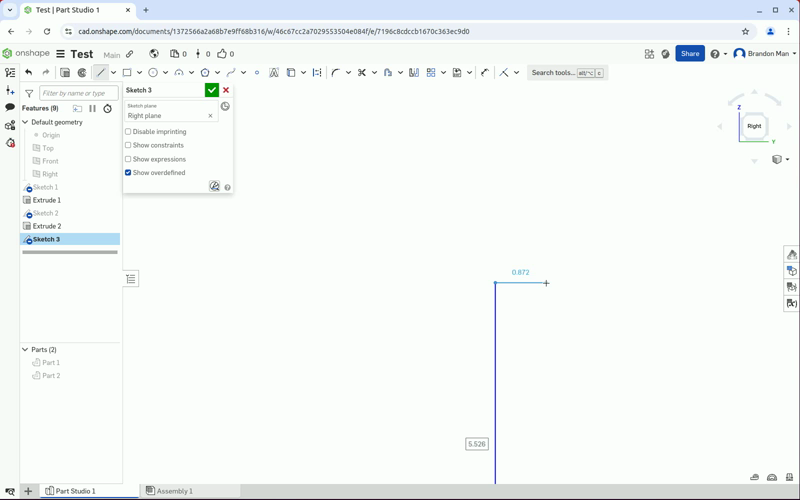
click(546, 282)
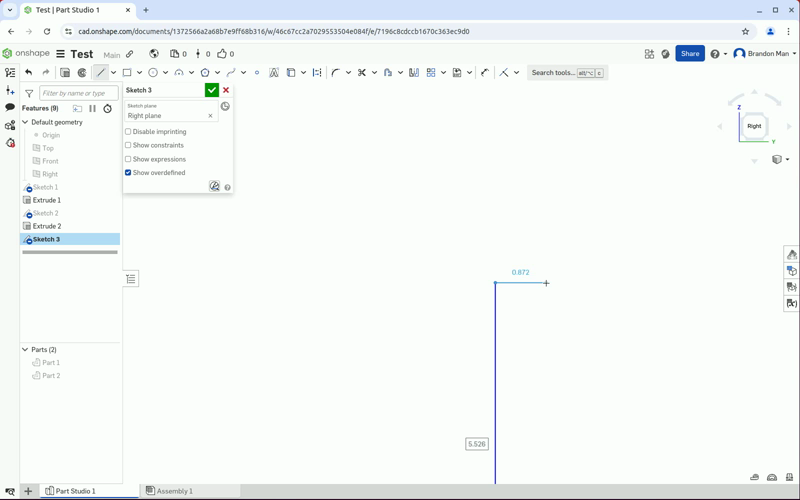
scroll(-6)
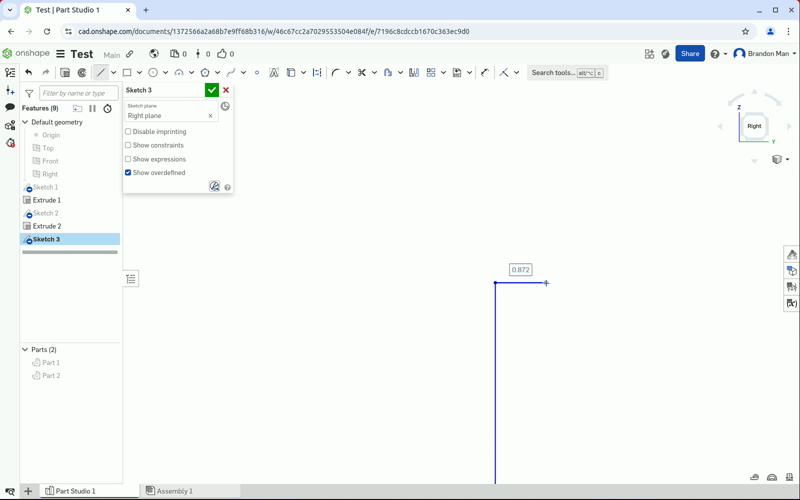
scroll(-6)
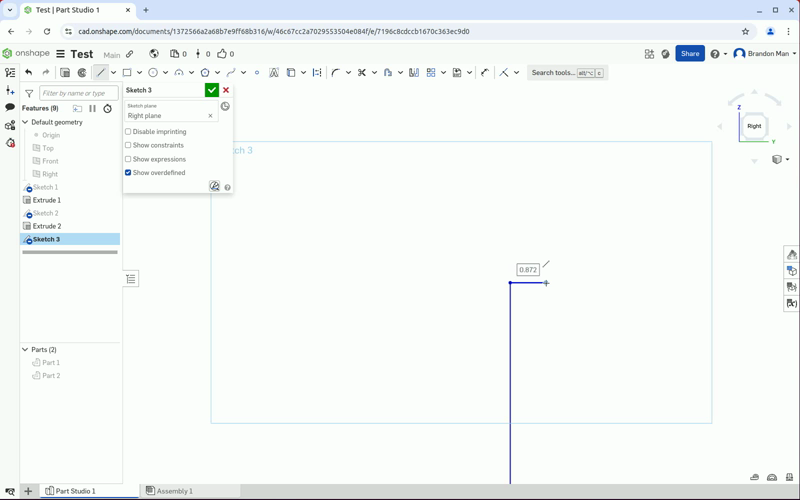
scroll(-6)
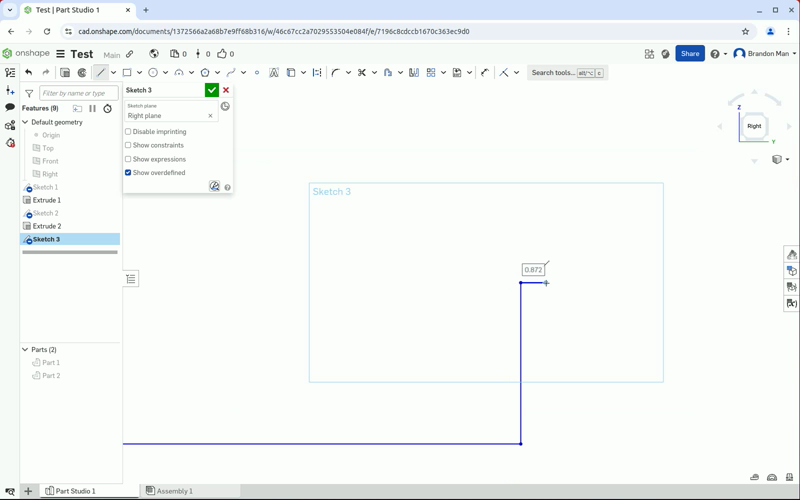
scroll(-6)
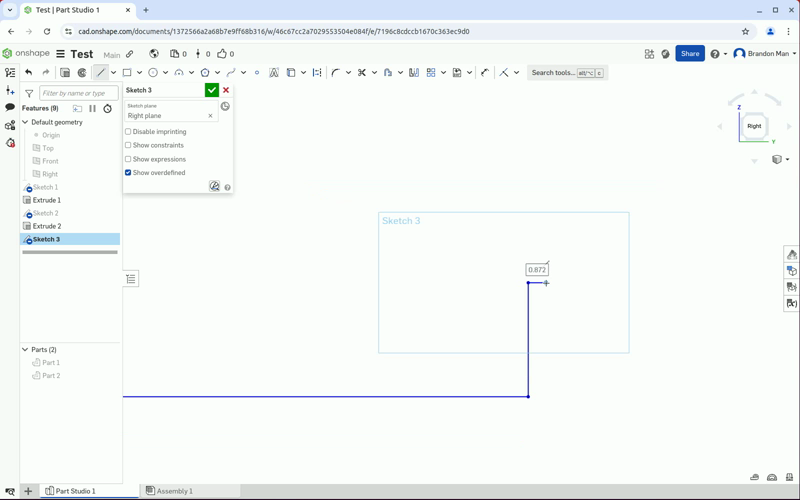
scroll(-6)
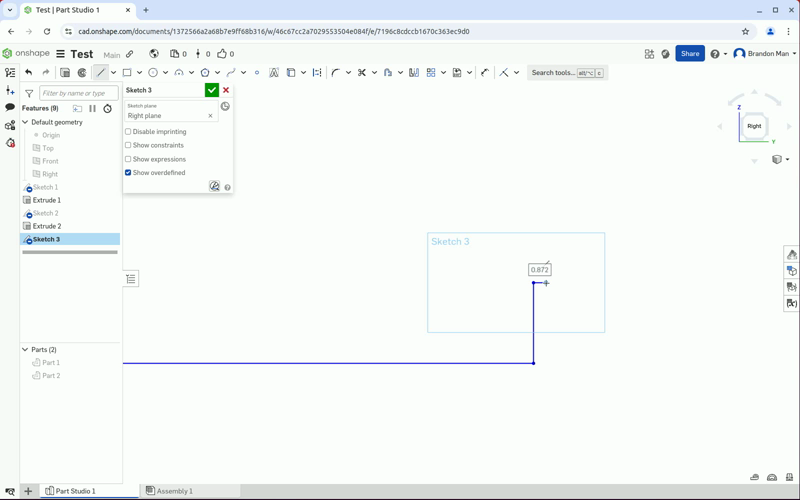
scroll(-6)
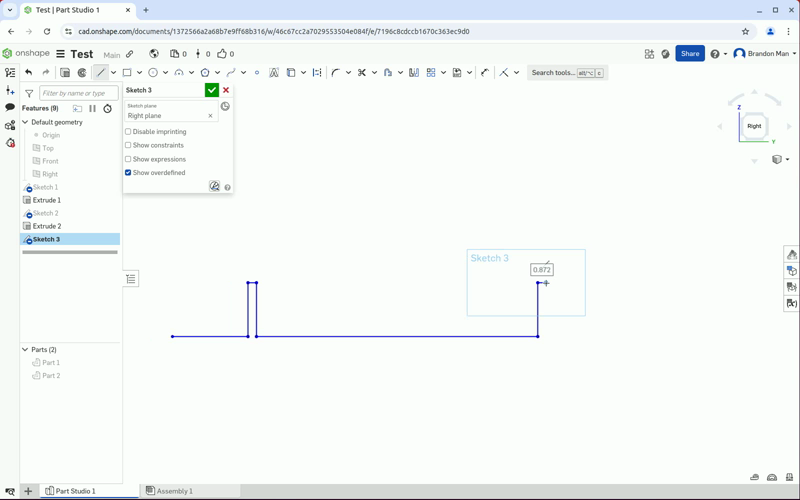
scroll(-6)
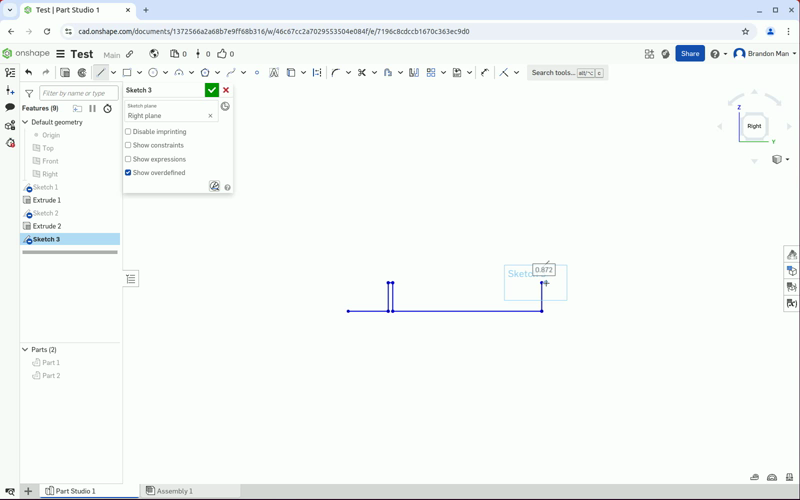
key_up(shift)
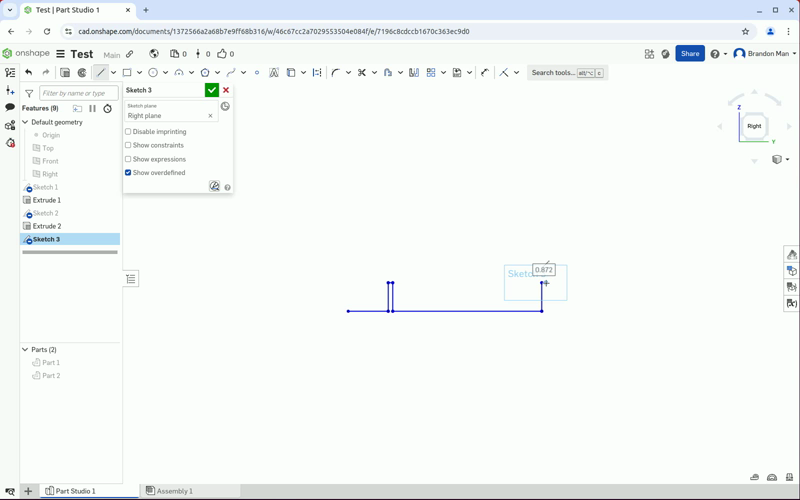
key_down(shift)
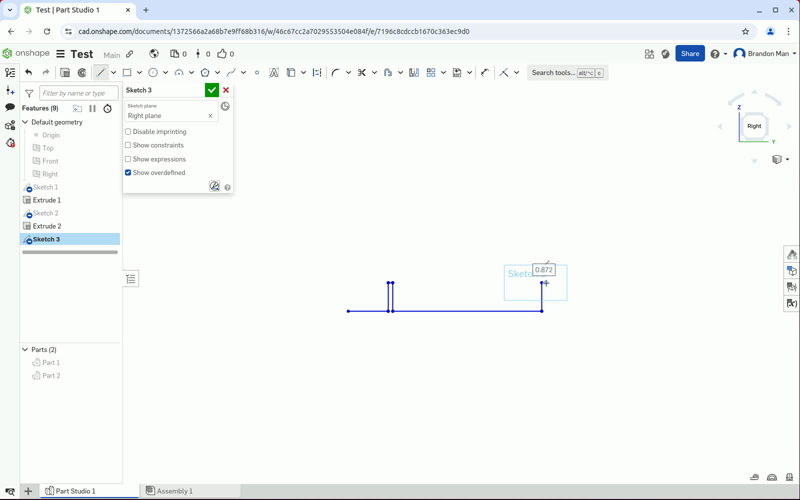
mouse_move(576, 282)
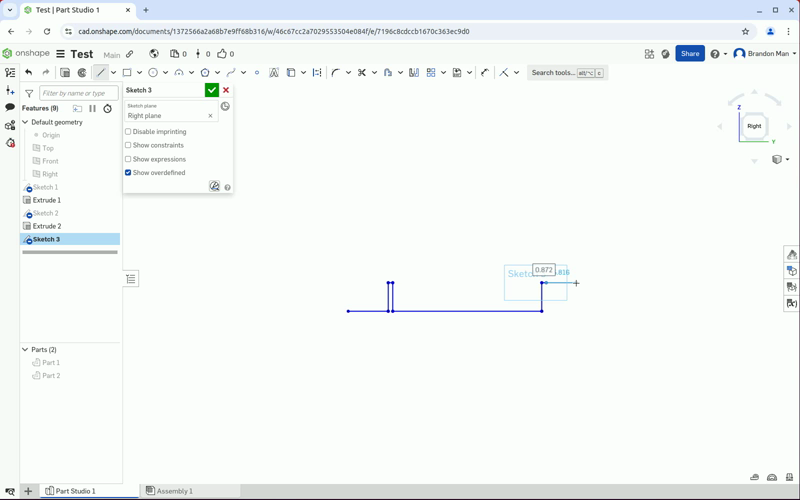
mouse_move(546, 311)
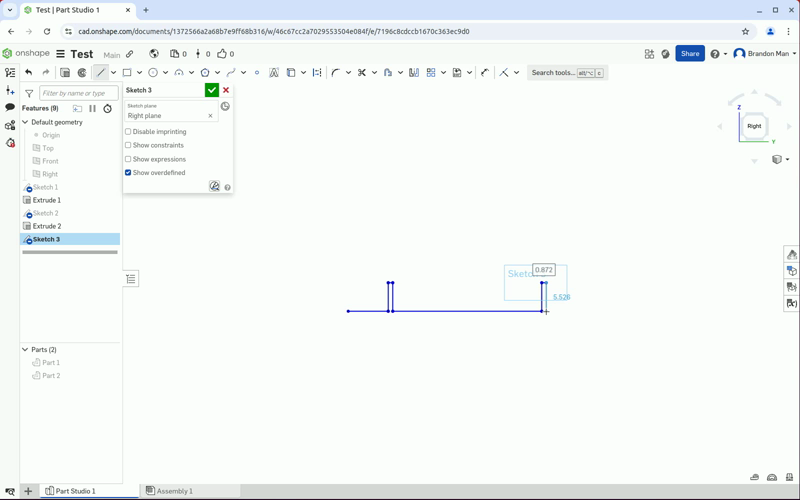
click(546, 311)
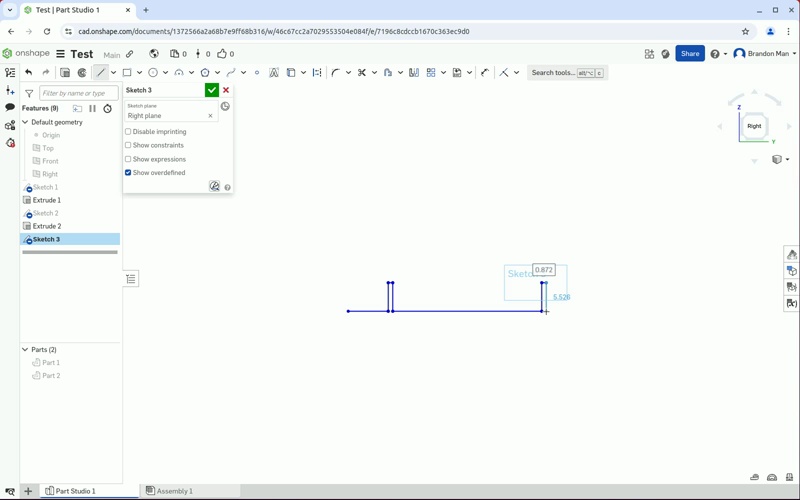
key_up(shift)
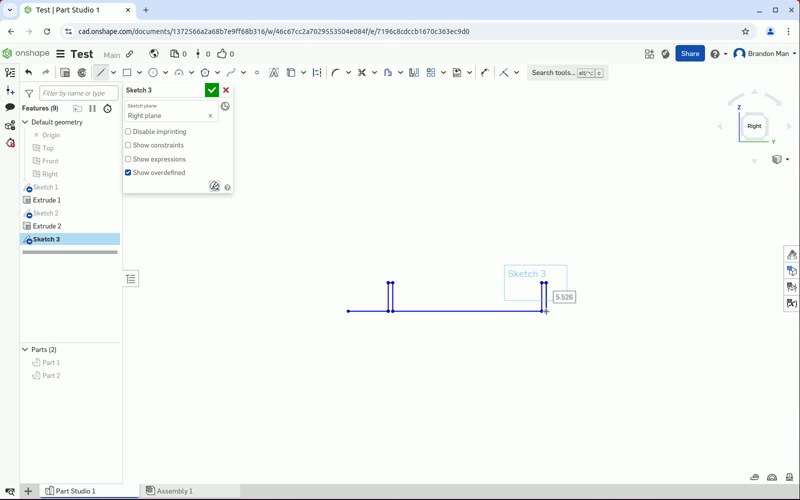
key_down(shift)
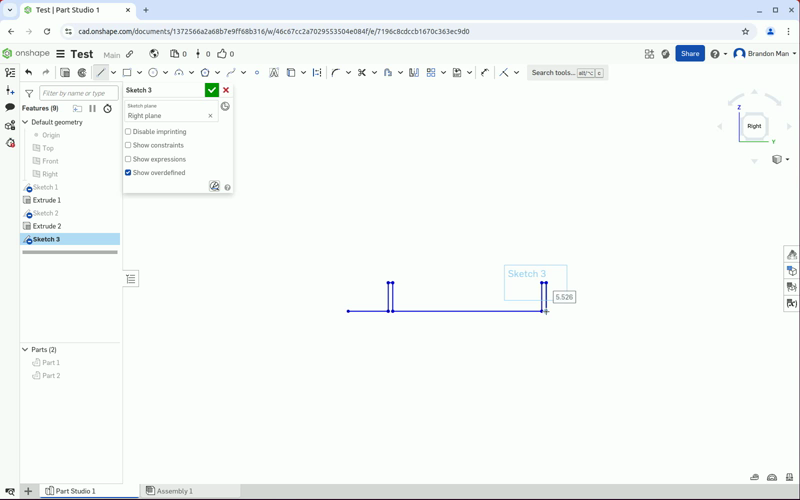
mouse_move(576, 311)
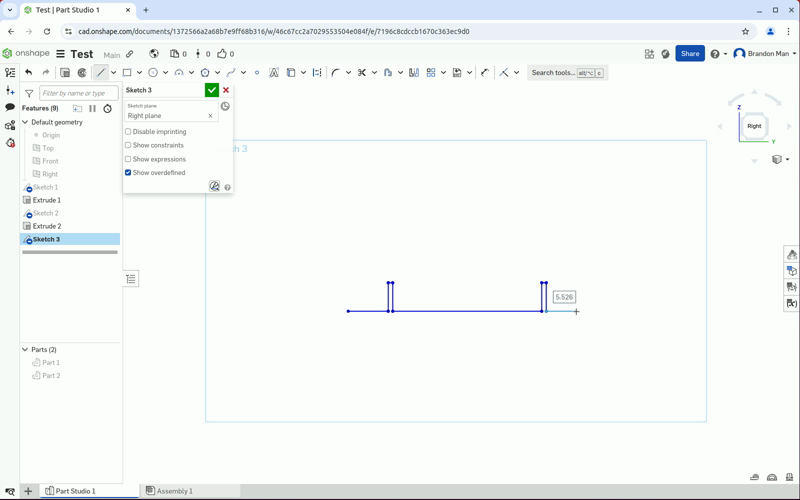
mouse_move(572, 311)
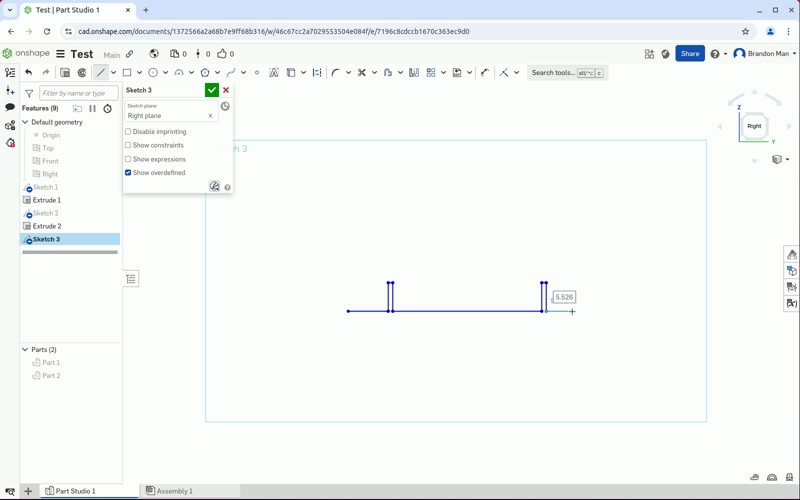
click(572, 311)
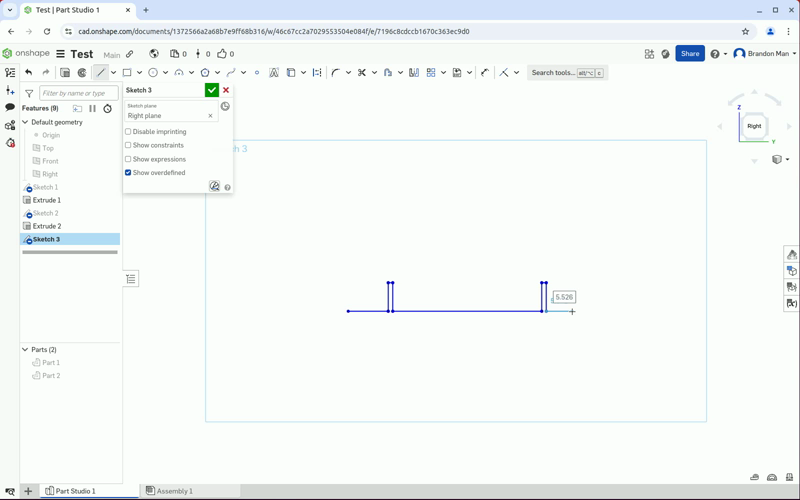
key_up(shift)
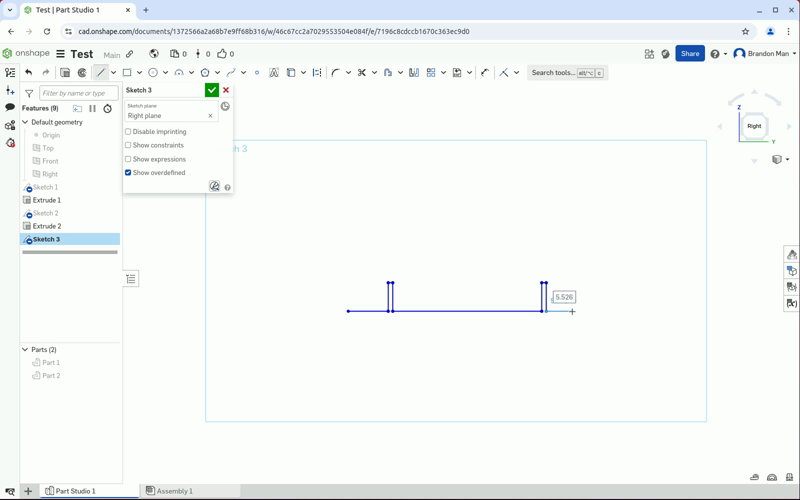
key_down(shift)
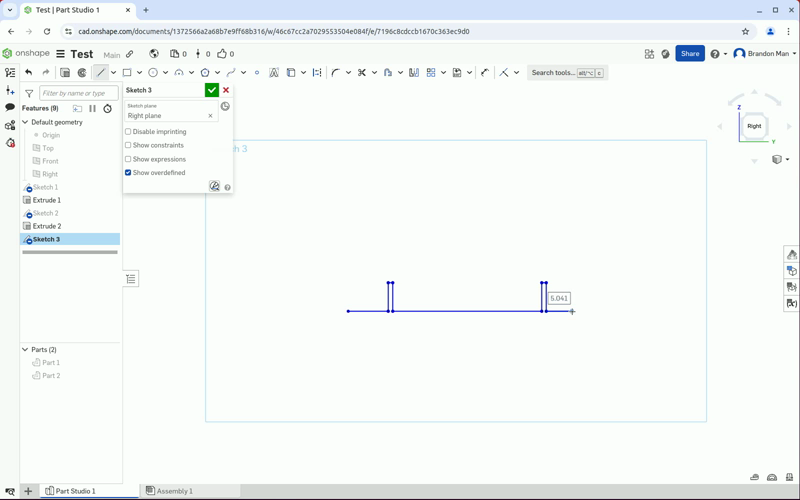
mouse_move(589, 311)
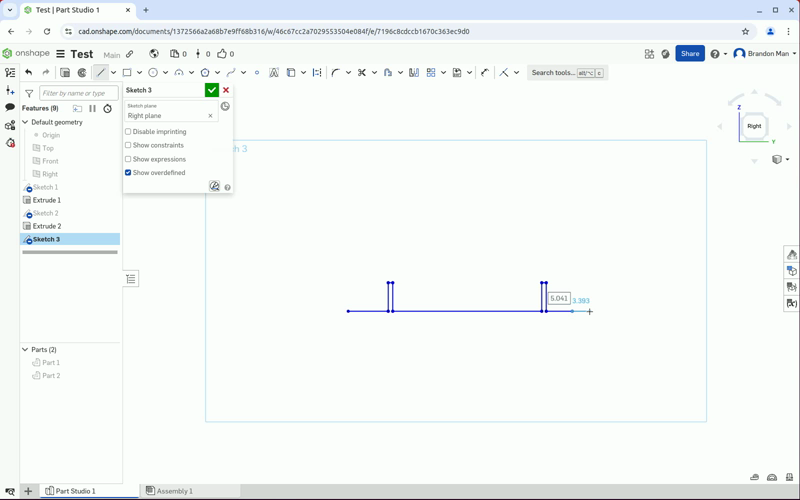
mouse_move(572, 254)
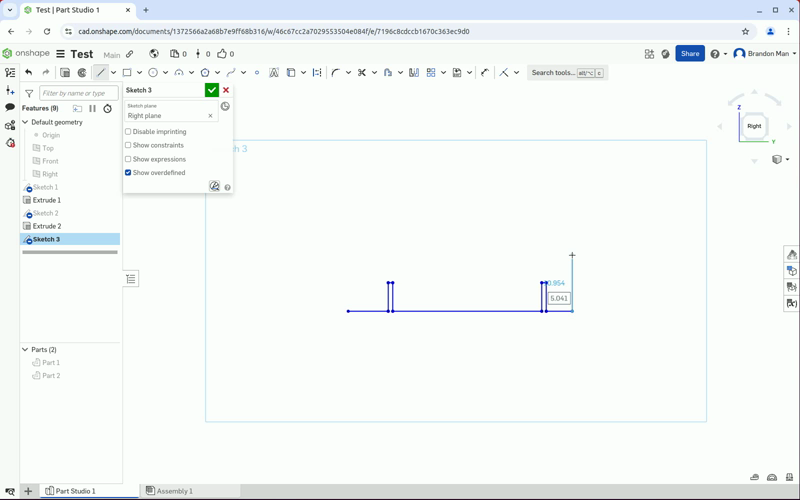
click(572, 254)
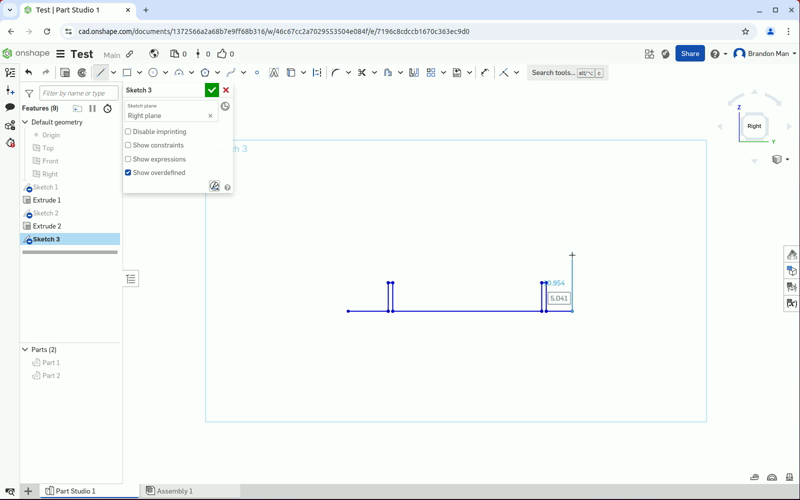
key_up(shift)
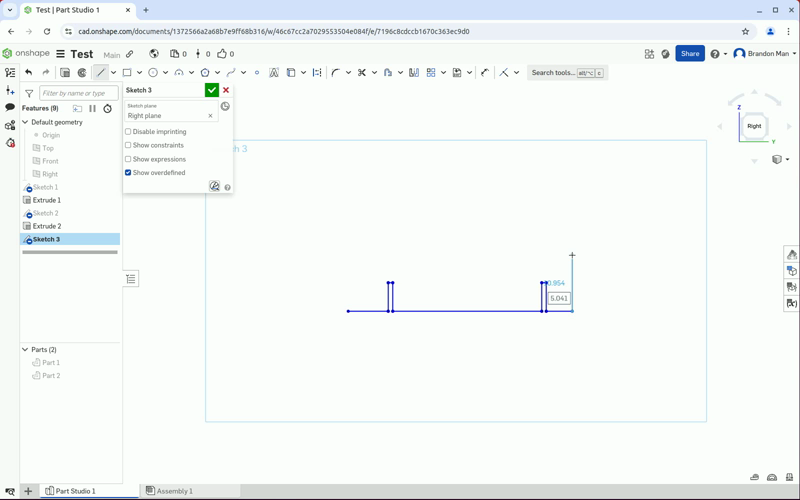
key_down(shift)
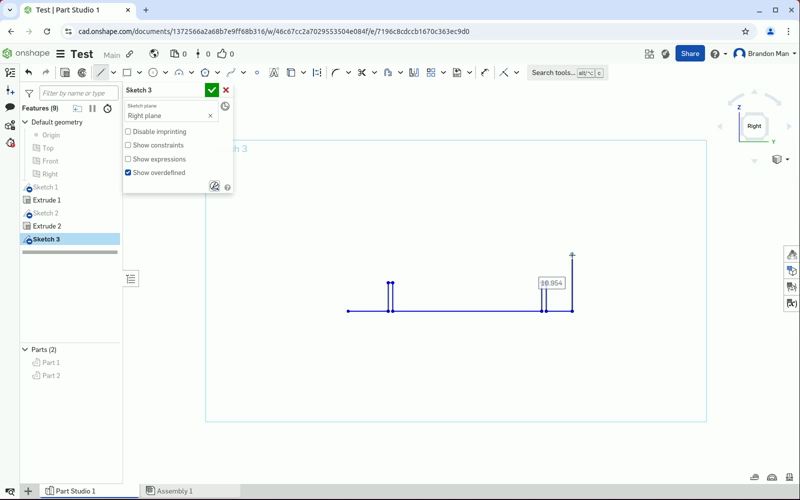
mouse_move(348, 254)
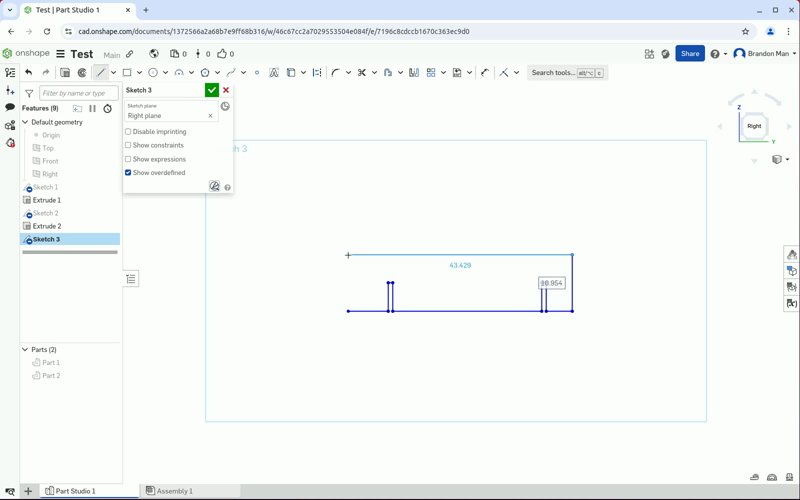
click(348, 254)
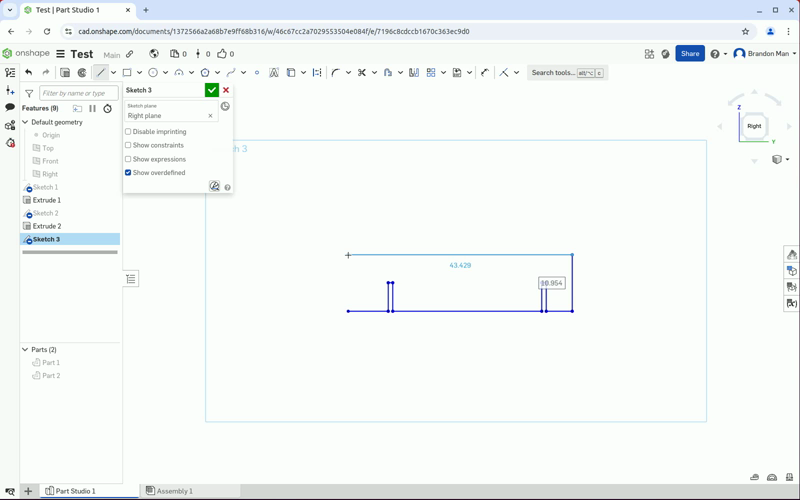
key_up(shift)
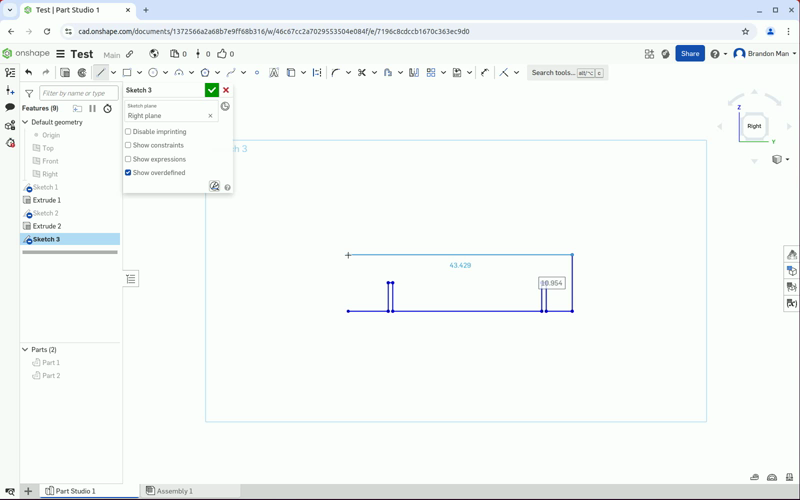
mouse_move(378, 254)
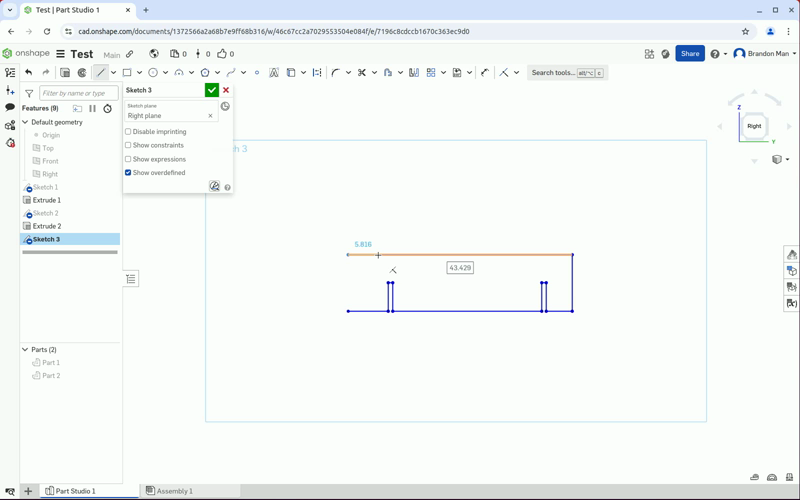
key_down(shift)
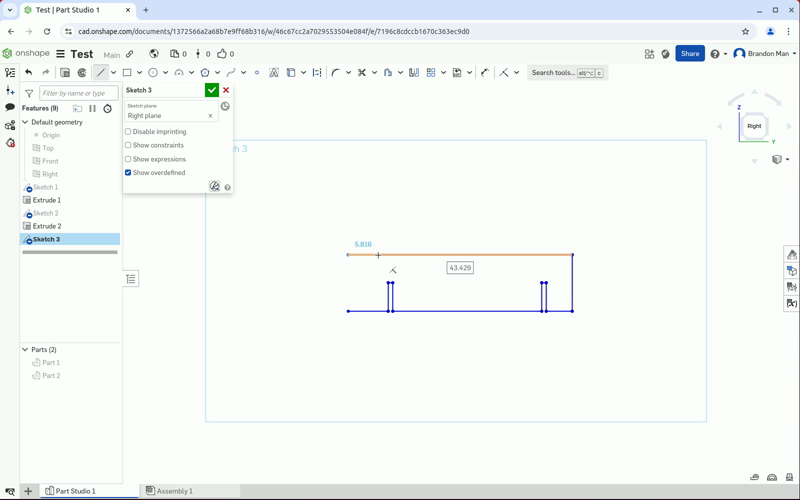
mouse_move(348, 311)
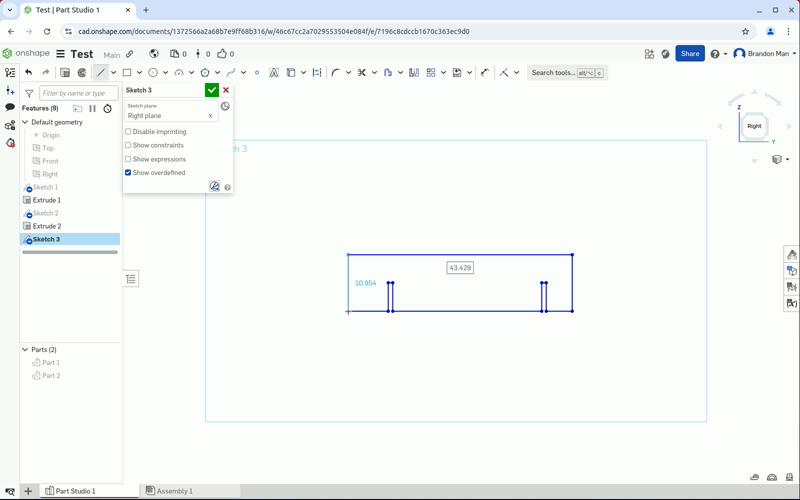
key_up(shift)
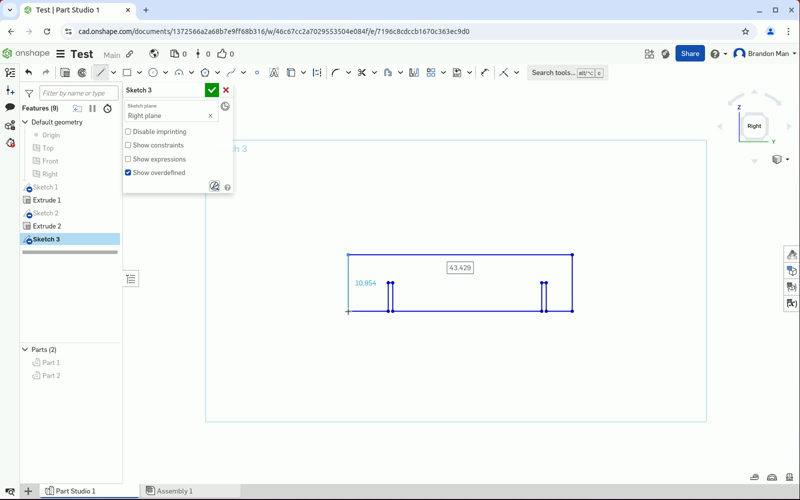
click(348, 311)
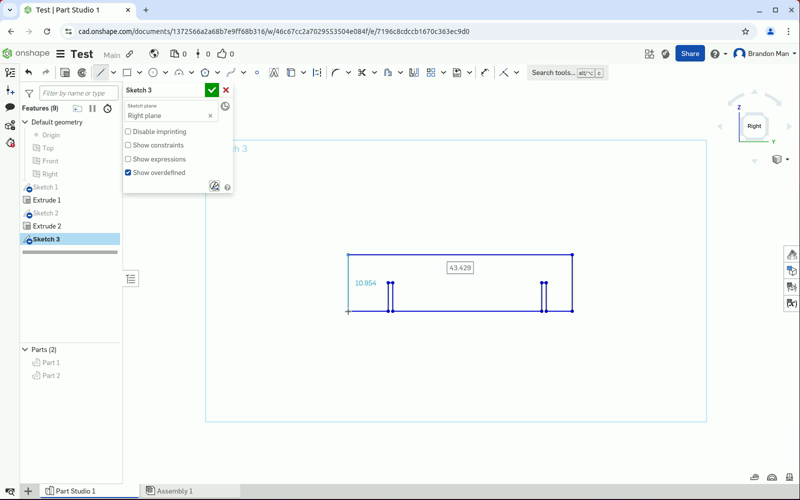
key(esc)
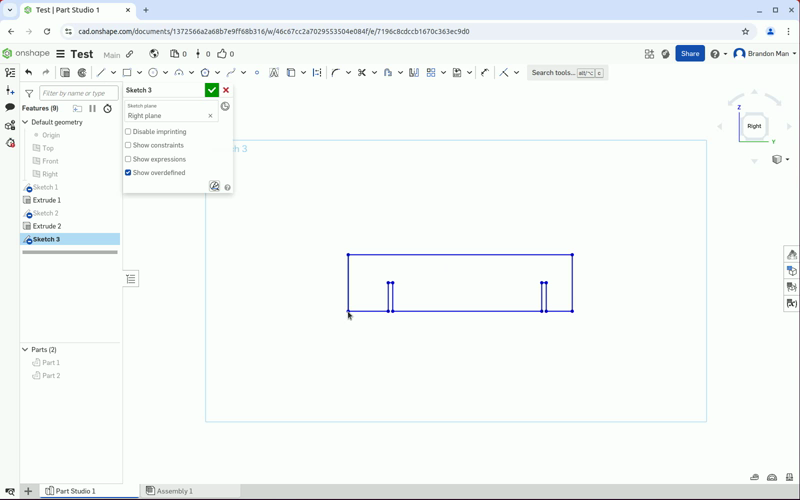
mouse_move(556, 302)
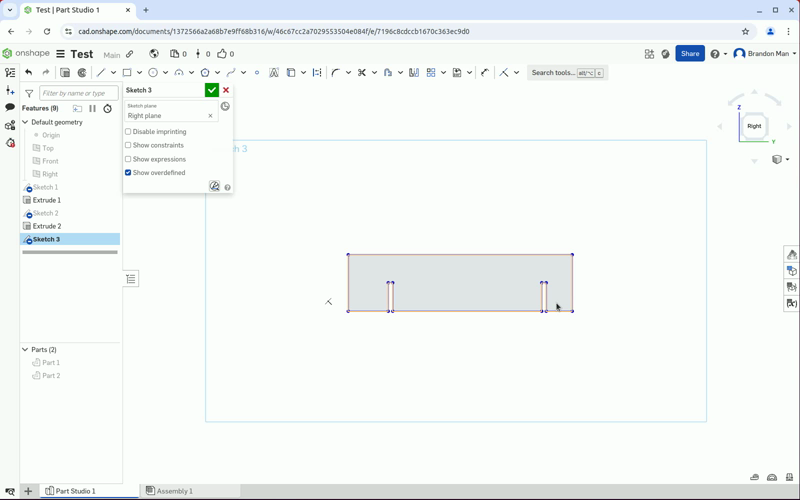
click(556, 302)
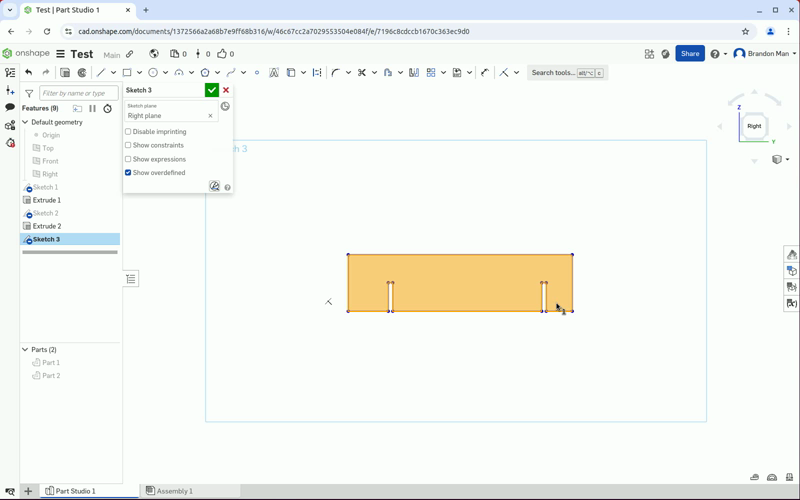
mouse_move(73, 352)
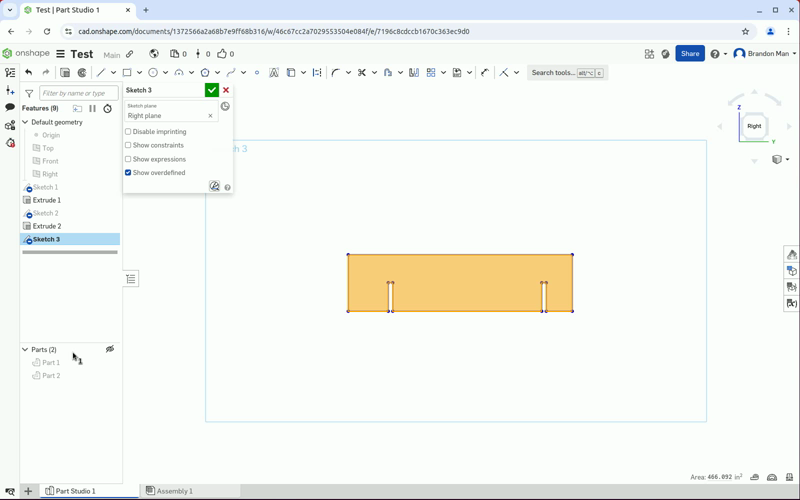
key(shift+y)
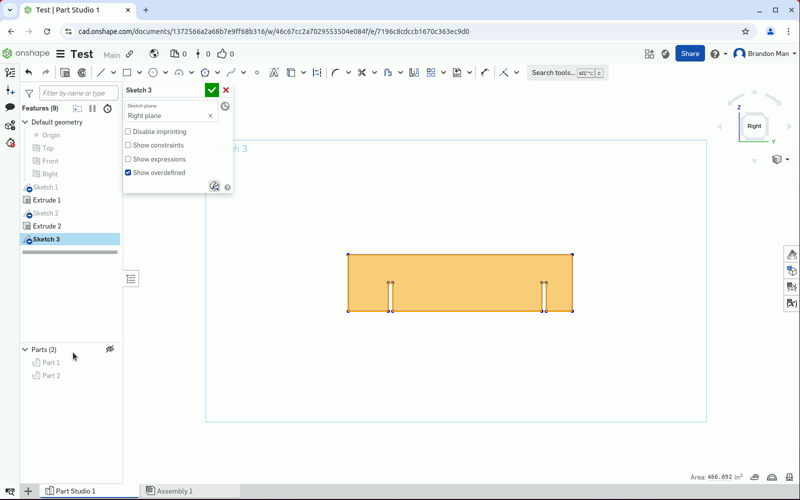
key(shift+e)
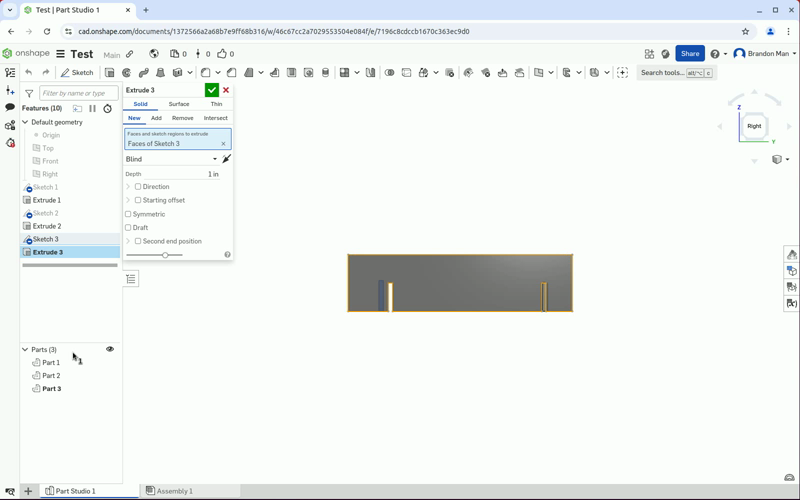
mouse_move(143, 106)
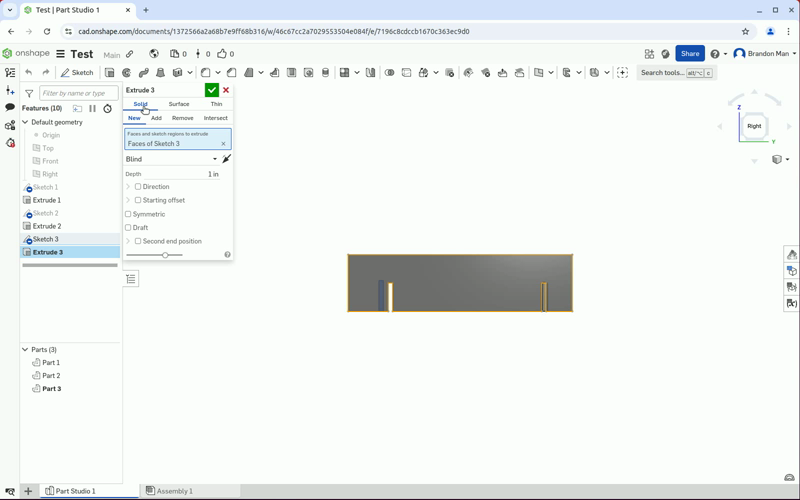
click(143, 106)
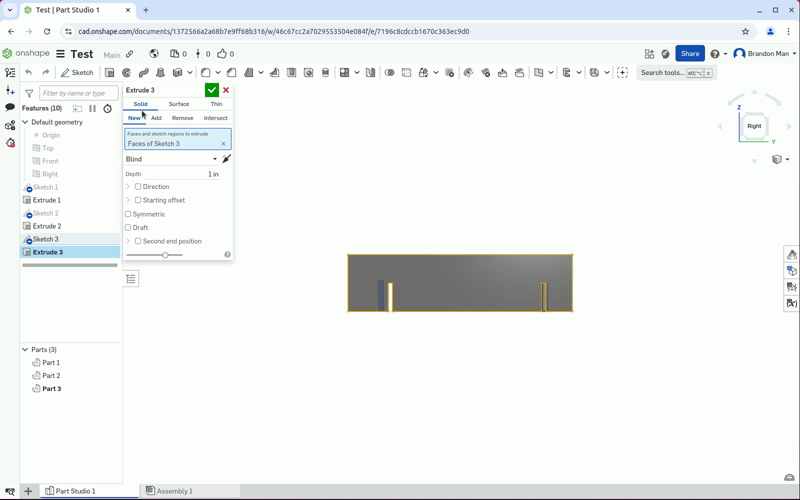
mouse_move(137, 120)
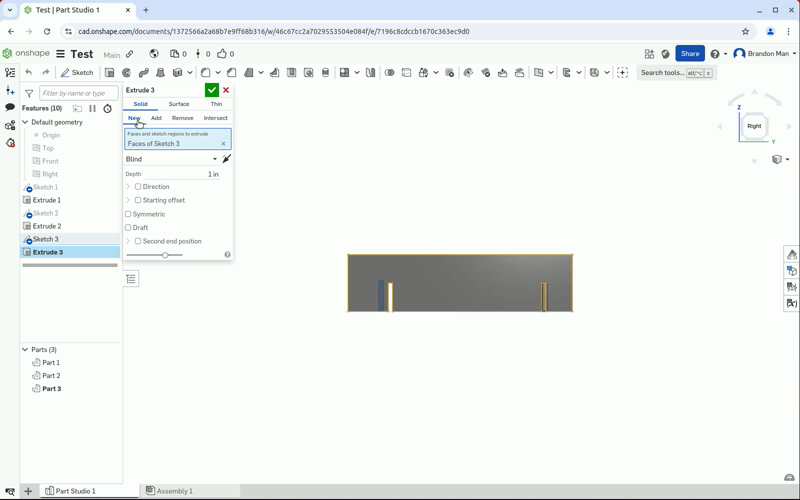
click(137, 120)
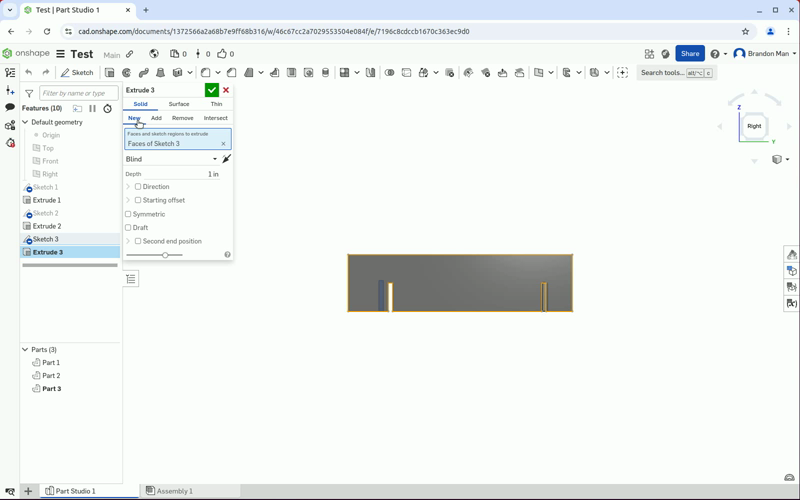
key(tab, 4)
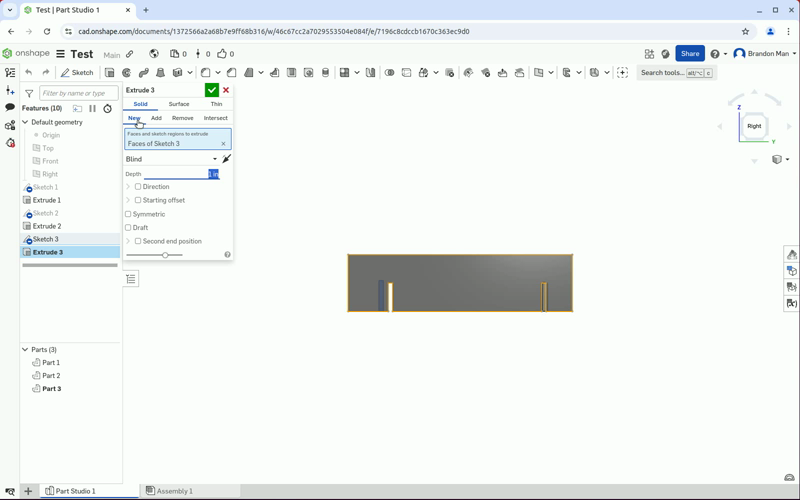
text(0.963)
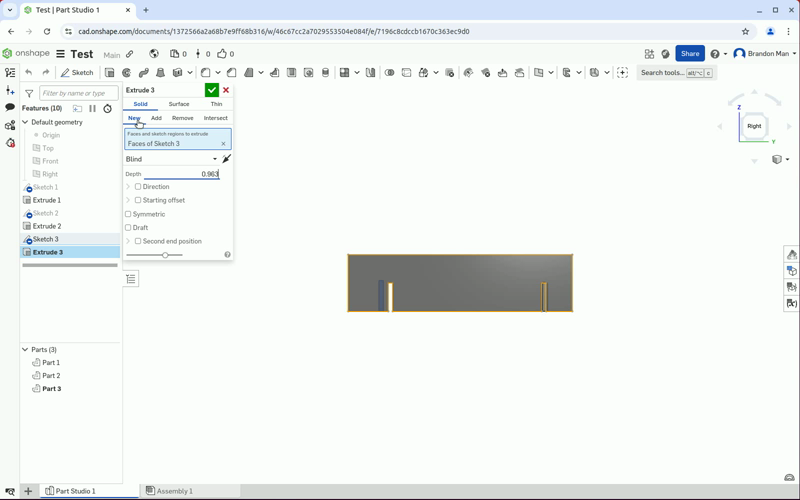
key(enter)
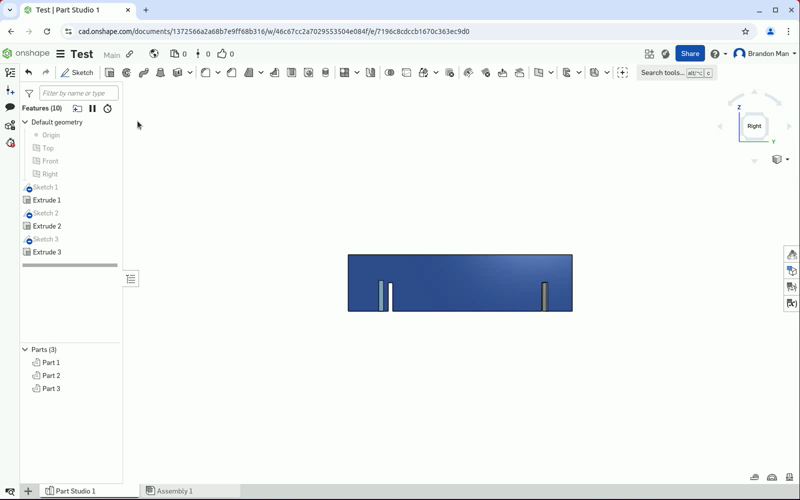
key(shift+h)
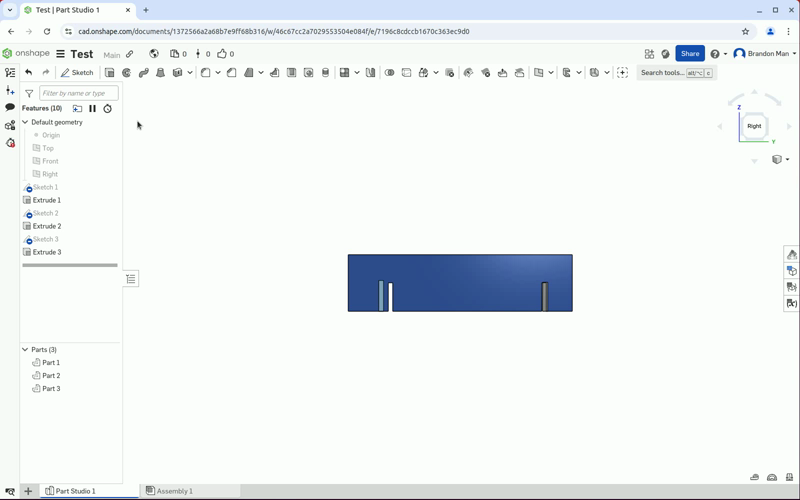
key(shift+h)
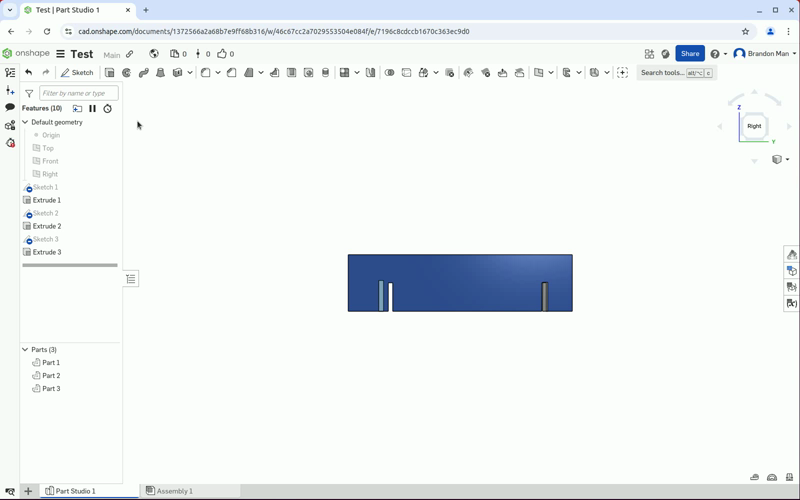
mouse_move(73, 189)
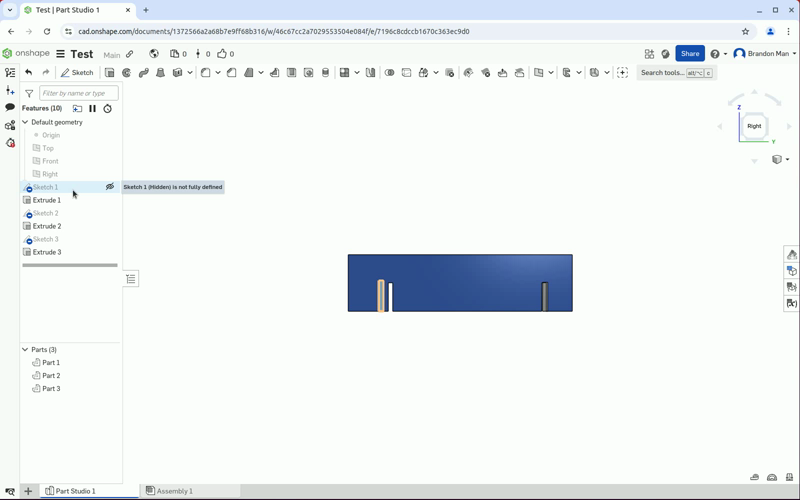
click(73, 189)
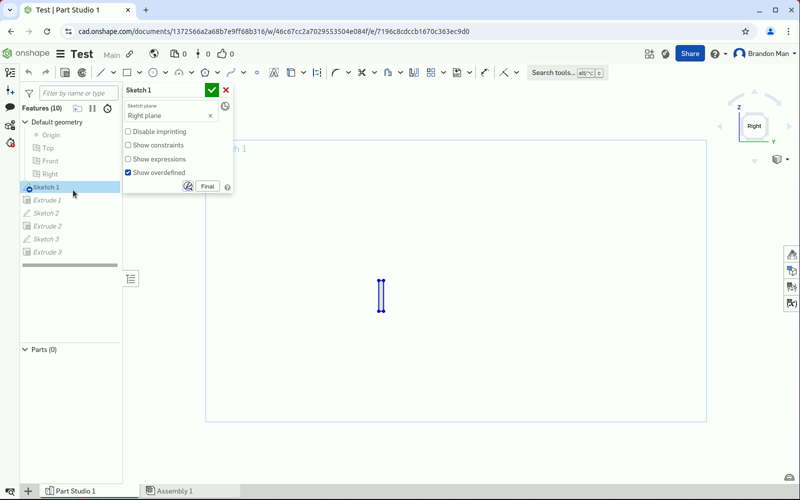
mouse_move(229, 92)
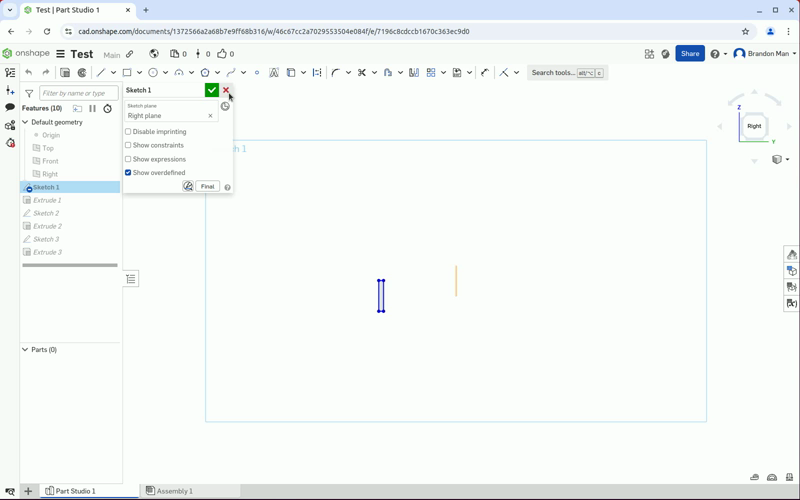
click(229, 92)
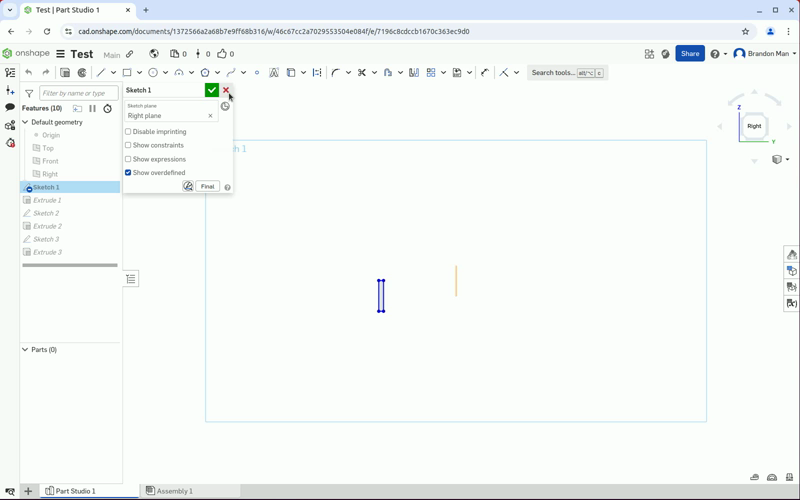
key(shift+s)
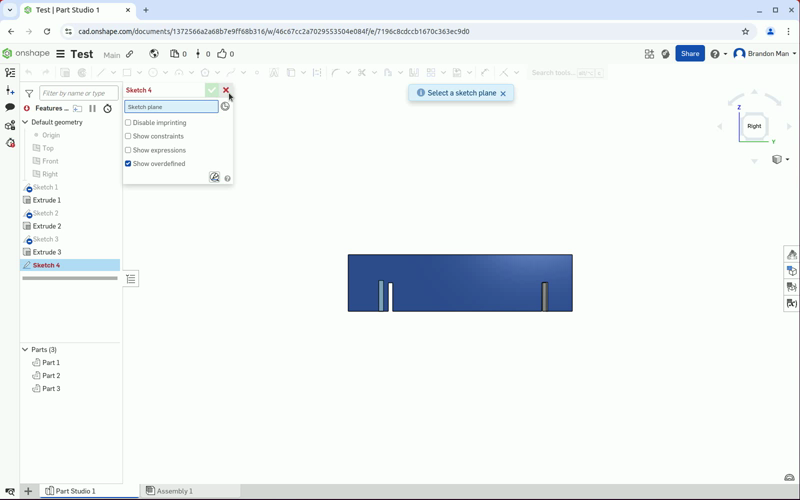
mouse_move(73, 176)
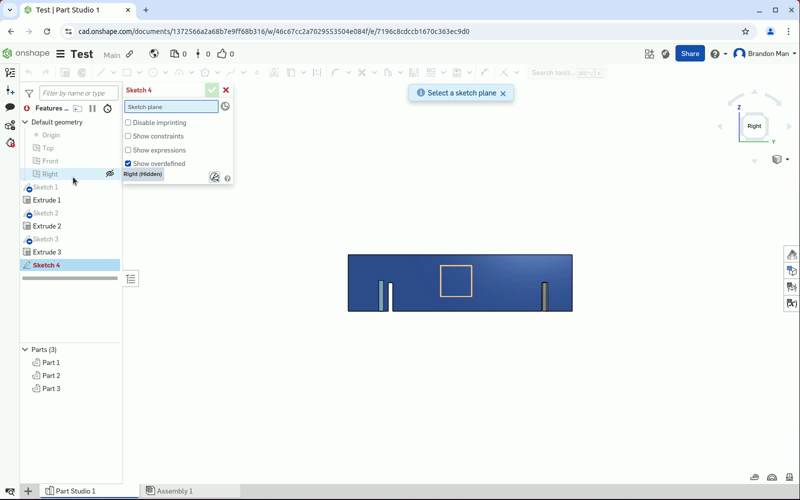
click(73, 176)
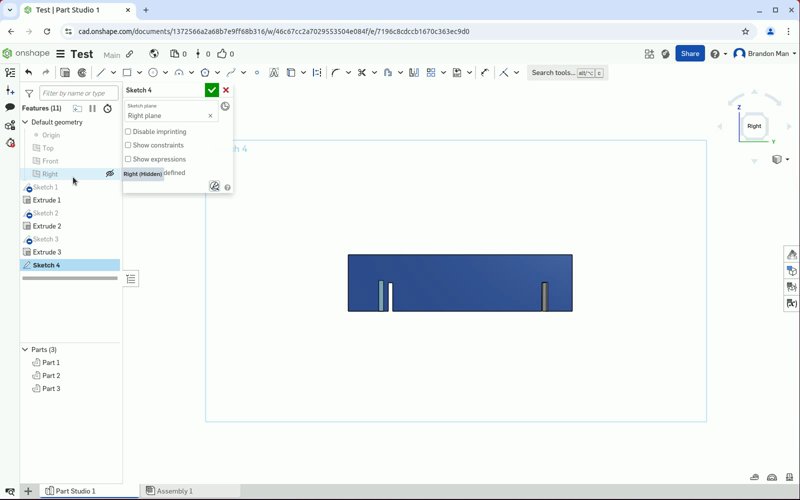
mouse_move(73, 352)
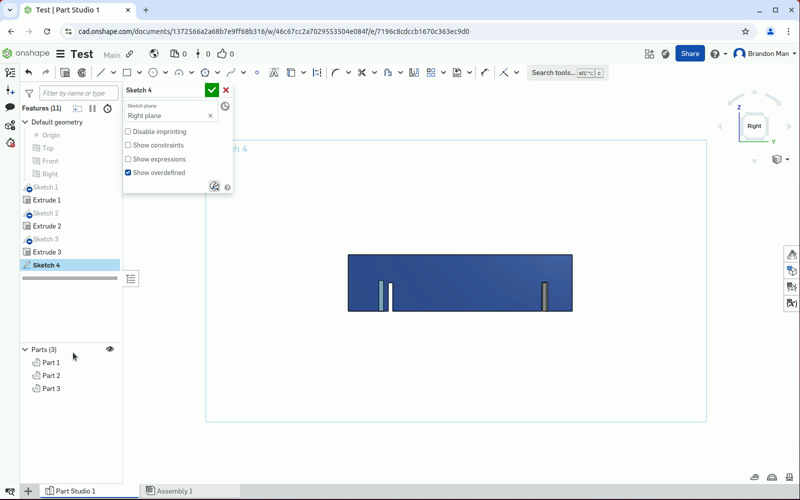
key(y)
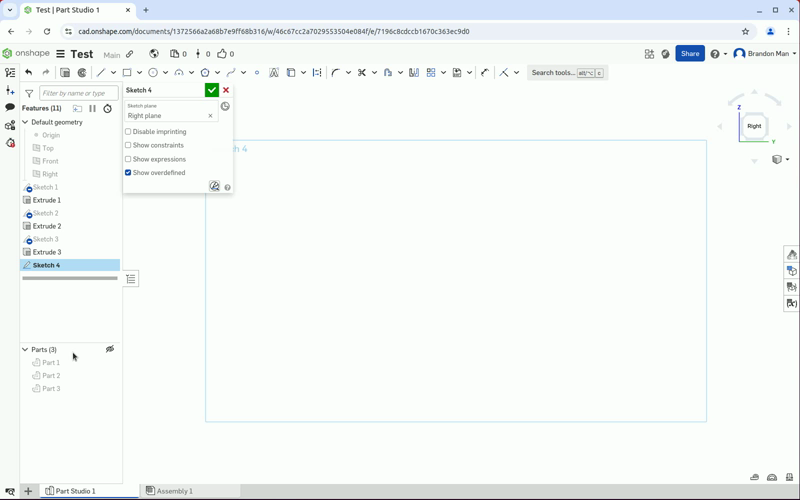
key(l)
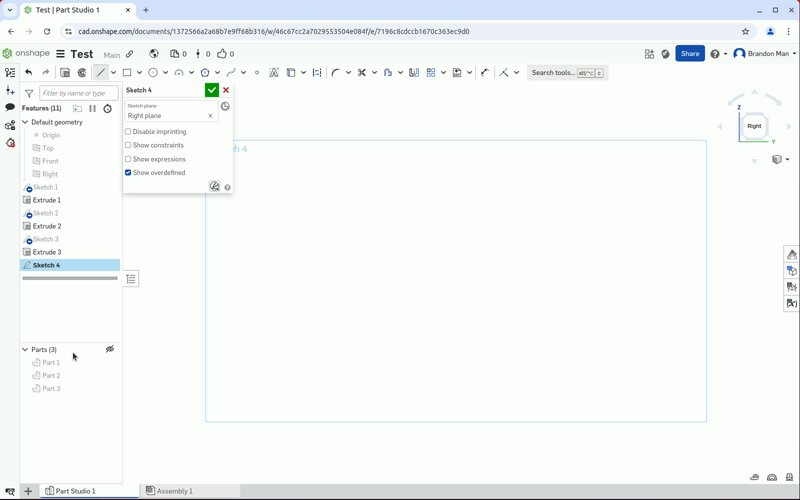
key_down(shift)
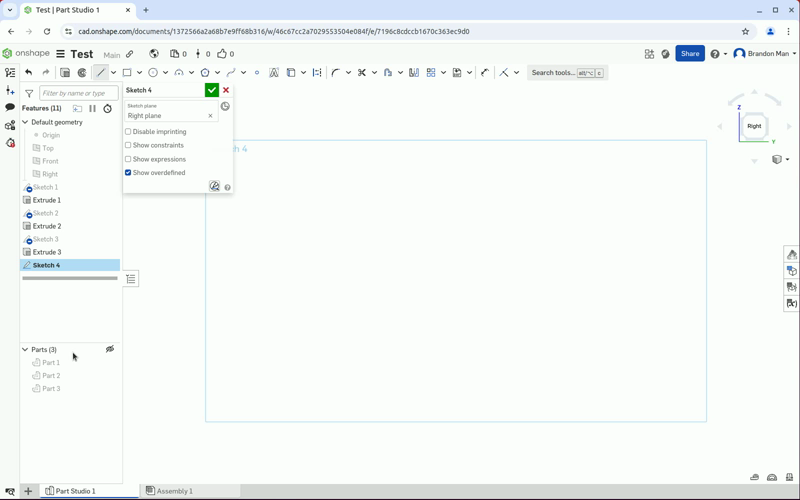
mouse_move(388, 311)
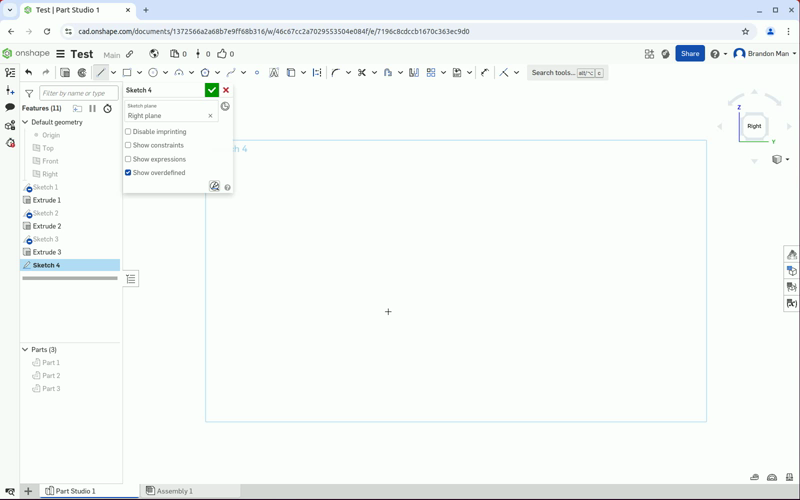
click(388, 311)
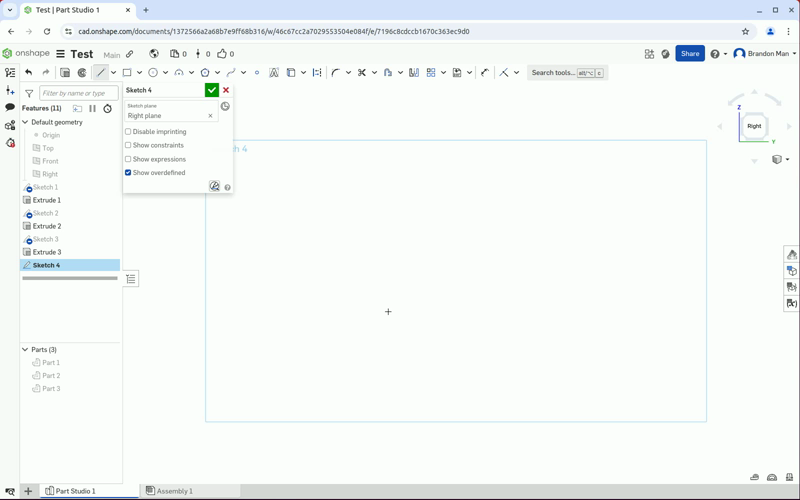
key_up(shift)
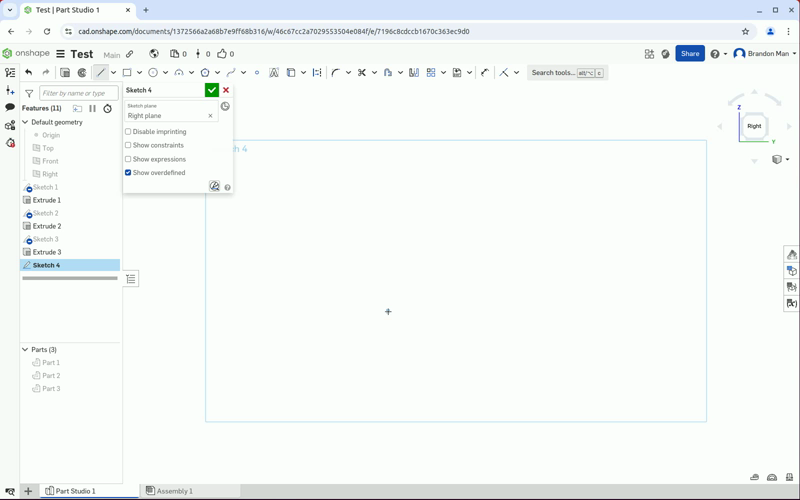
key_down(shift)
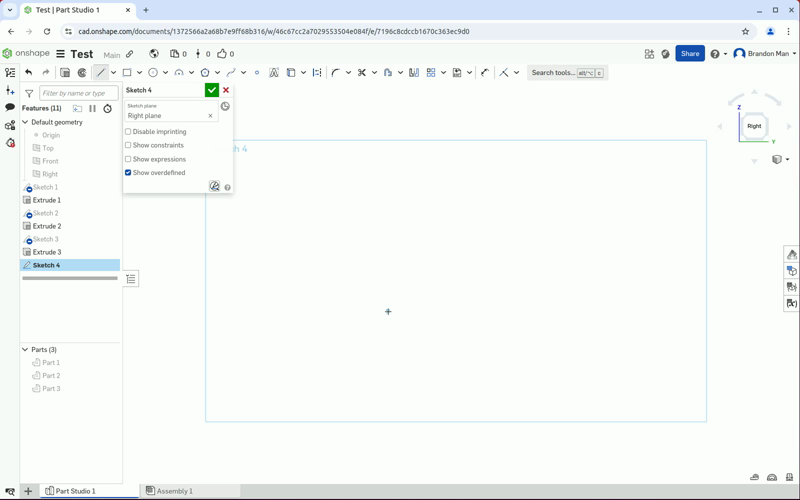
mouse_move(418, 311)
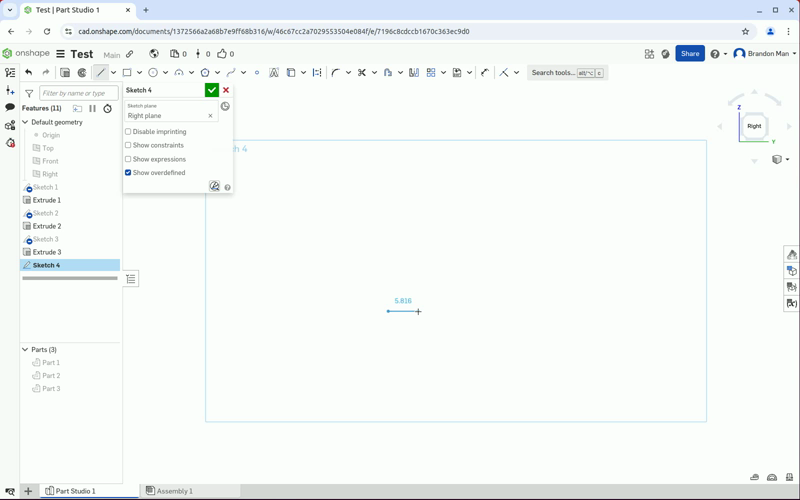
mouse_move(392, 311)
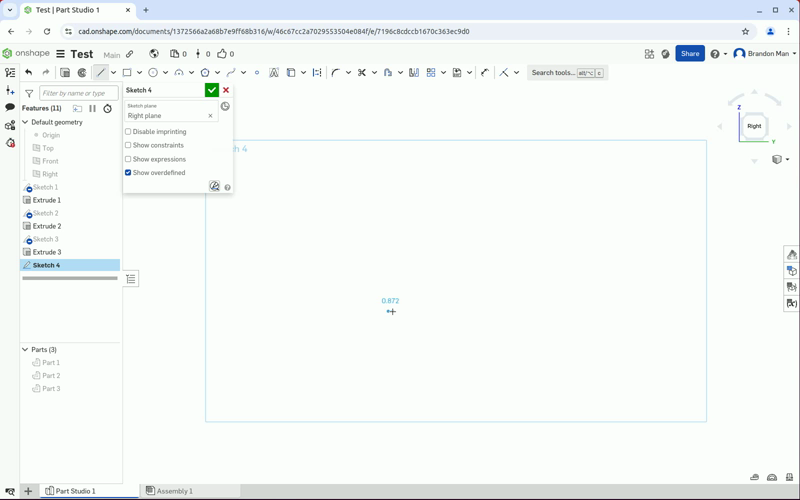
scroll(6)
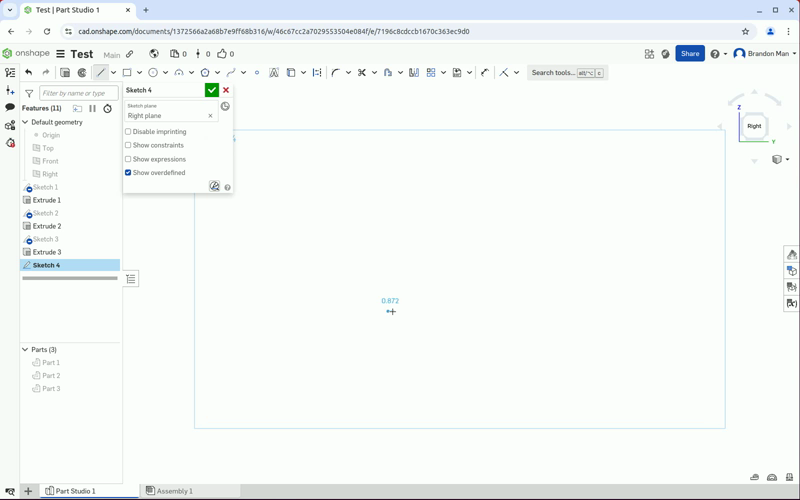
scroll(6)
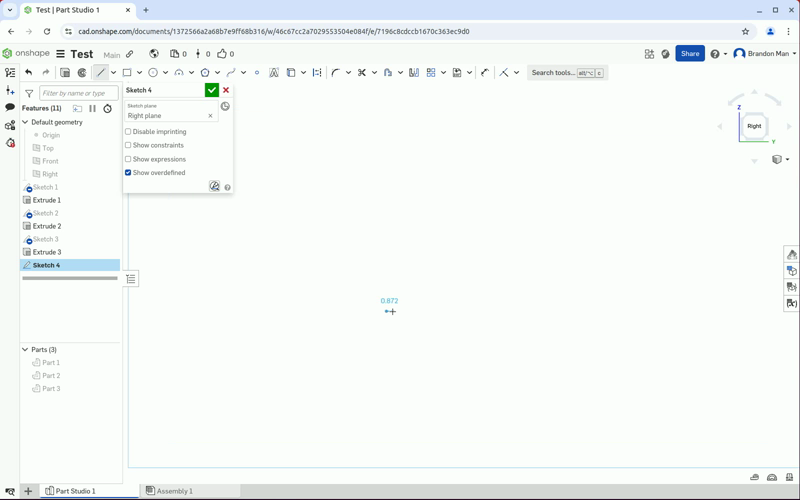
scroll(6)
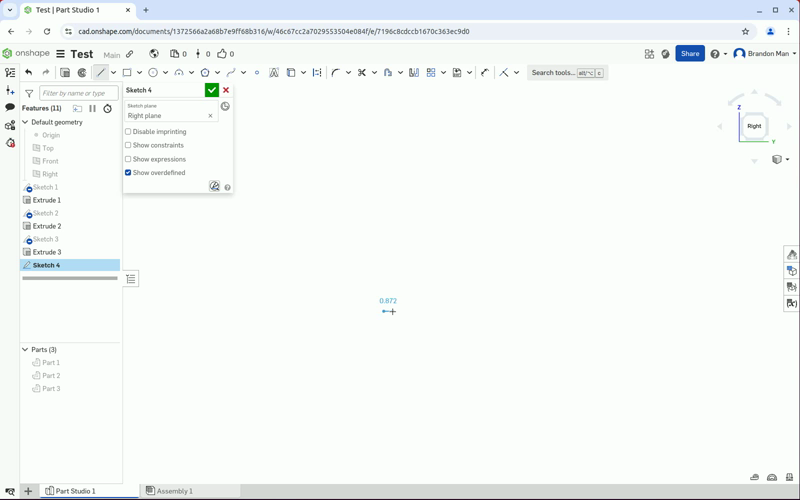
scroll(6)
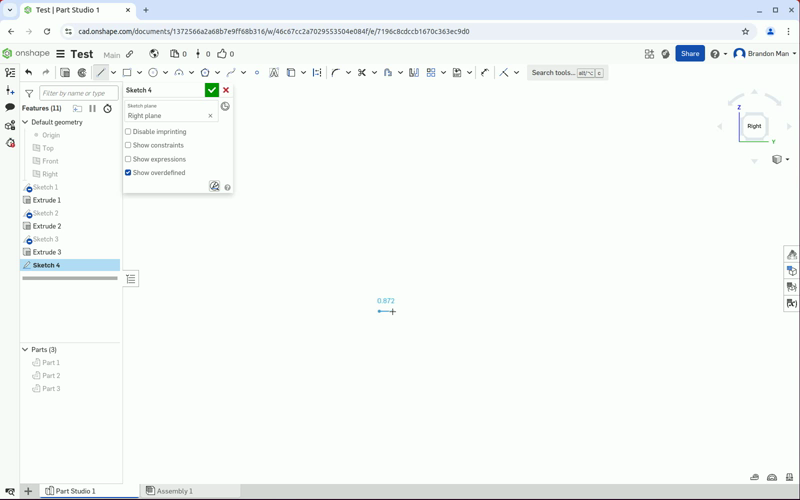
scroll(6)
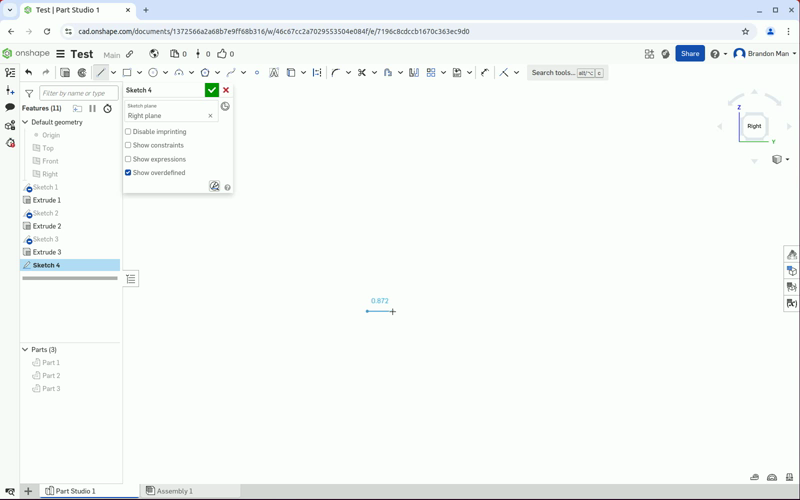
scroll(6)
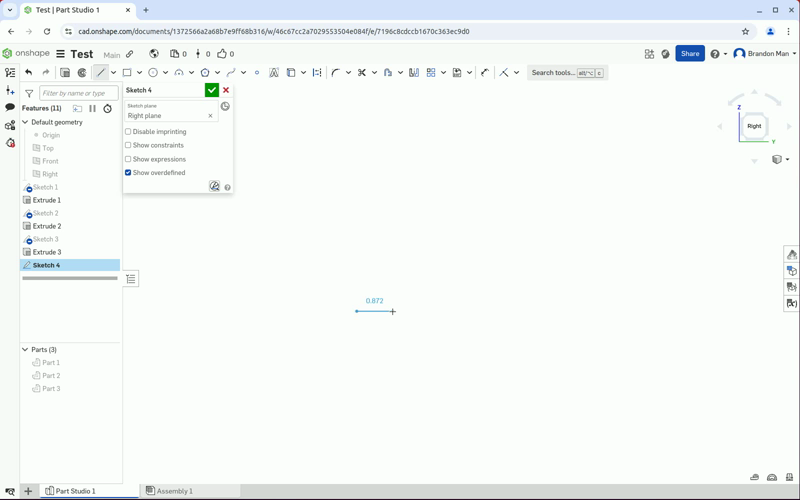
scroll(6)
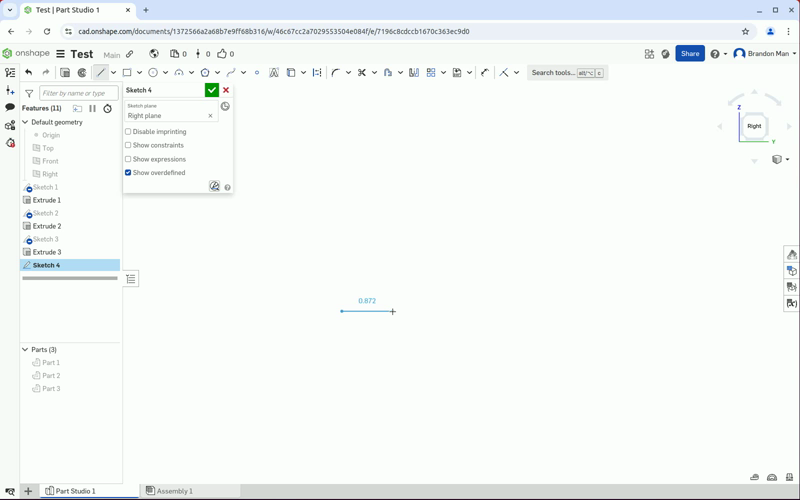
click(392, 311)
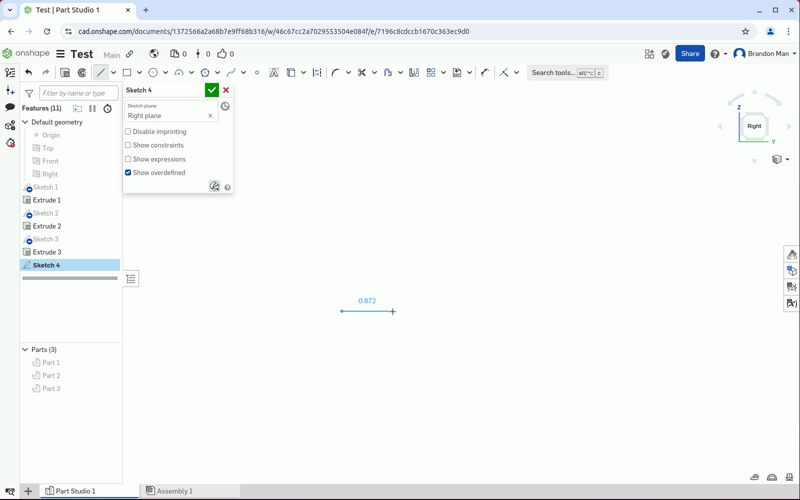
scroll(-6)
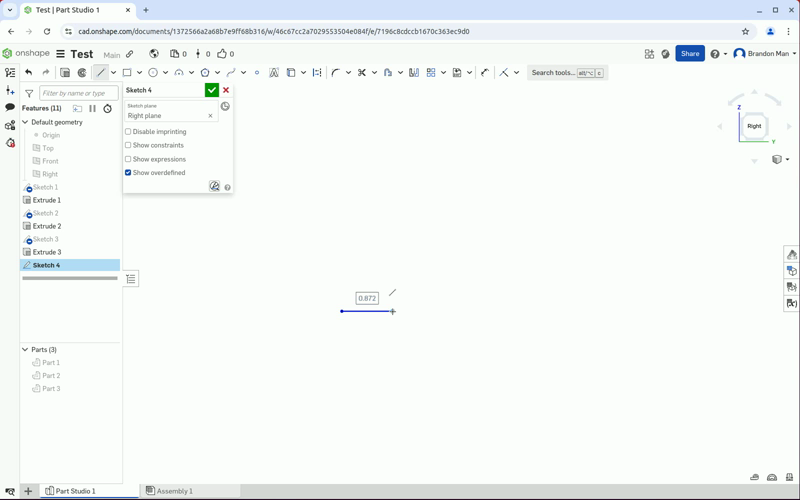
scroll(-6)
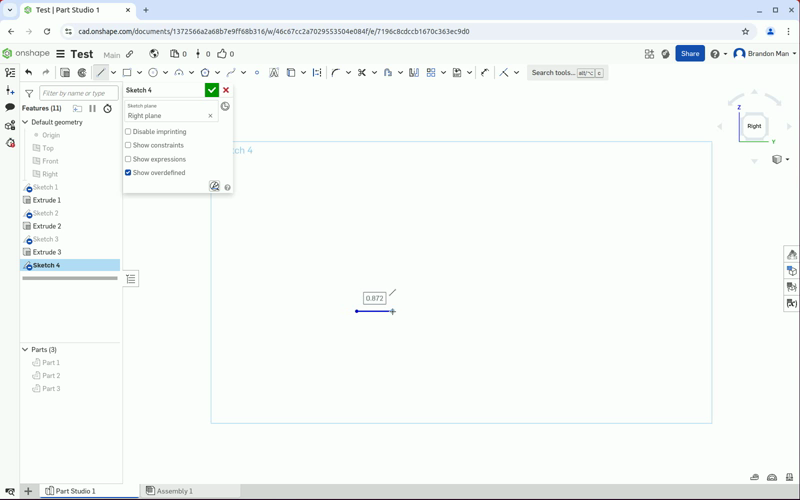
scroll(-6)
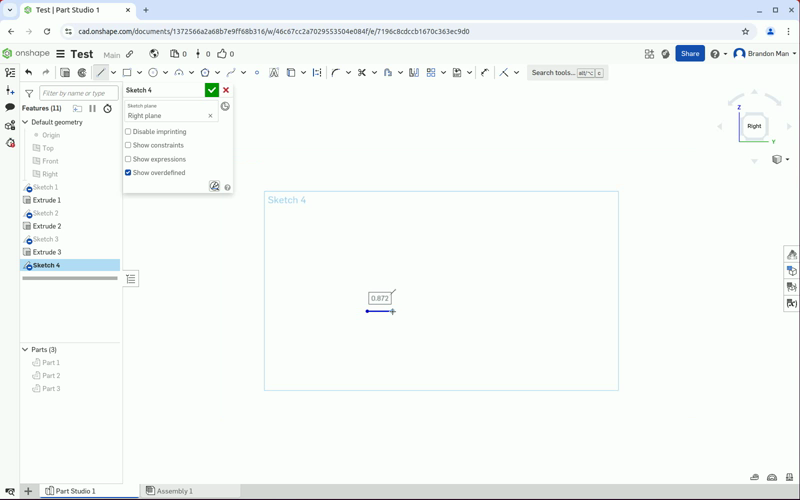
scroll(-6)
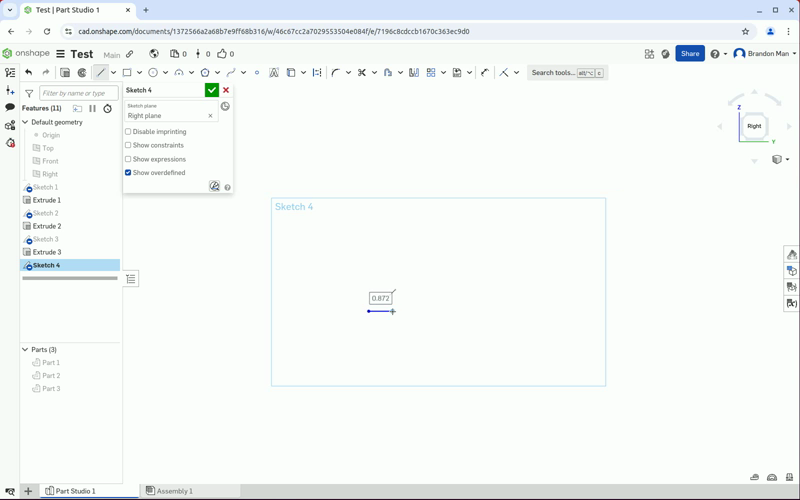
scroll(-6)
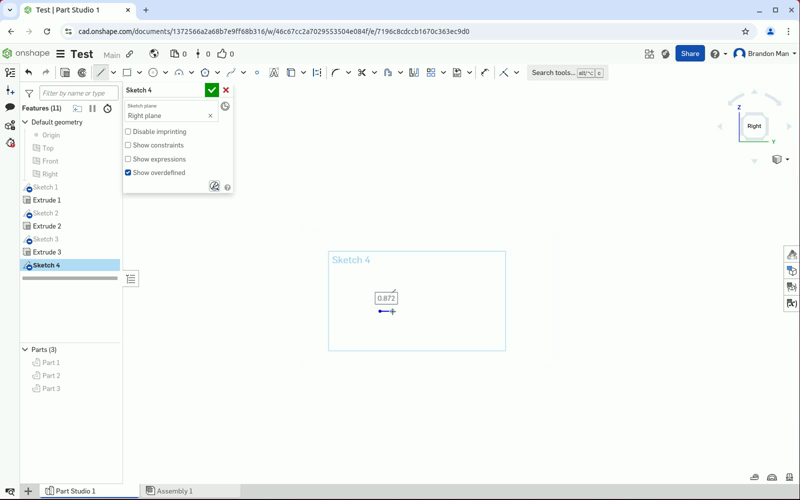
scroll(-6)
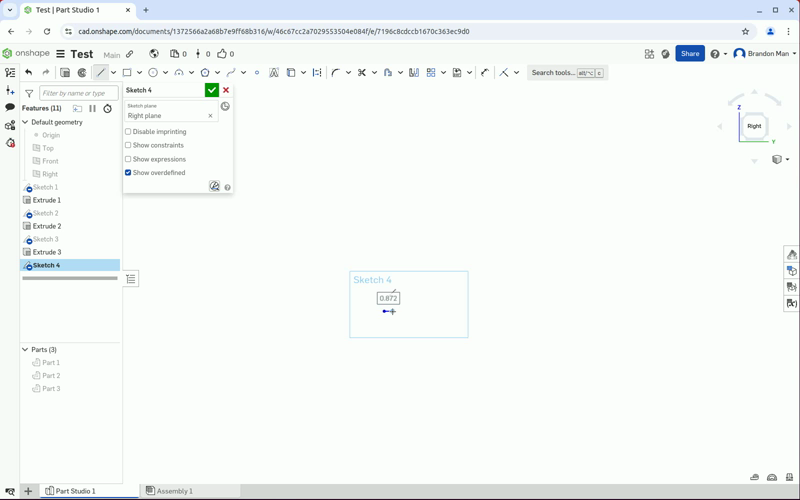
scroll(-6)
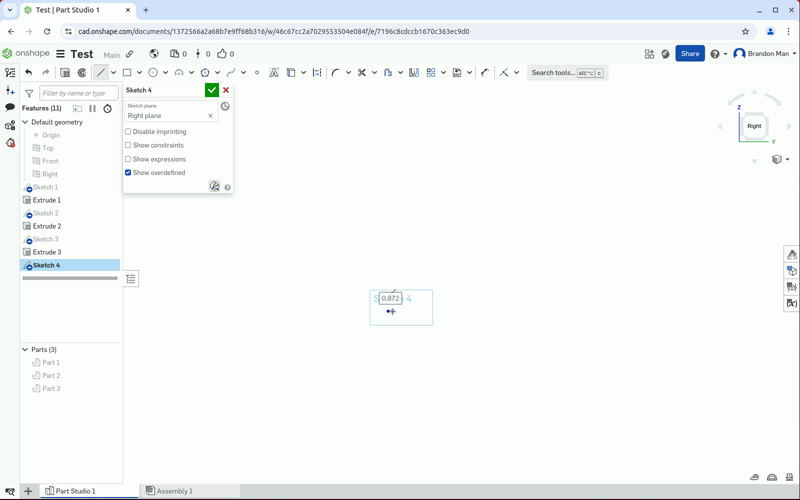
key_up(shift)
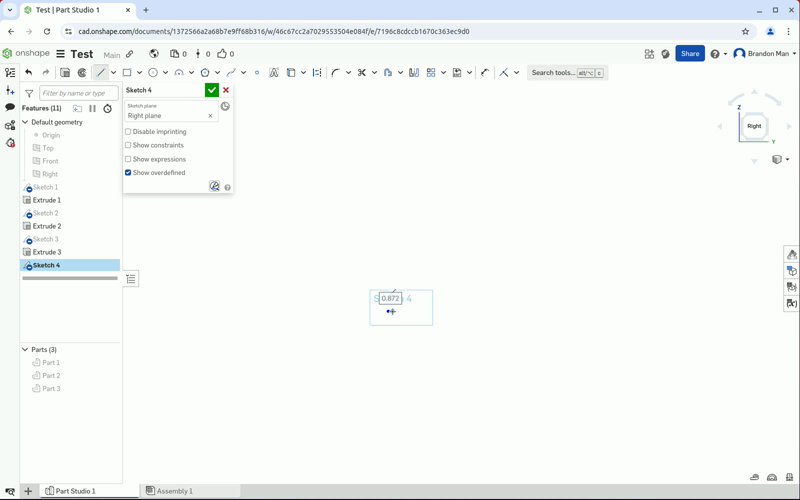
key_down(shift)
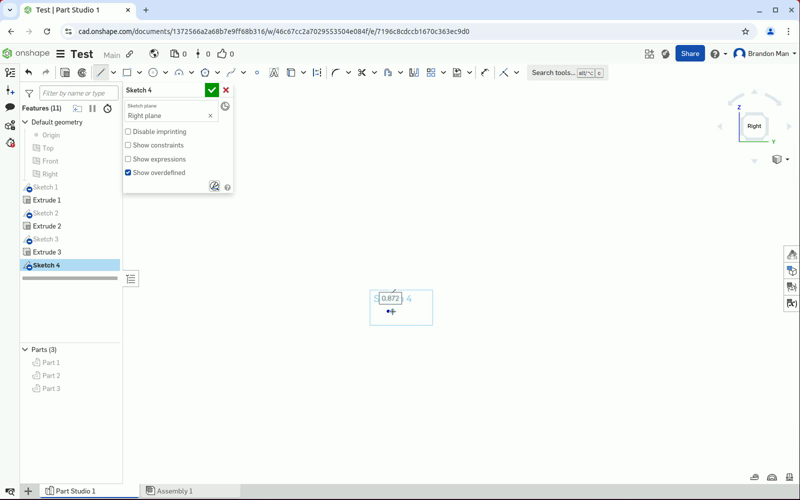
mouse_move(422, 311)
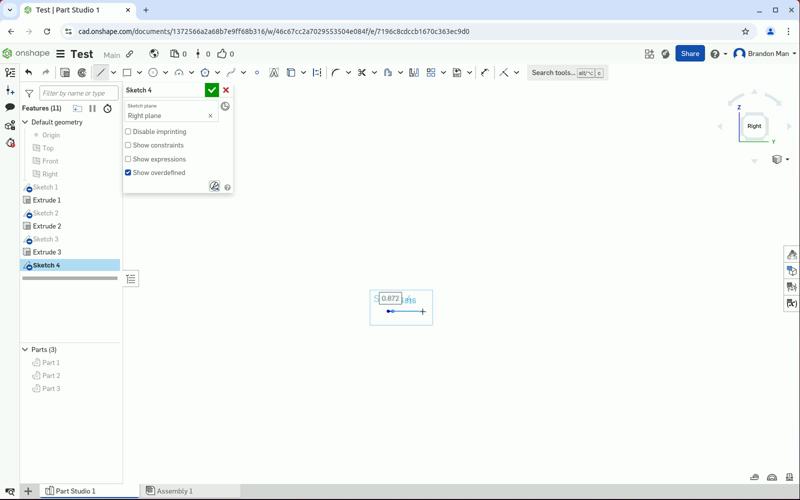
mouse_move(392, 282)
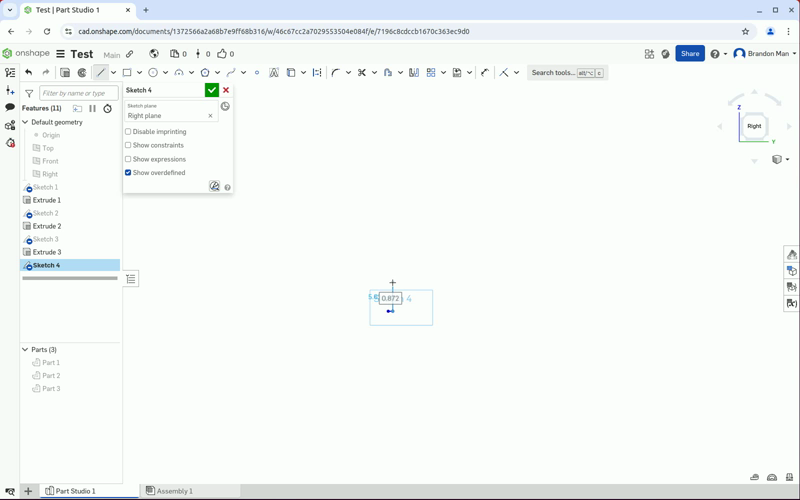
click(392, 282)
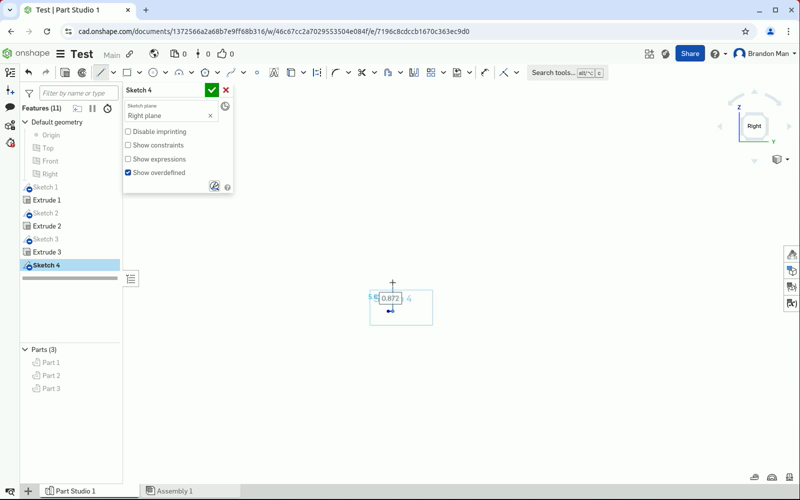
key_up(shift)
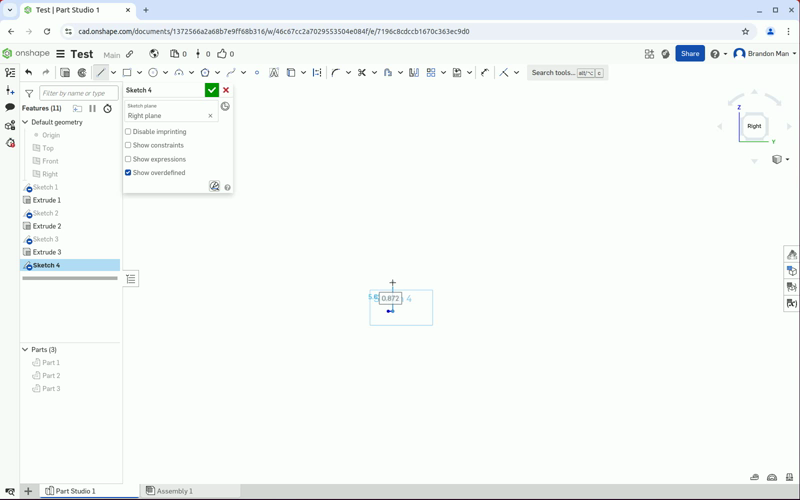
key_down(shift)
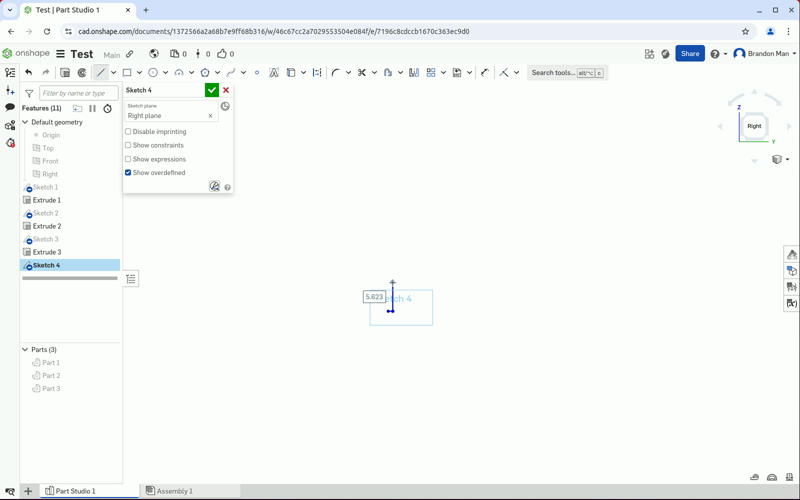
mouse_move(422, 282)
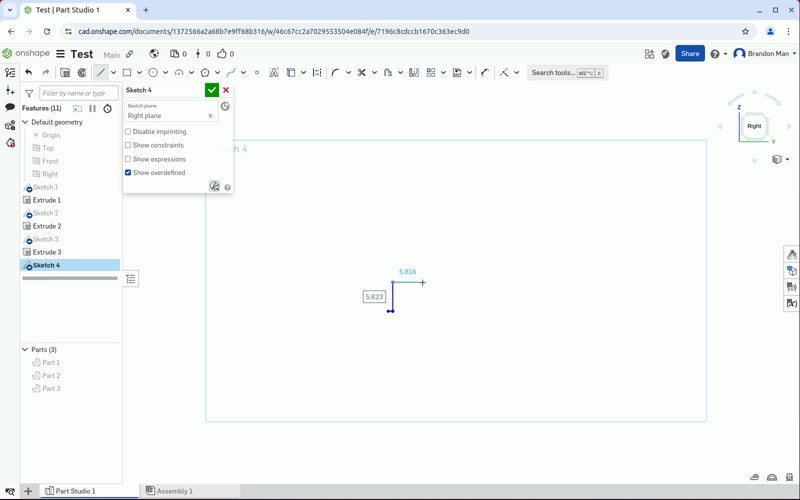
mouse_move(388, 282)
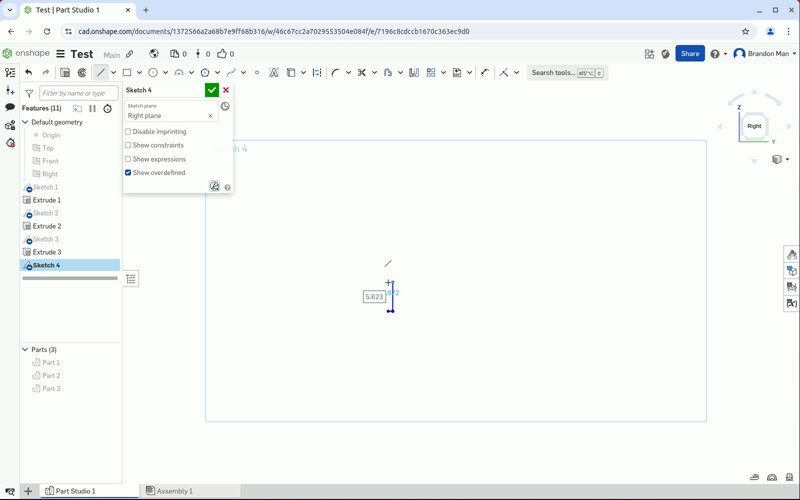
scroll(6)
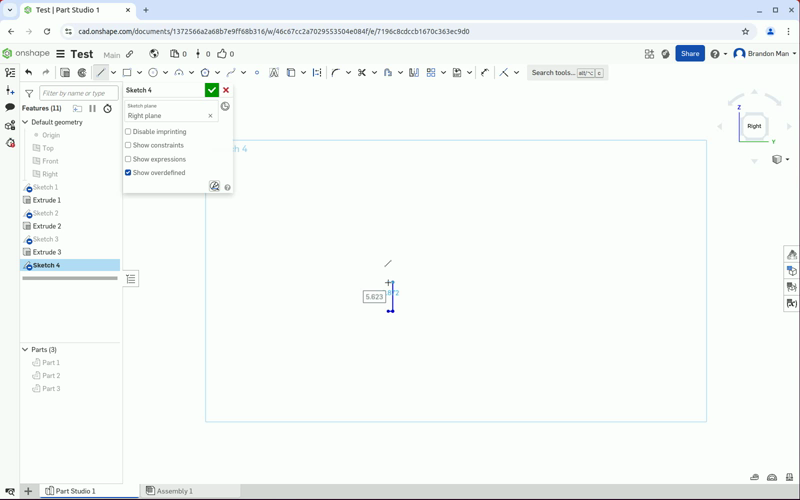
scroll(6)
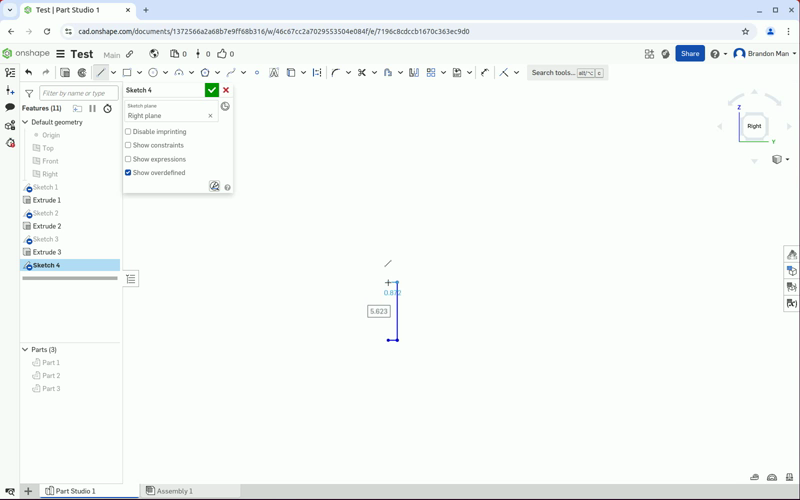
scroll(6)
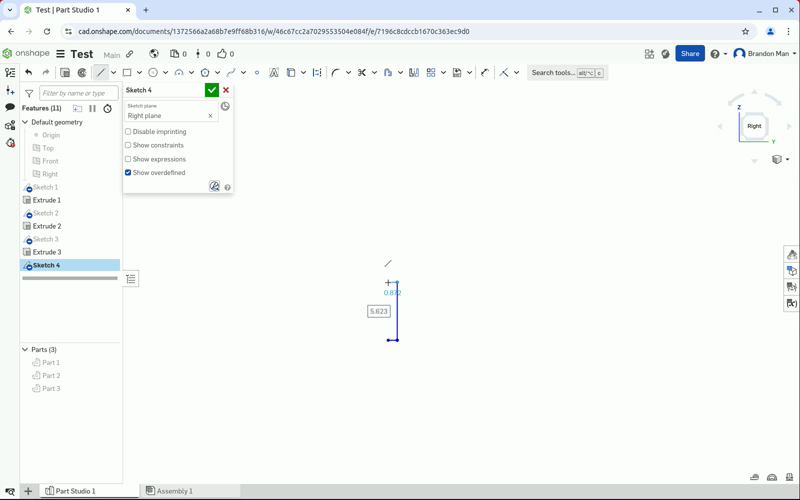
scroll(6)
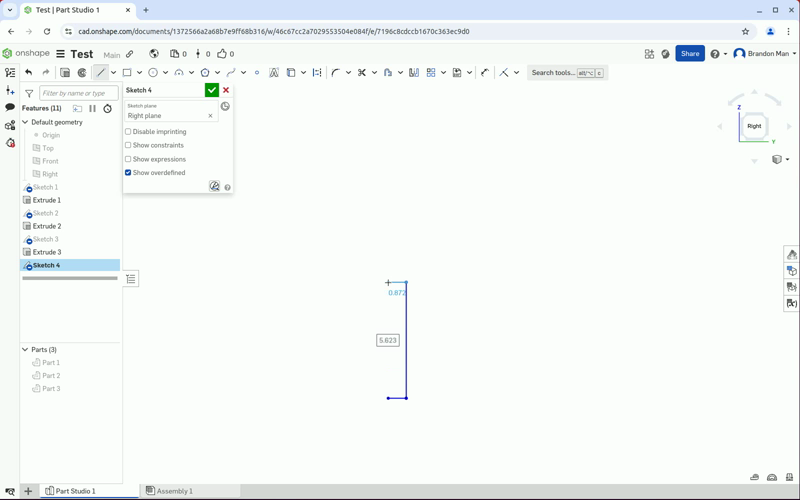
scroll(6)
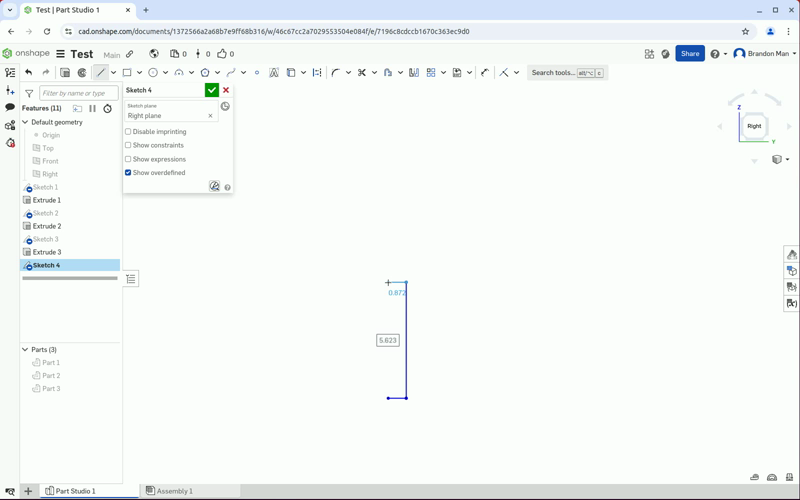
scroll(6)
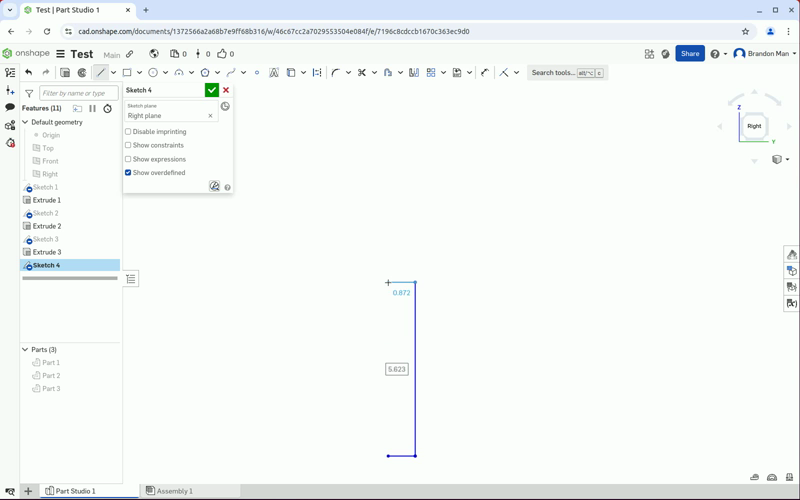
scroll(6)
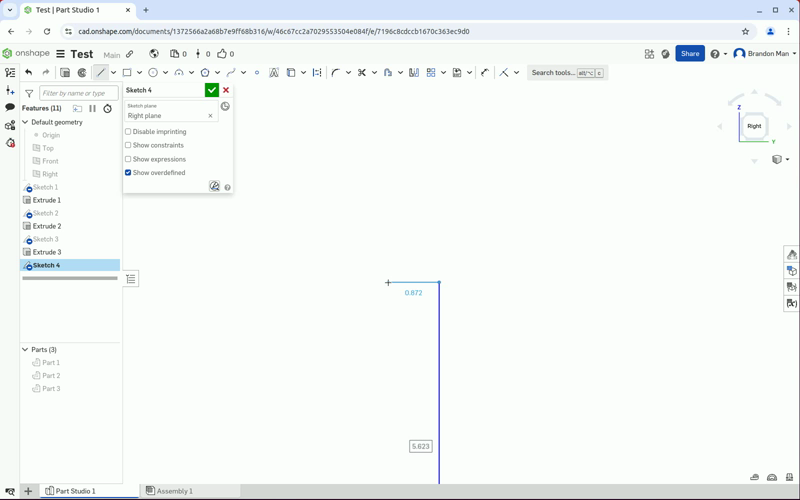
click(388, 282)
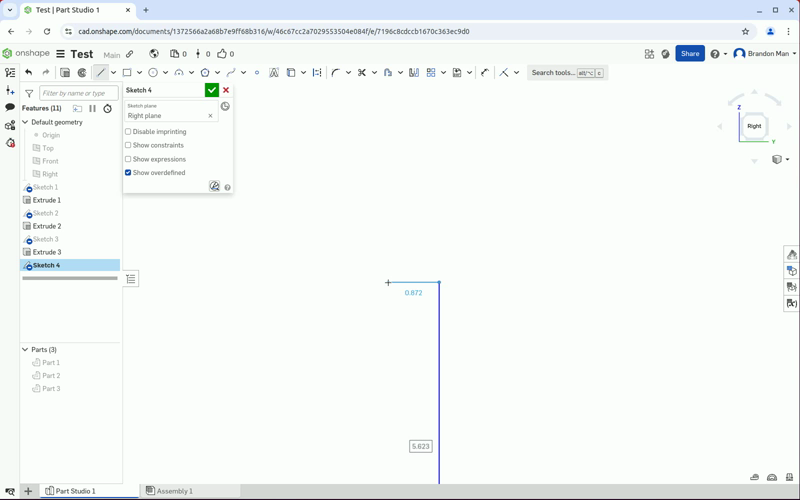
scroll(-6)
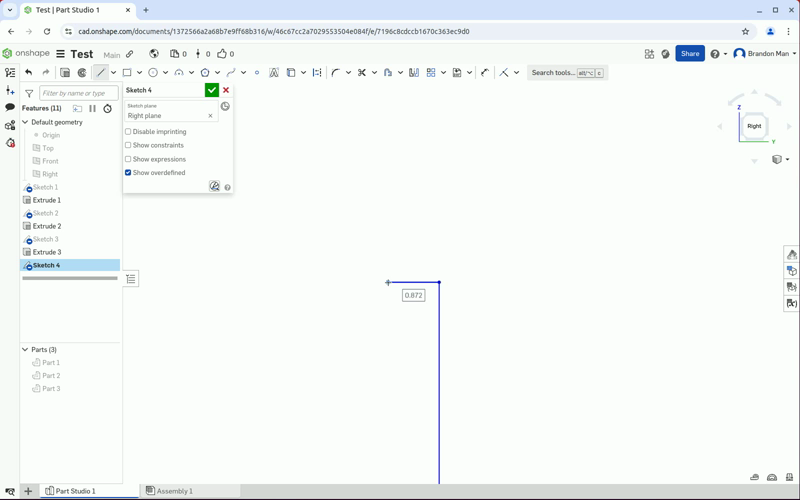
scroll(-6)
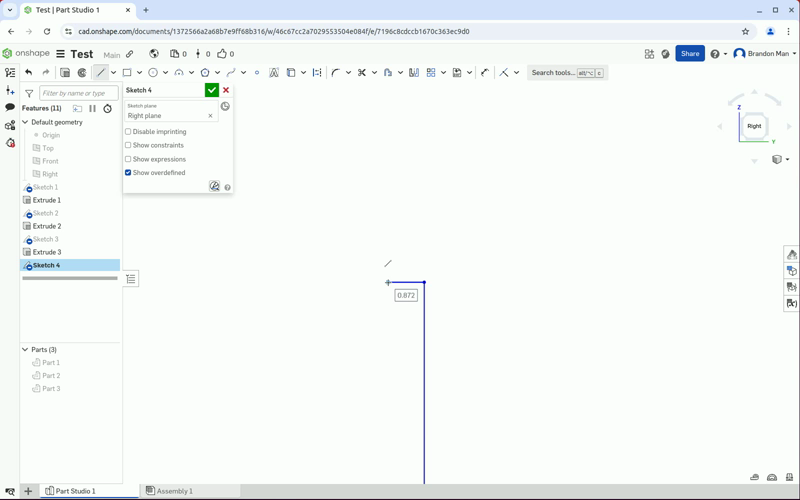
scroll(-6)
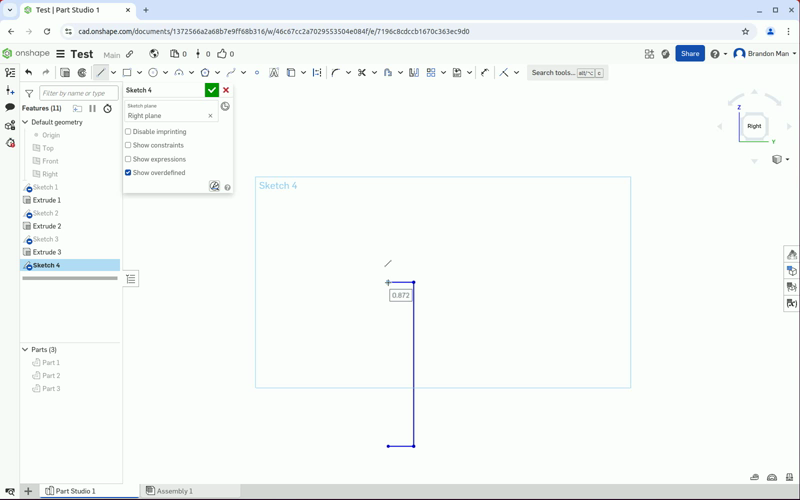
scroll(-6)
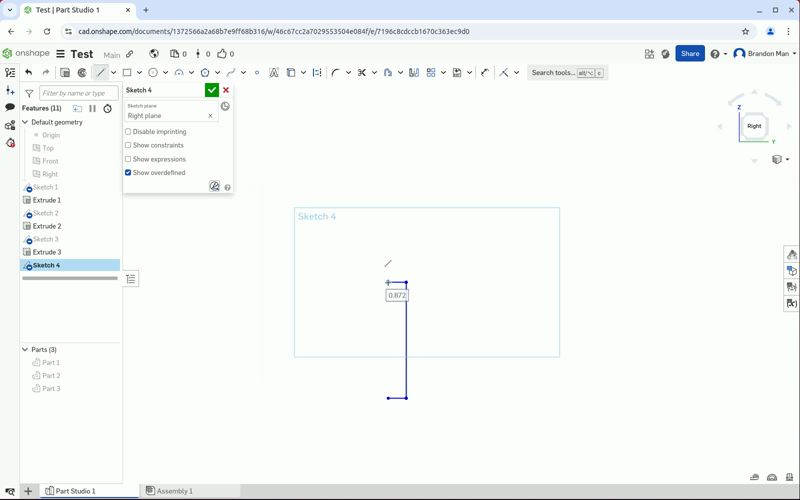
scroll(-6)
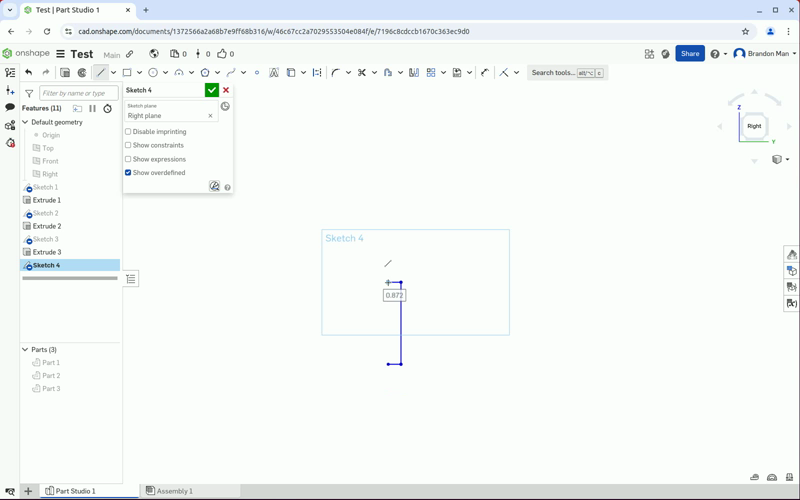
scroll(-6)
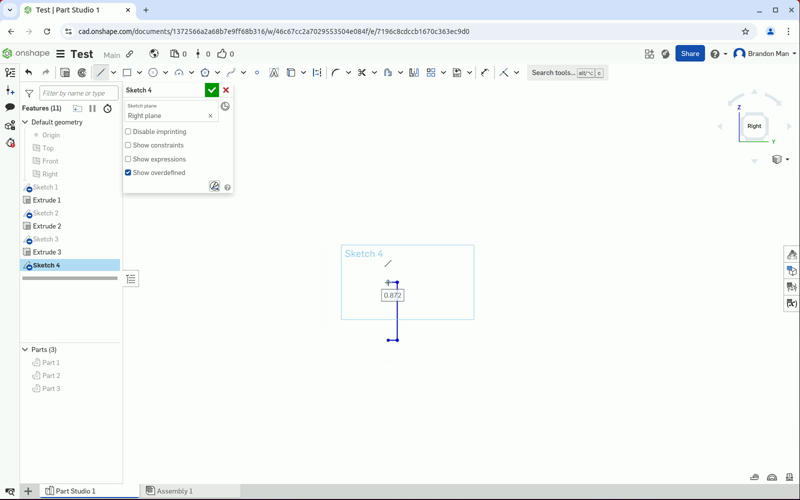
scroll(-6)
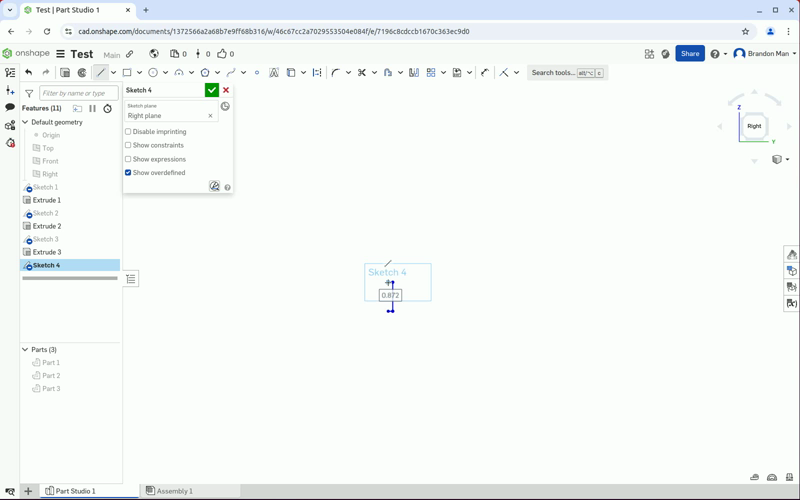
key_up(shift)
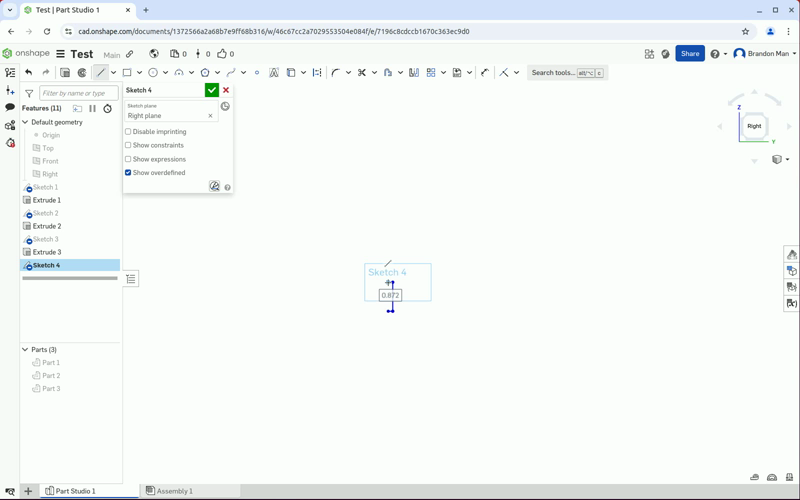
mouse_move(418, 282)
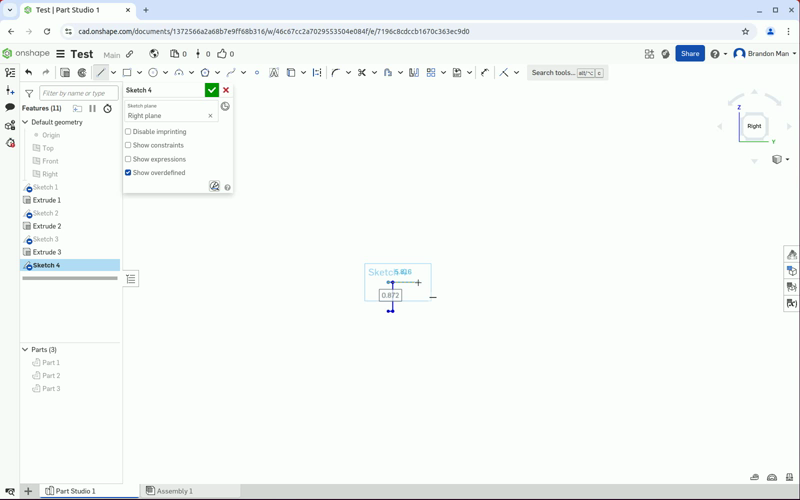
key_down(shift)
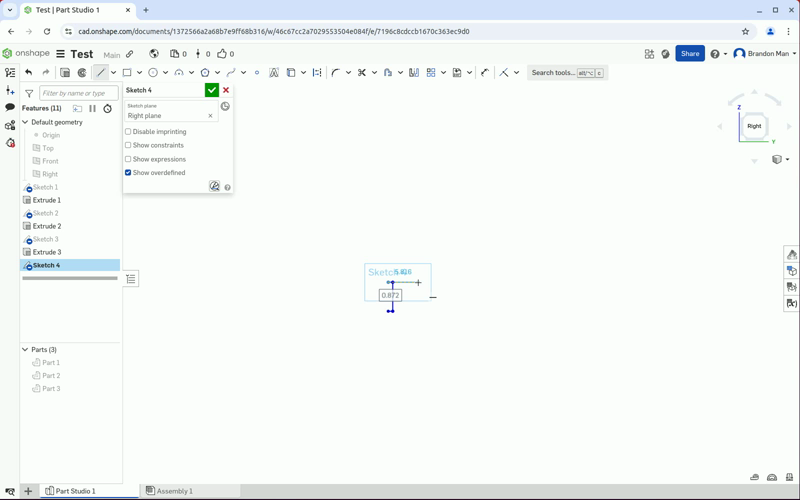
mouse_move(388, 311)
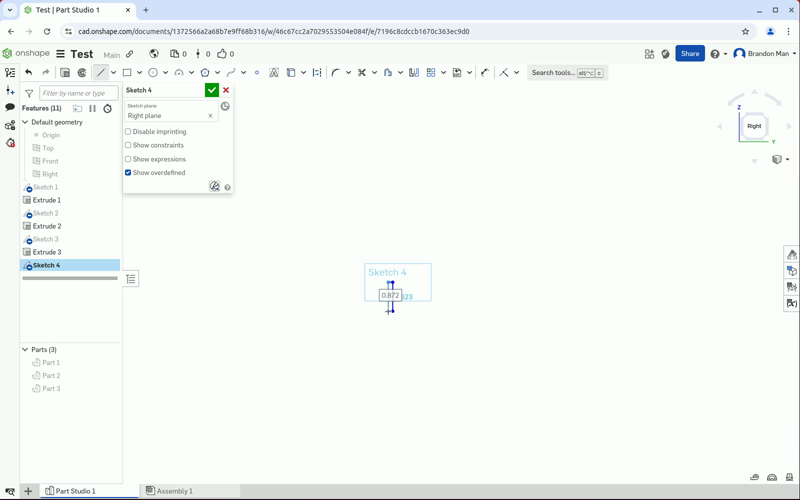
key_up(shift)
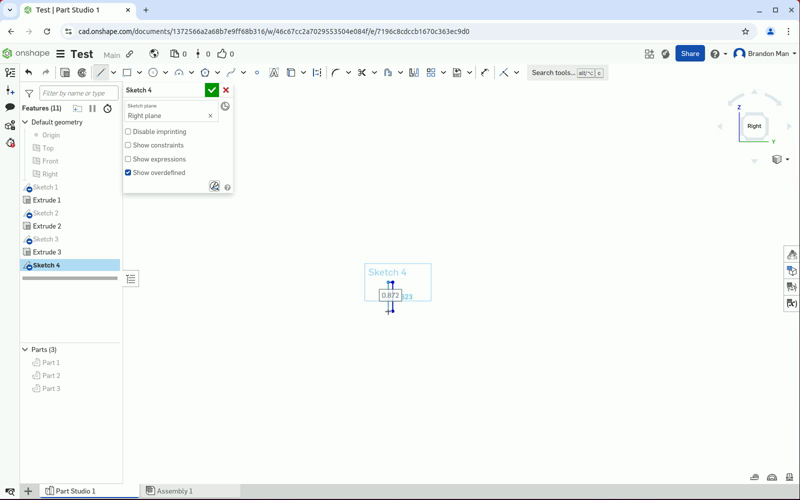
click(388, 311)
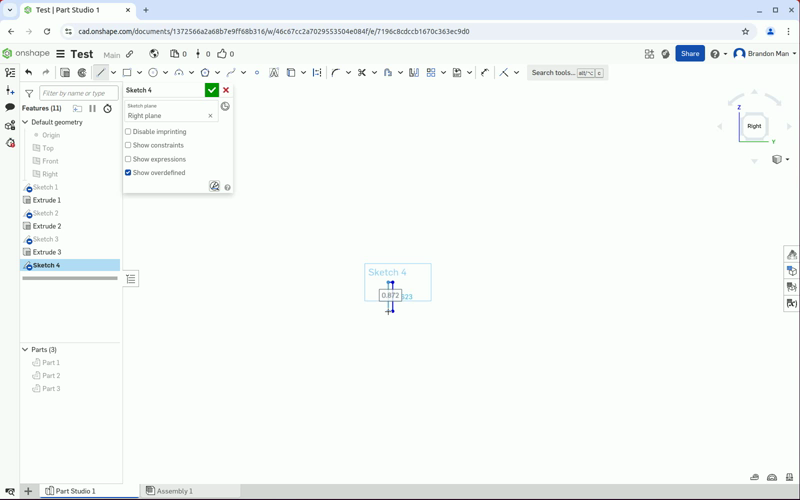
key(esc)
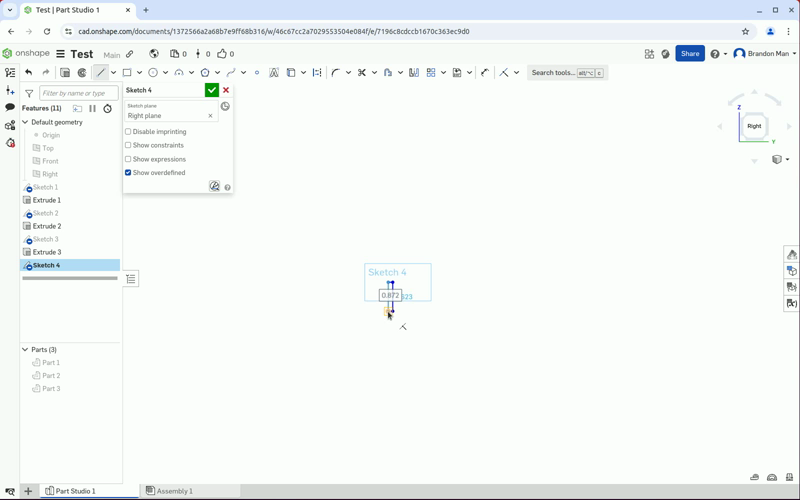
mouse_move(391, 290)
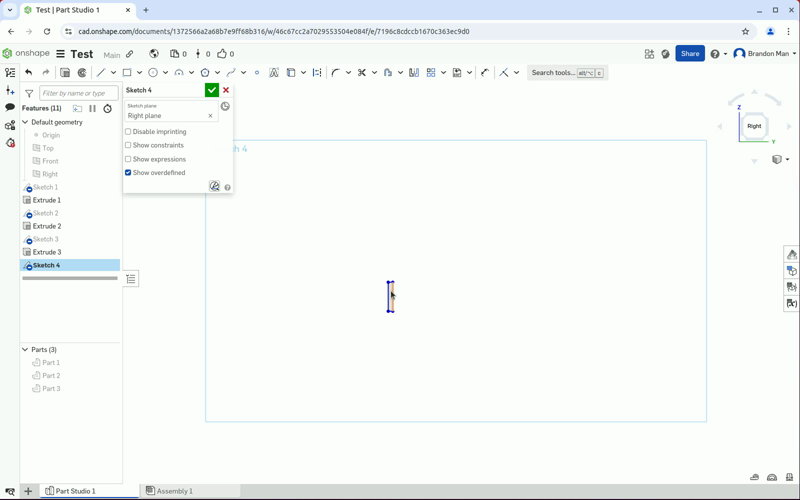
scroll(6)
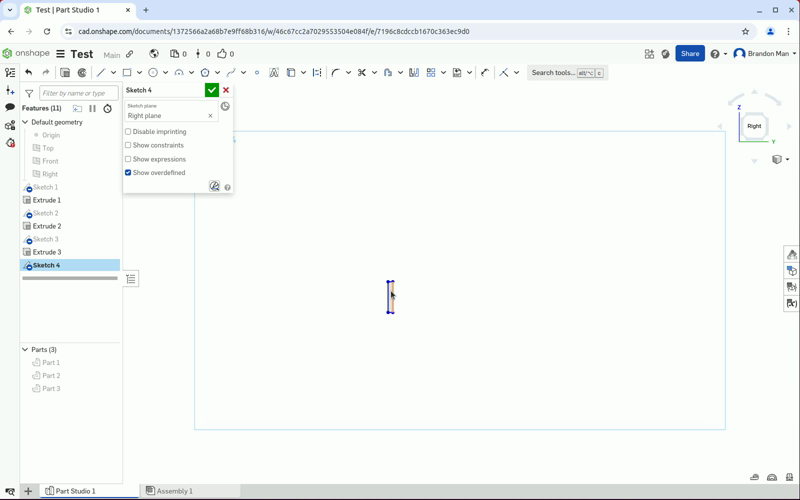
scroll(6)
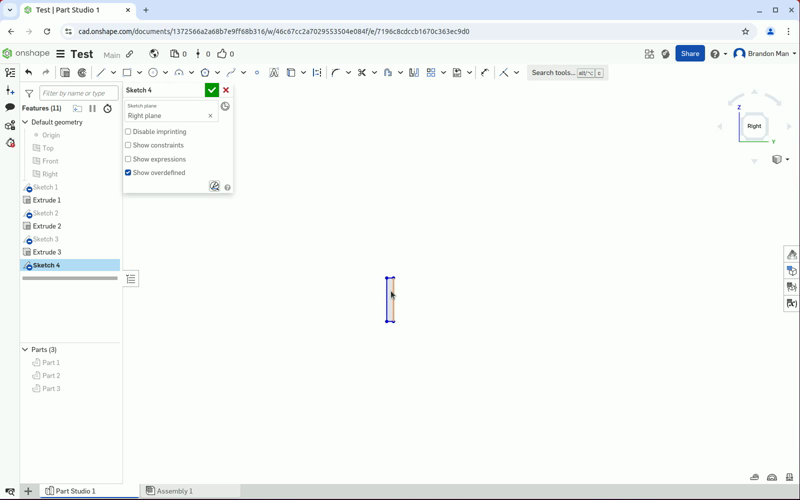
scroll(6)
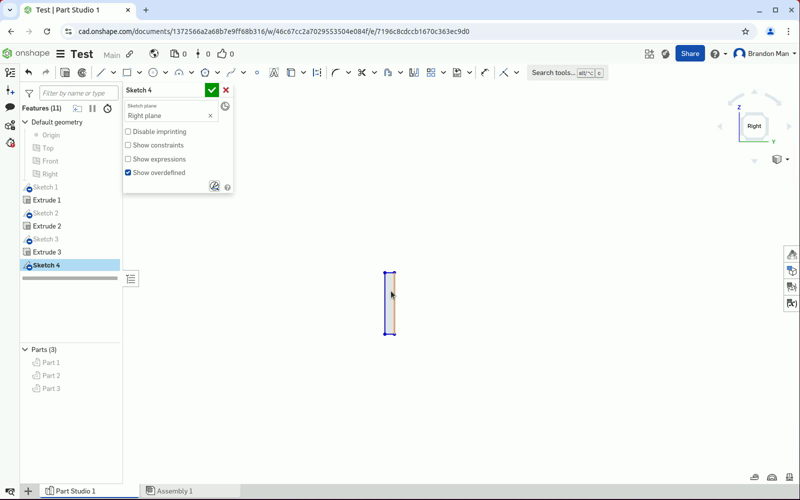
scroll(6)
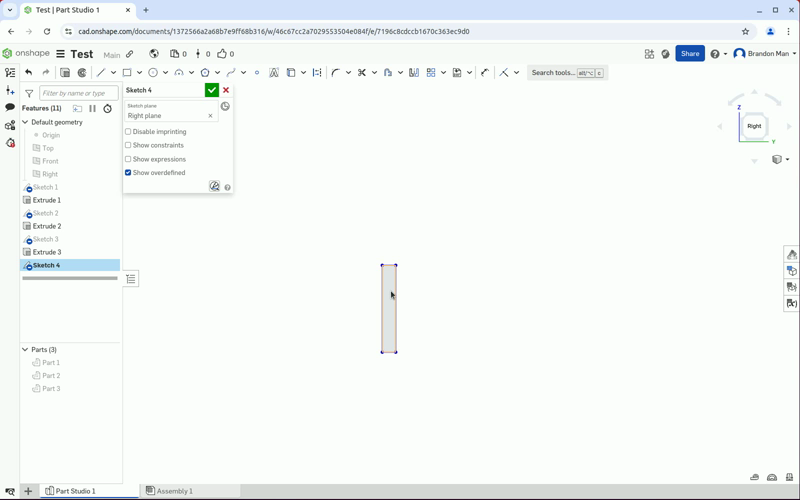
scroll(6)
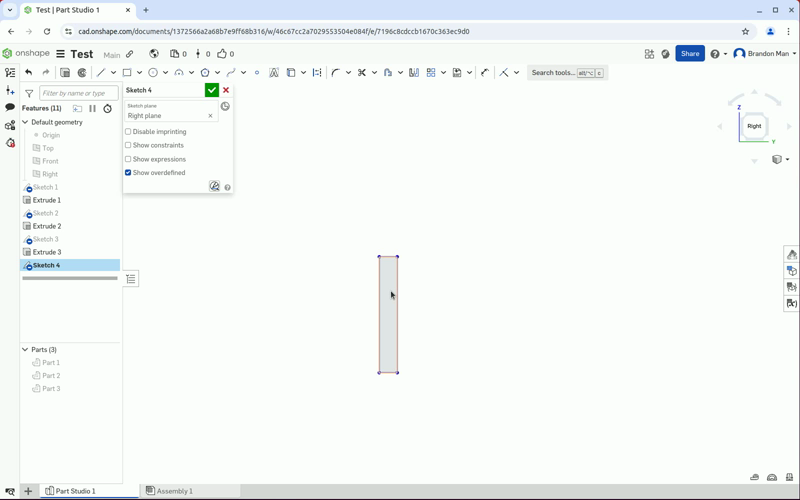
scroll(6)
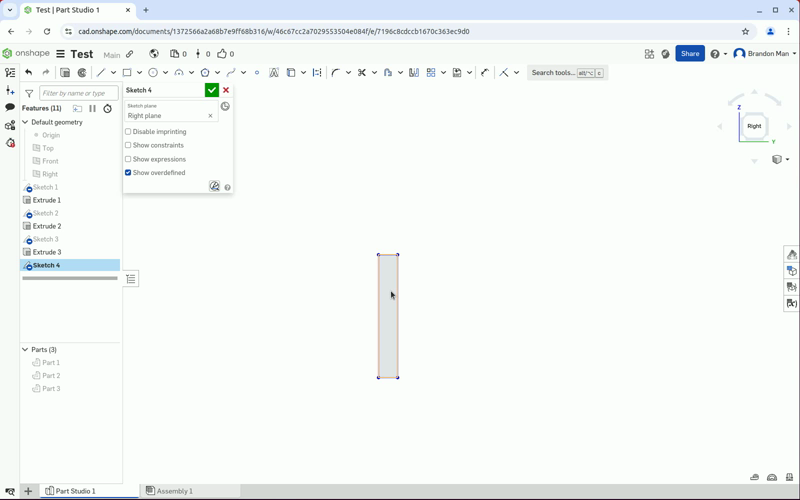
scroll(6)
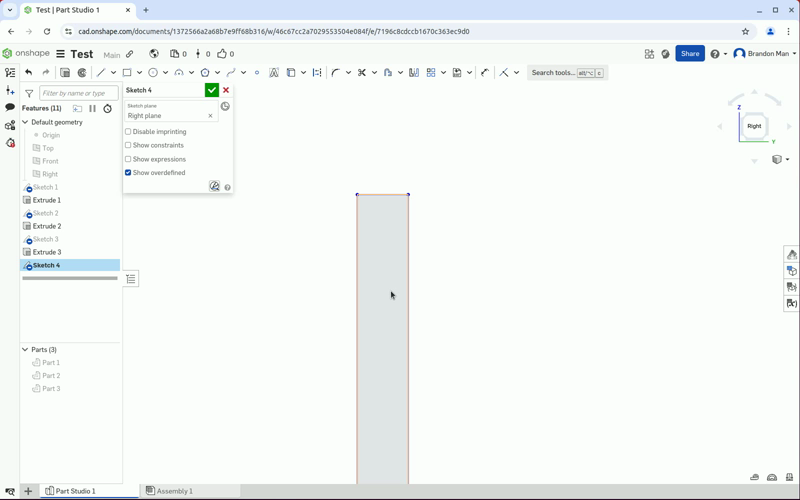
click(391, 290)
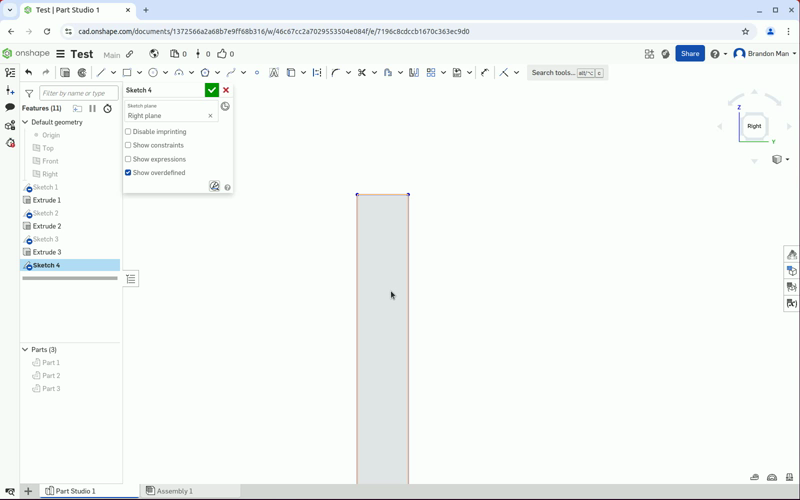
scroll(-6)
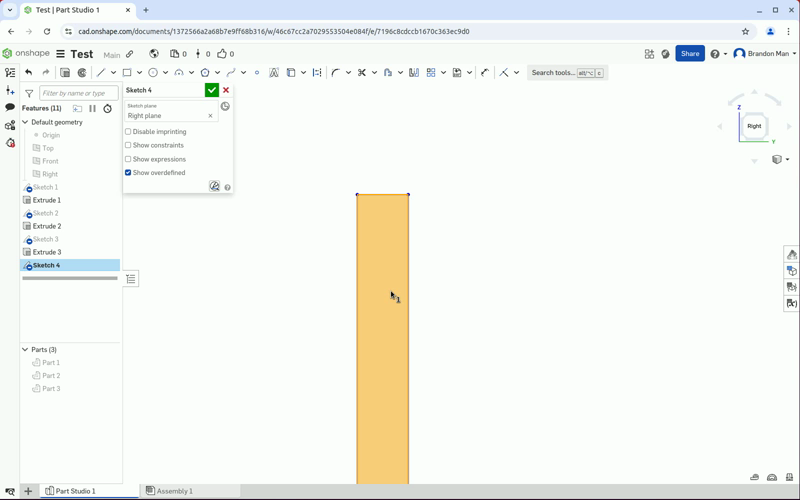
scroll(-6)
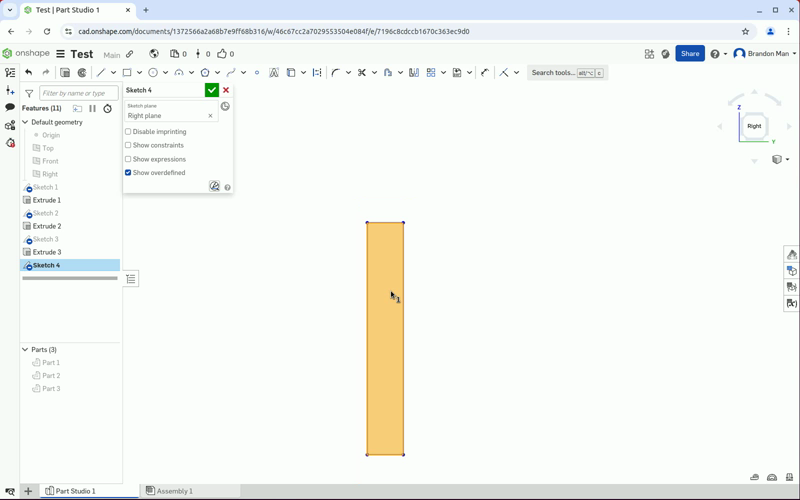
scroll(-6)
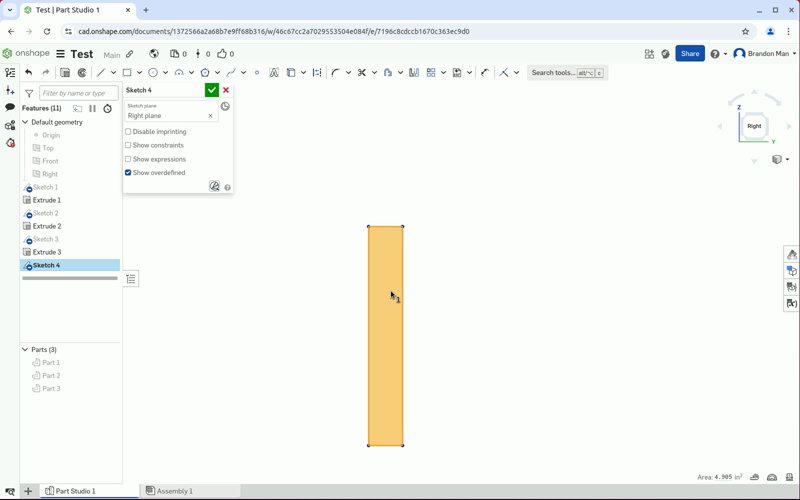
scroll(-6)
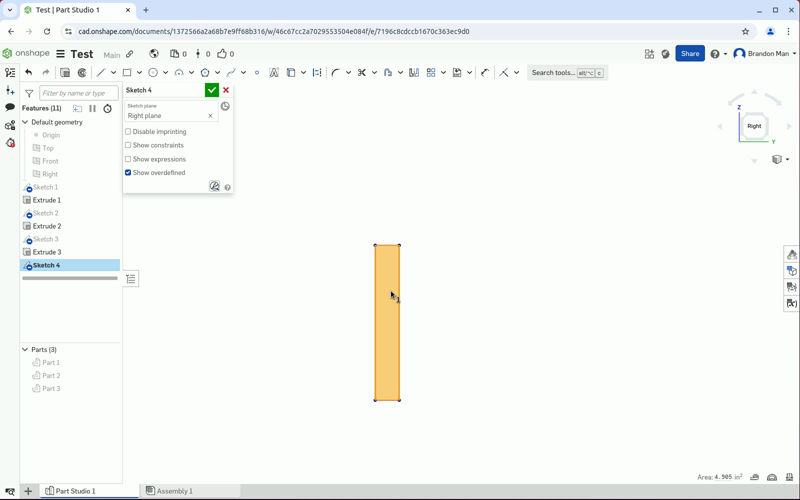
scroll(-6)
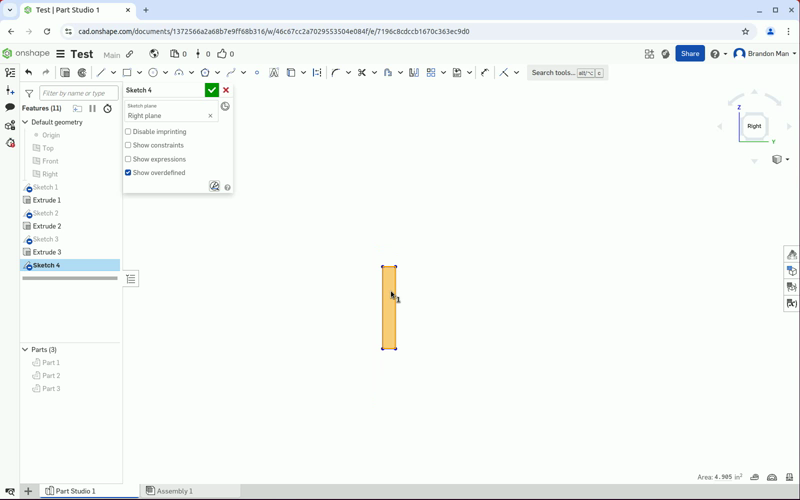
scroll(-6)
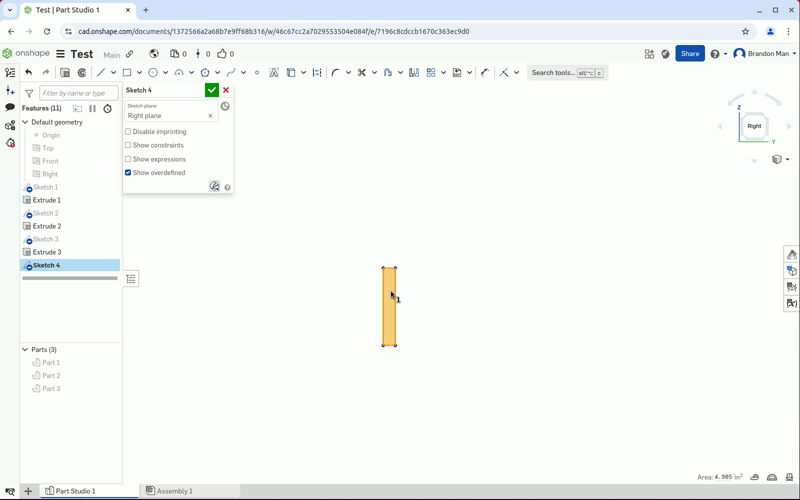
scroll(-6)
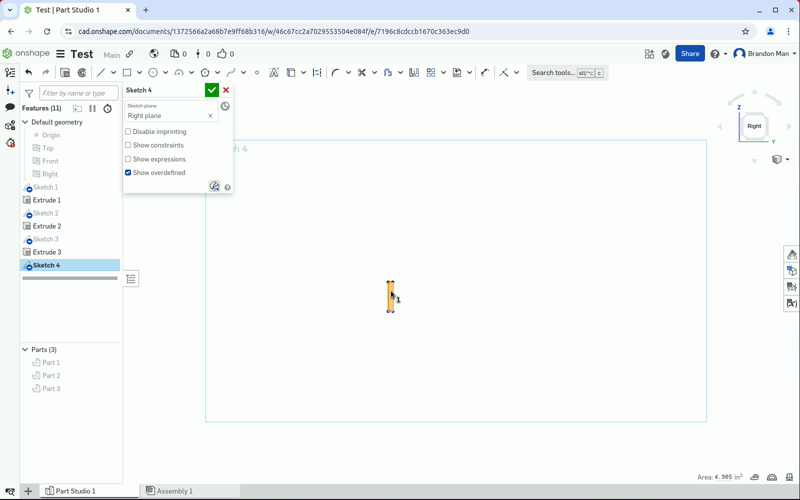
mouse_move(73, 352)
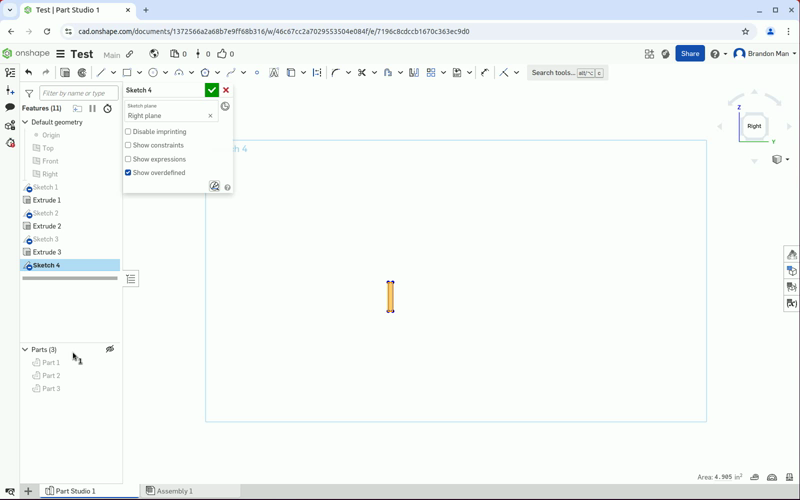
key(shift+y)
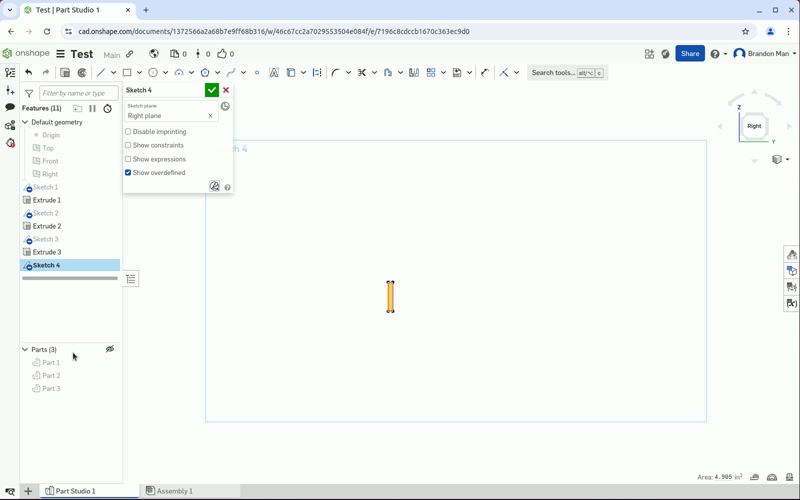
key(shift+e)
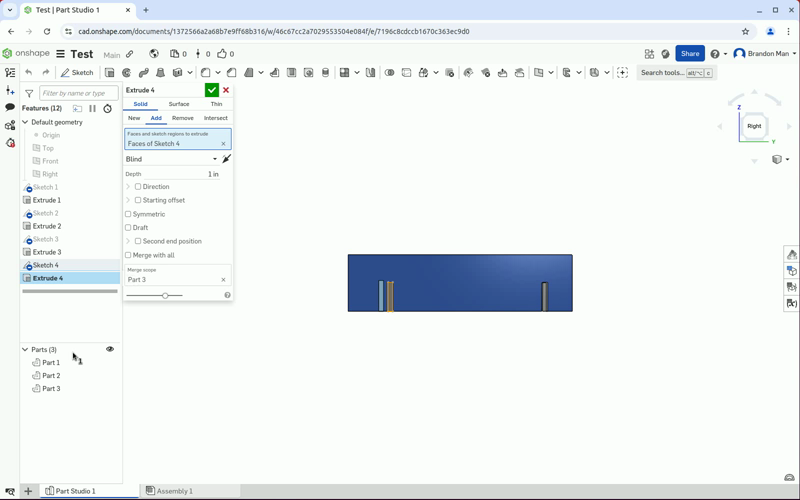
mouse_move(143, 106)
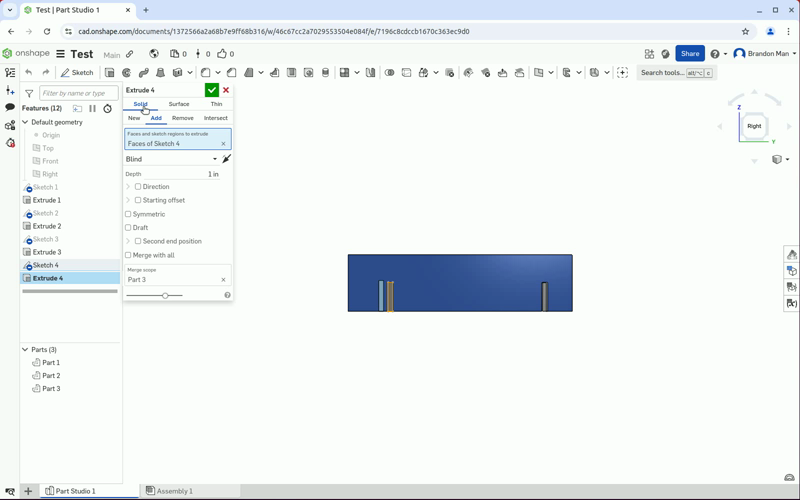
click(143, 106)
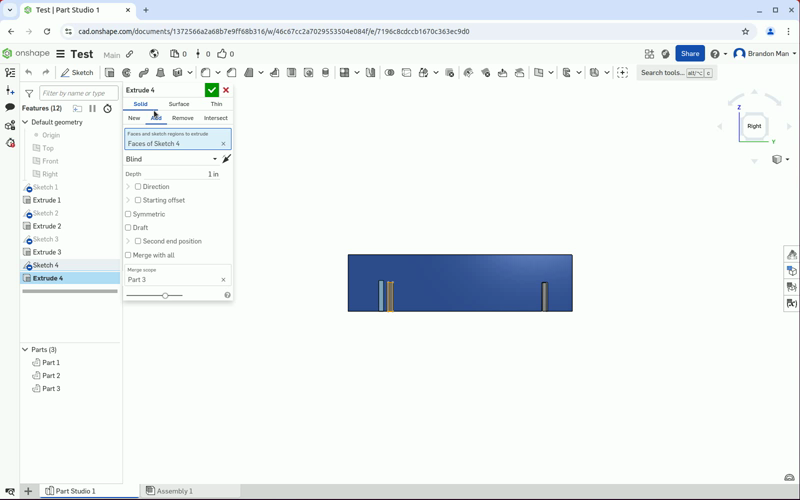
mouse_move(186, 120)
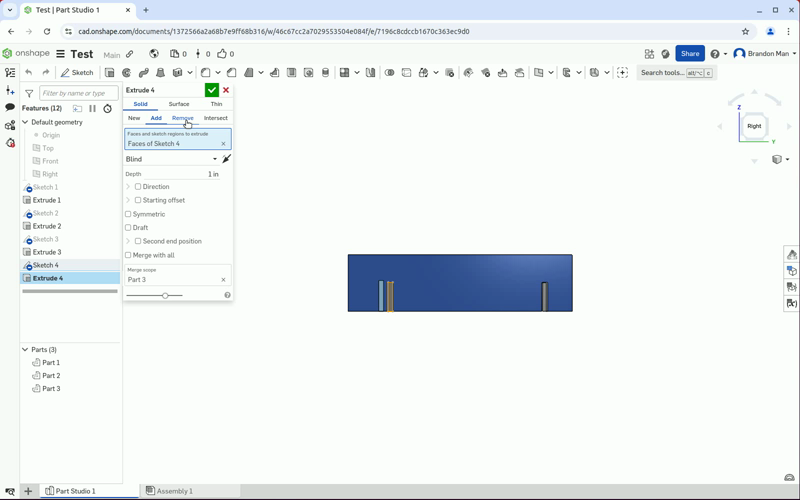
click(186, 120)
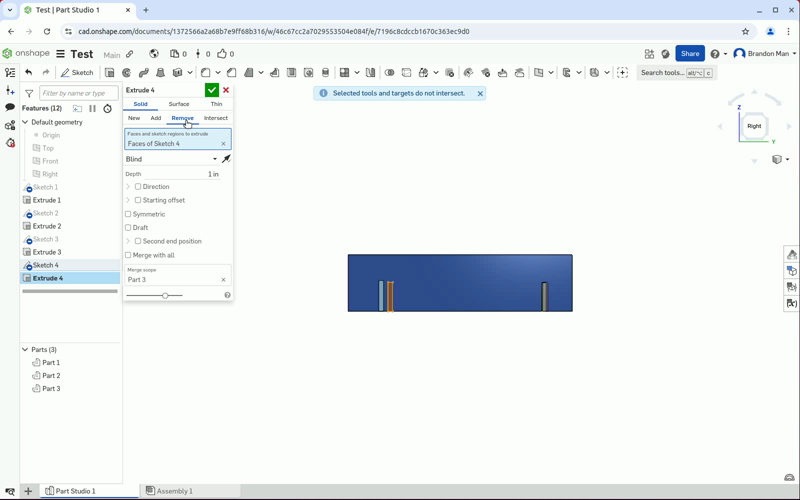
key(tab, 4)
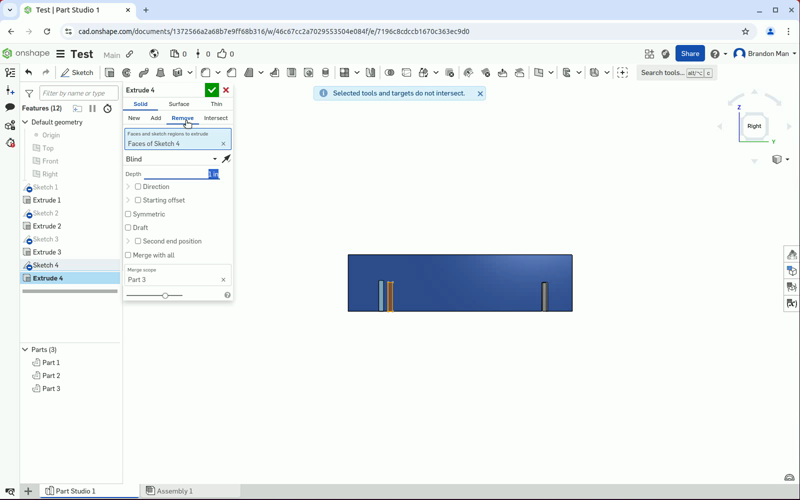
text(24.072)
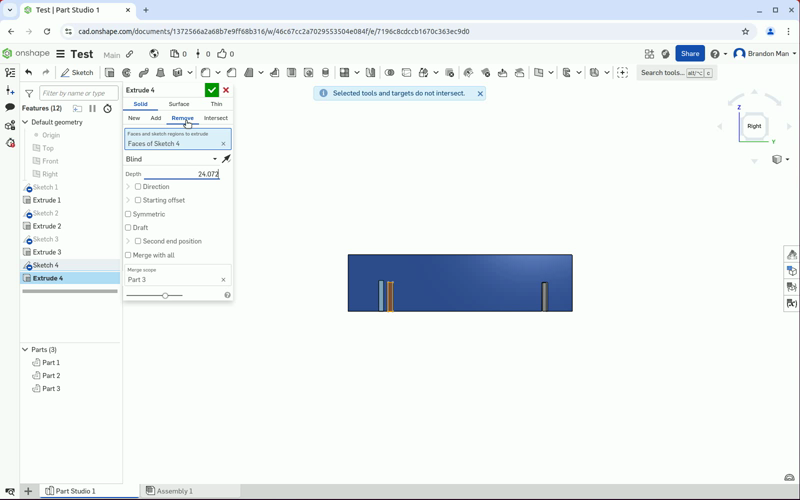
key(tab, 3)
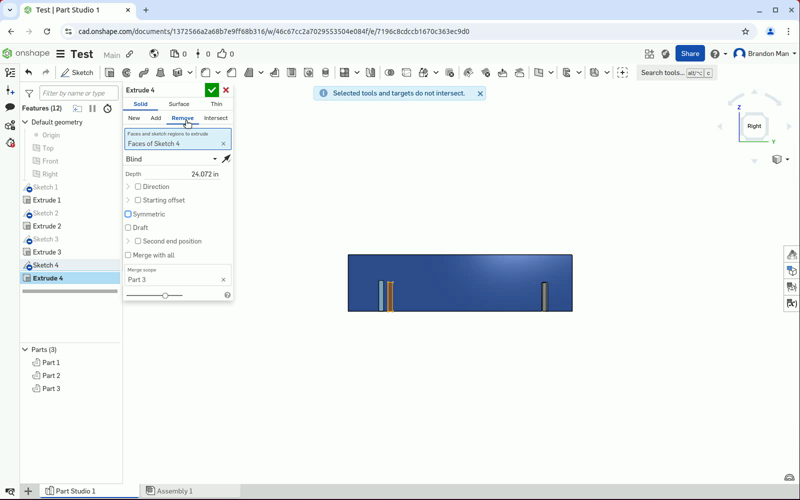
key(space)
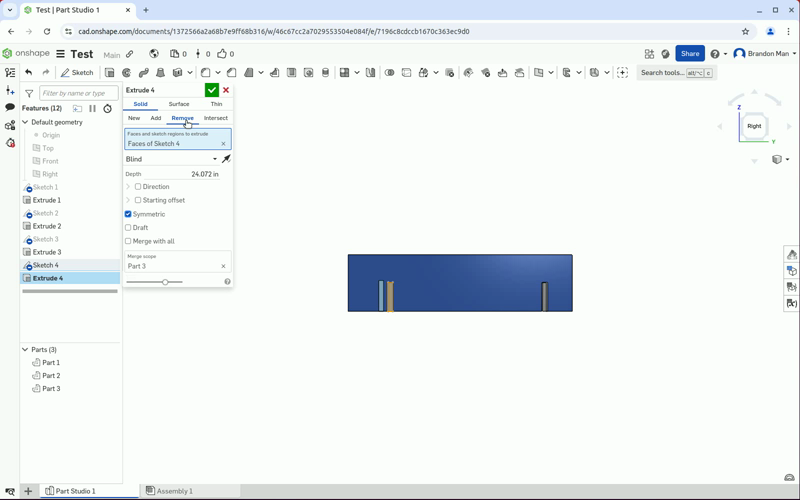
key(tab, 2)
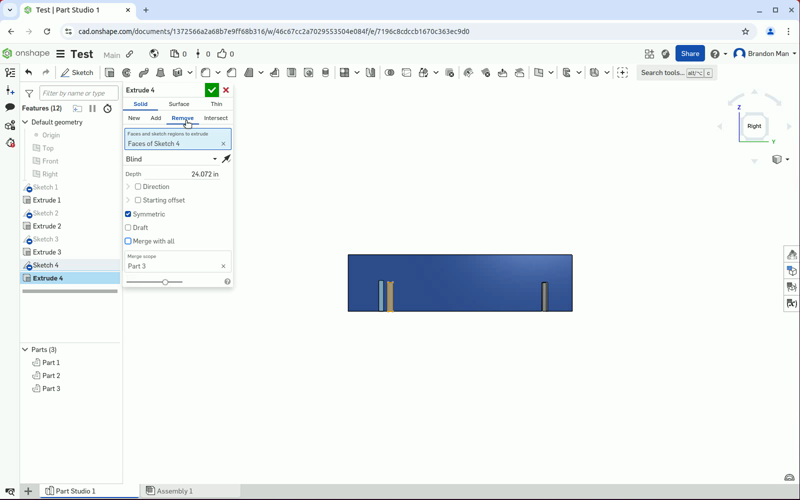
key(space)
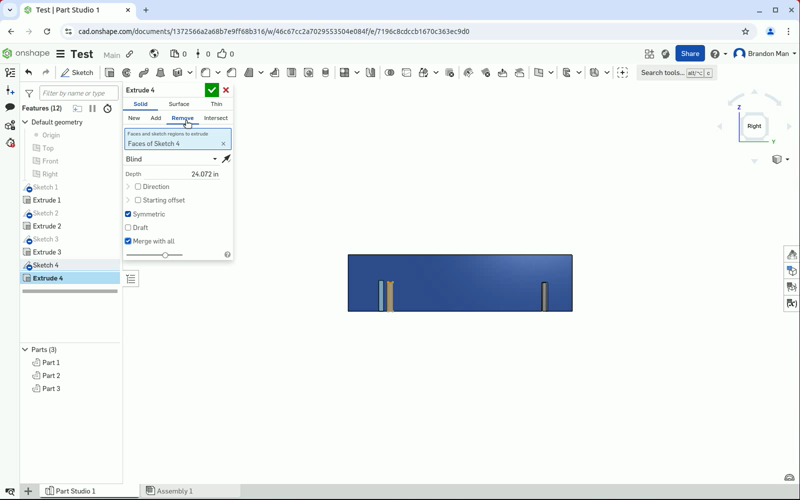
key(enter)
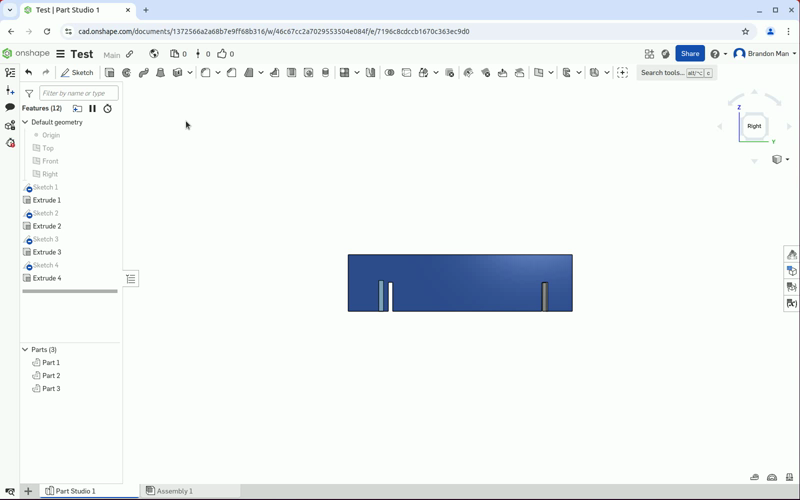
key(shift+h)
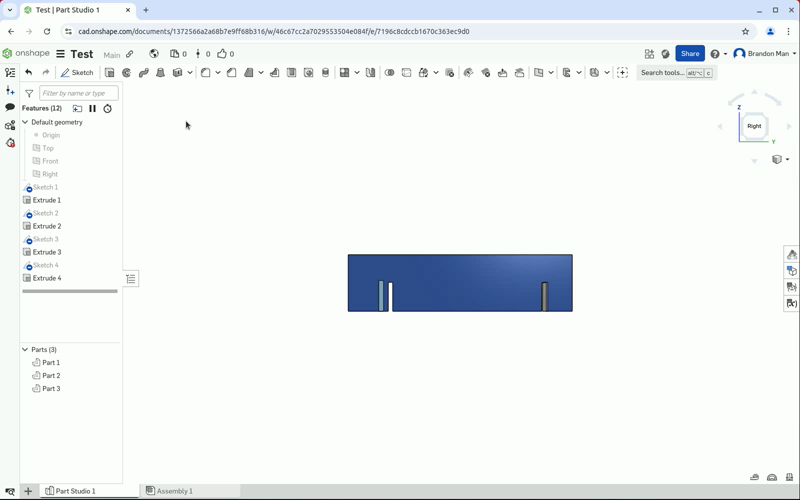
key(shift+h)
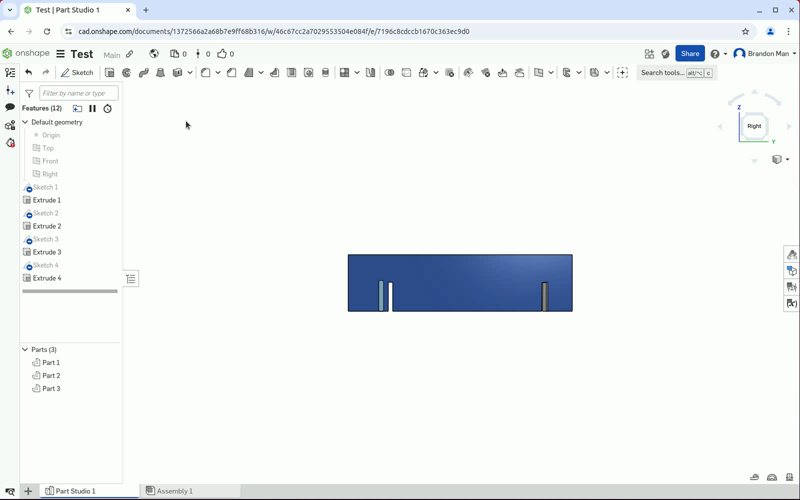
mouse_move(73, 189)
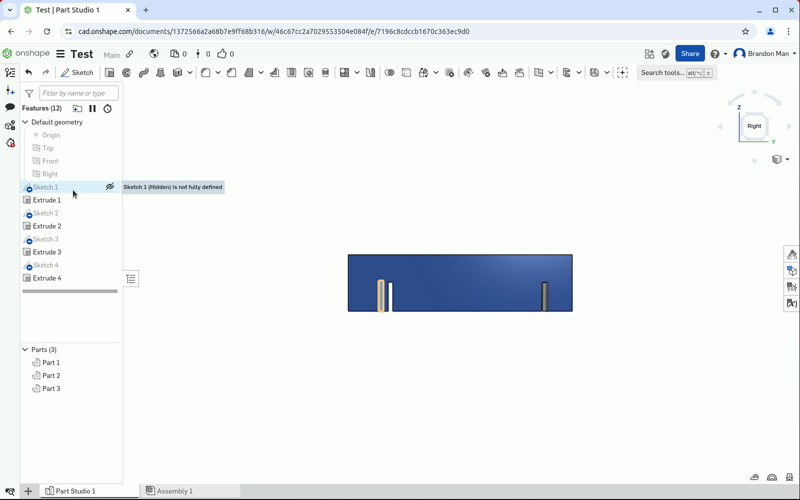
click(73, 189)
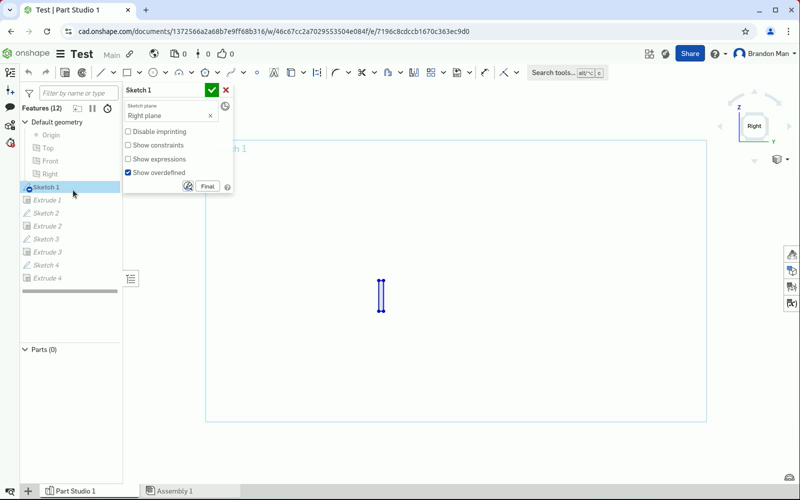
mouse_move(229, 92)
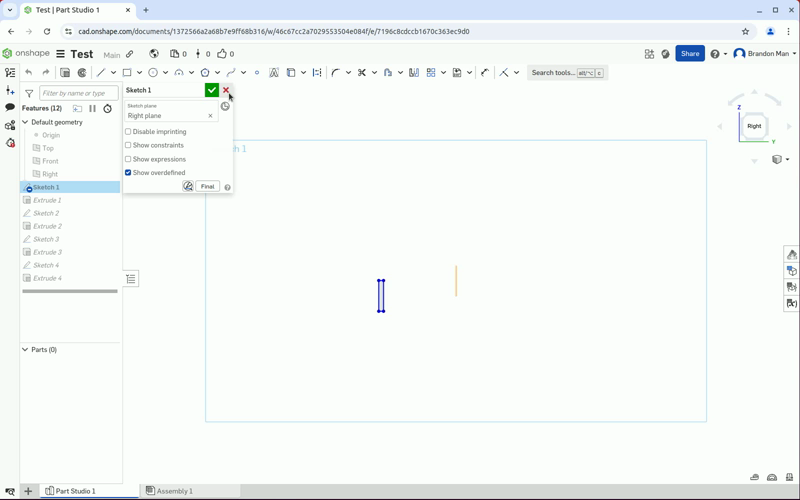
click(229, 92)
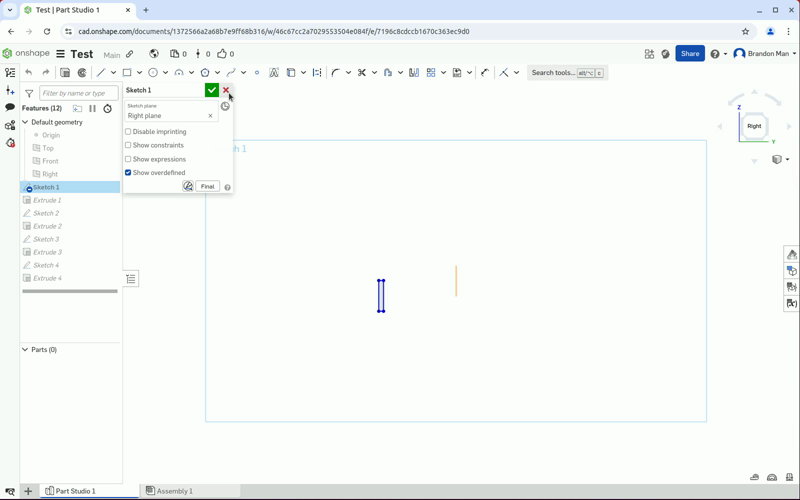
key(shift+s)
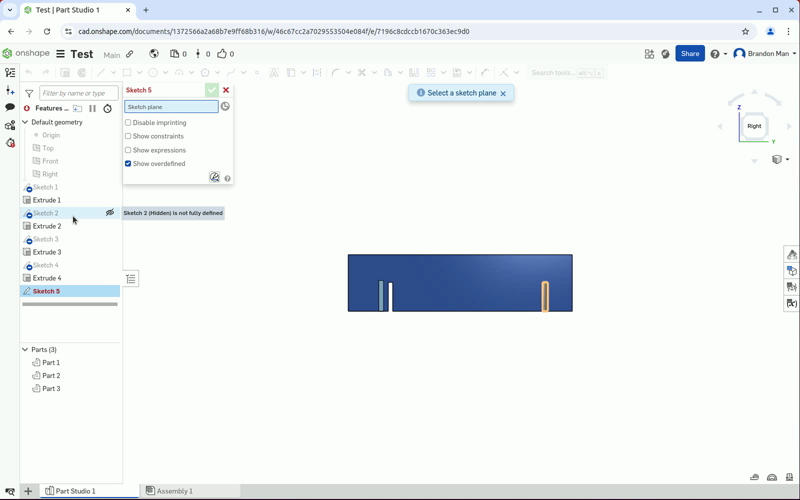
scroll(3)
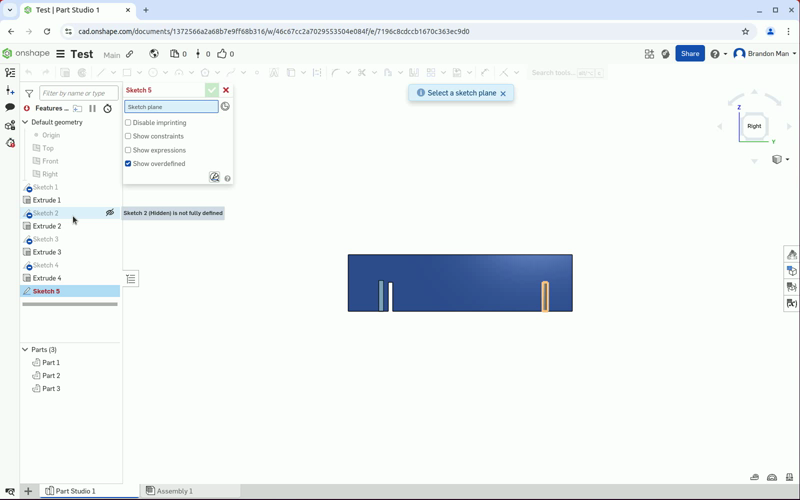
mouse_move(73, 176)
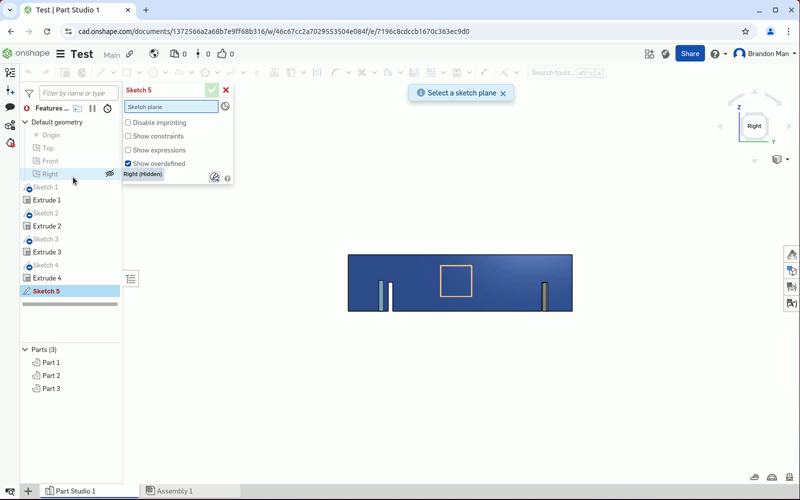
click(73, 176)
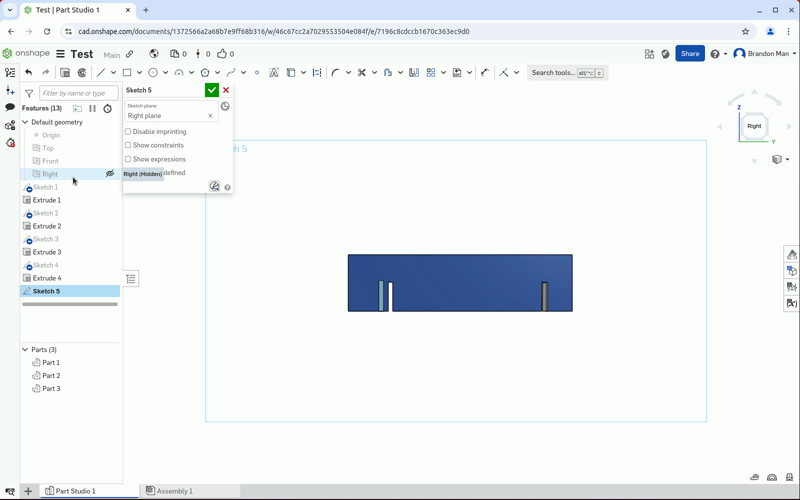
mouse_move(73, 352)
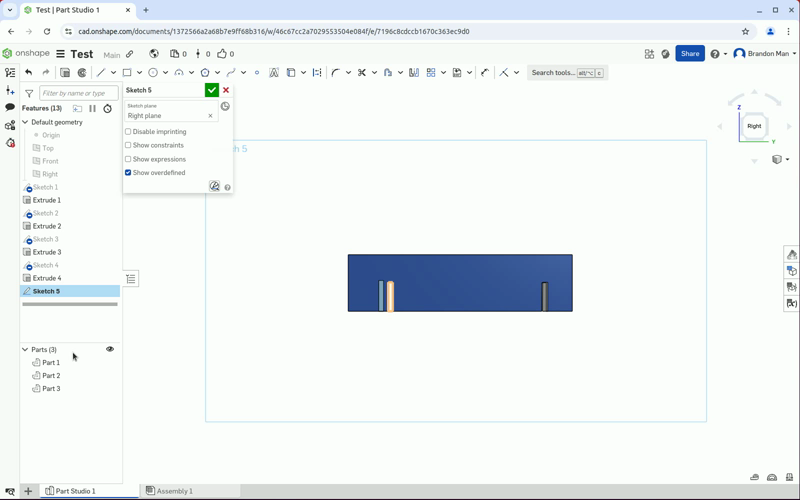
key(y)
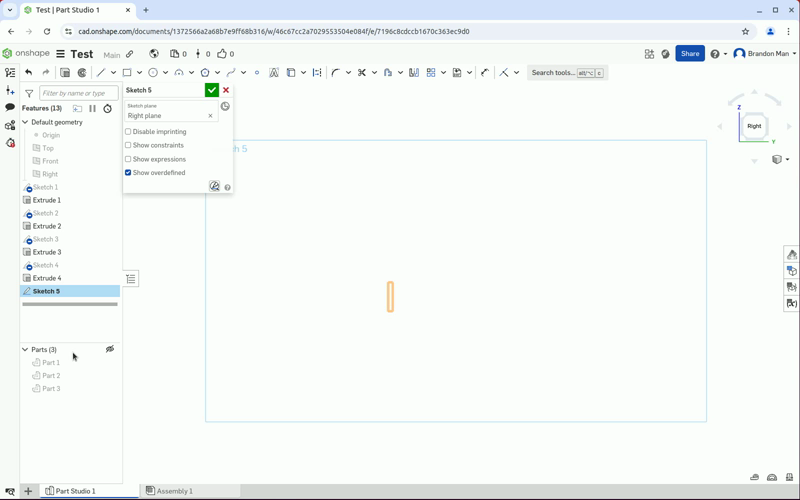
key(l)
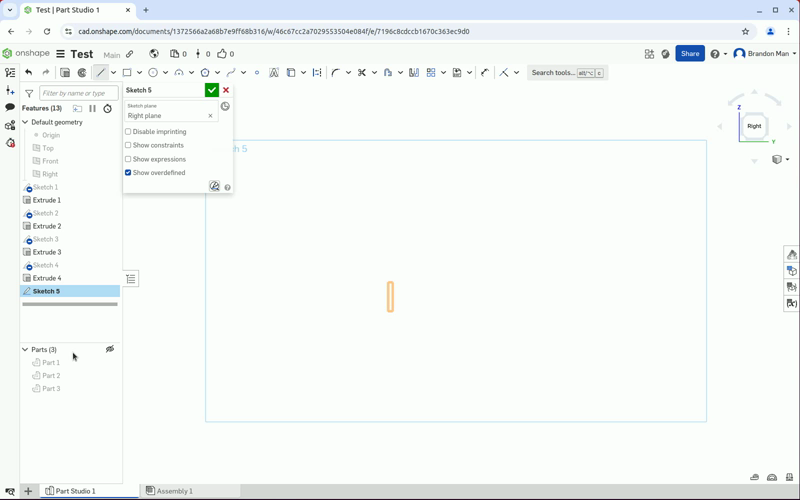
key_down(shift)
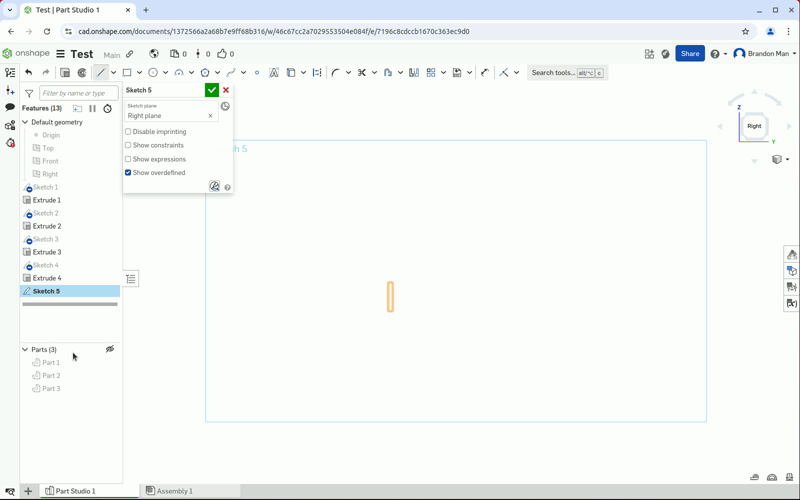
mouse_move(542, 311)
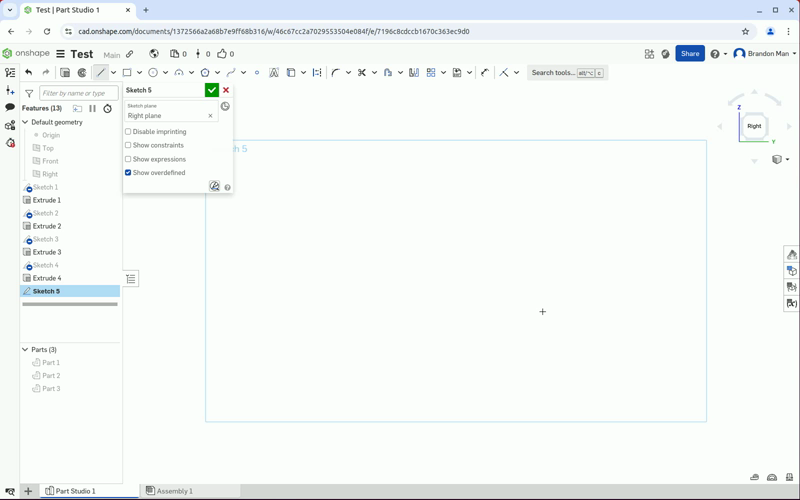
click(542, 311)
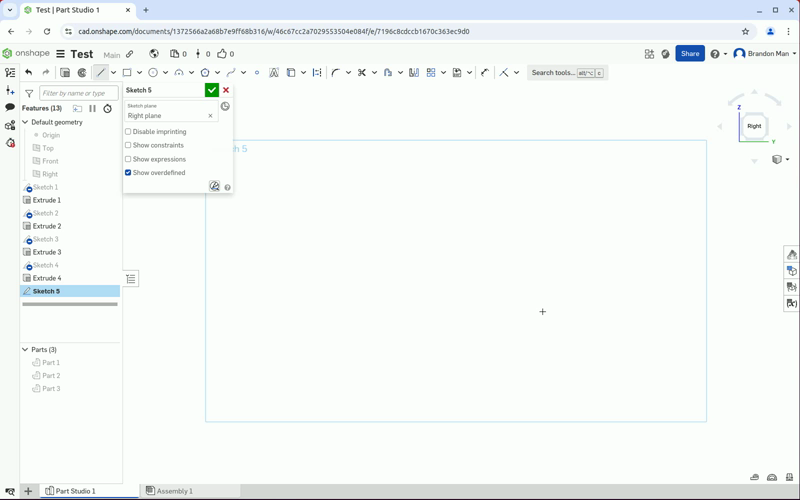
key_up(shift)
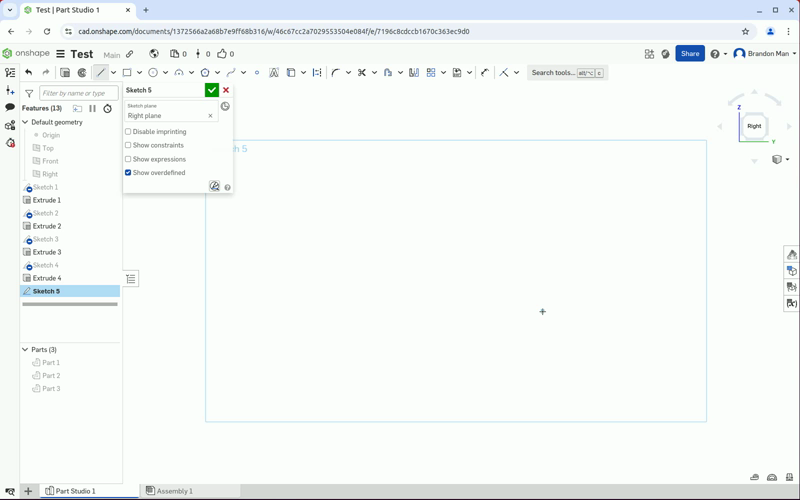
key_down(shift)
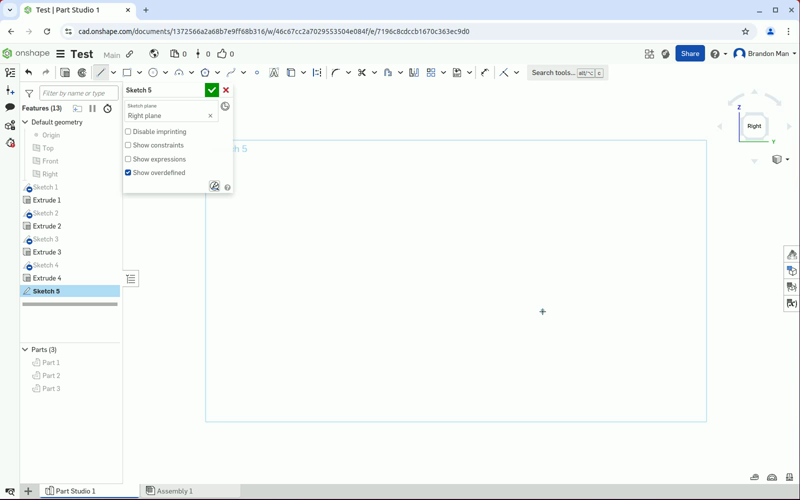
mouse_move(572, 311)
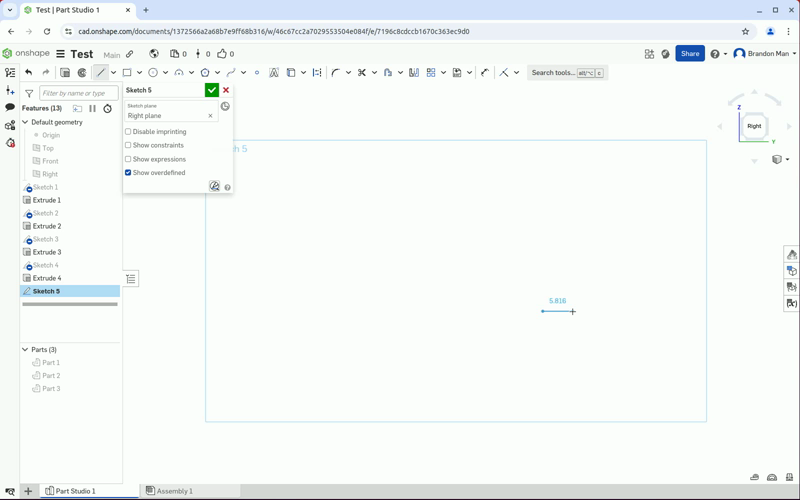
mouse_move(547, 311)
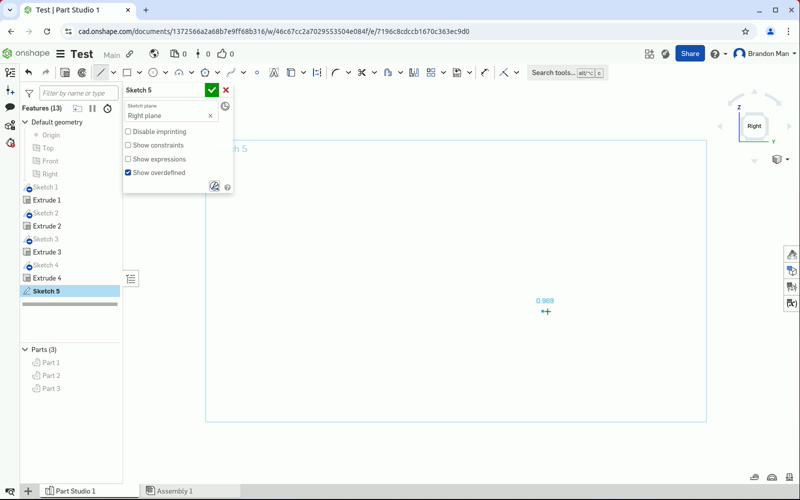
scroll(6)
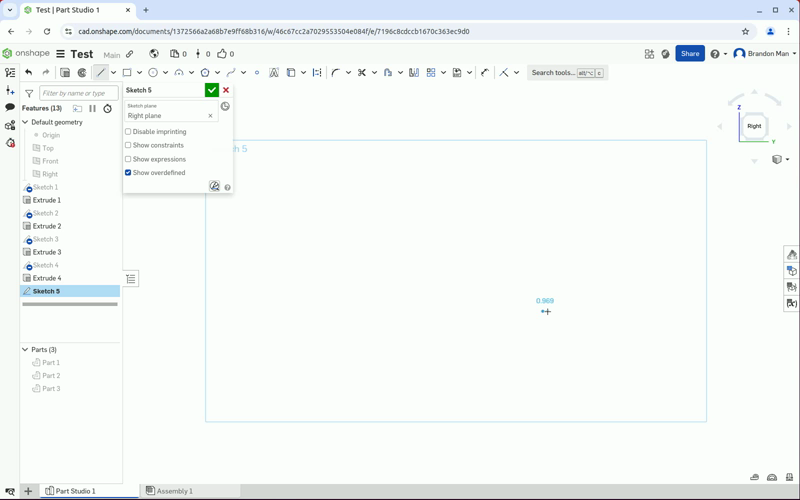
scroll(6)
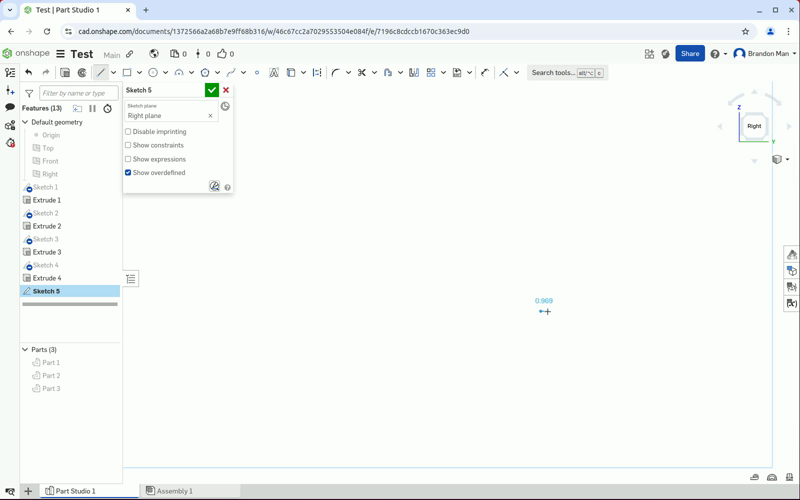
scroll(6)
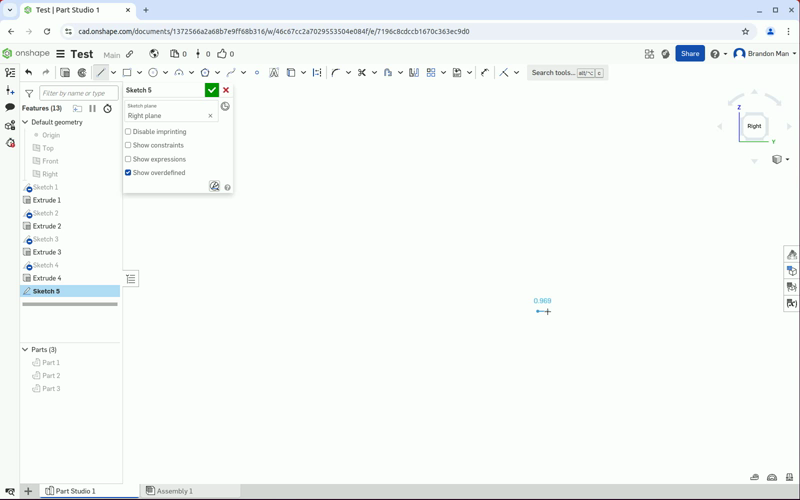
scroll(6)
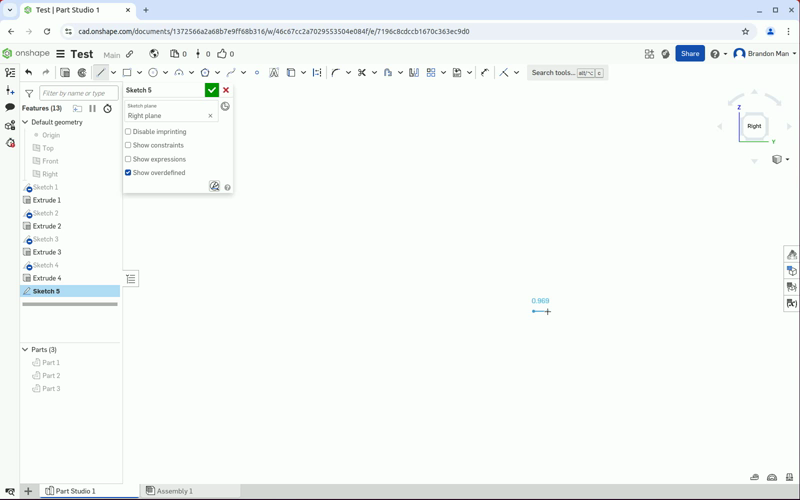
scroll(6)
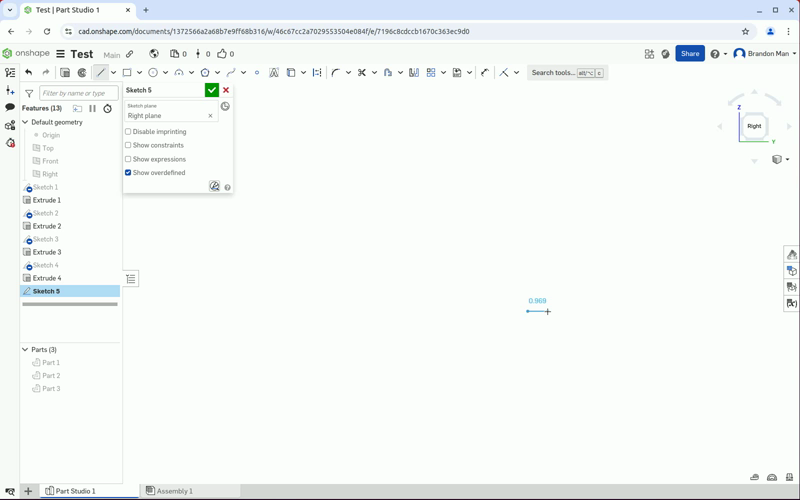
scroll(6)
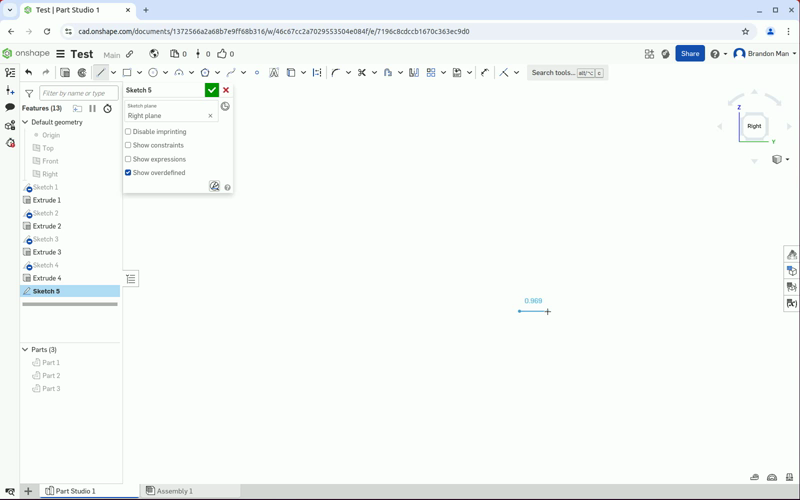
scroll(6)
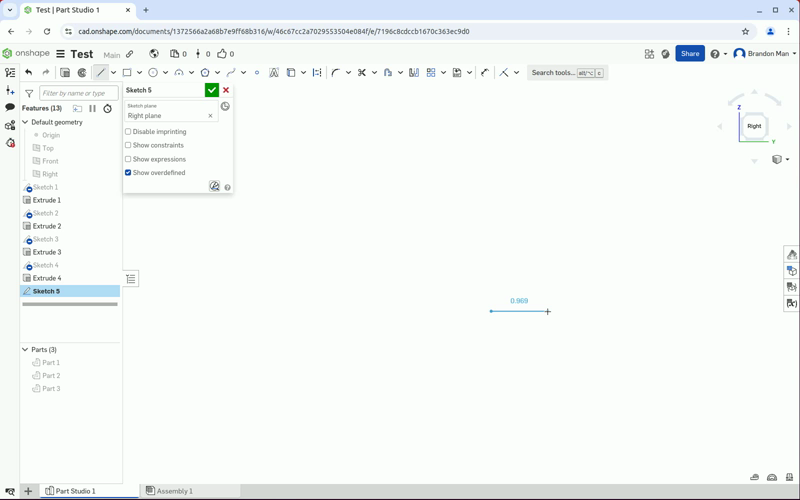
click(547, 311)
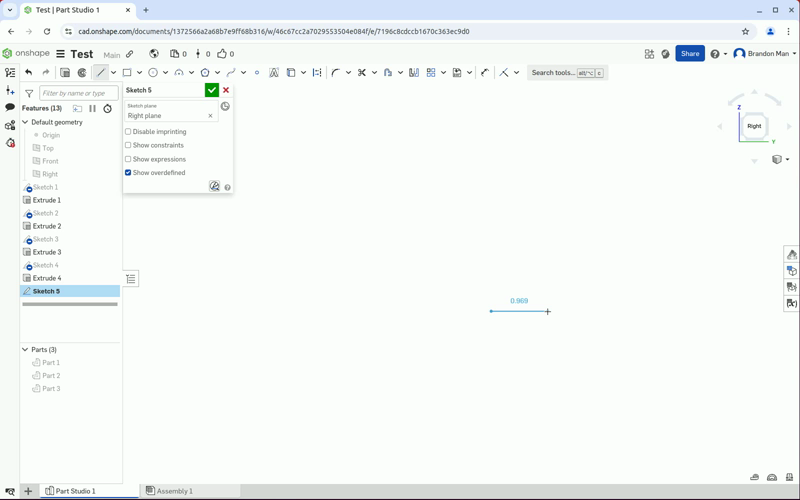
scroll(-6)
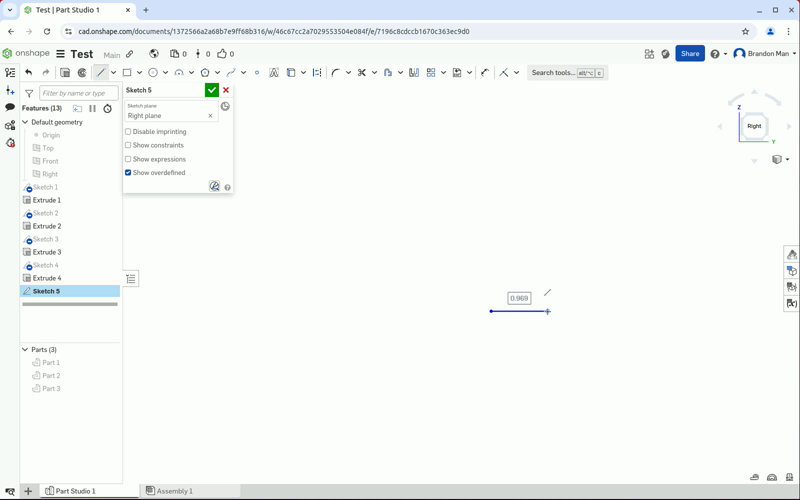
scroll(-6)
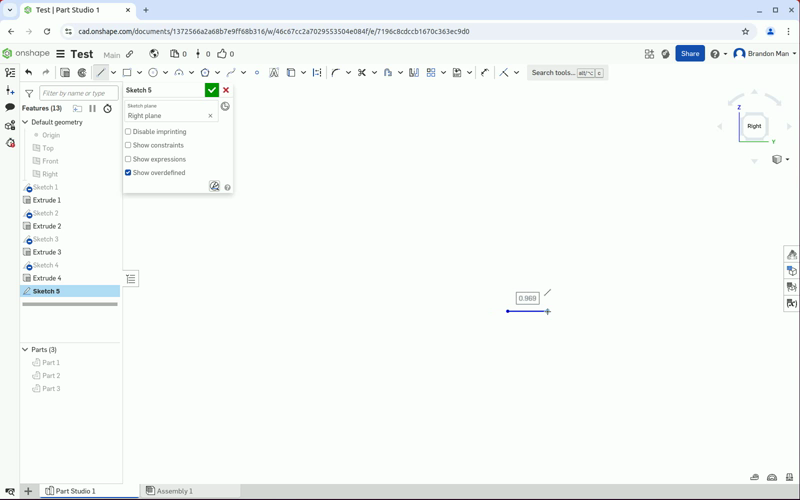
scroll(-6)
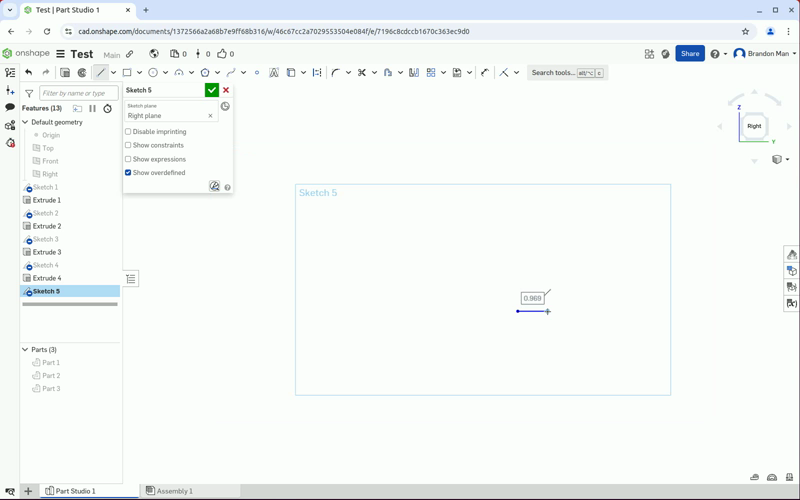
scroll(-6)
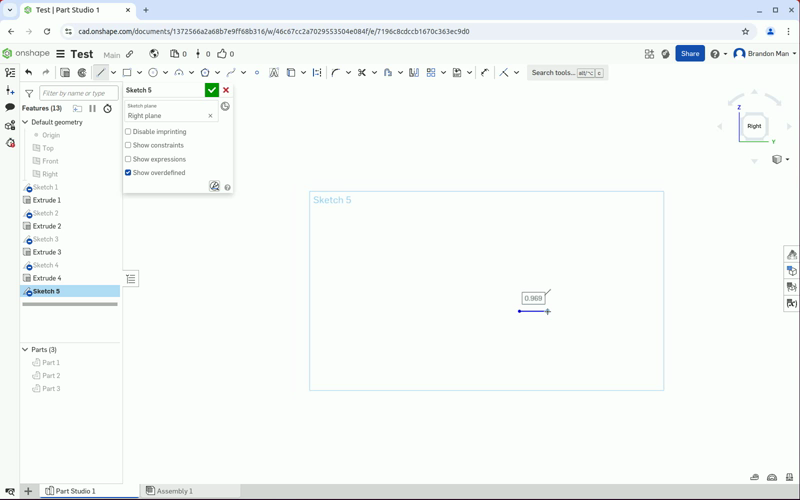
scroll(-6)
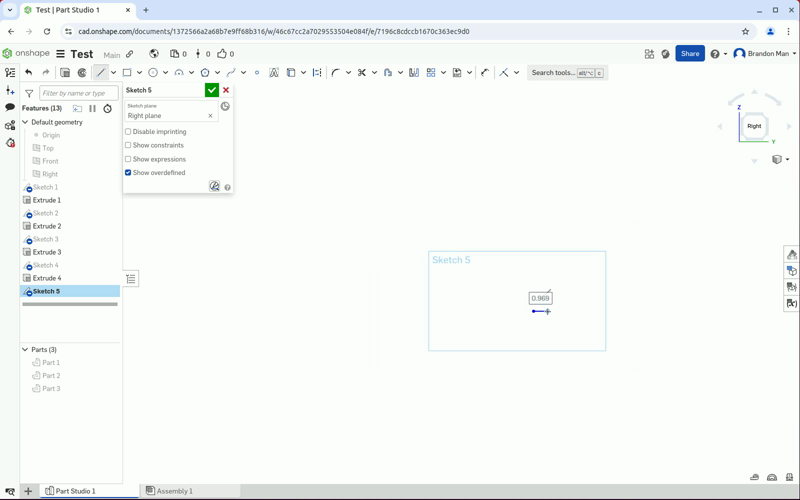
scroll(-6)
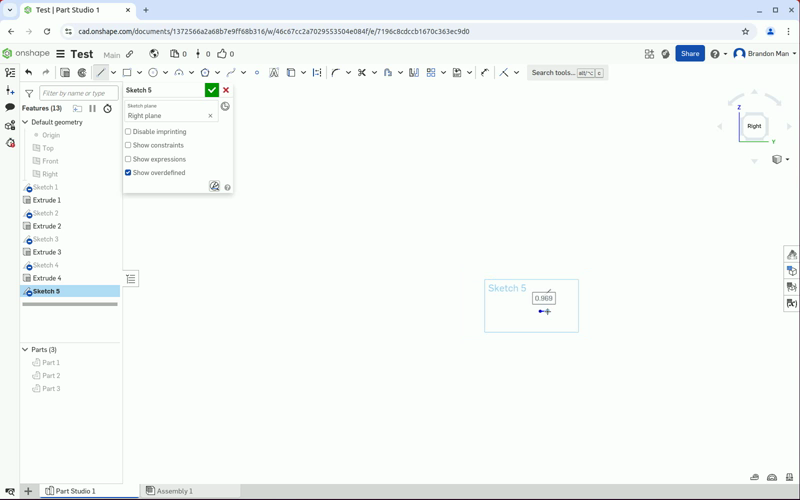
scroll(-6)
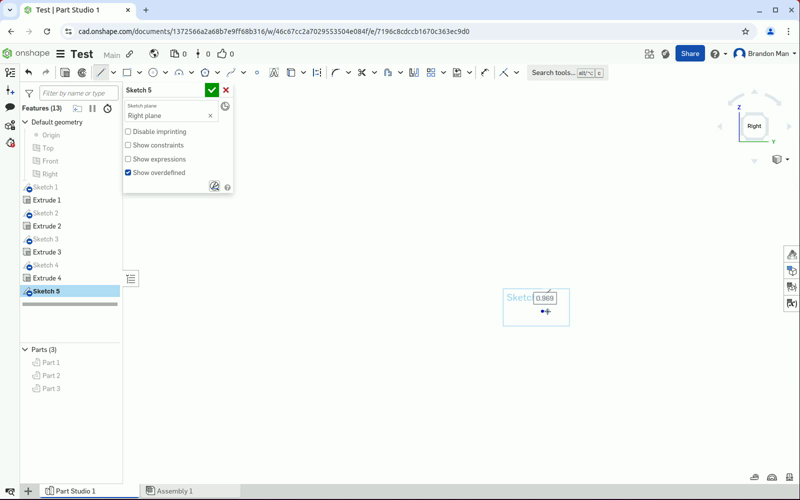
key_up(shift)
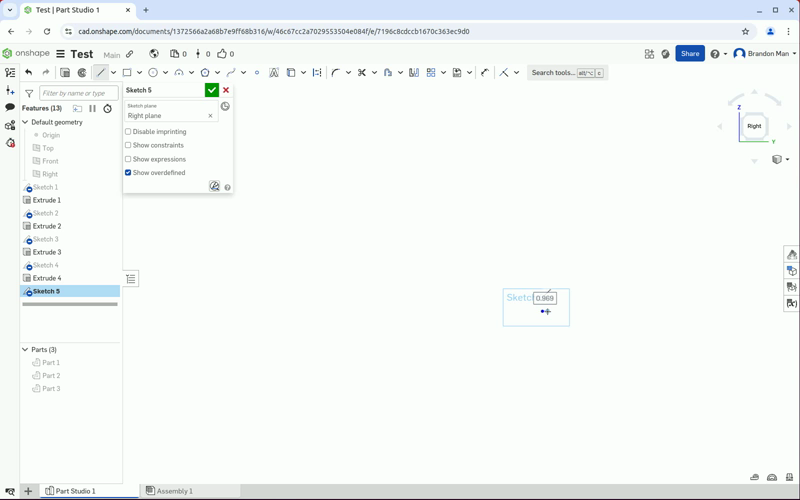
key_down(shift)
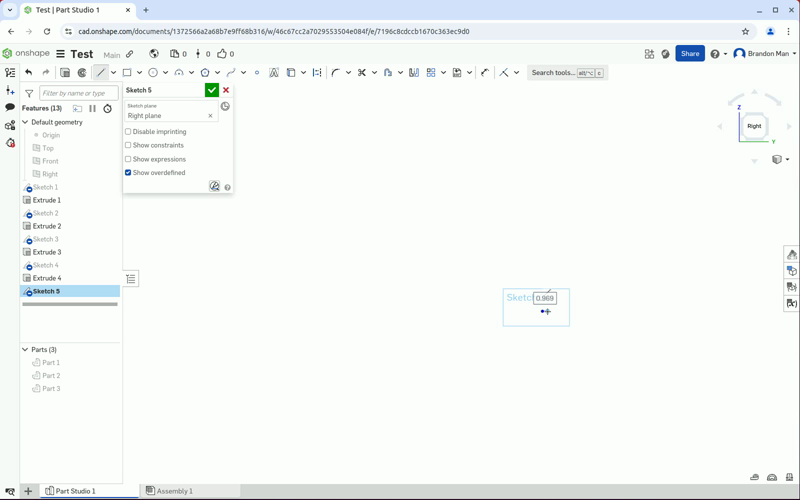
mouse_move(577, 311)
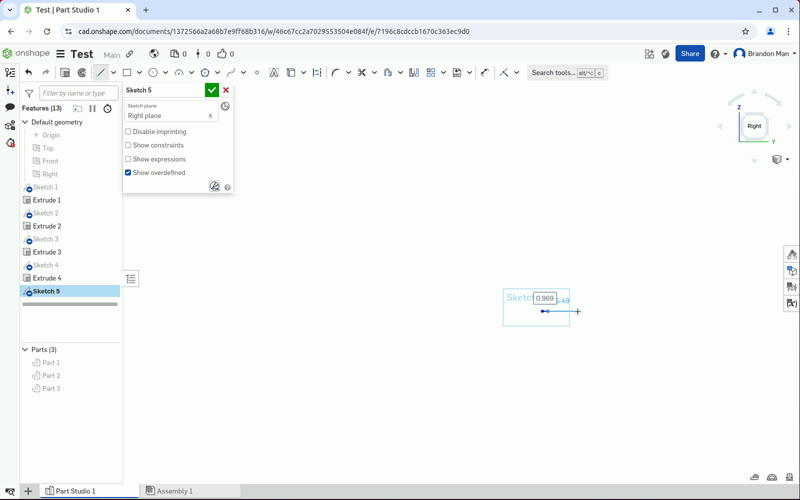
mouse_move(547, 282)
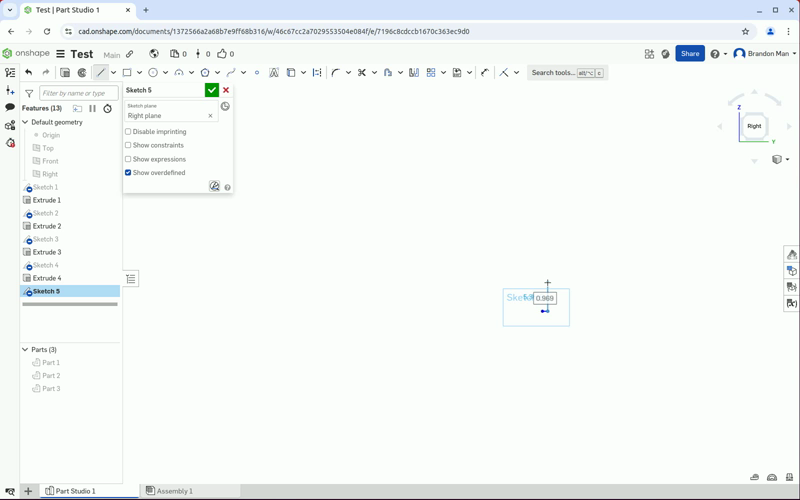
click(547, 282)
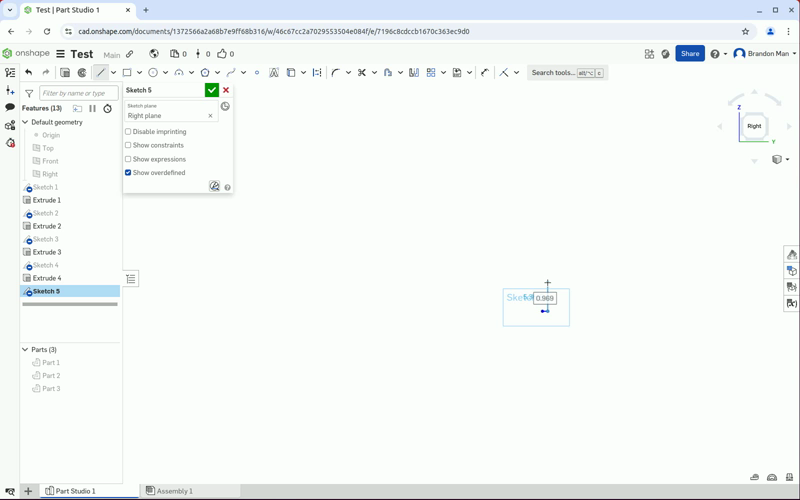
key_up(shift)
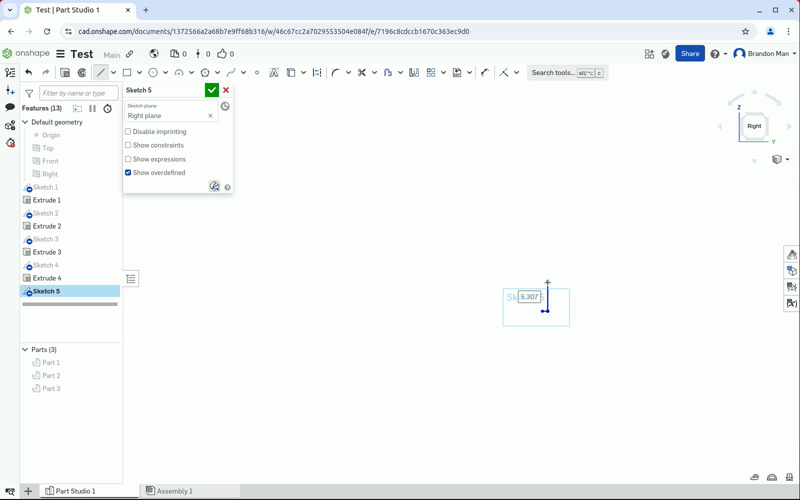
key_down(shift)
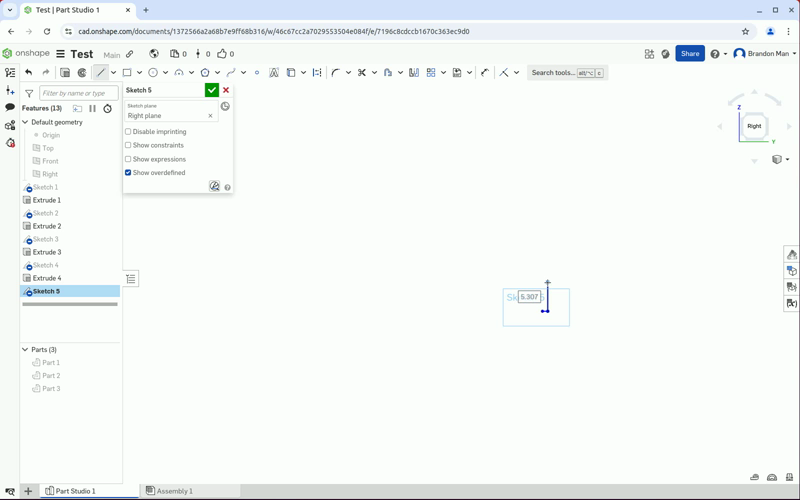
mouse_move(577, 282)
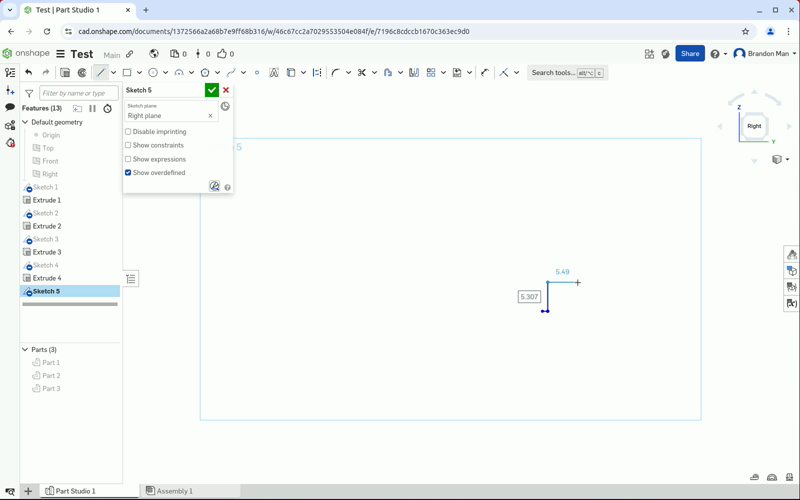
mouse_move(542, 282)
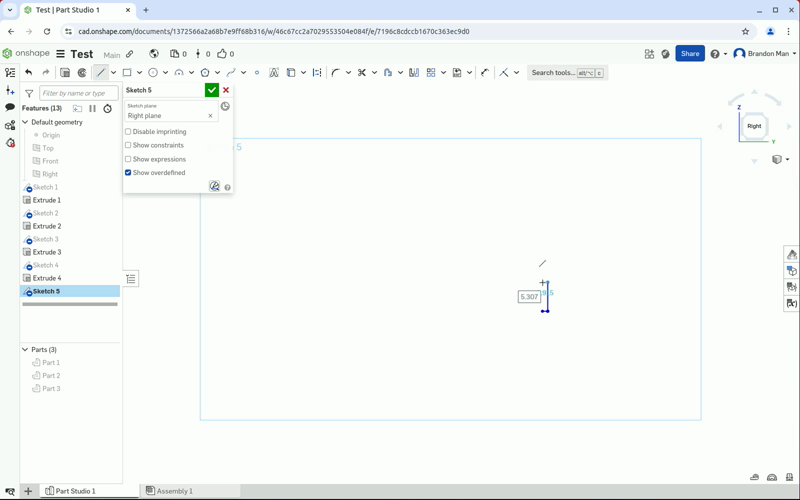
scroll(6)
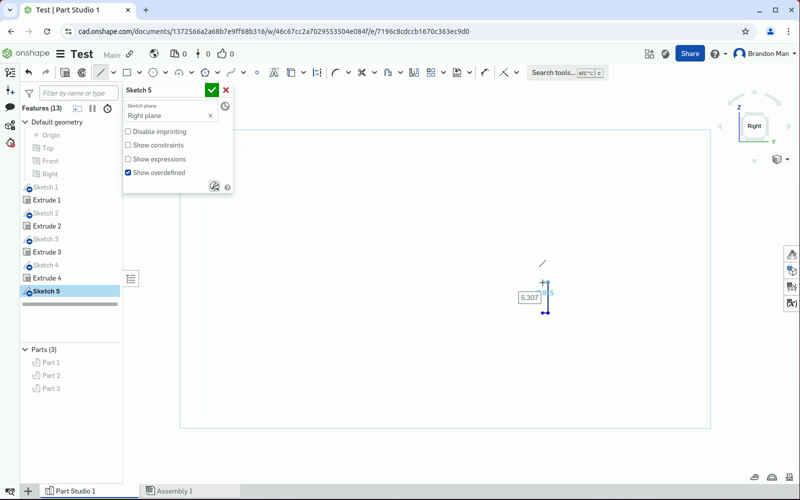
scroll(6)
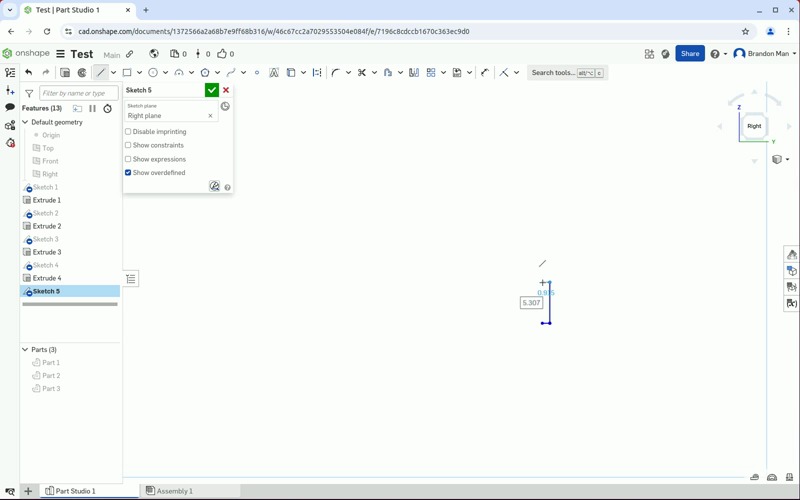
scroll(6)
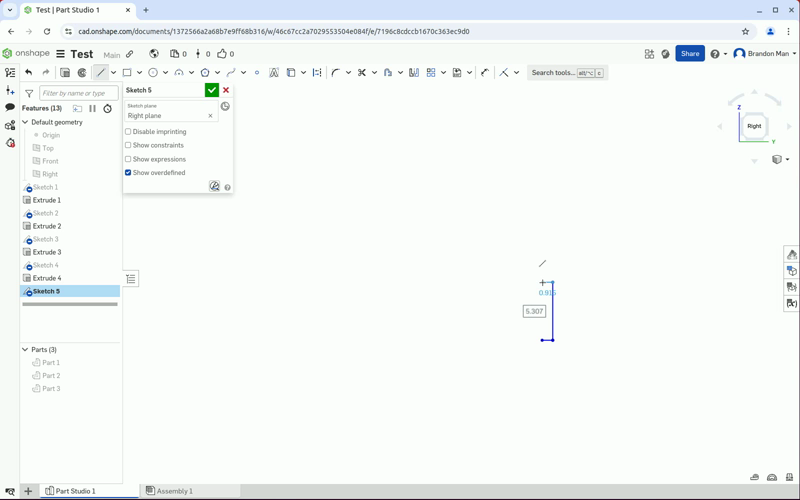
scroll(6)
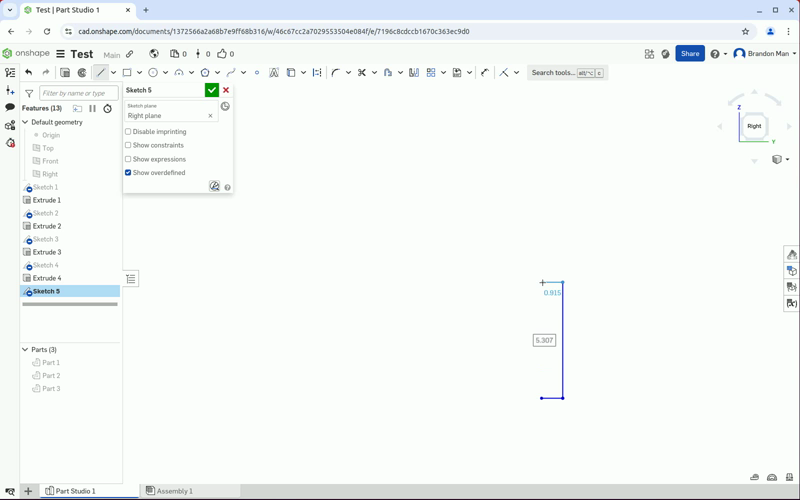
scroll(6)
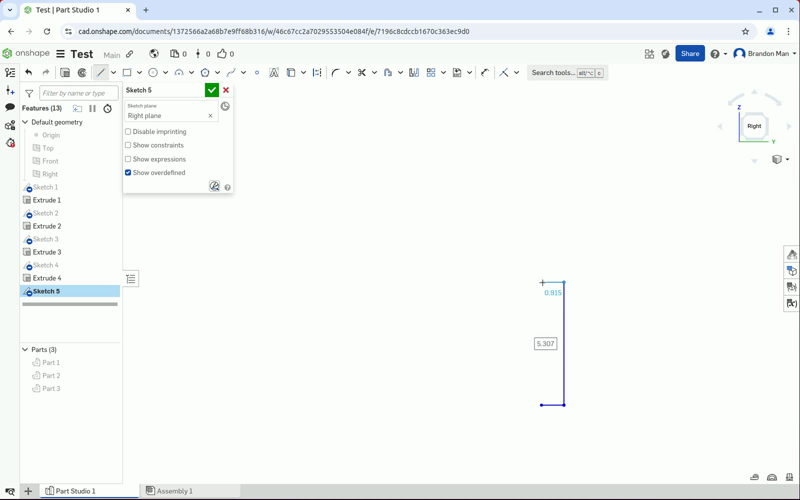
scroll(6)
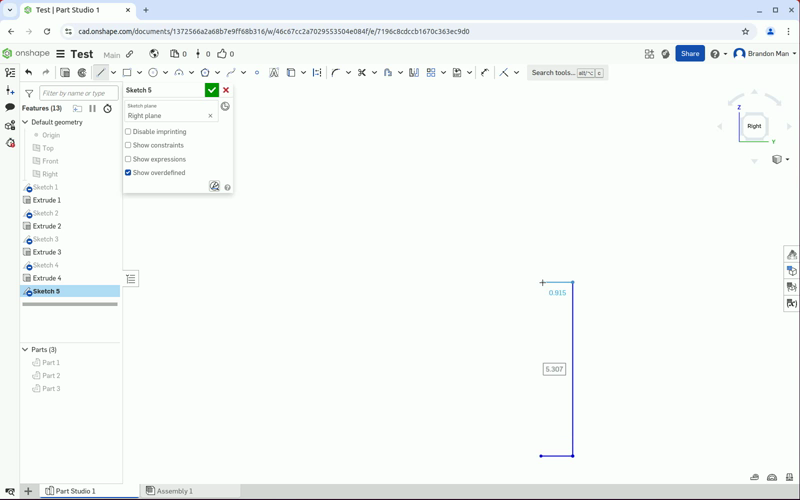
scroll(6)
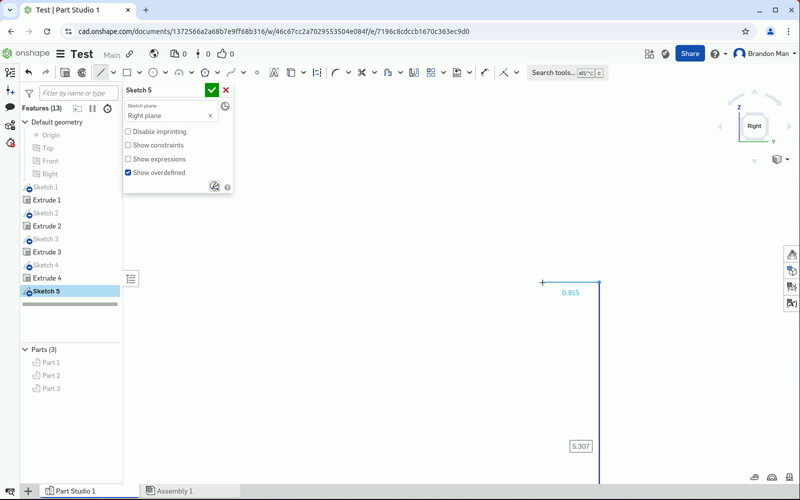
click(542, 282)
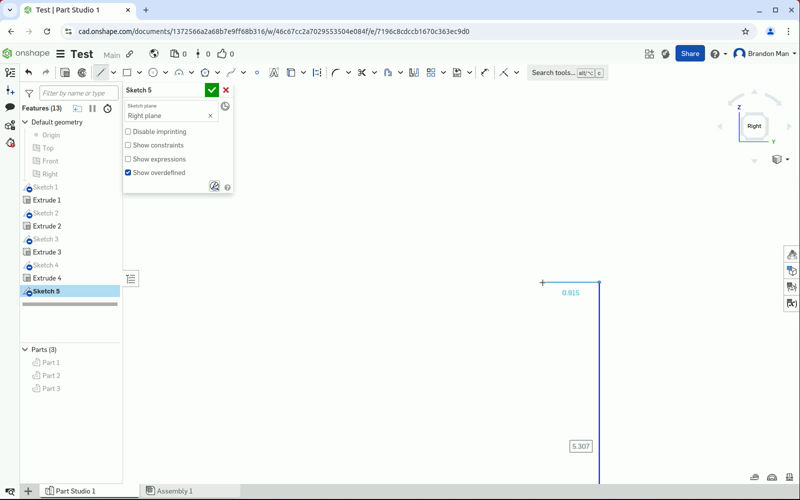
scroll(-6)
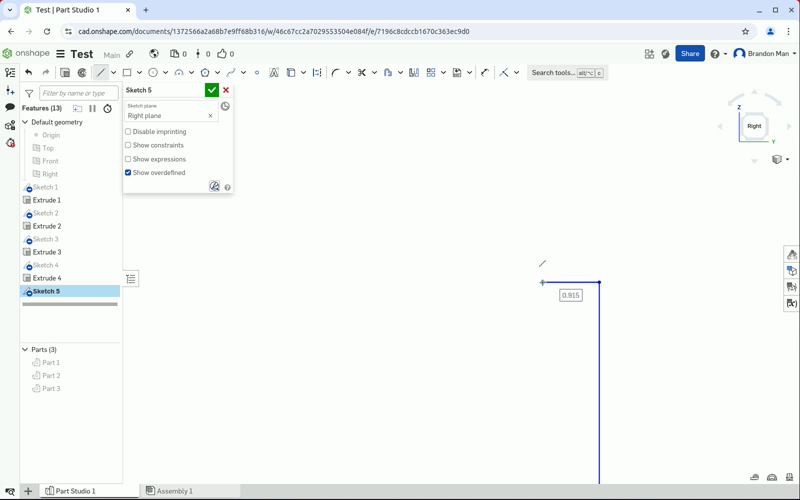
scroll(-6)
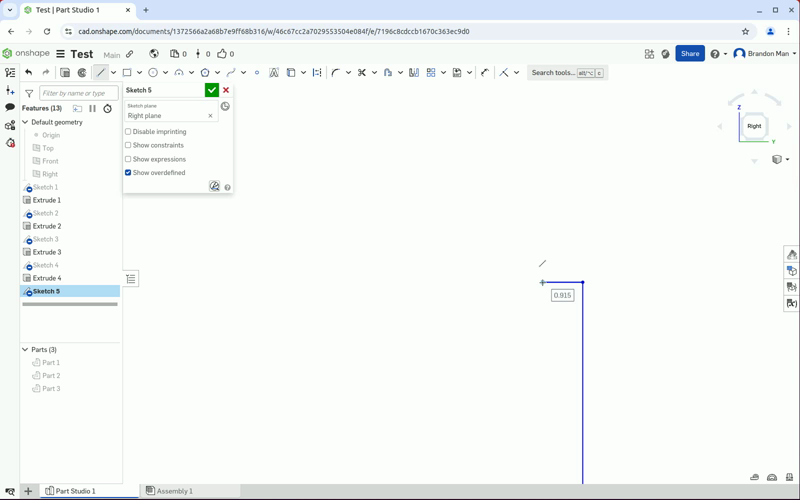
scroll(-6)
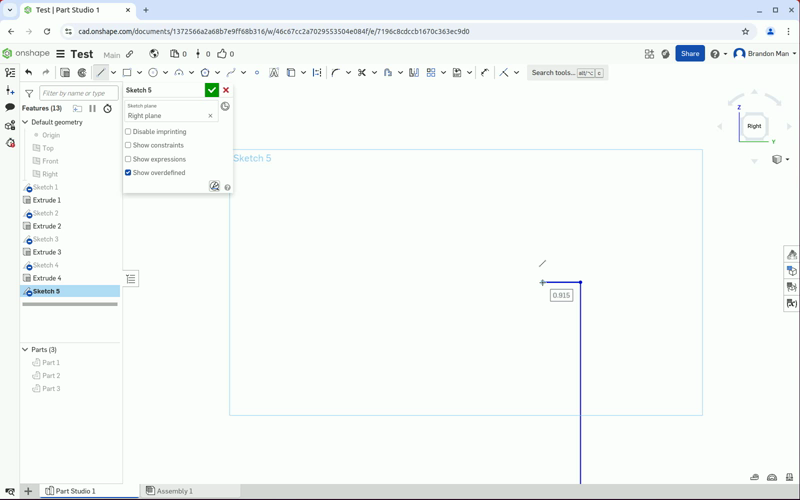
scroll(-6)
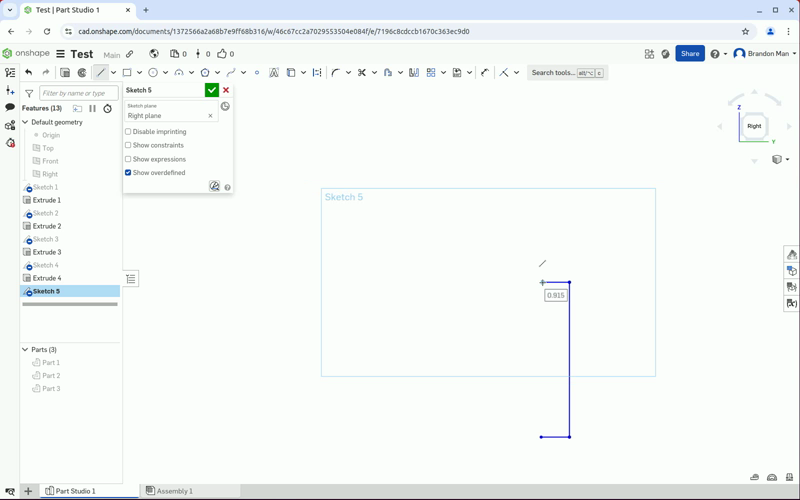
scroll(-6)
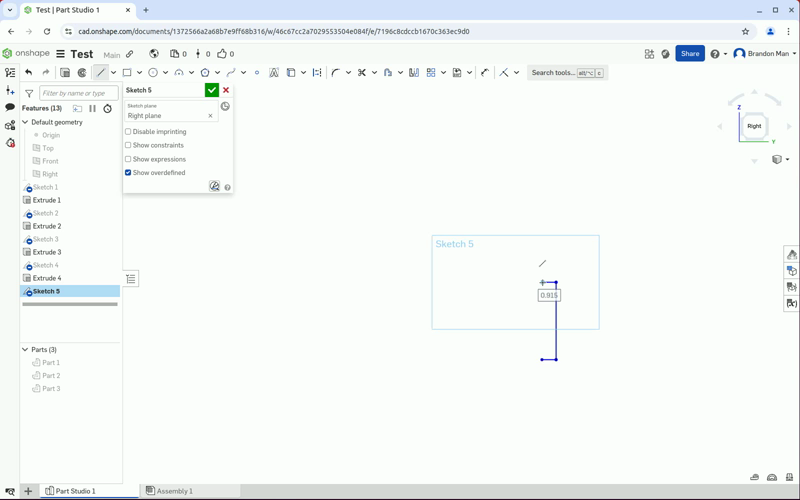
scroll(-6)
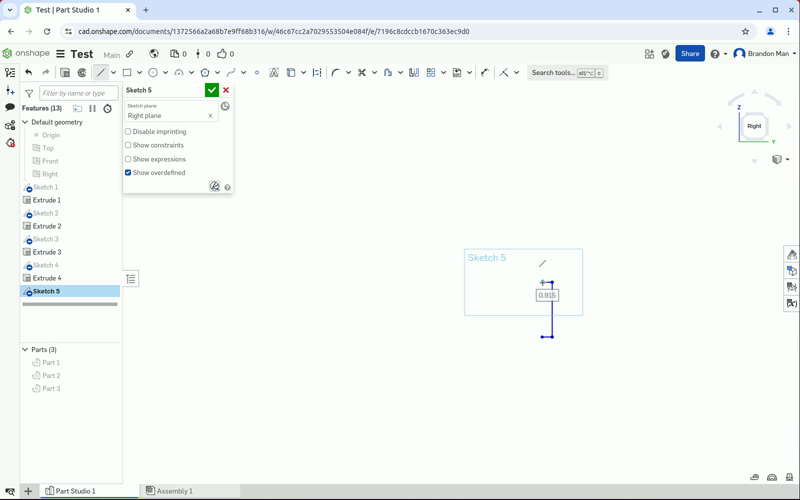
scroll(-6)
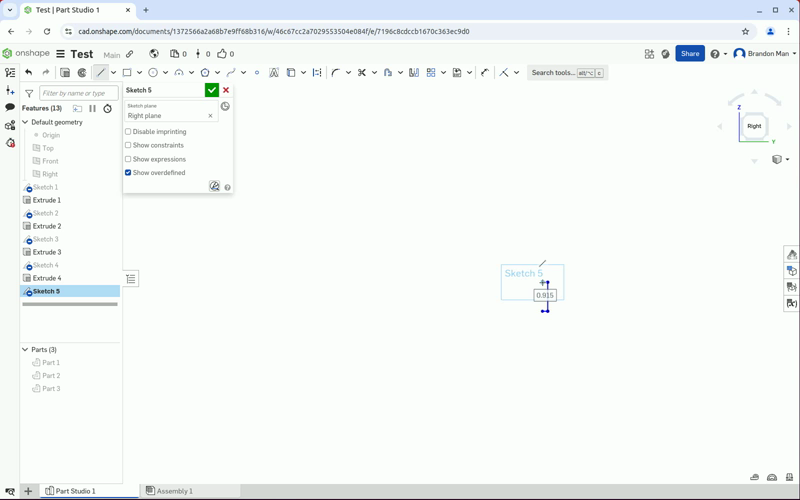
key_up(shift)
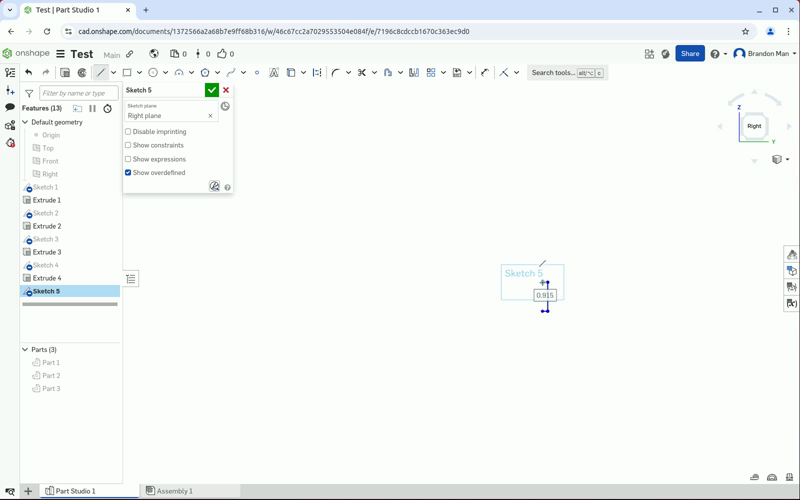
mouse_move(572, 282)
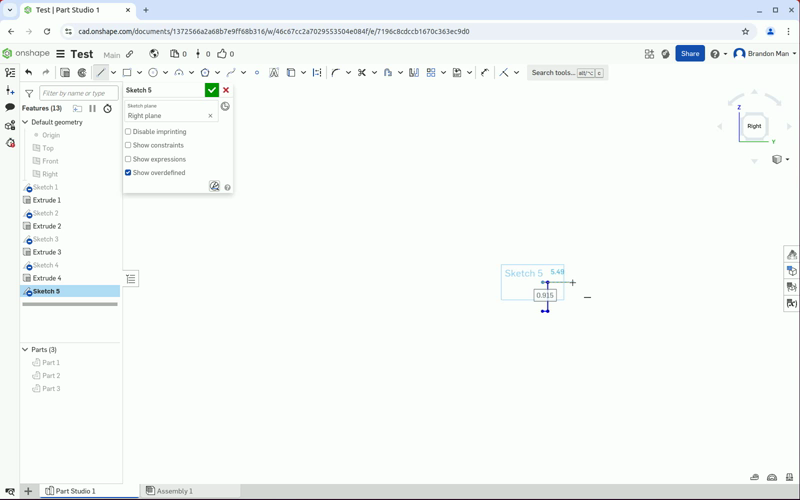
key_down(shift)
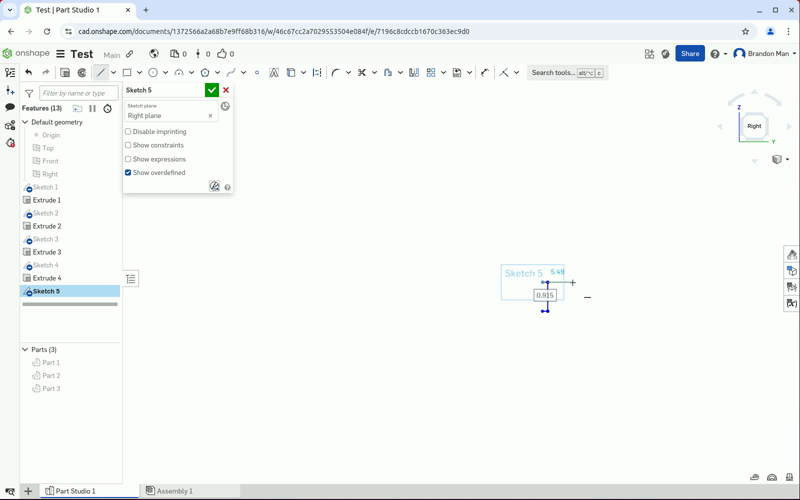
mouse_move(542, 311)
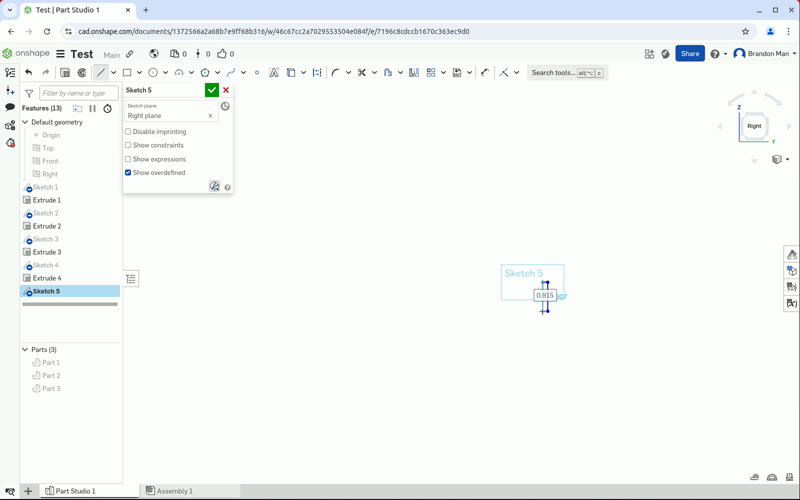
key_up(shift)
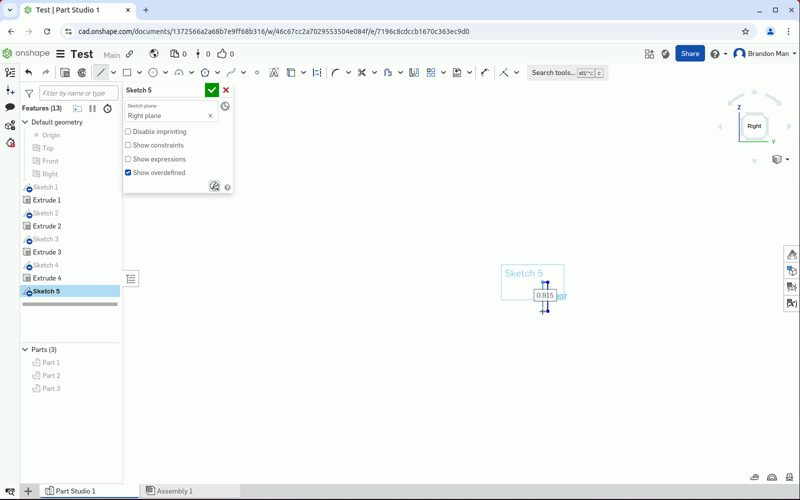
click(542, 311)
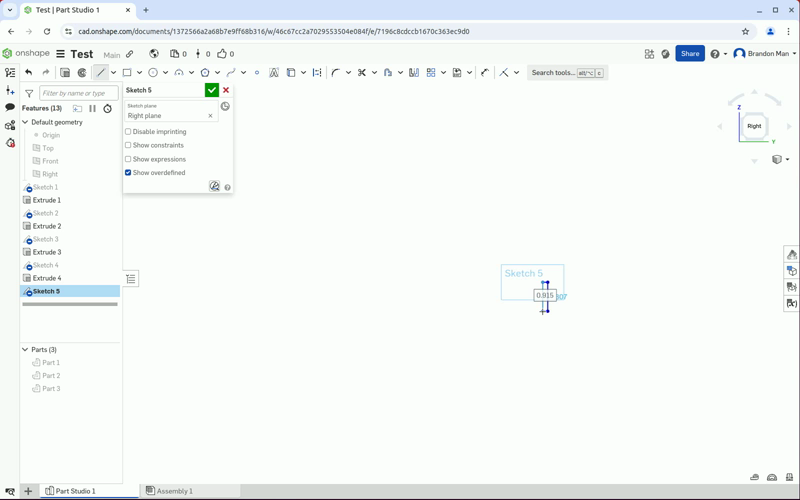
key(esc)
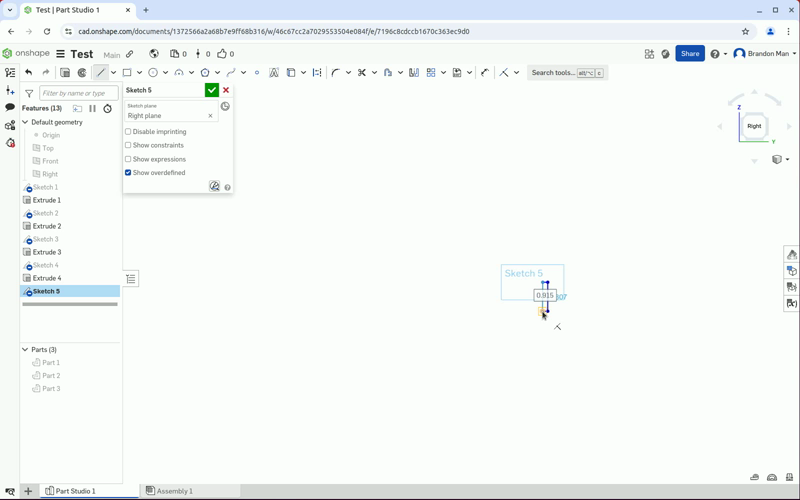
mouse_move(546, 299)
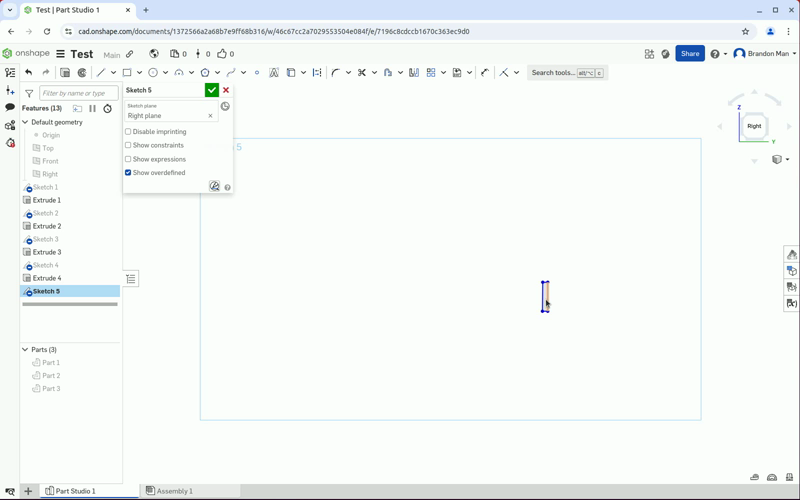
scroll(6)
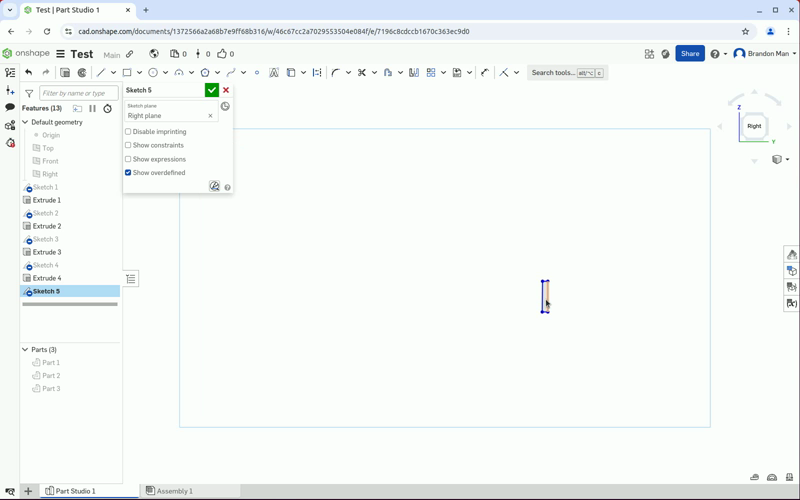
scroll(6)
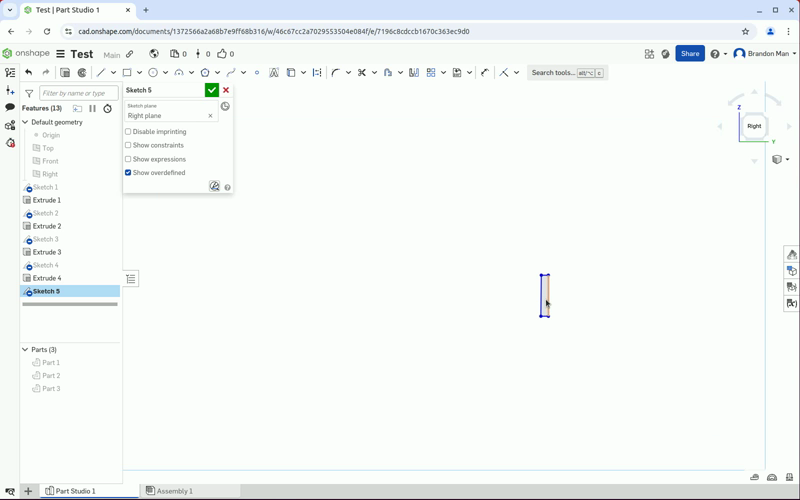
scroll(6)
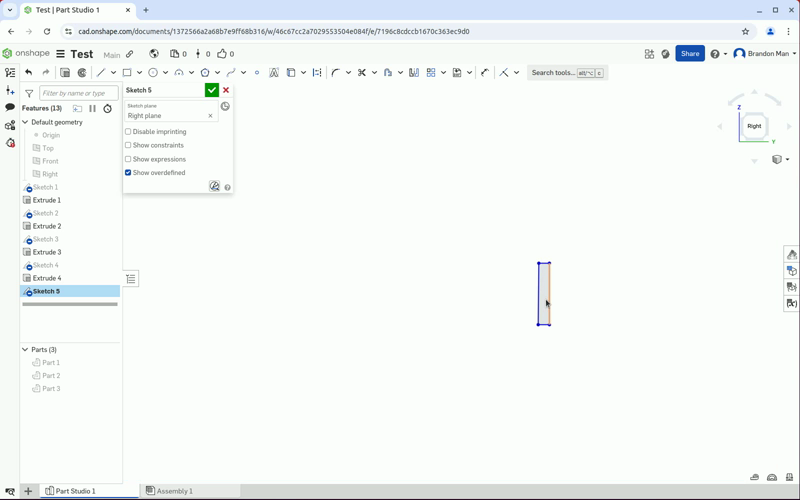
scroll(6)
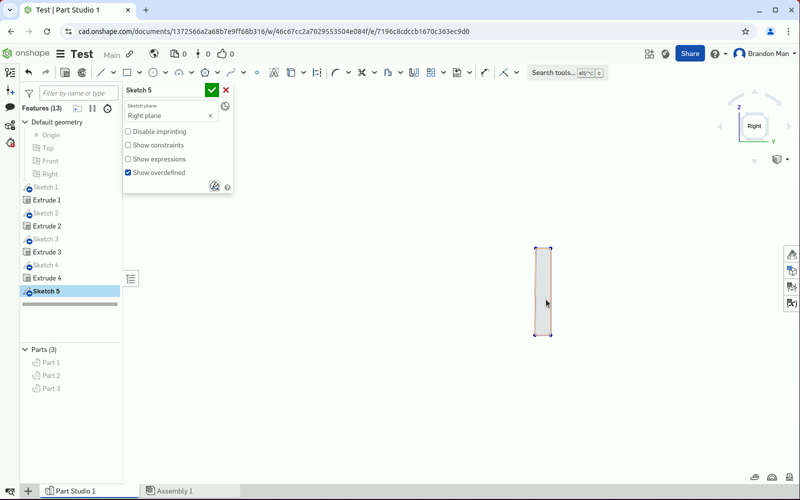
scroll(6)
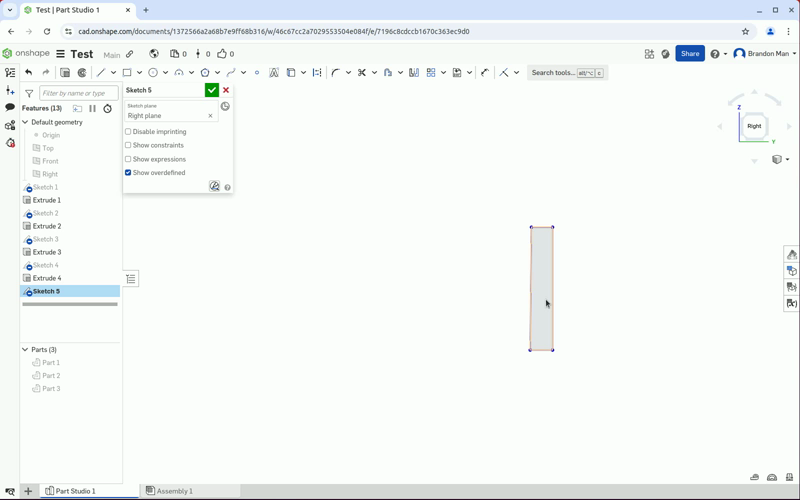
scroll(6)
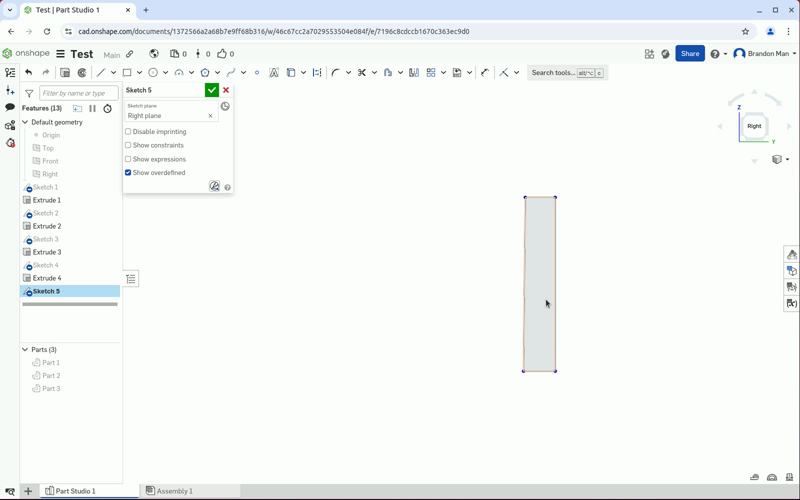
scroll(6)
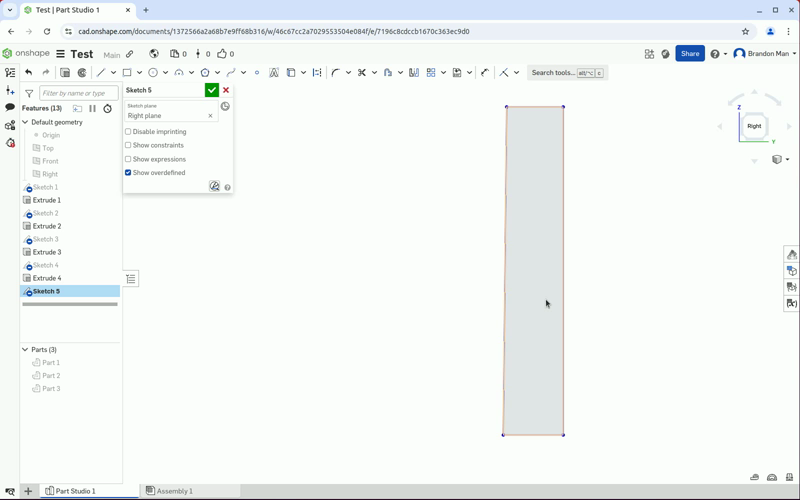
click(546, 299)
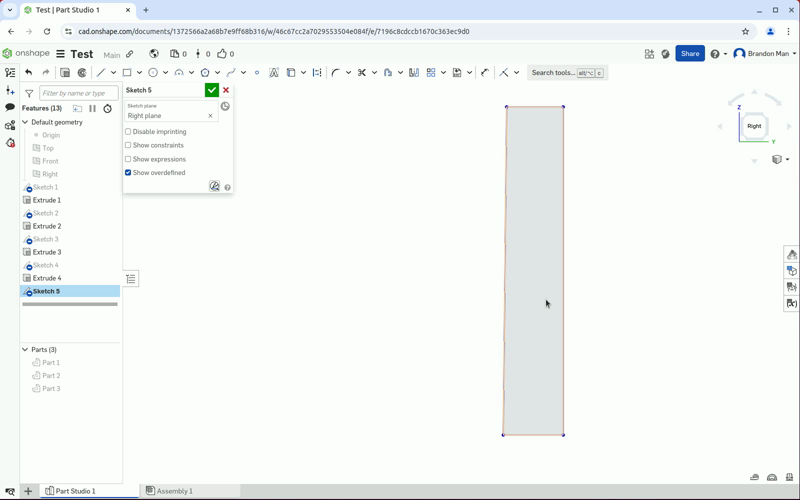
scroll(-6)
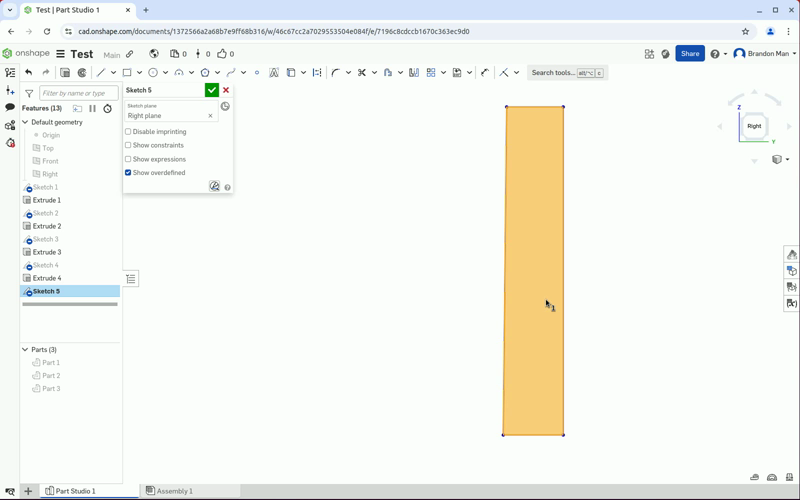
scroll(-6)
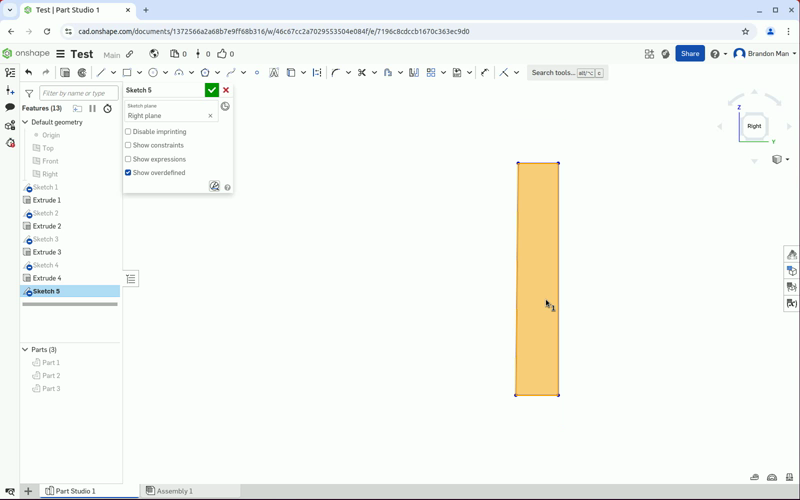
scroll(-6)
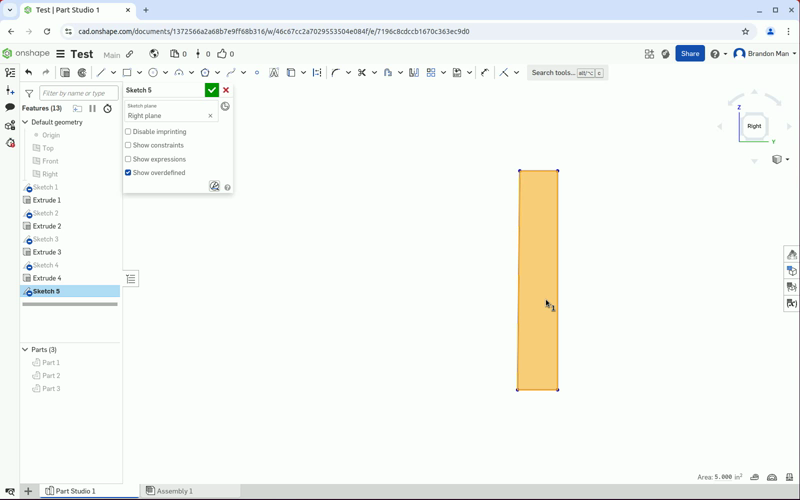
scroll(-6)
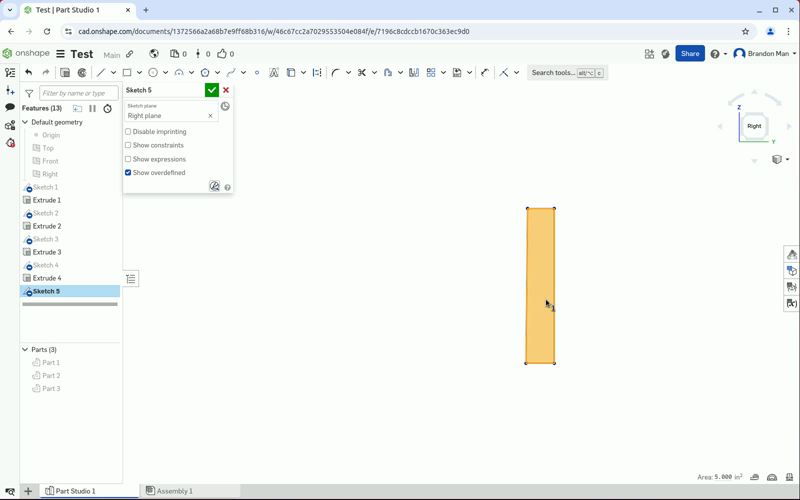
scroll(-6)
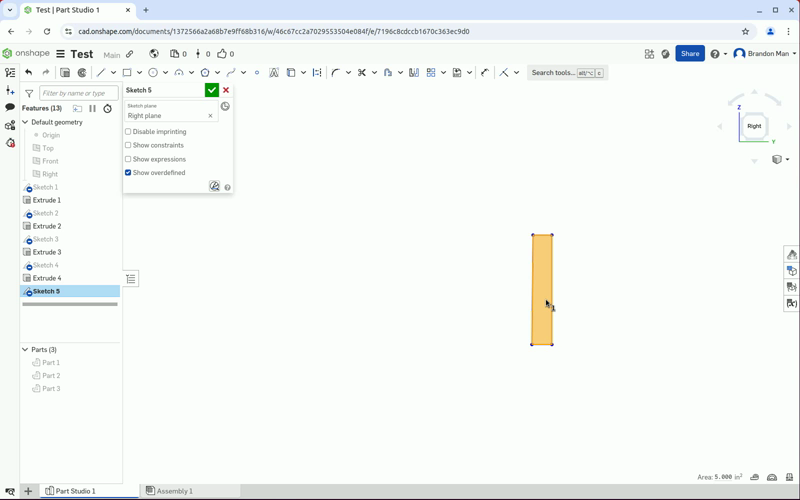
scroll(-6)
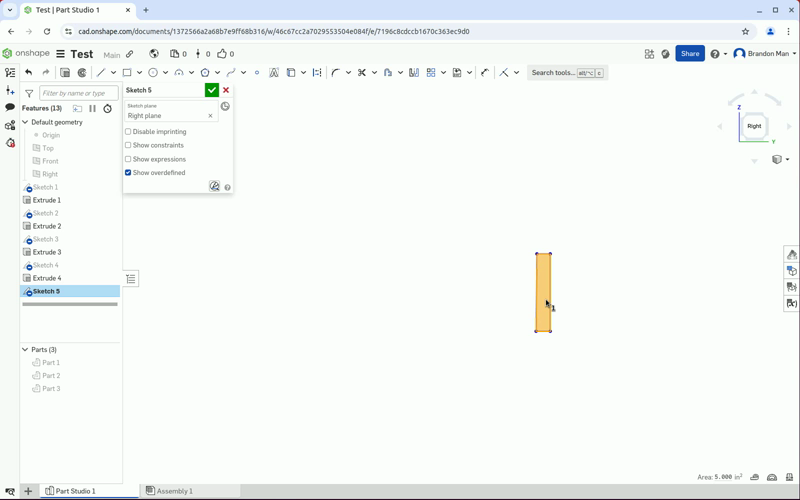
scroll(-6)
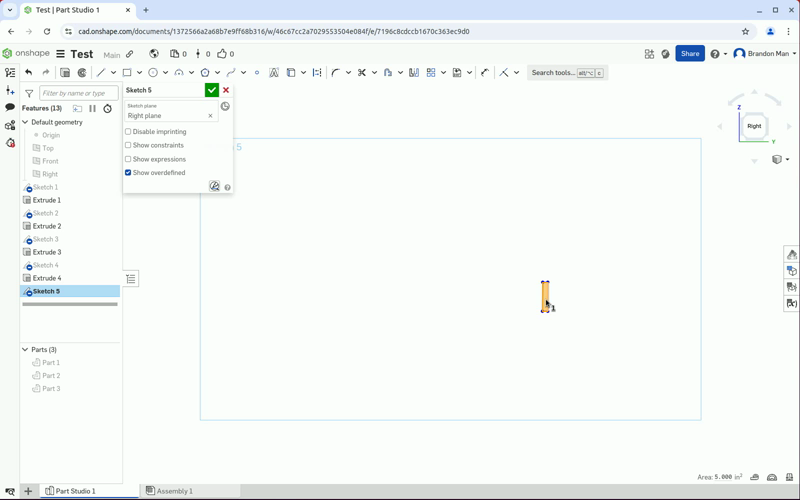
mouse_move(73, 352)
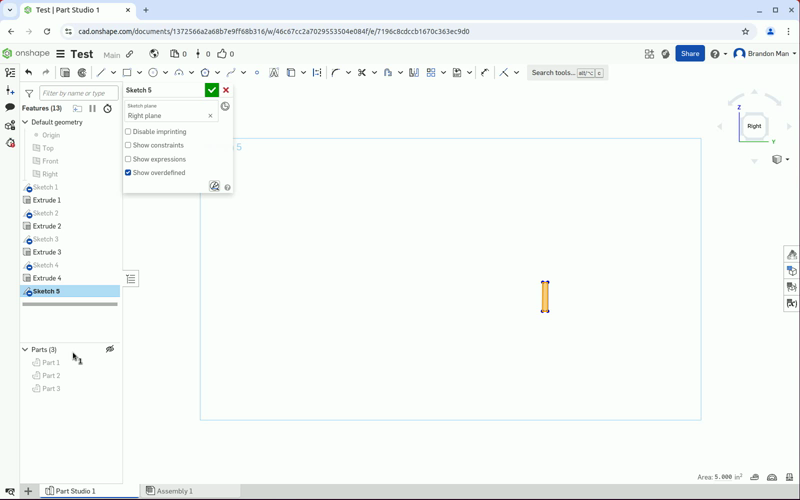
key(shift+y)
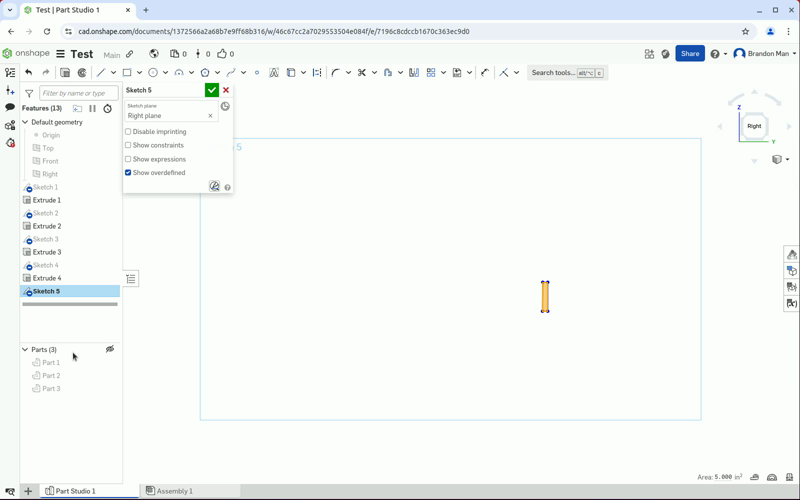
key(shift+e)
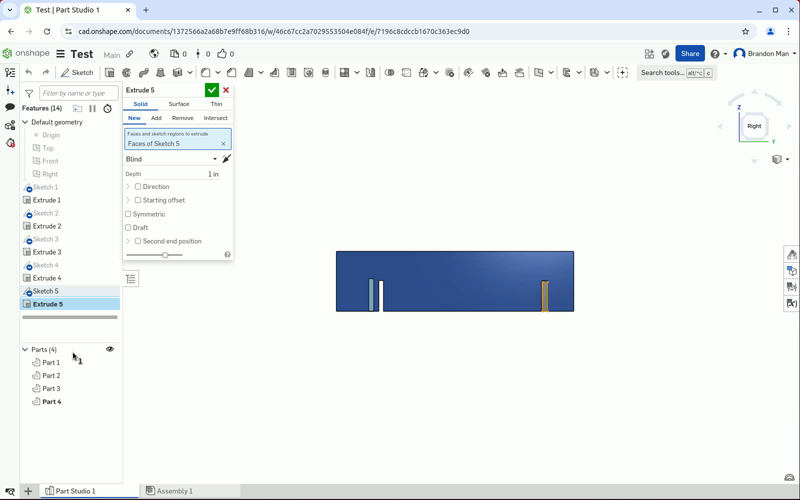
mouse_move(143, 106)
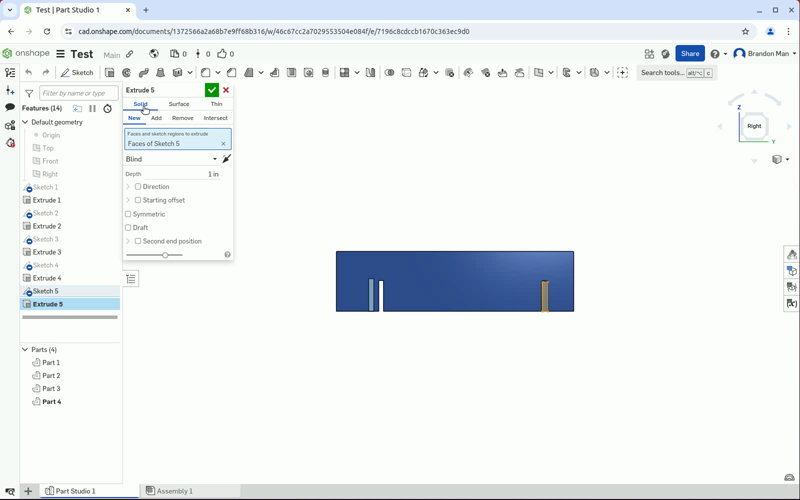
click(143, 106)
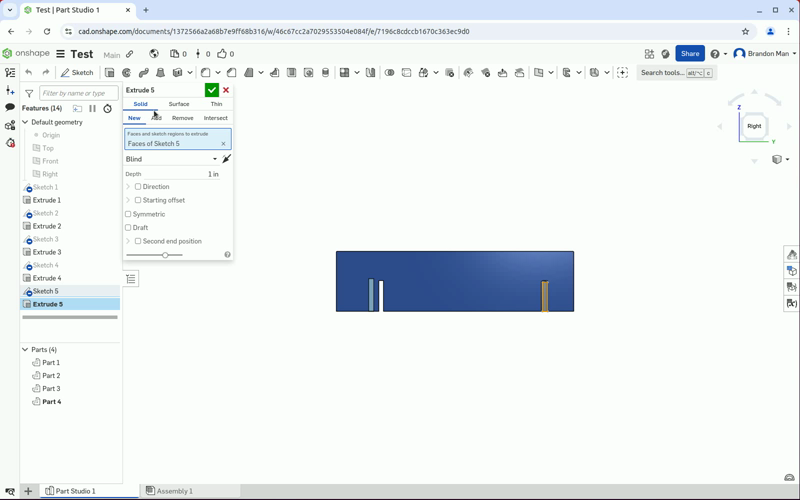
mouse_move(186, 120)
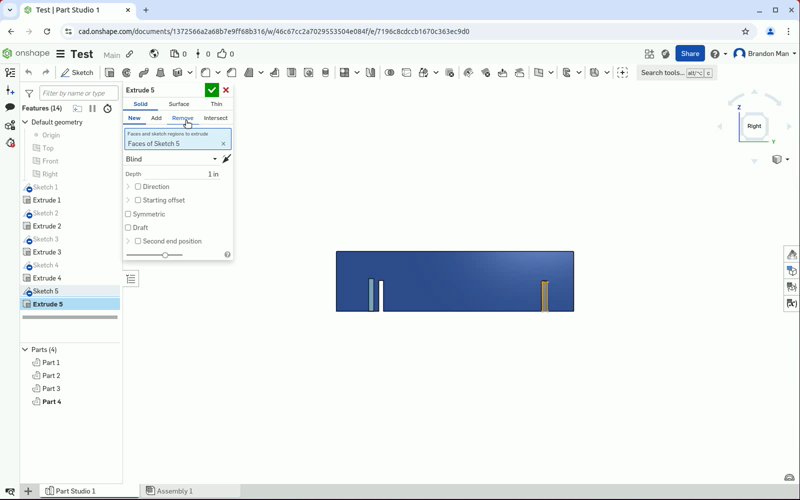
click(186, 120)
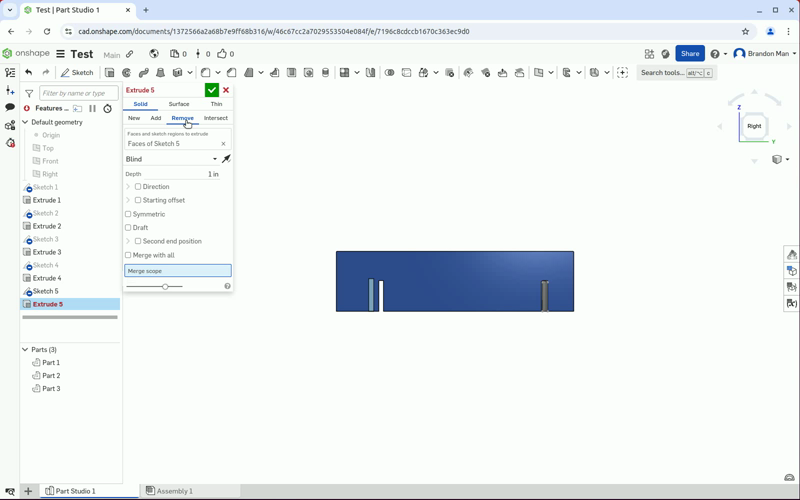
key(tab, 4)
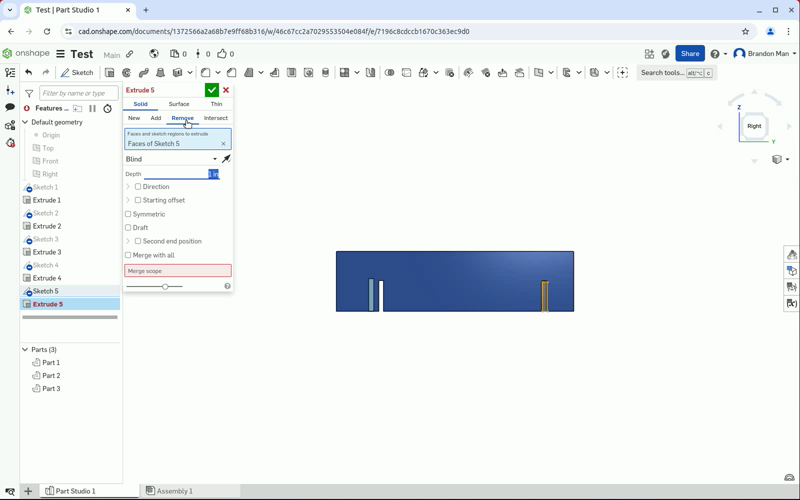
text(24.072)
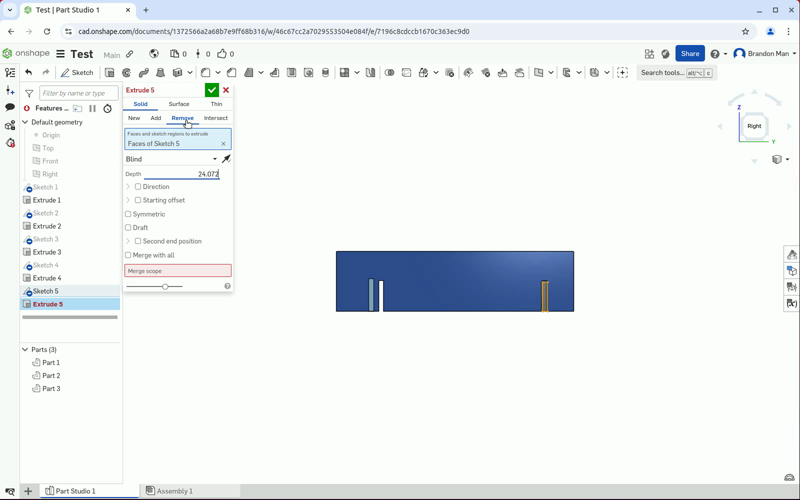
key(tab, 3)
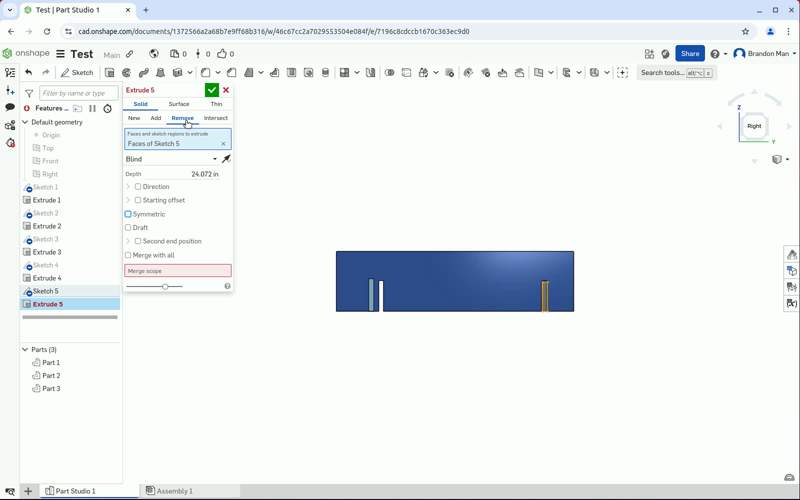
key(space)
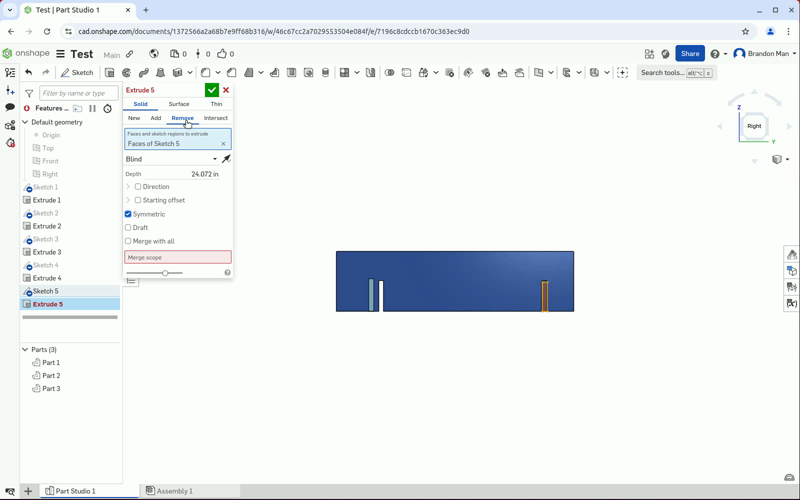
key(tab, 2)
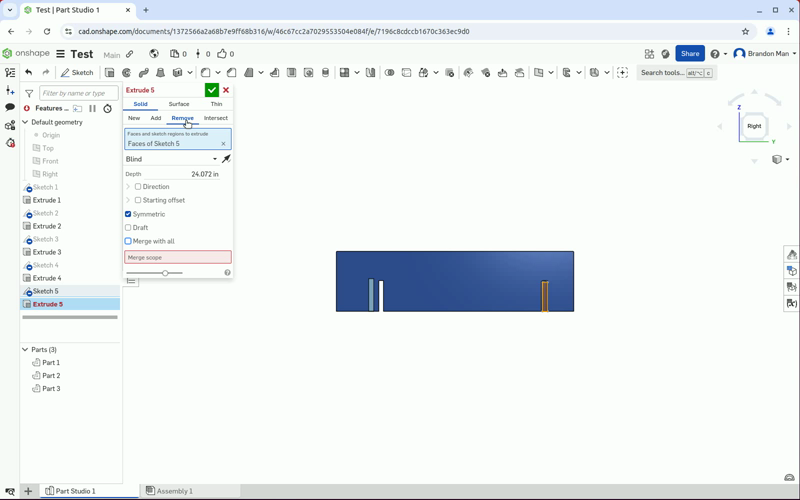
key(space)
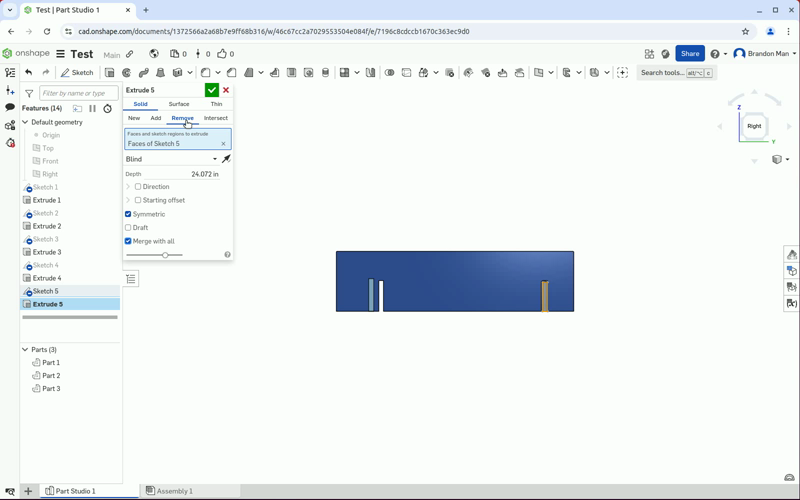
key(enter)
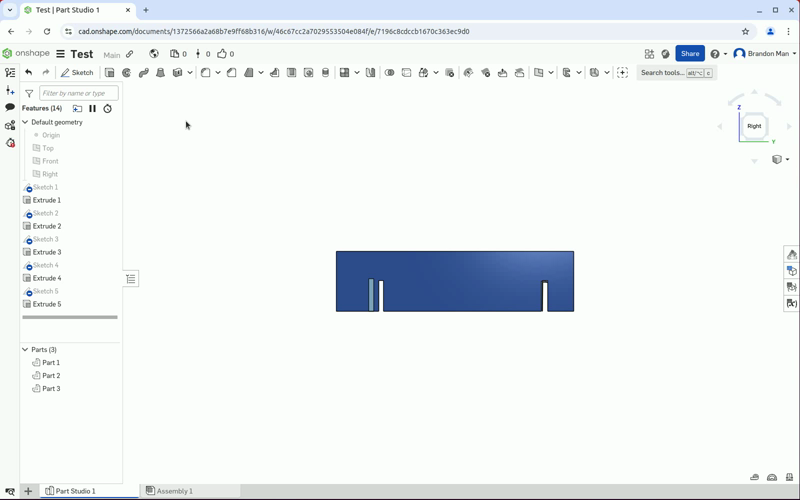
key(shift+h)
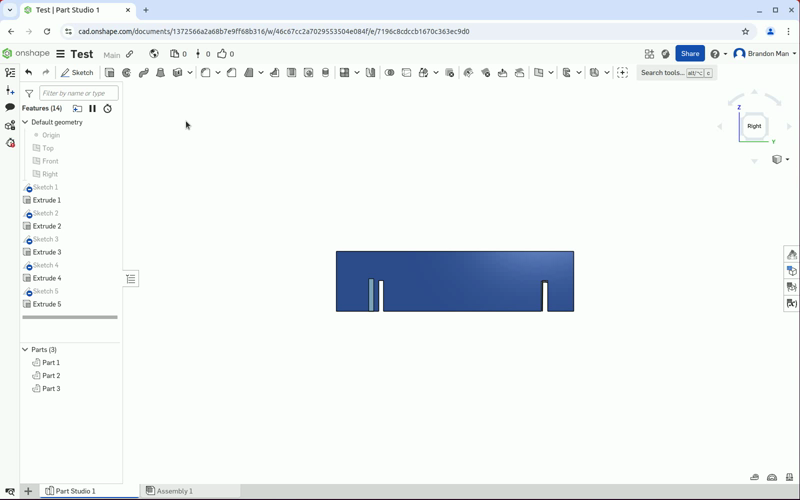
key(shift+h)
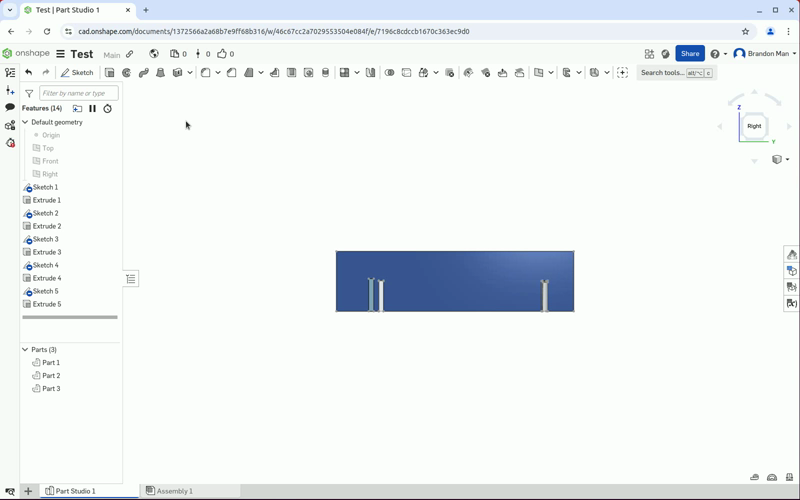
key(shift+7)
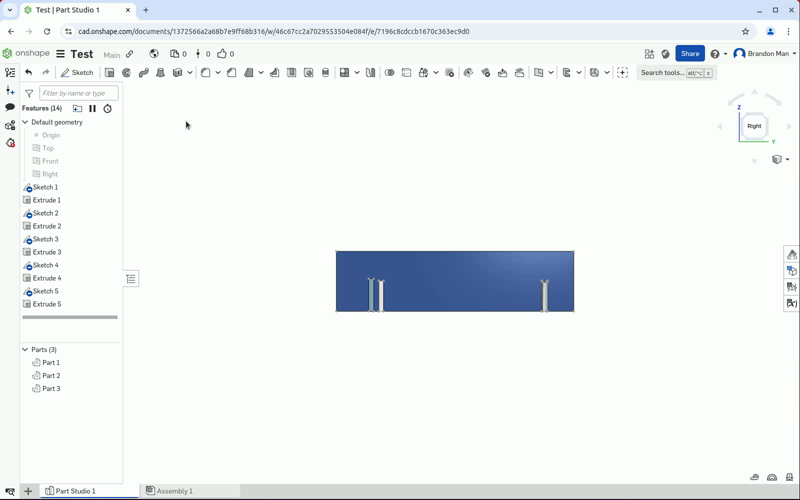
key(right, 2)
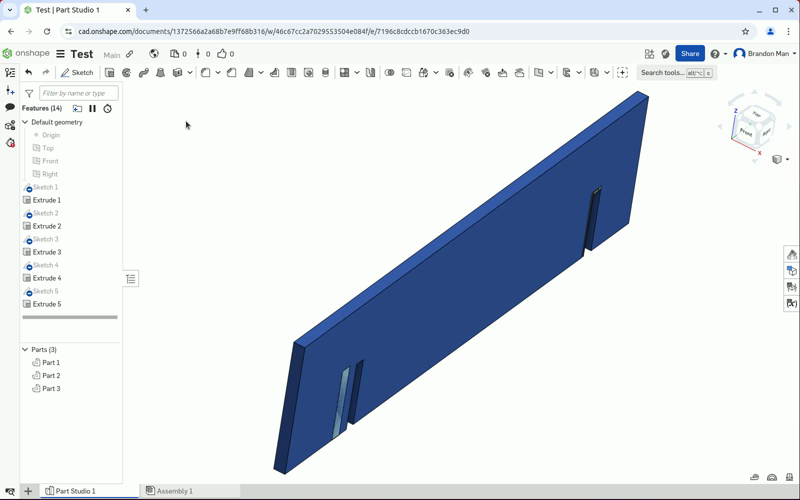
key(down, 2)
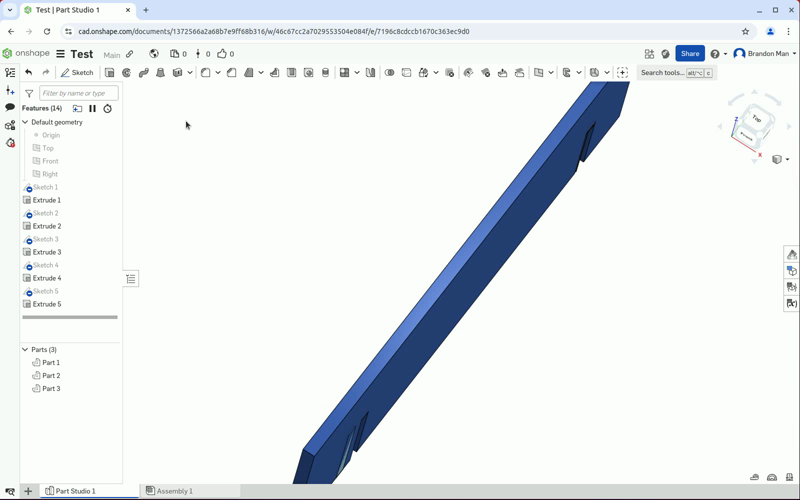
key(up, 2)
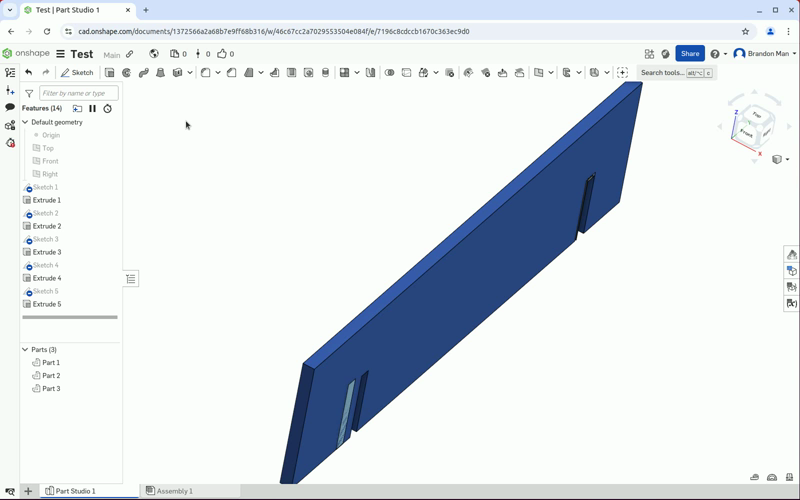
key(left, 2)
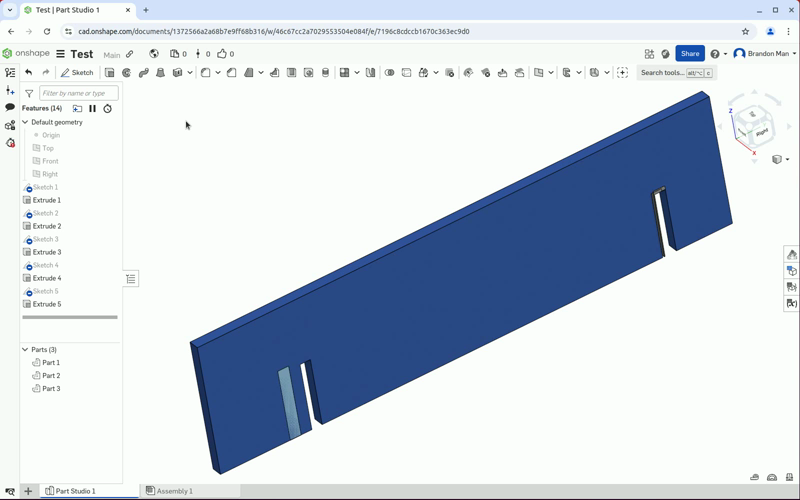
mouse_move(73, 189)
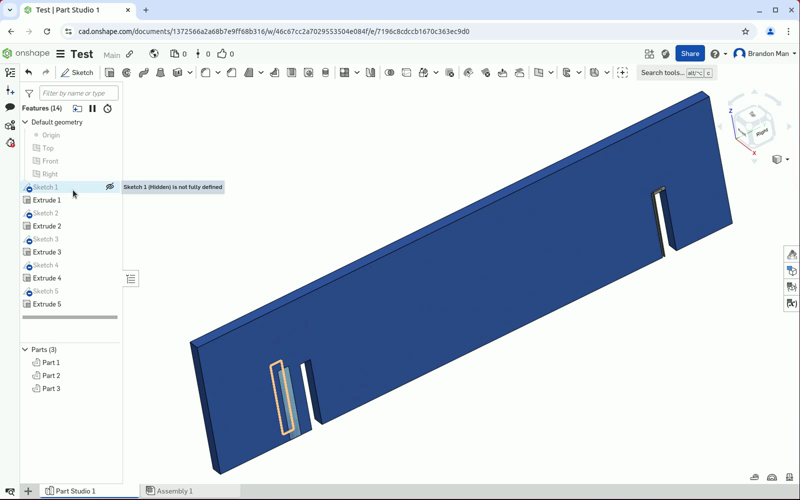
click(73, 189)